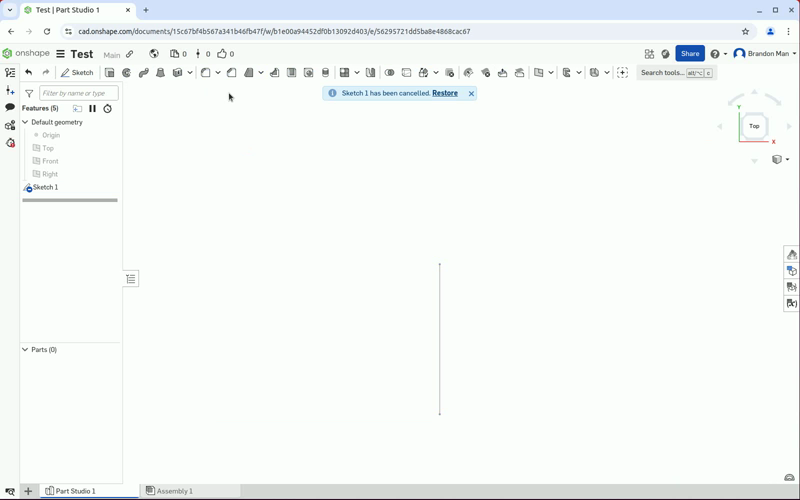
key(shift+h)
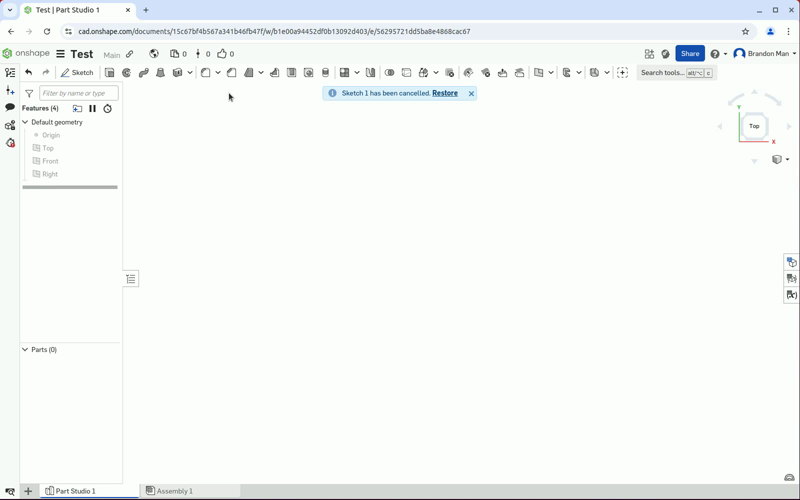
mouse_move(73, 352)
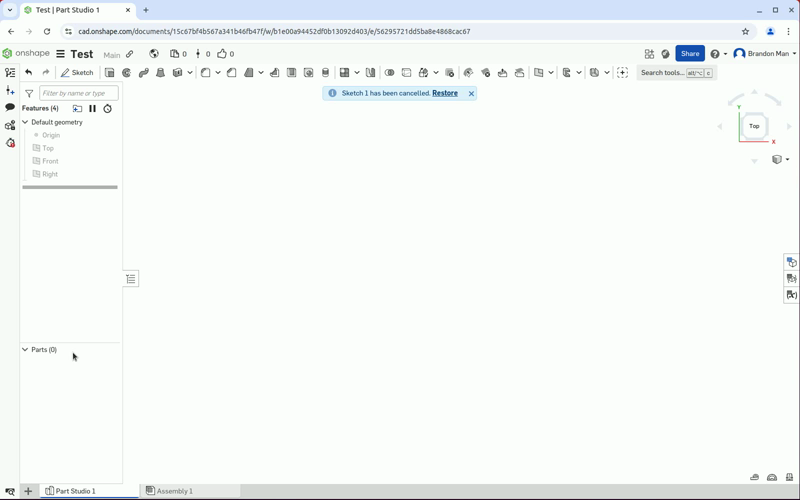
key(y)
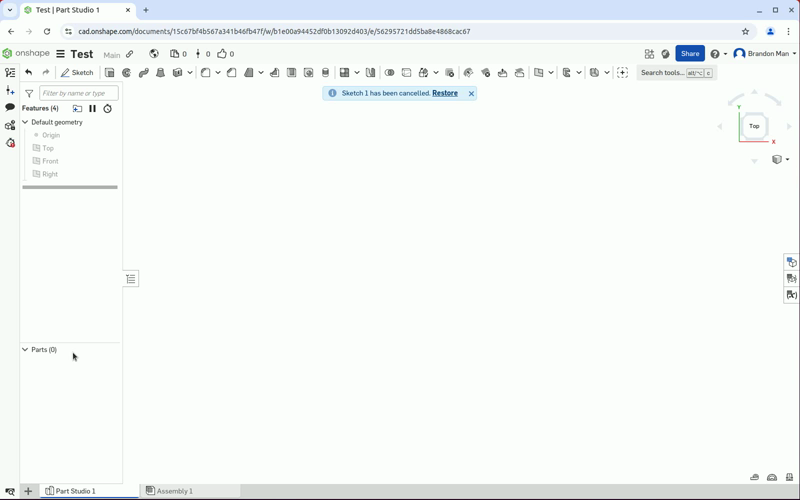
key(shift+p)
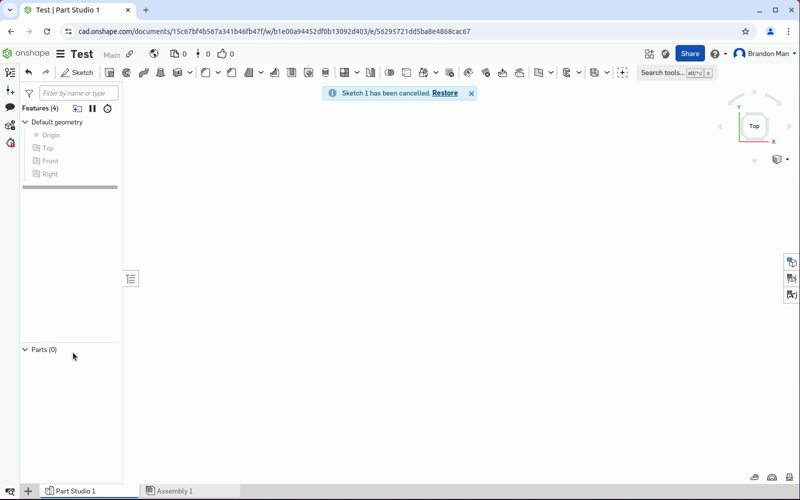
key(space)
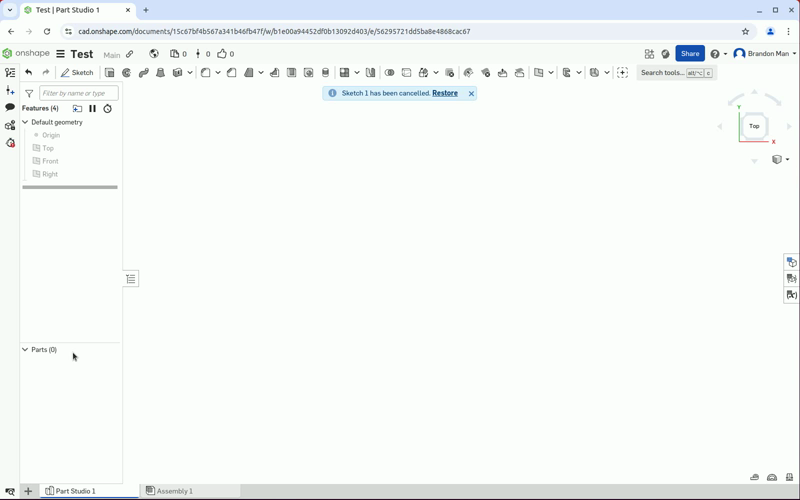
key_down(shift)
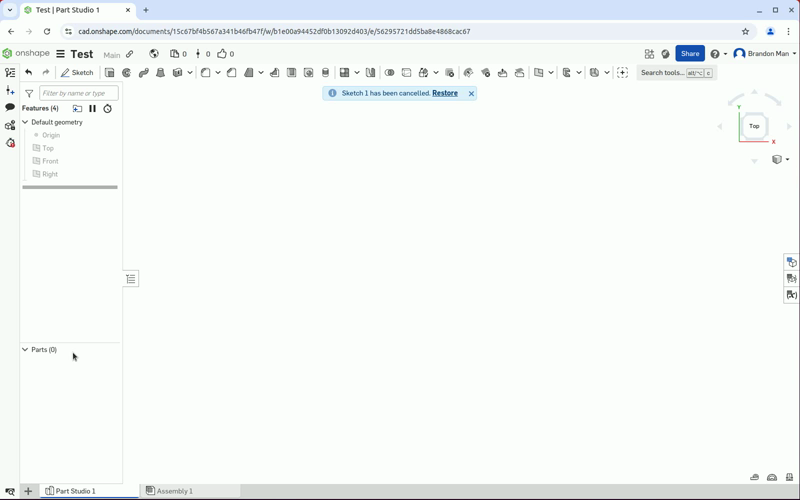
key(up)
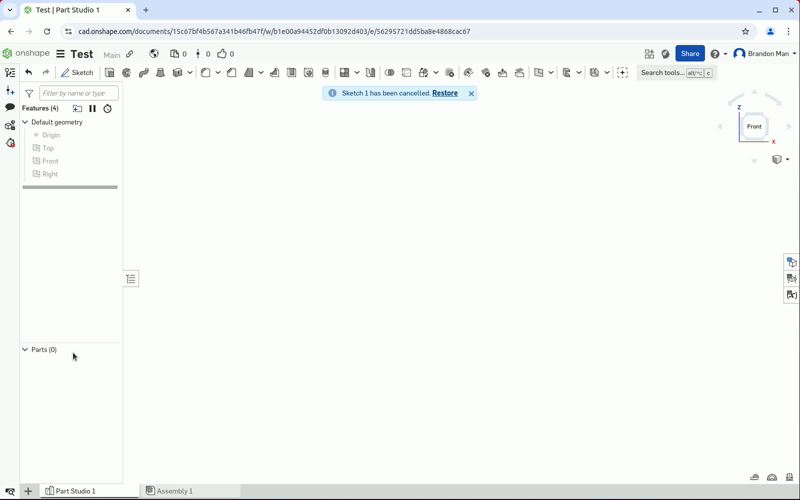
key_up(shift)
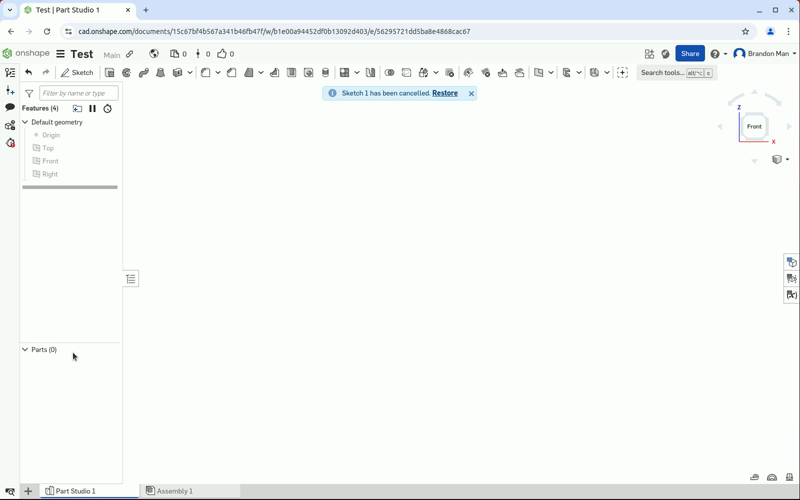
mouse_move(73, 352)
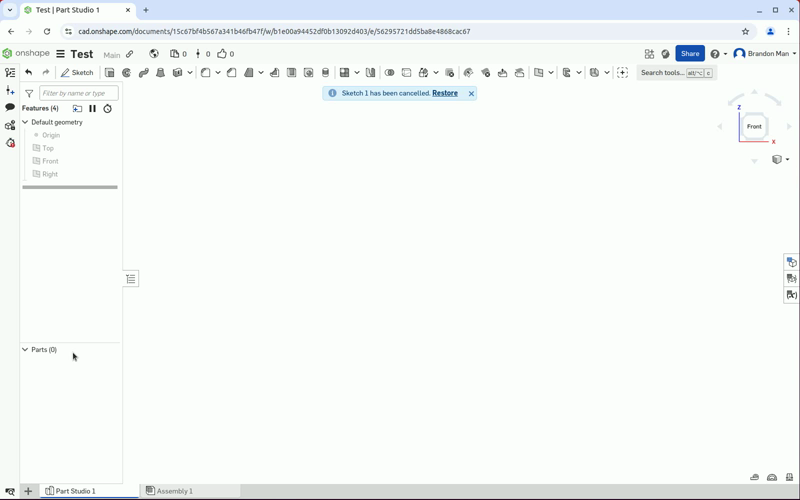
key(shift+y)
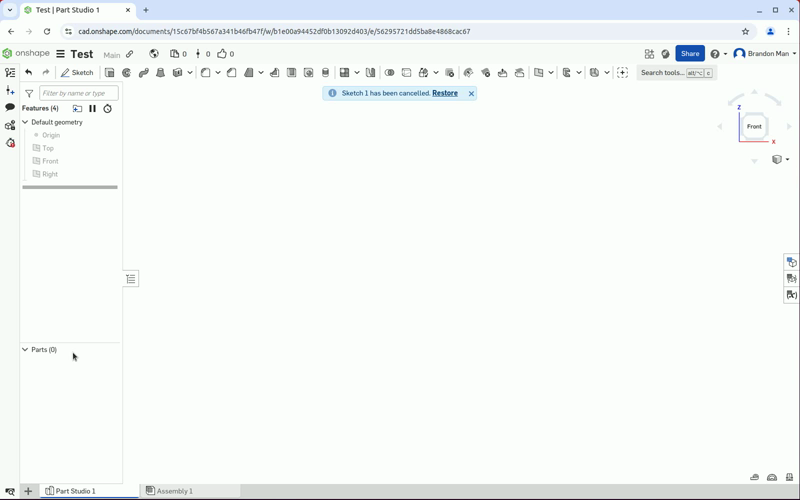
key(shift+s)
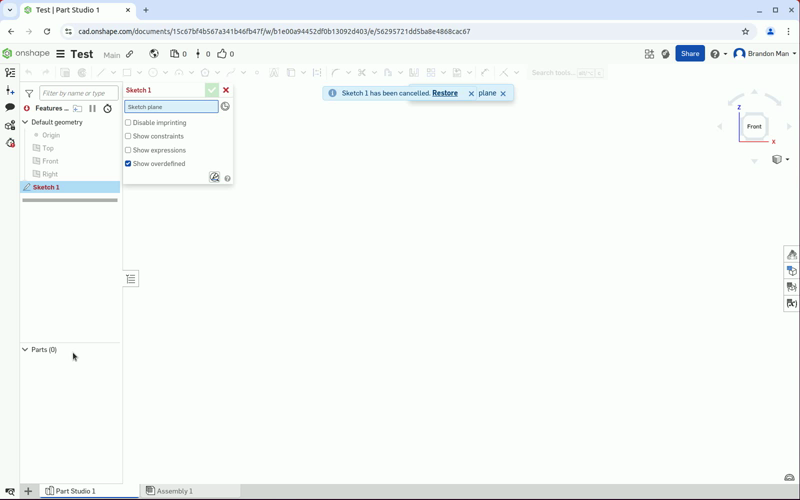
mouse_move(73, 163)
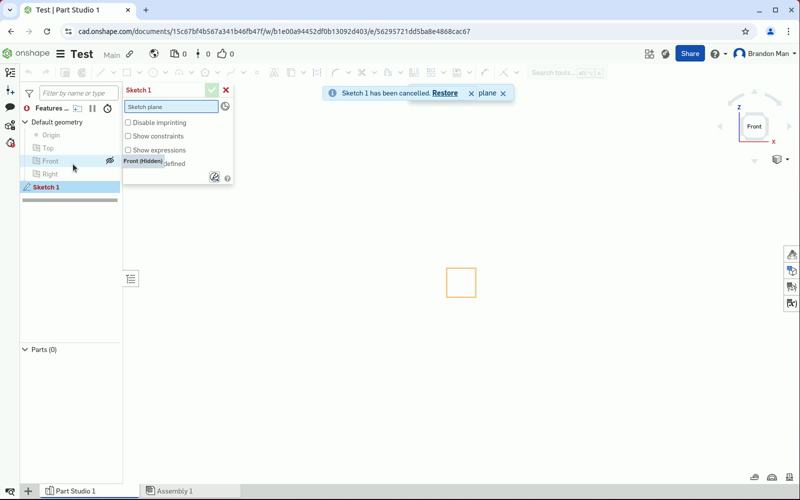
click(73, 163)
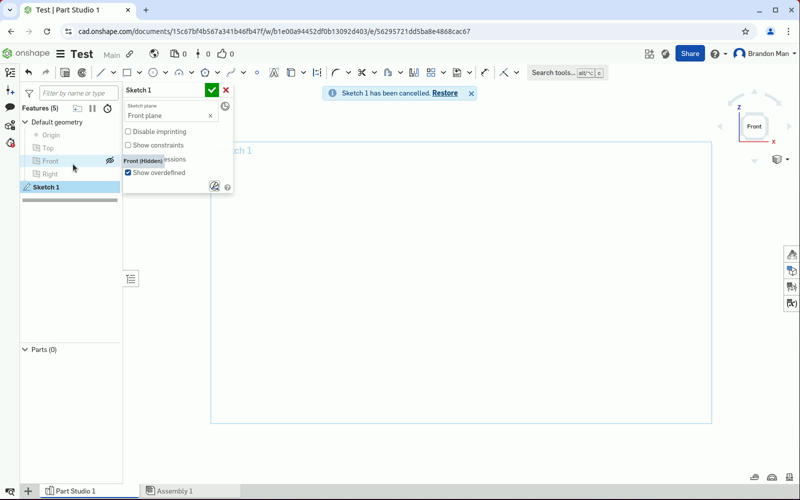
mouse_move(73, 352)
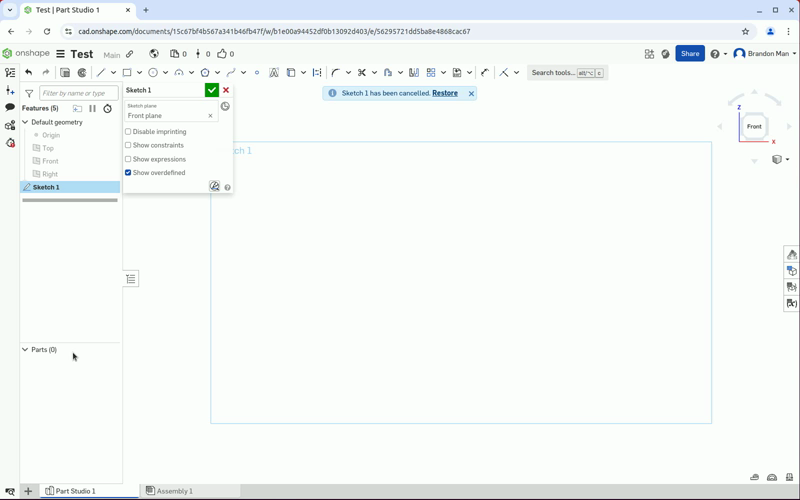
key(y)
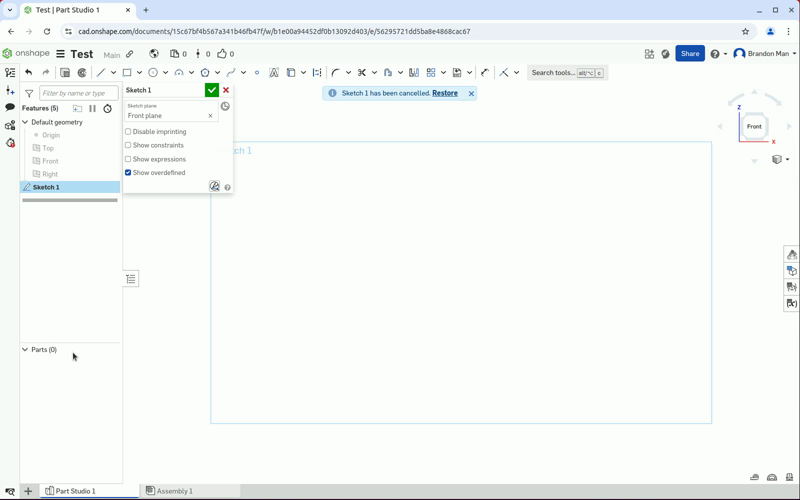
key(l)
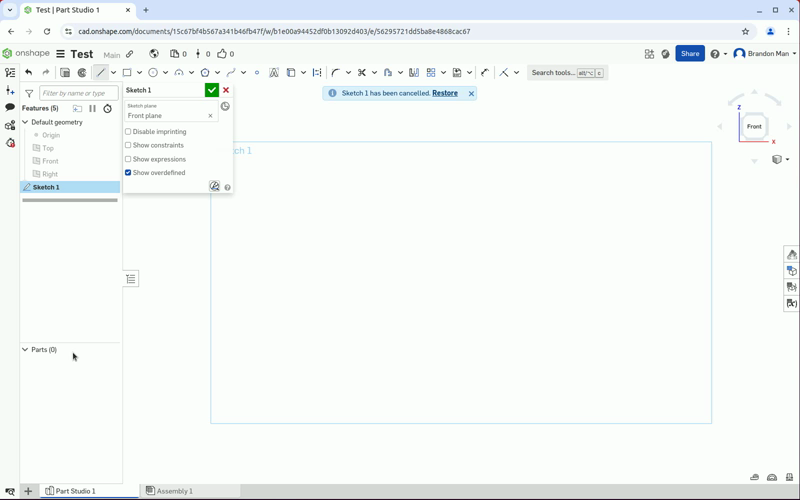
key_down(shift)
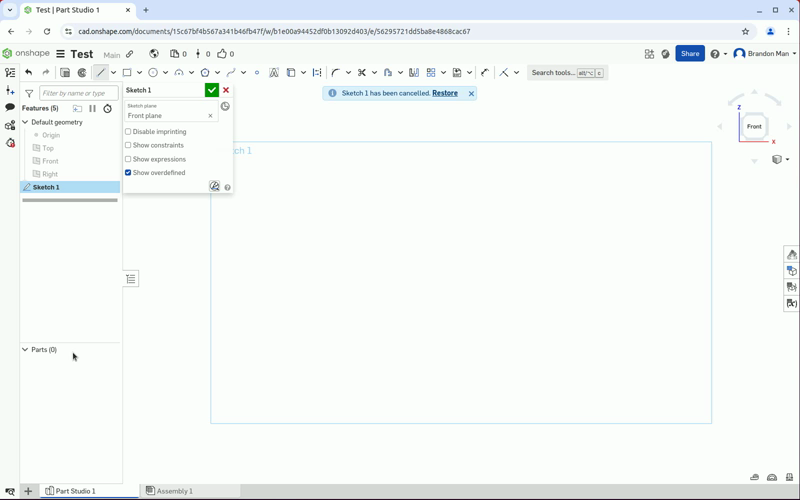
mouse_move(430, 287)
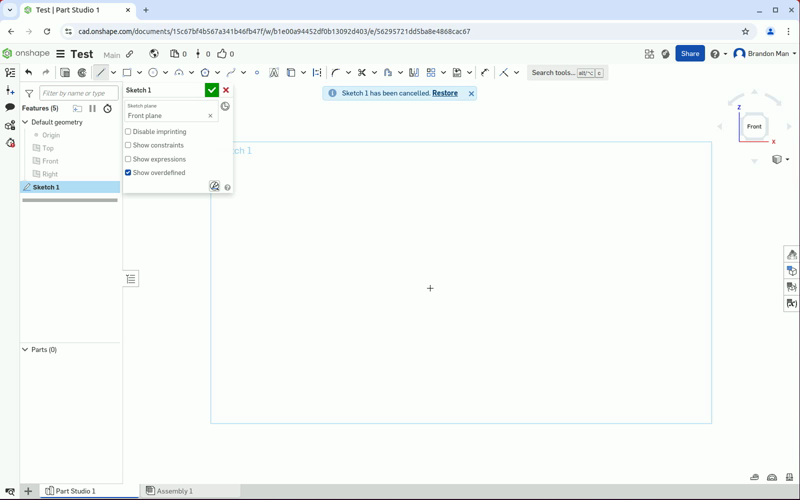
click(430, 287)
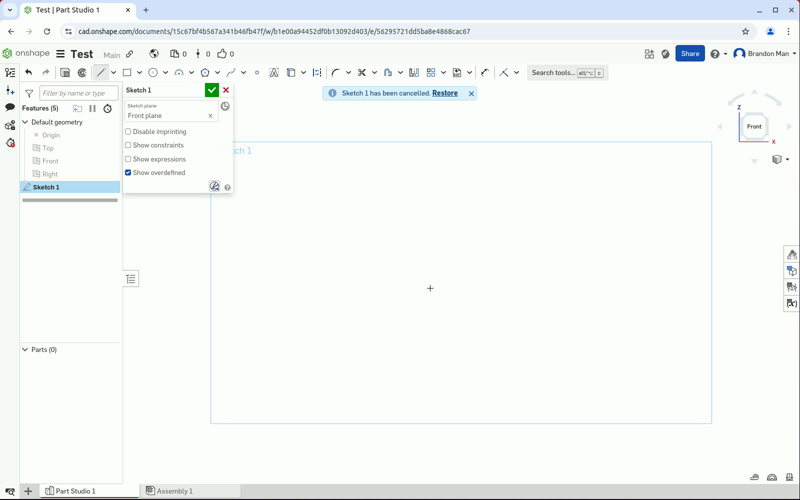
key_up(shift)
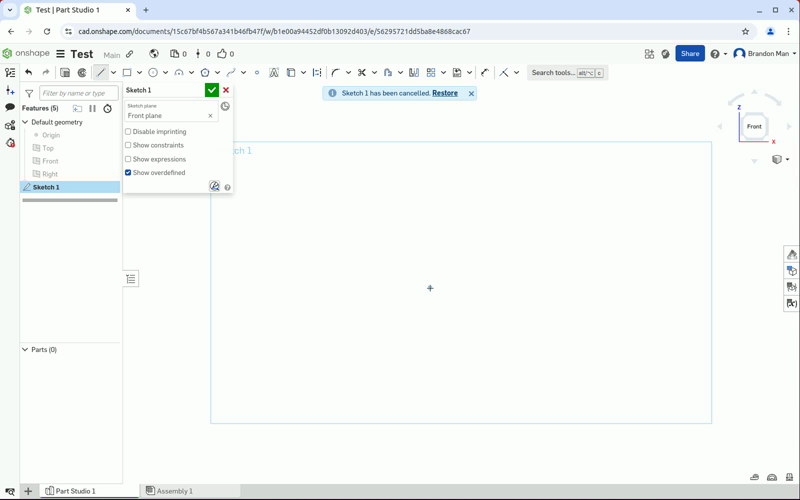
key_down(shift)
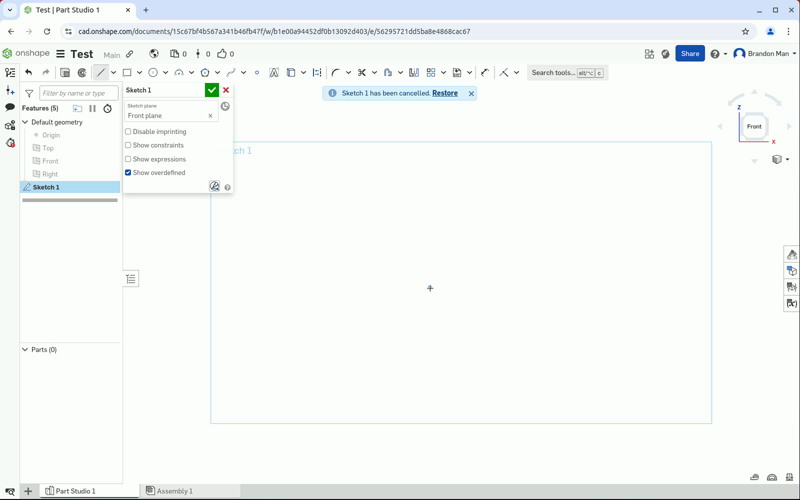
mouse_move(490, 287)
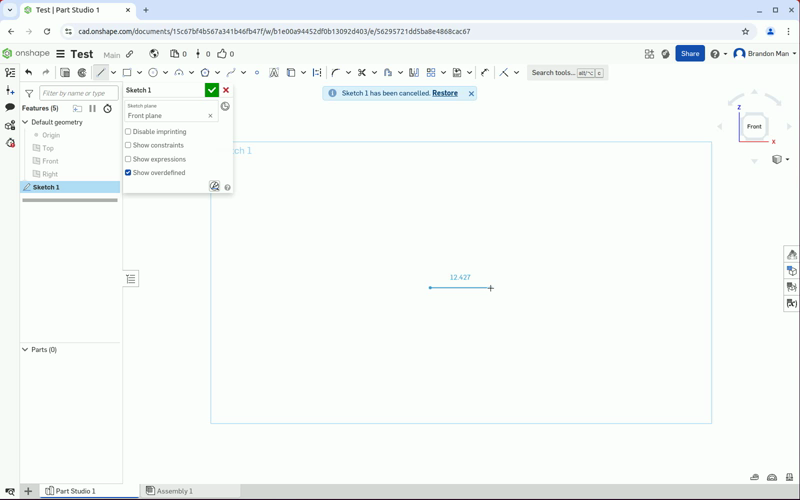
click(490, 287)
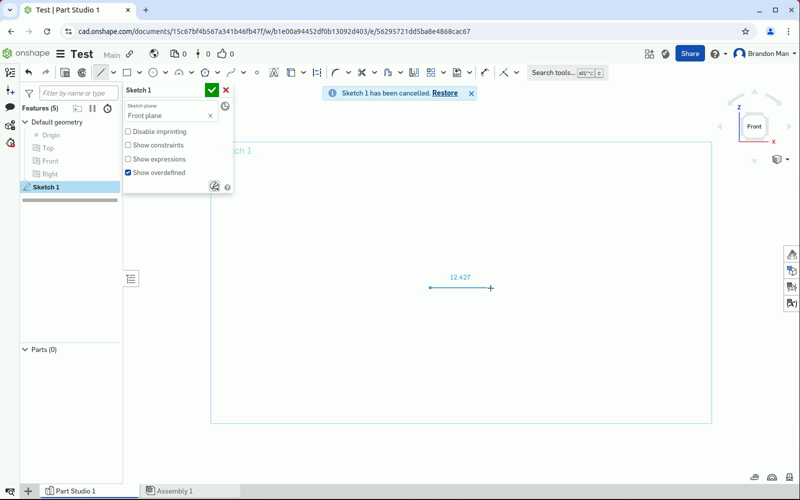
key_up(shift)
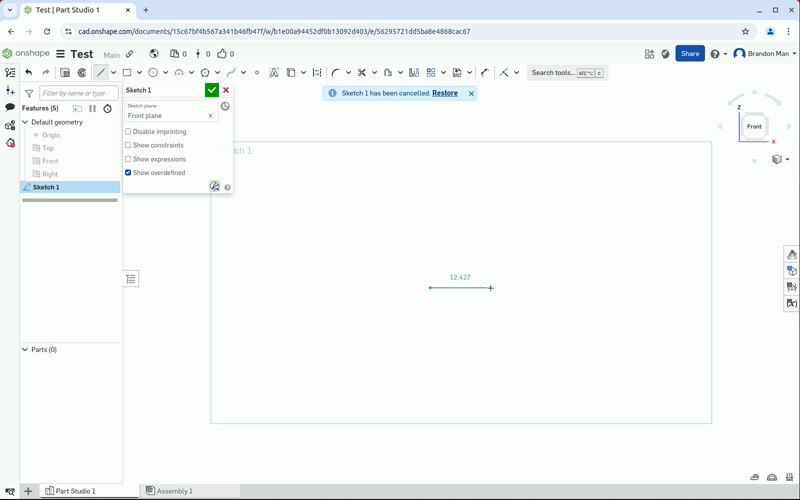
key_down(shift)
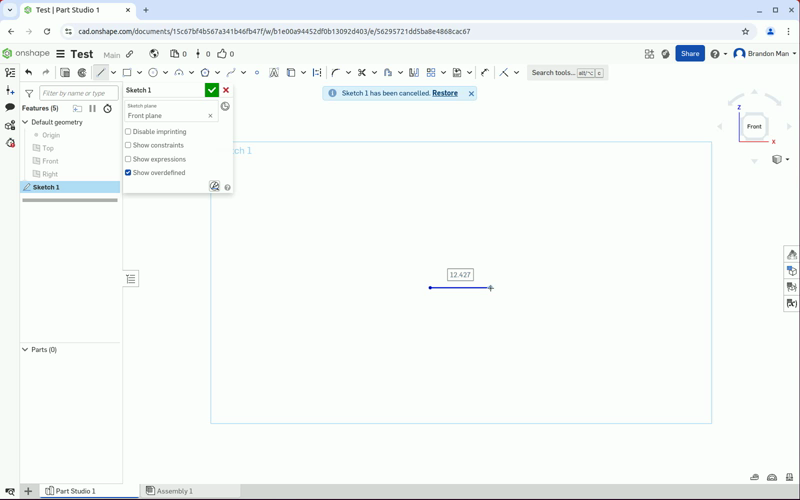
mouse_move(520, 287)
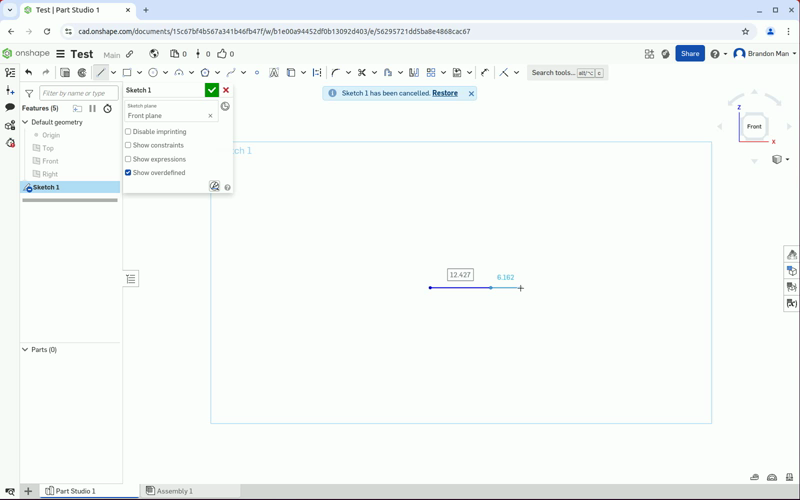
mouse_move(490, 279)
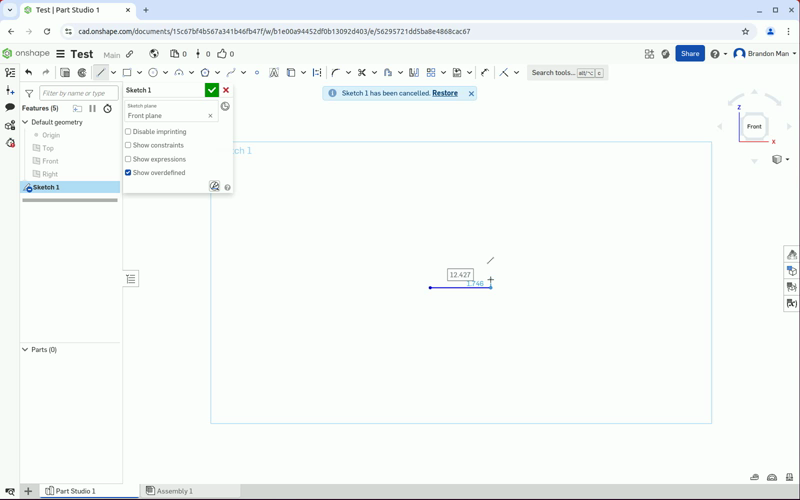
click(490, 279)
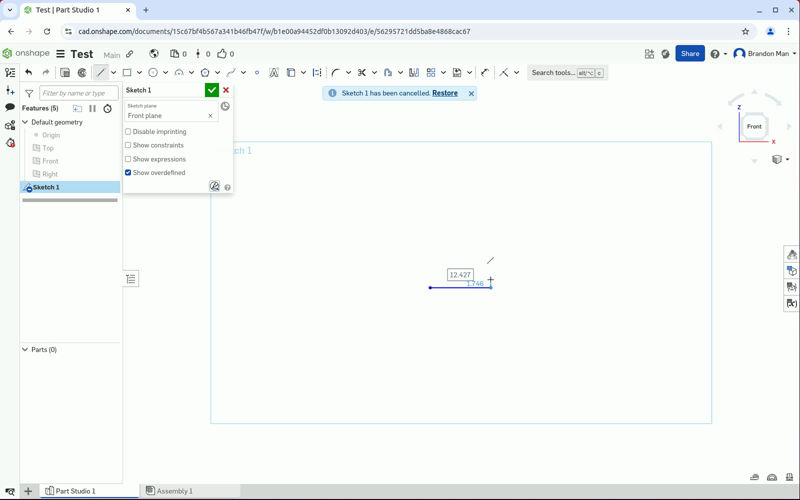
key_up(shift)
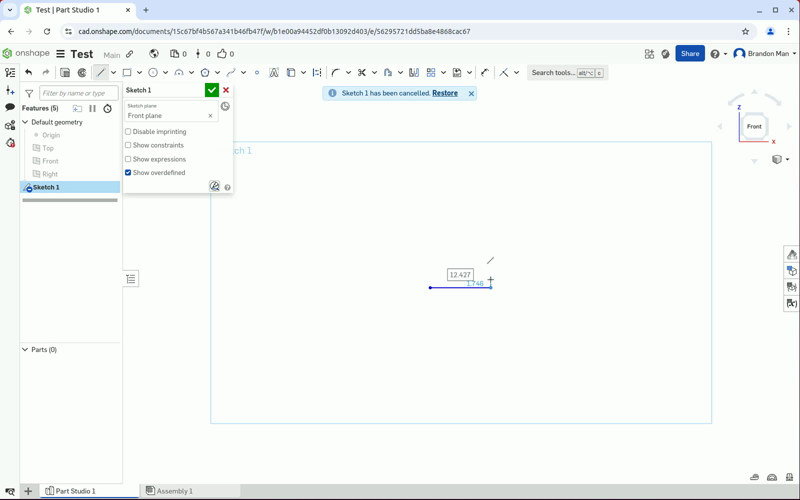
key_down(shift)
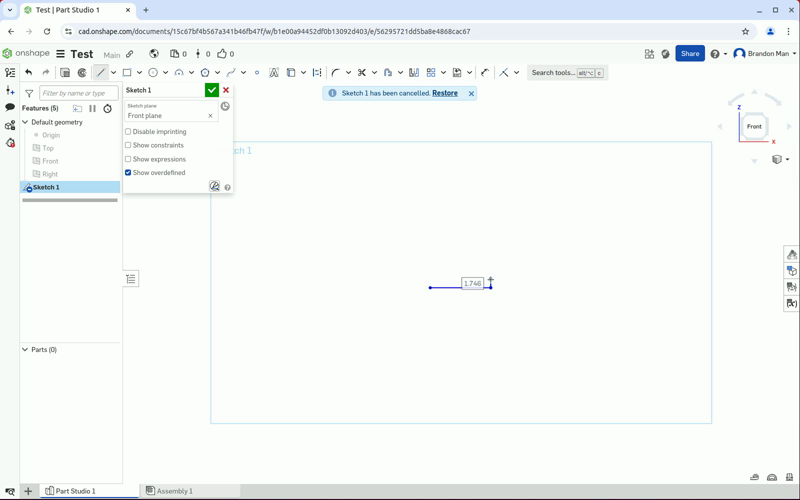
mouse_move(430, 279)
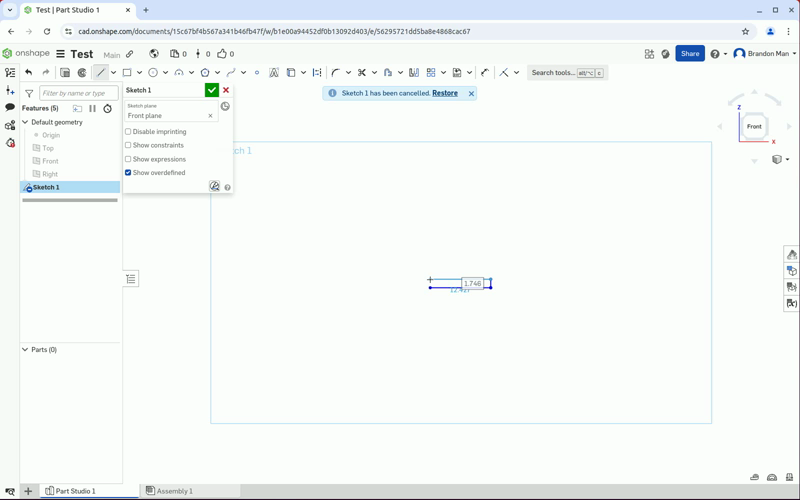
click(430, 279)
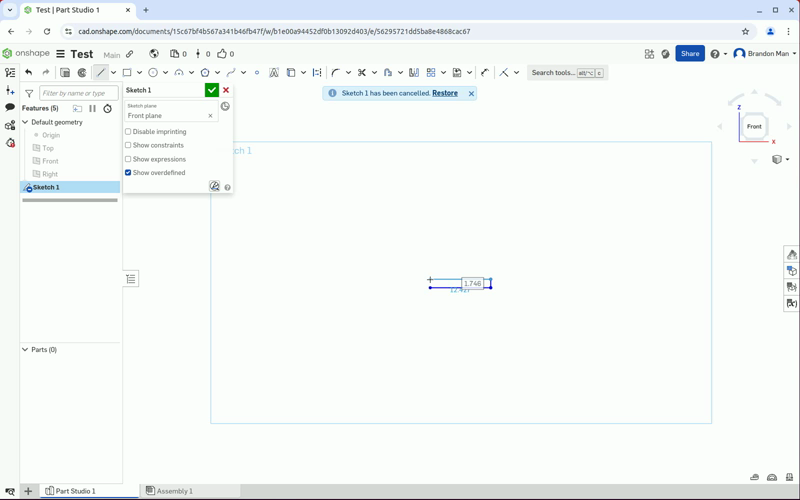
key_up(shift)
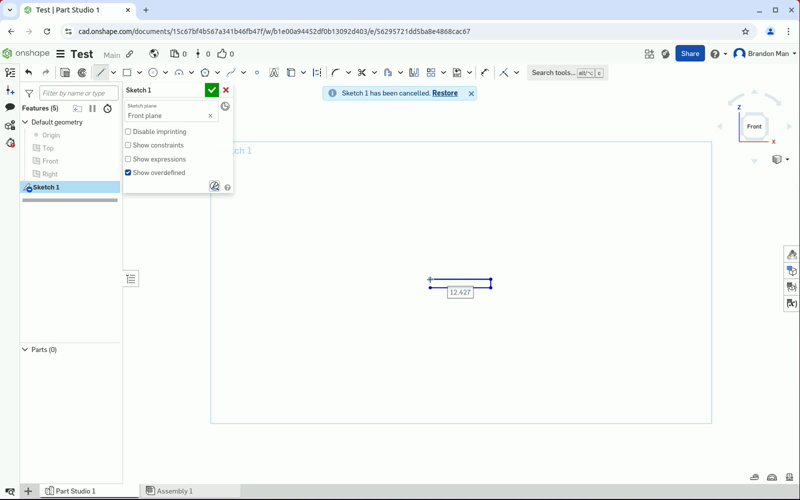
mouse_move(460, 279)
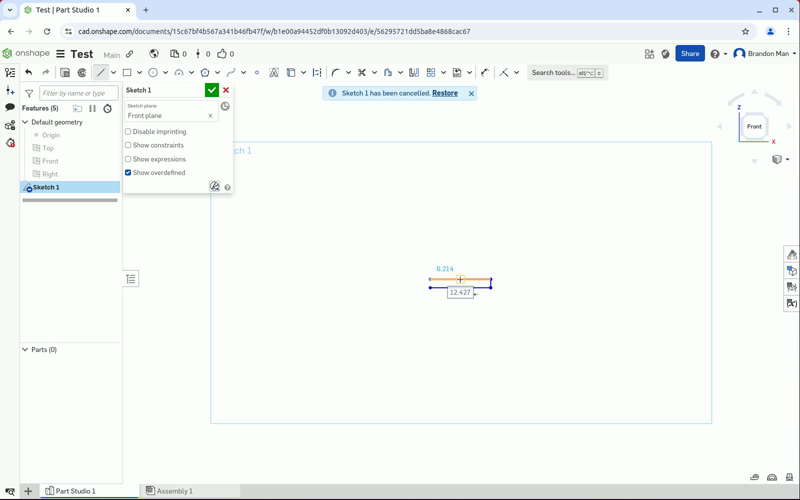
key_down(shift)
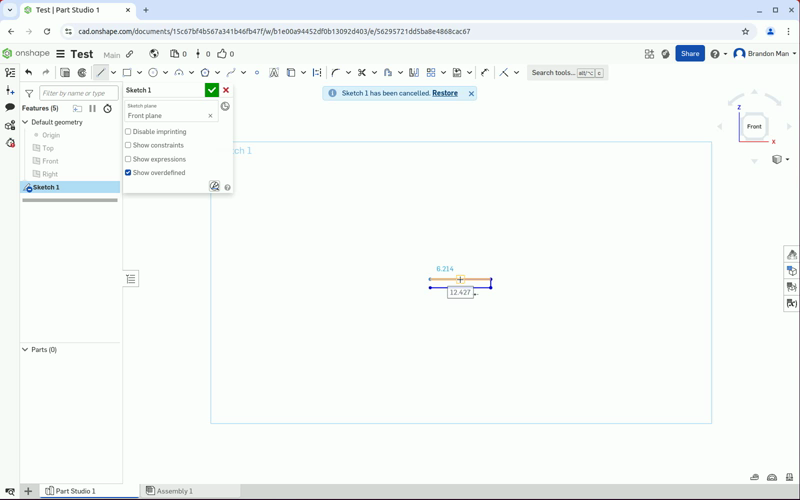
mouse_move(430, 287)
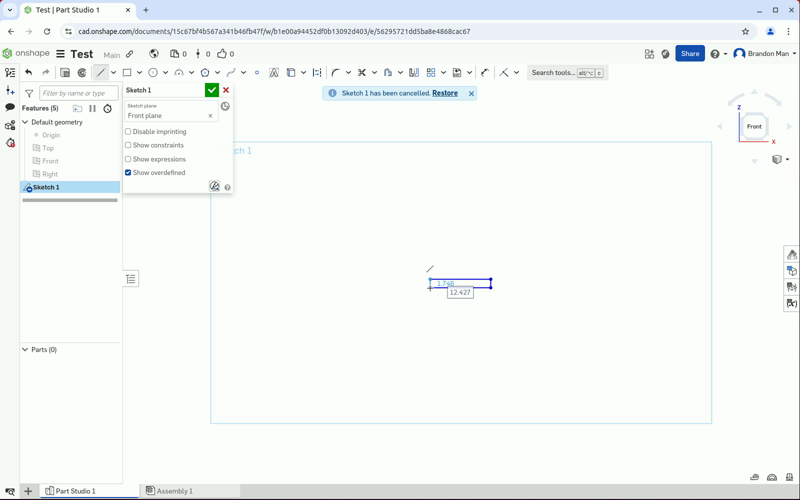
key_up(shift)
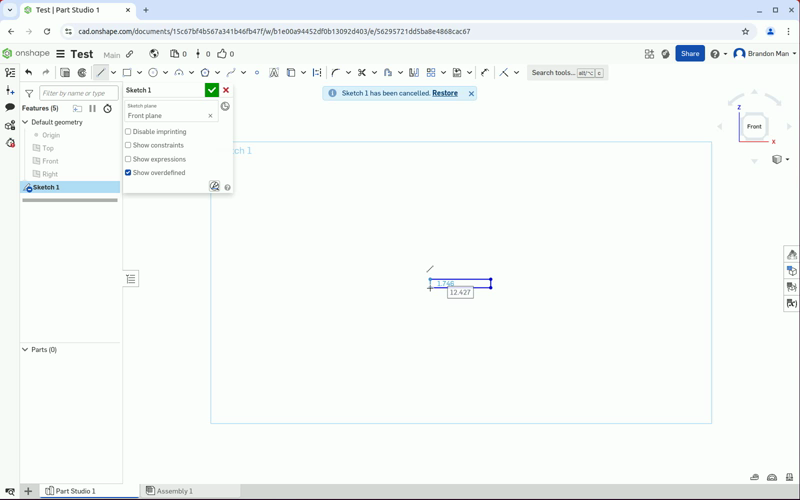
click(430, 287)
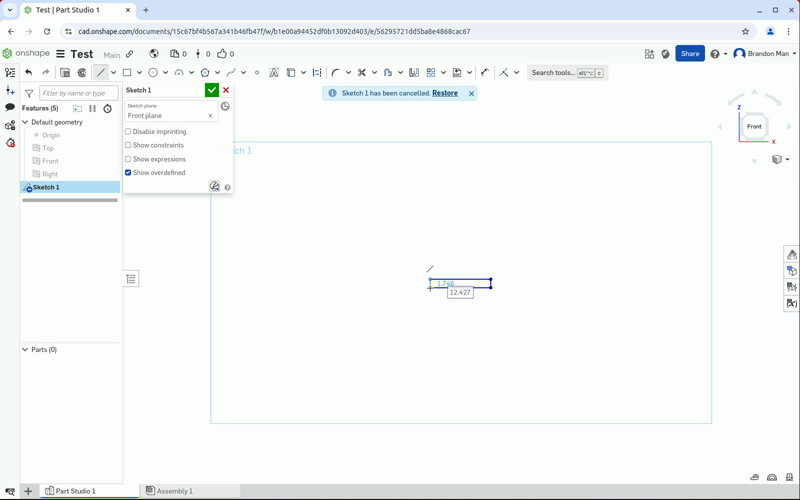
key(esc)
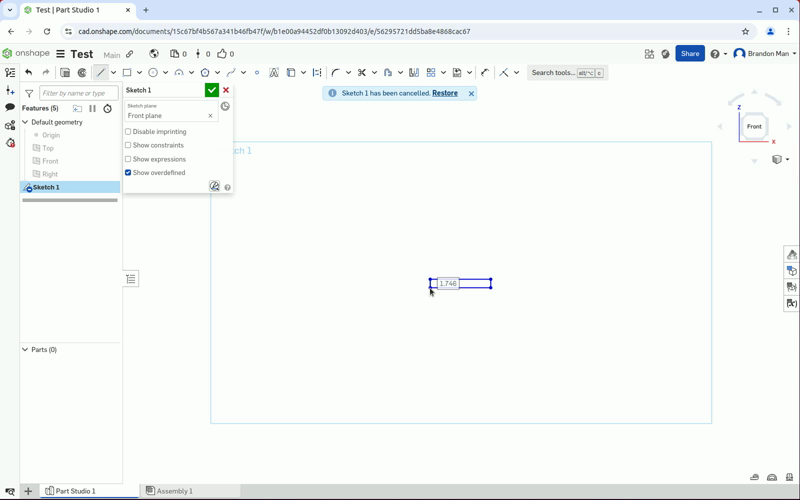
mouse_move(453, 280)
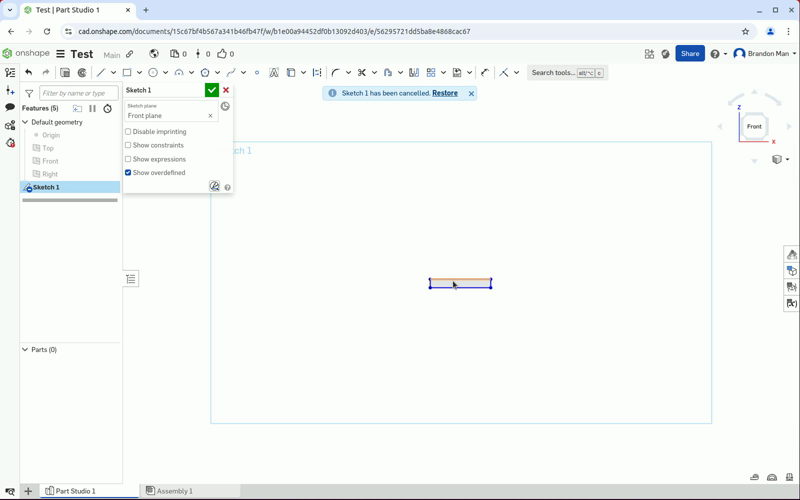
scroll(6)
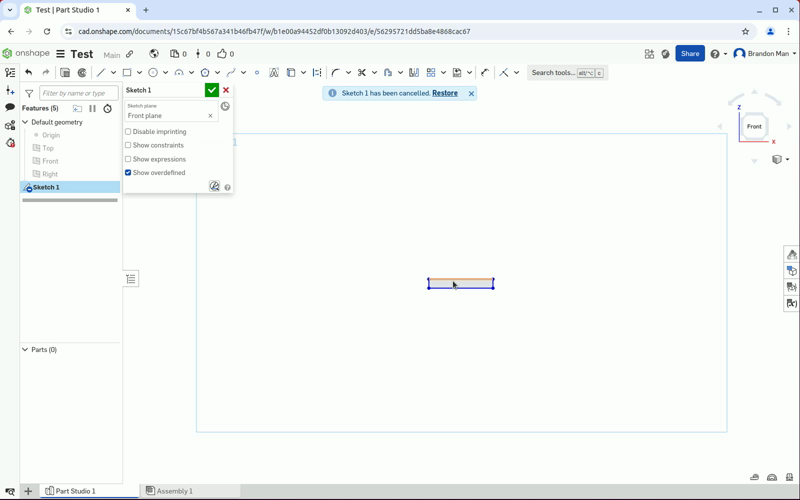
scroll(6)
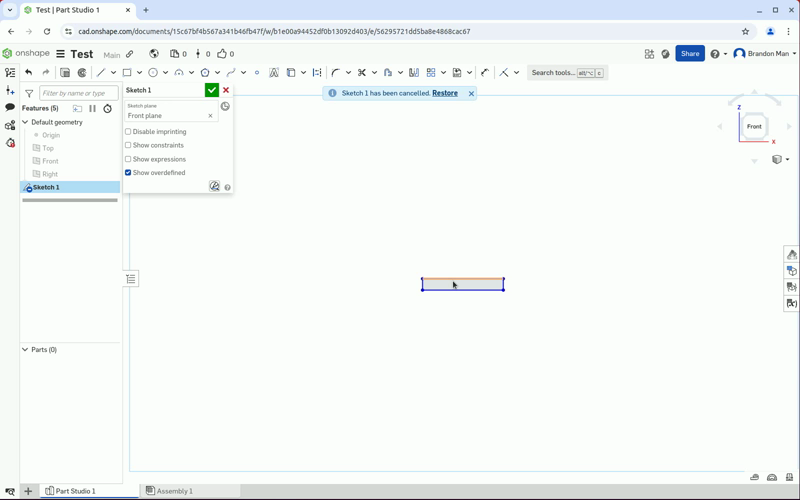
scroll(6)
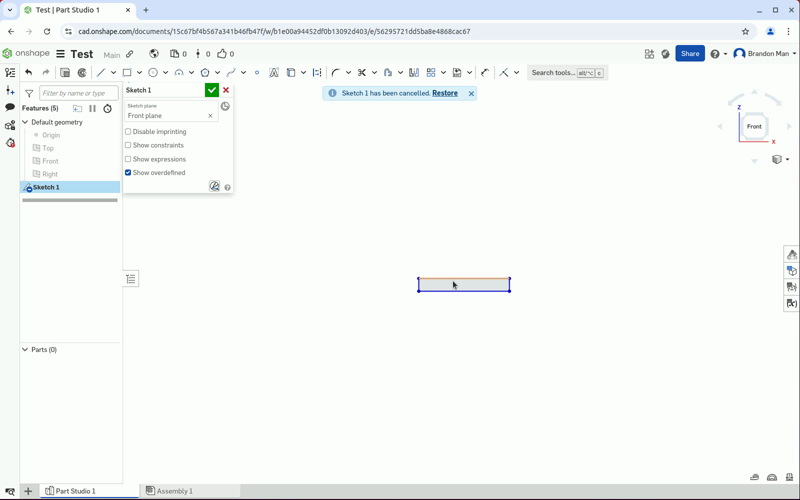
scroll(6)
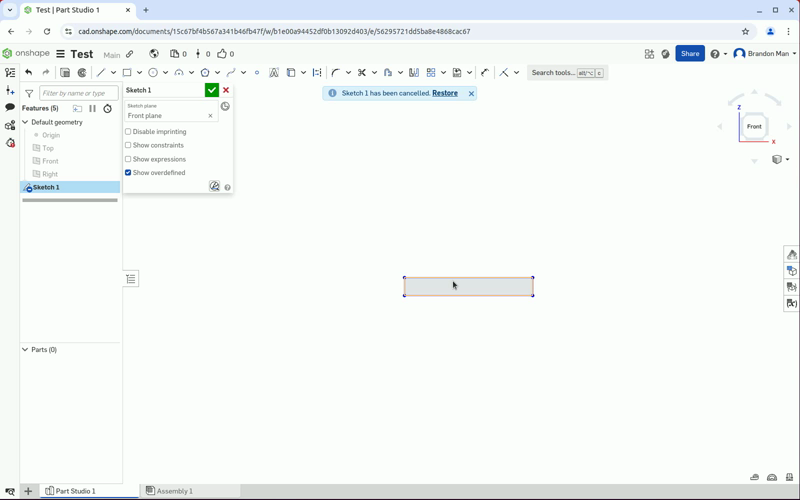
scroll(6)
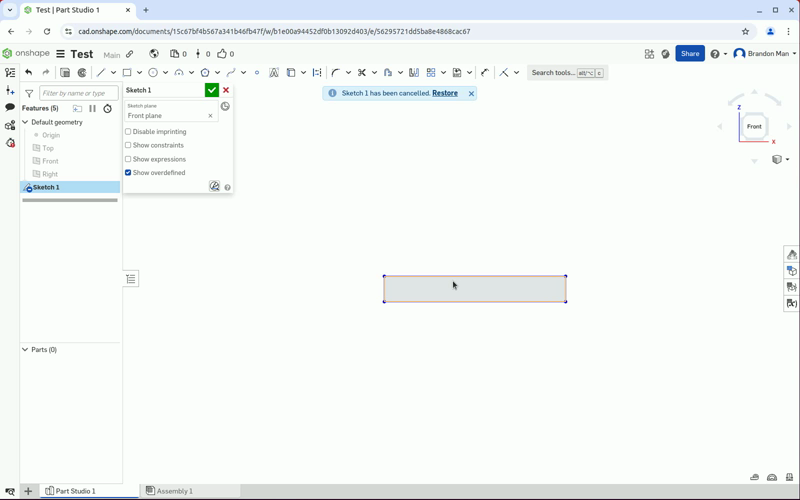
scroll(6)
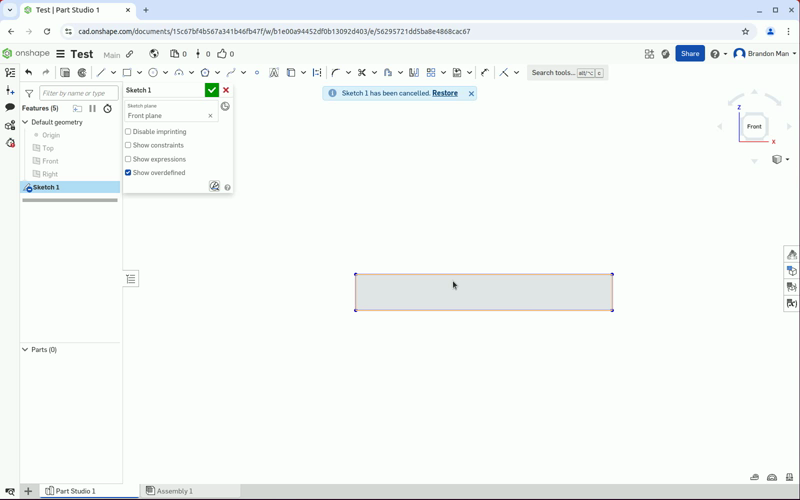
scroll(6)
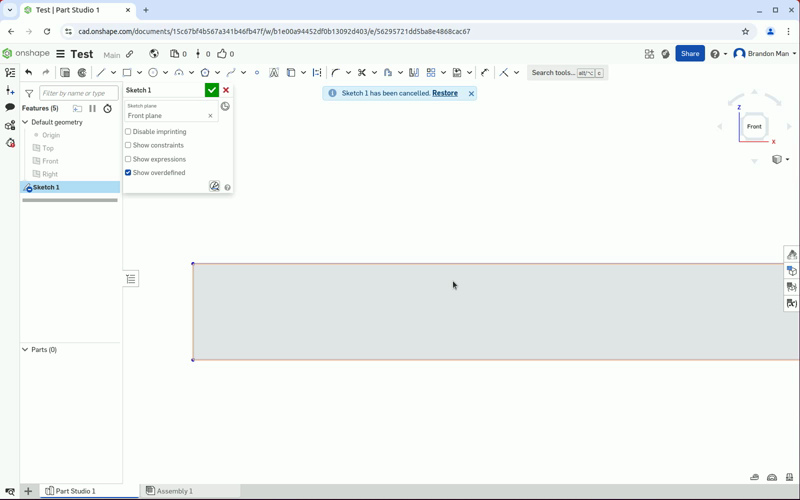
click(453, 280)
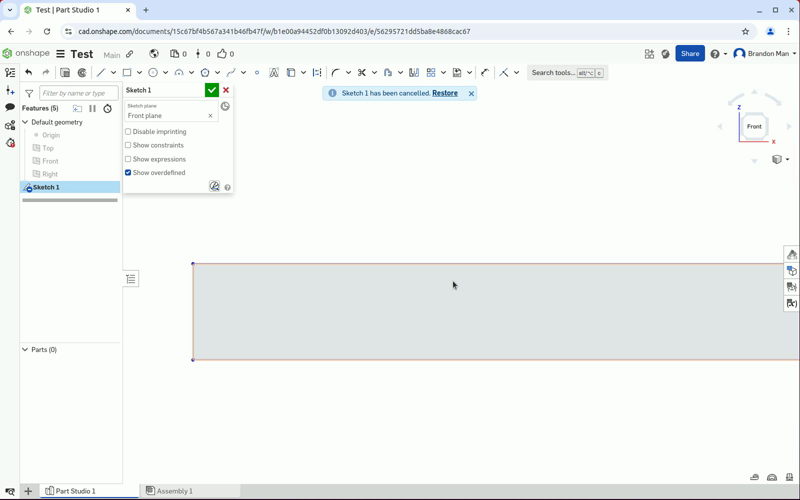
scroll(-6)
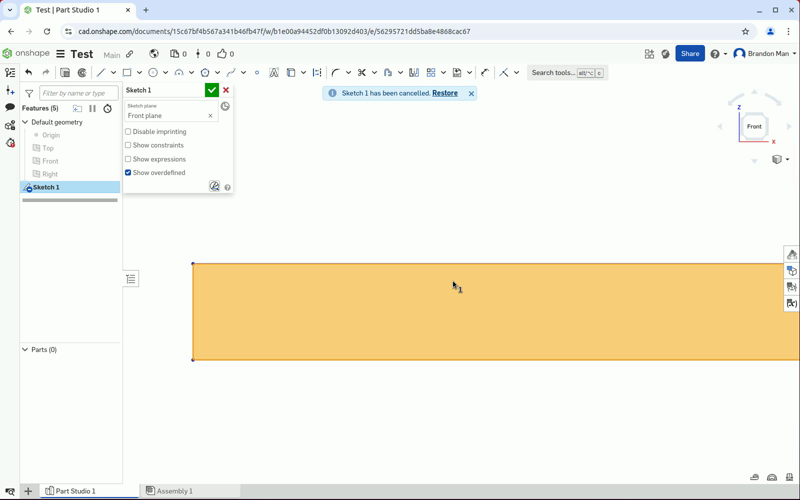
scroll(-6)
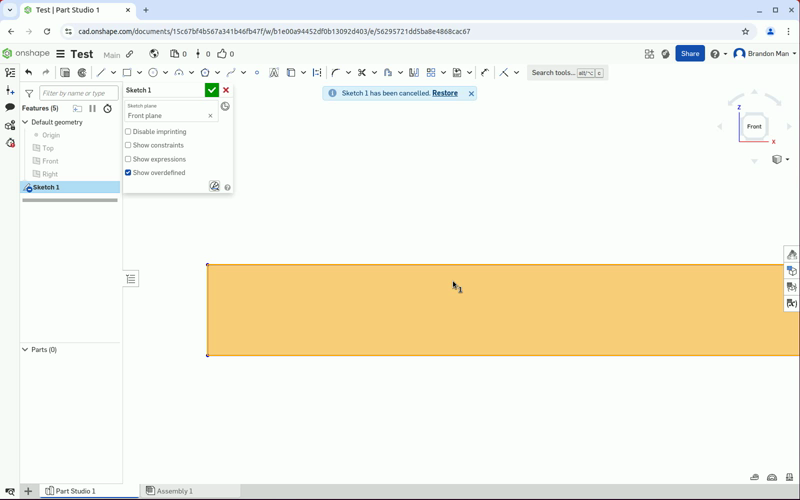
scroll(-6)
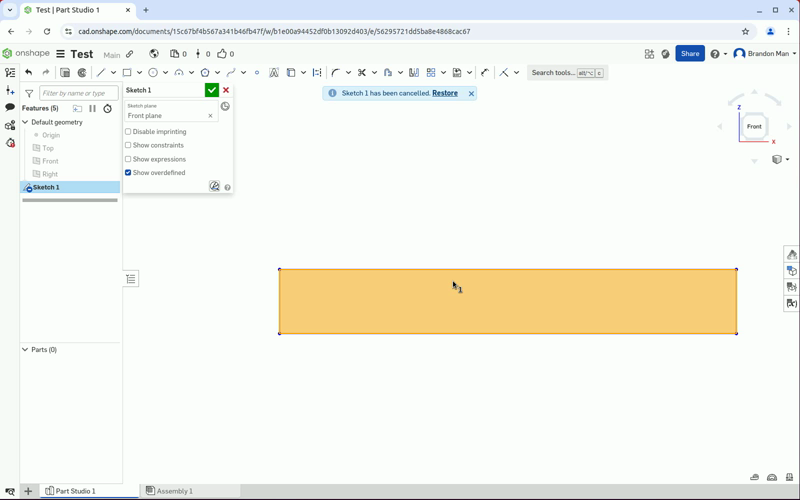
scroll(-6)
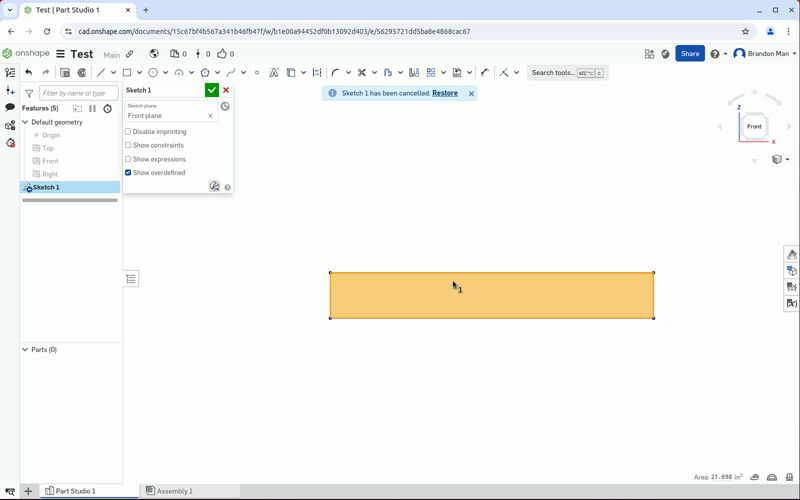
scroll(-6)
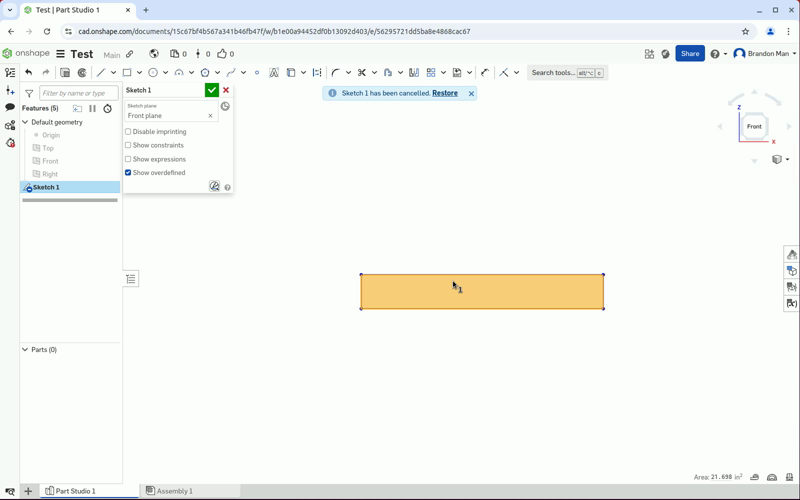
scroll(-6)
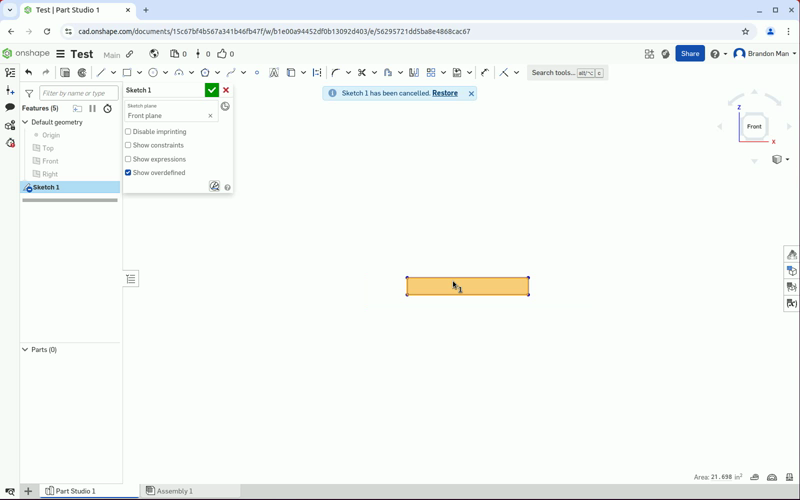
scroll(-6)
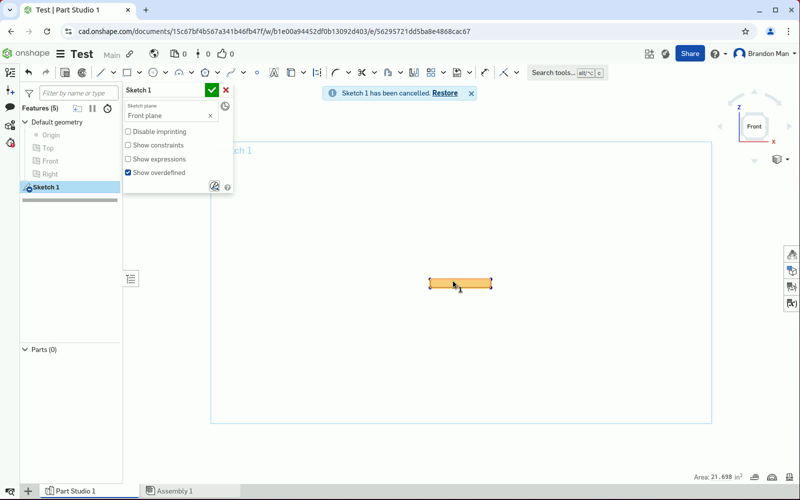
mouse_move(73, 352)
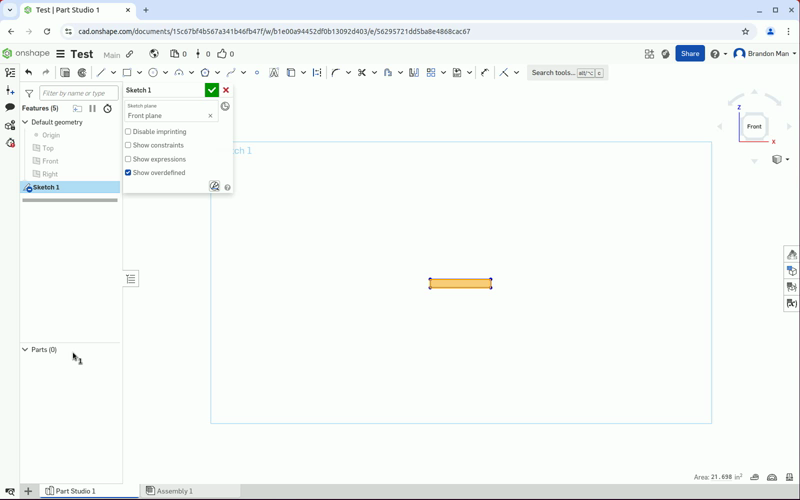
key(shift+y)
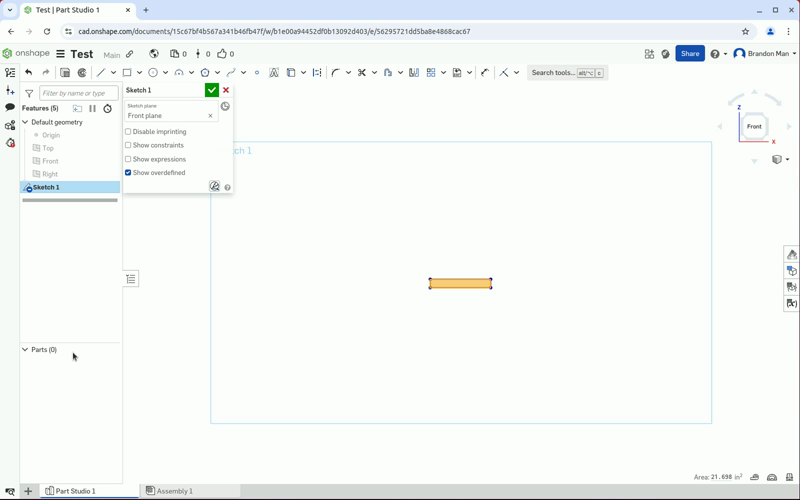
key(shift+e)
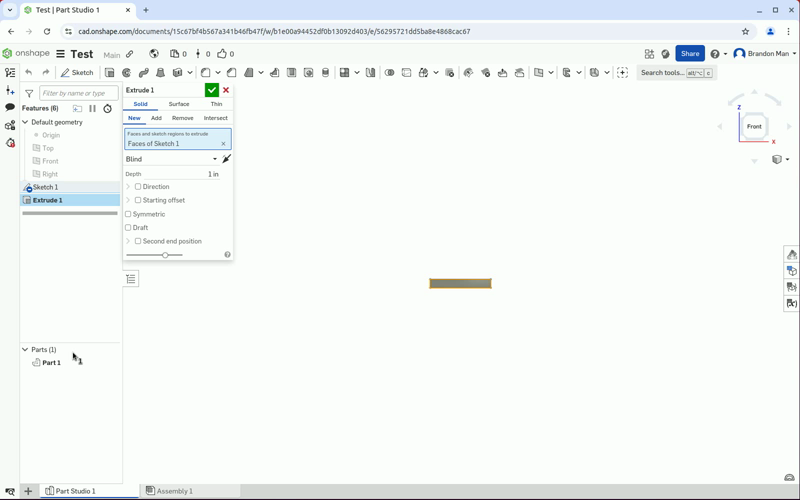
mouse_move(143, 106)
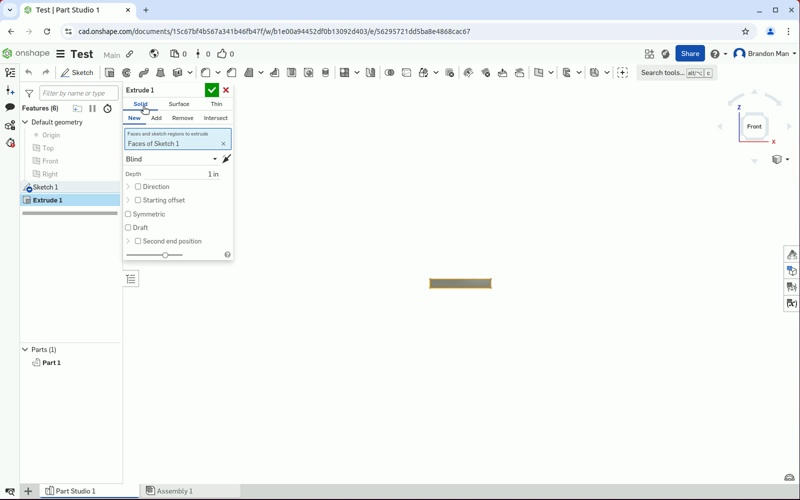
click(143, 106)
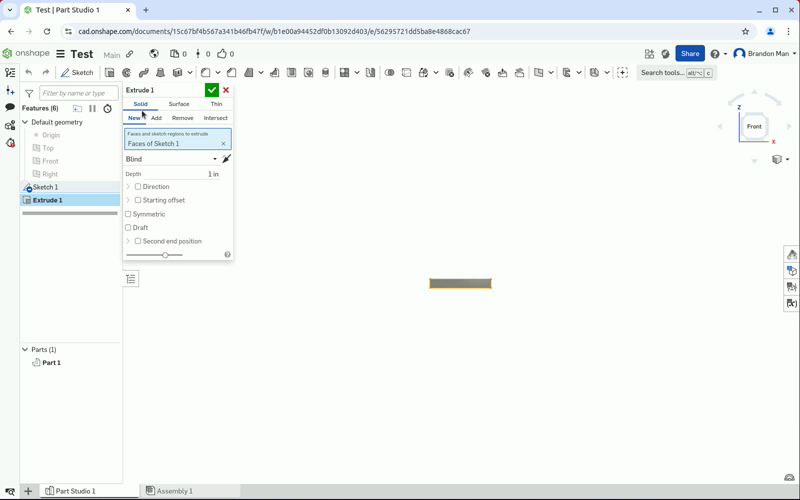
mouse_move(137, 120)
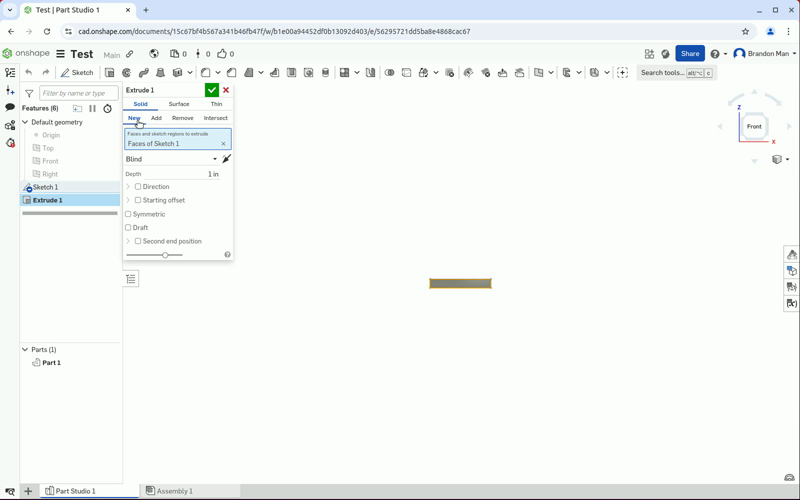
click(137, 120)
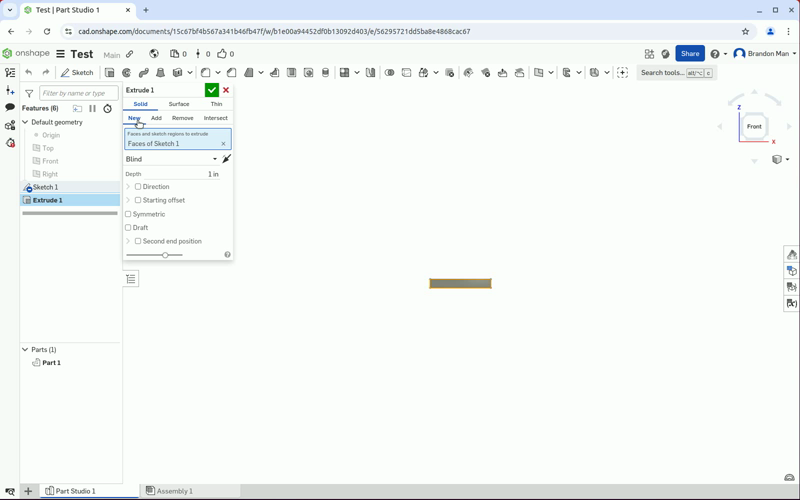
key(tab, 4)
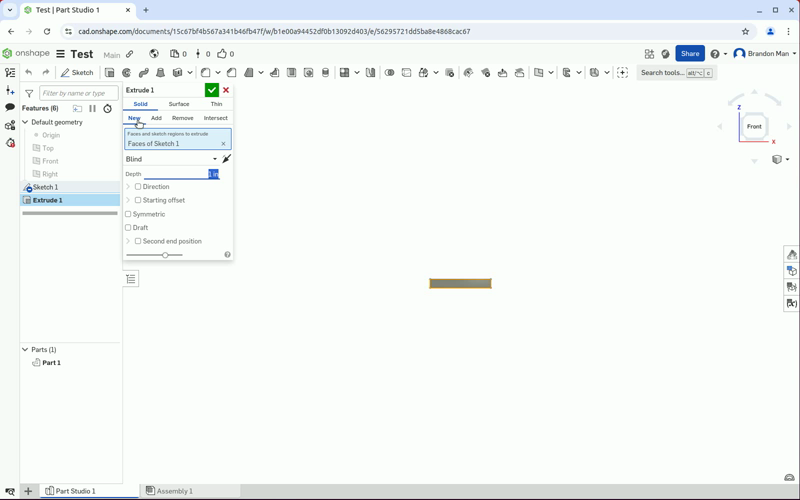
text(0.241)
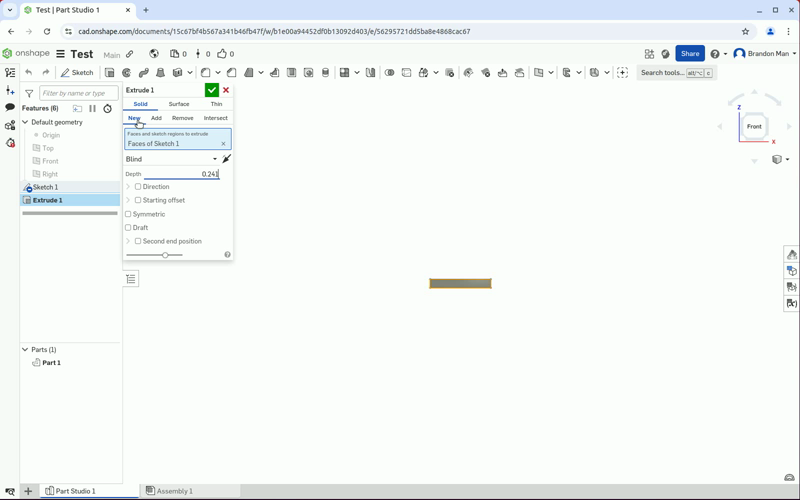
key(enter)
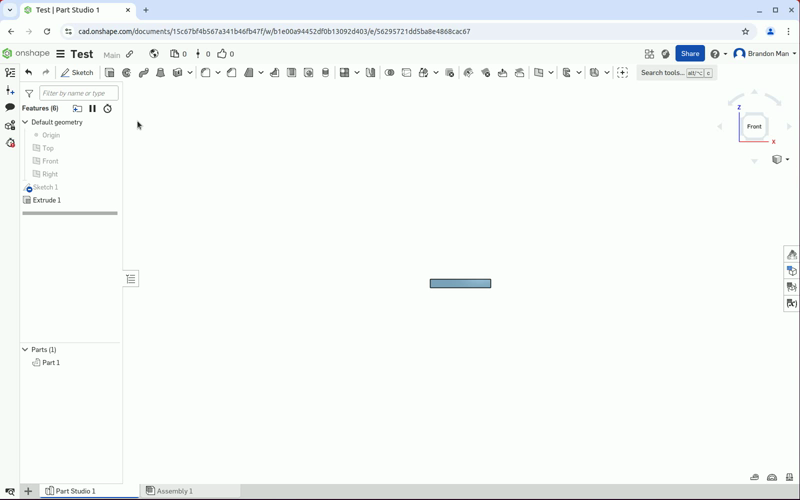
key(shift+h)
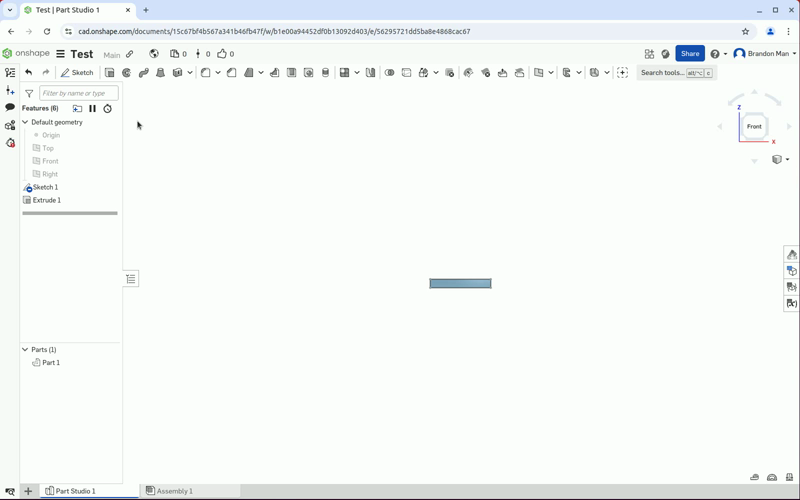
key(shift+h)
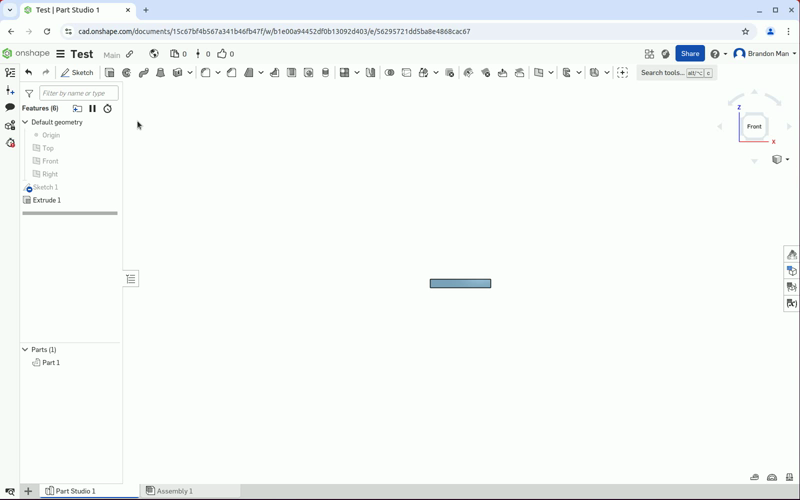
mouse_move(73, 189)
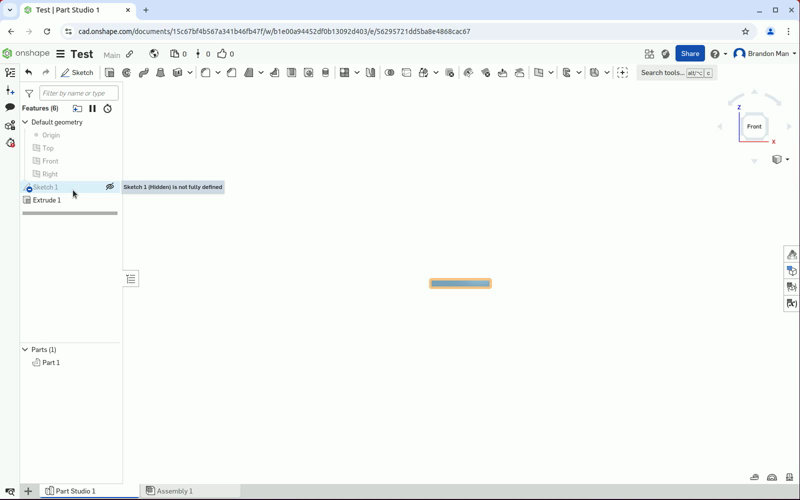
click(73, 189)
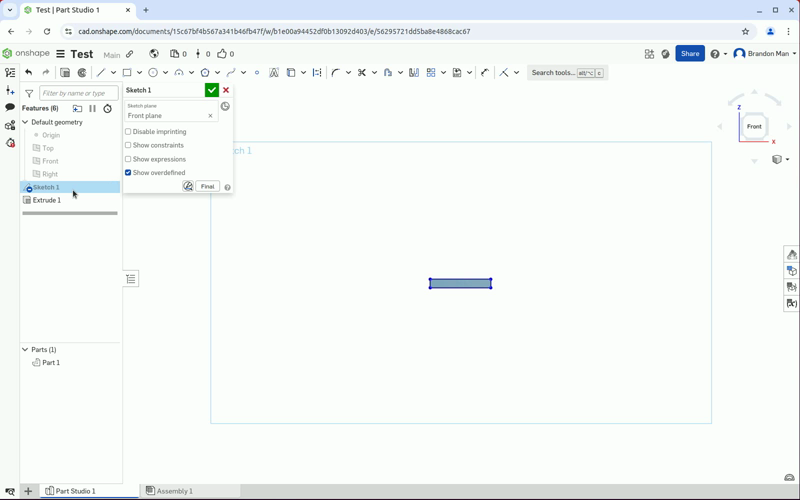
mouse_move(229, 92)
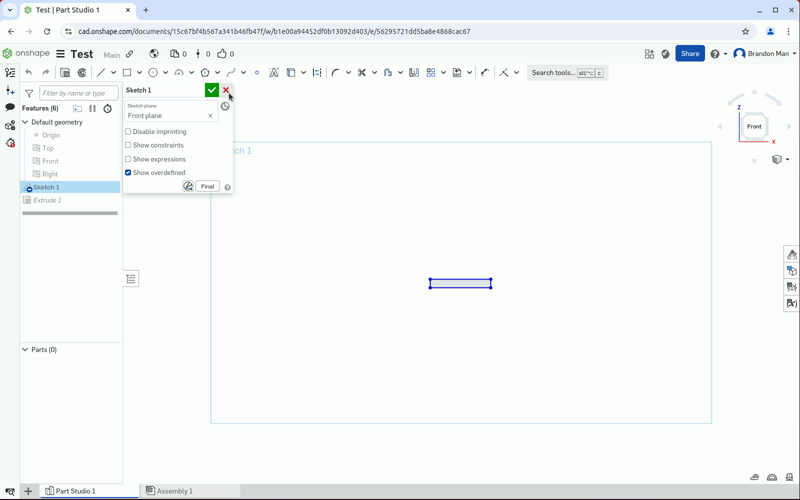
click(229, 92)
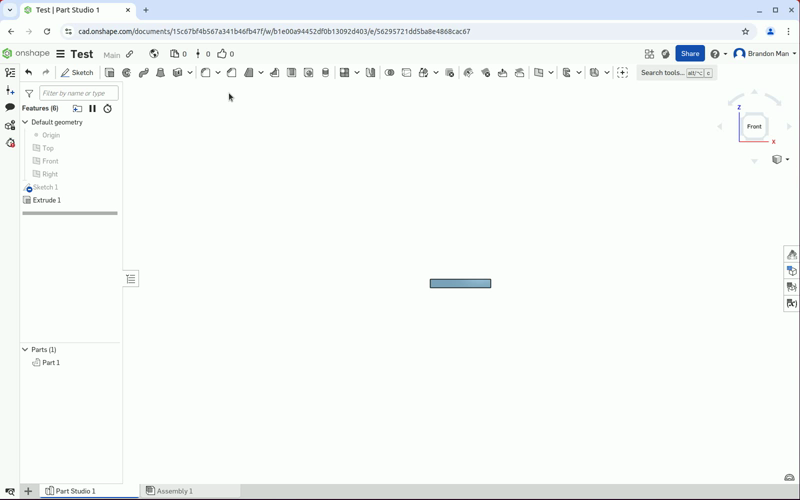
mouse_move(541, 75)
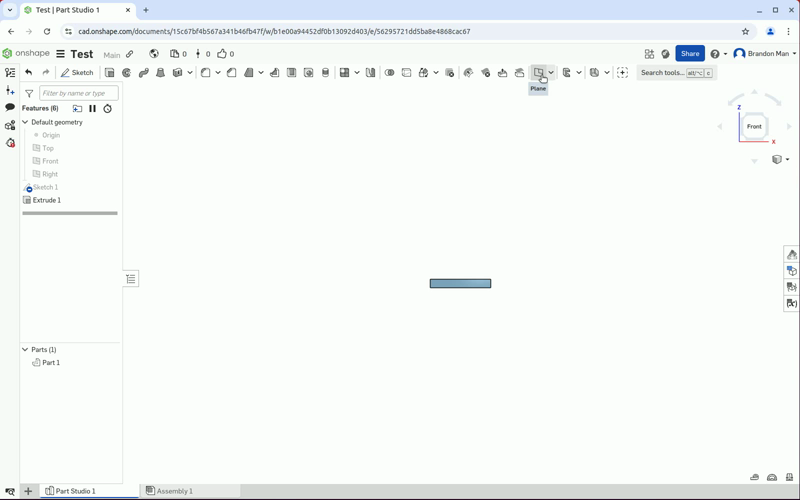
click(541, 75)
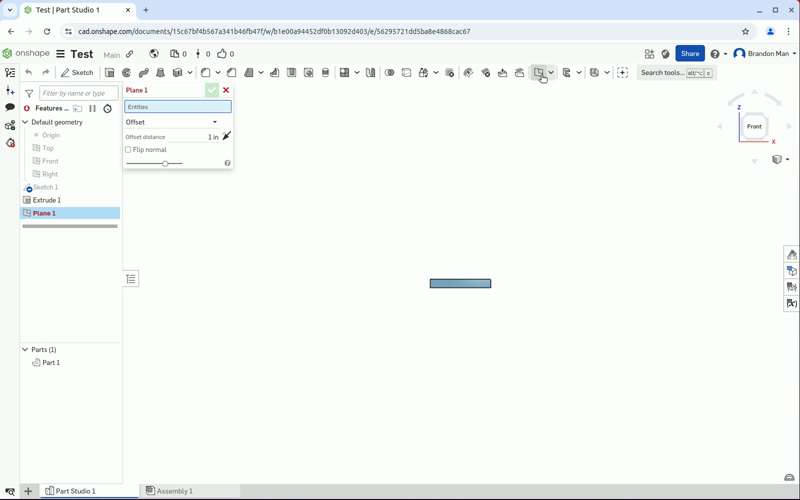
mouse_move(73, 163)
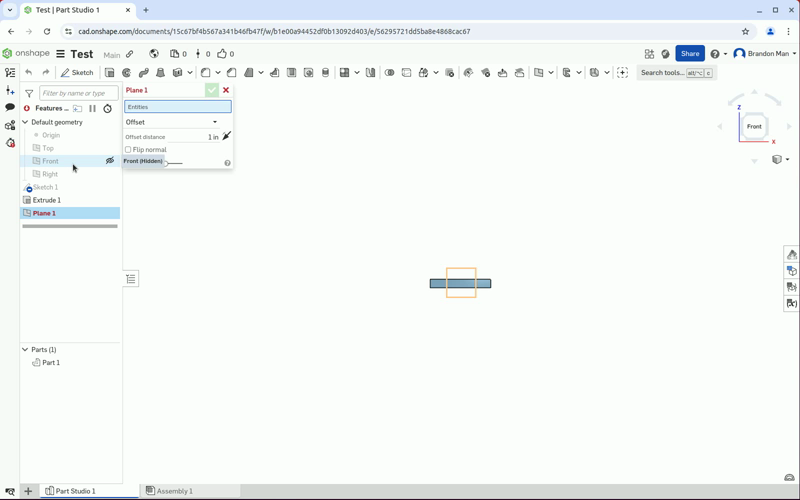
click(73, 163)
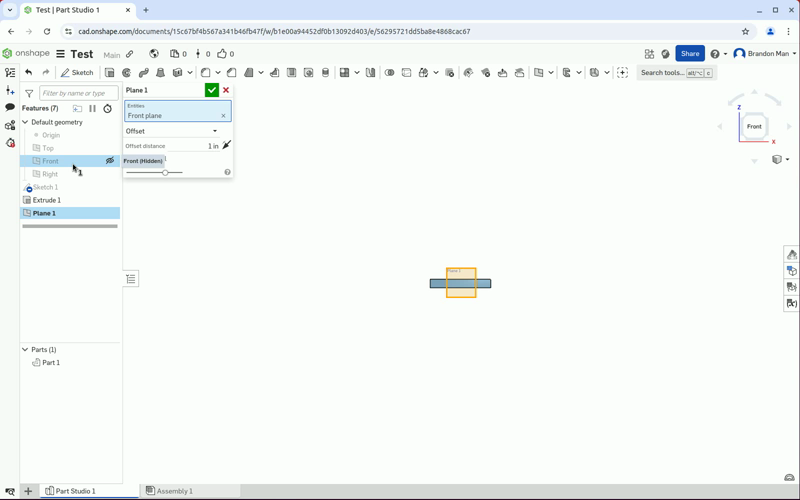
key(tab, 2)
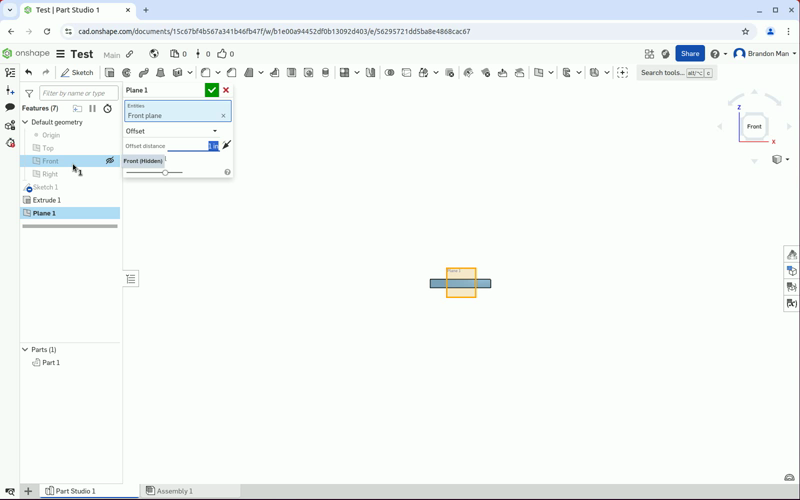
text(0.246)
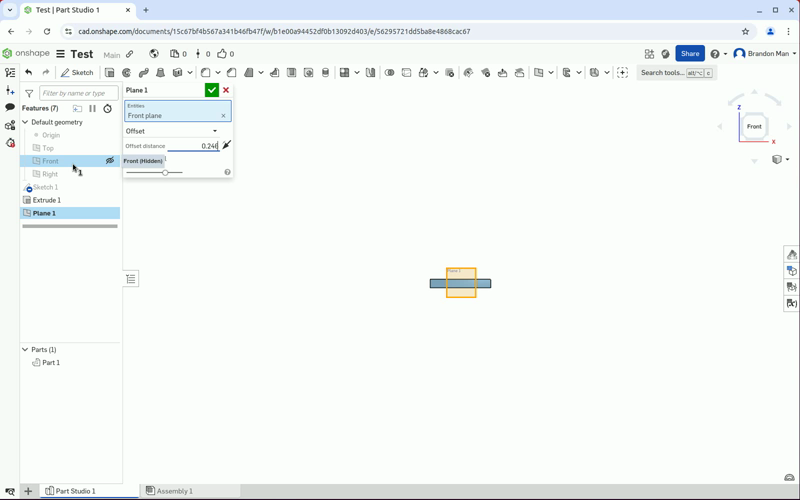
key(enter, 2)
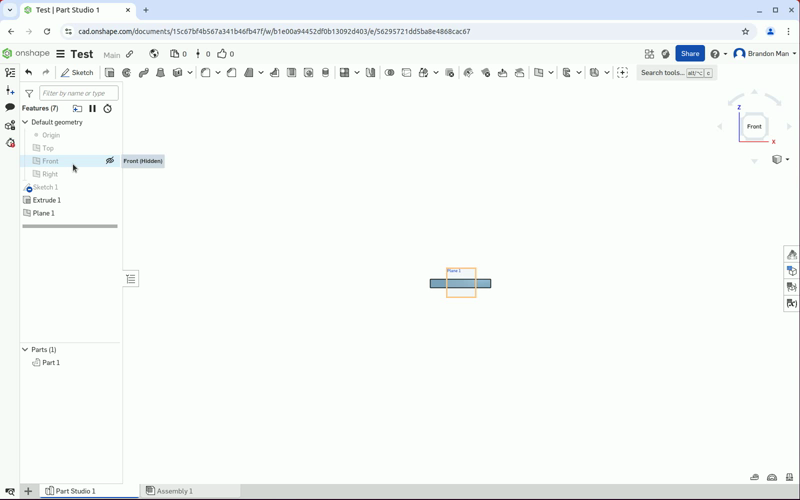
key(shift+s)
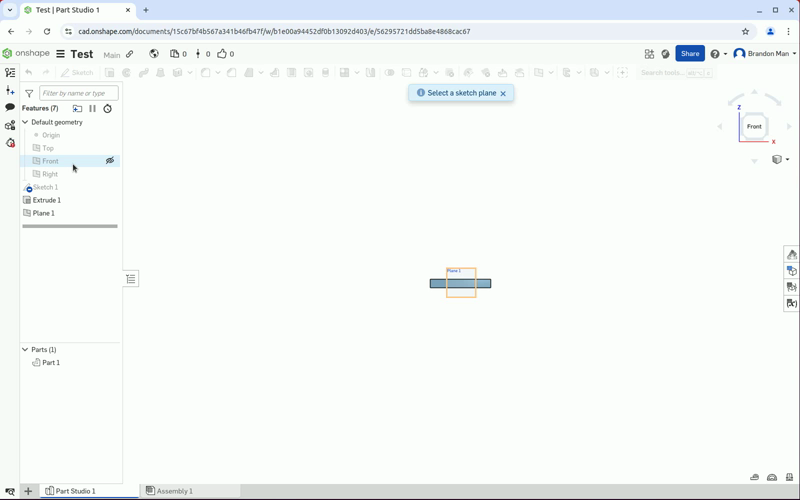
mouse_move(73, 215)
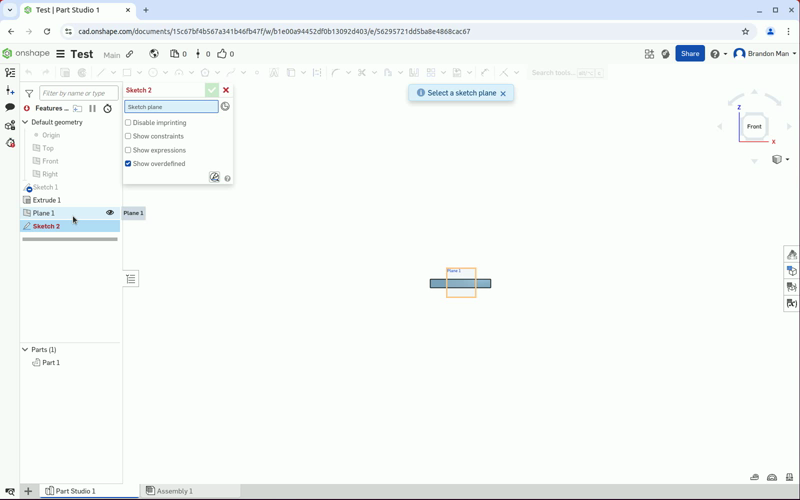
click(73, 215)
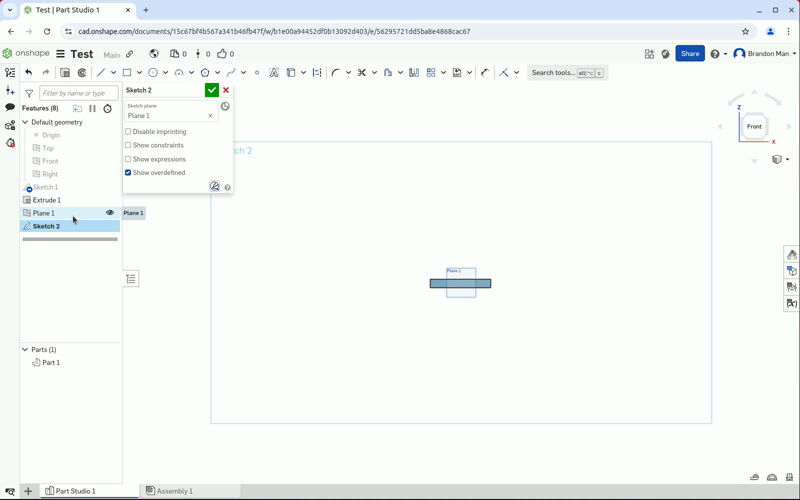
mouse_move(73, 352)
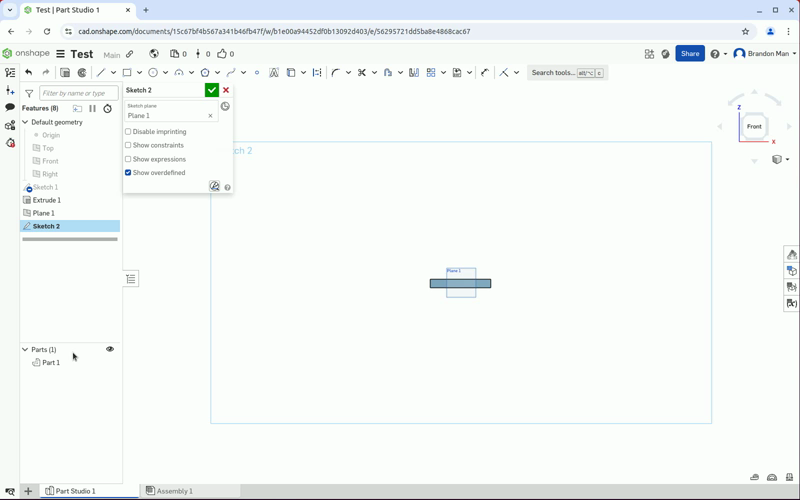
key(y)
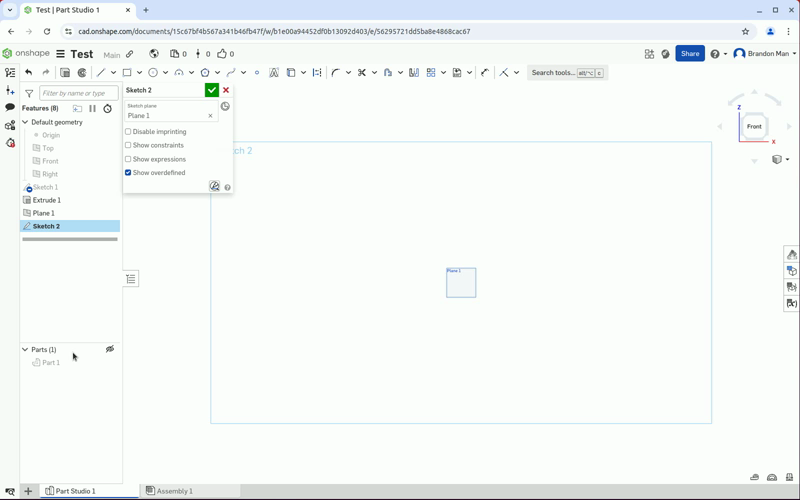
key(l)
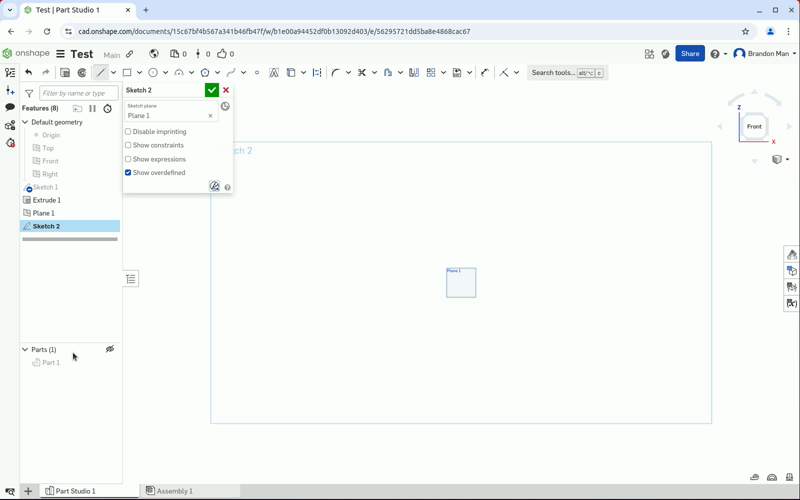
key_down(shift)
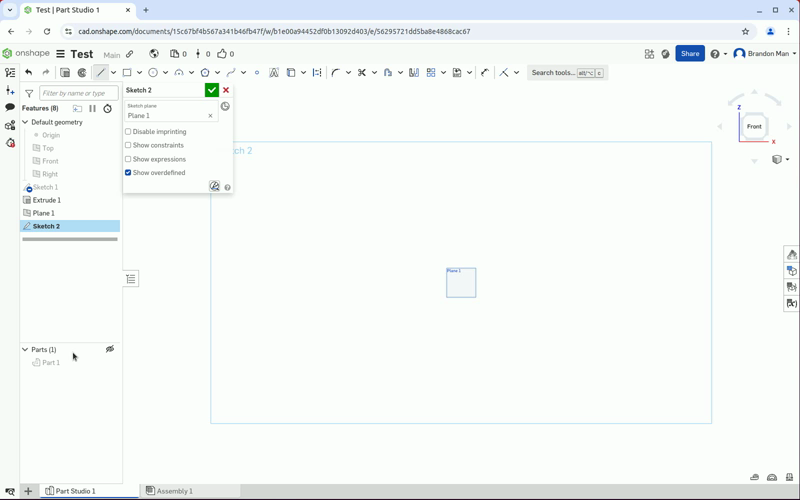
mouse_move(430, 298)
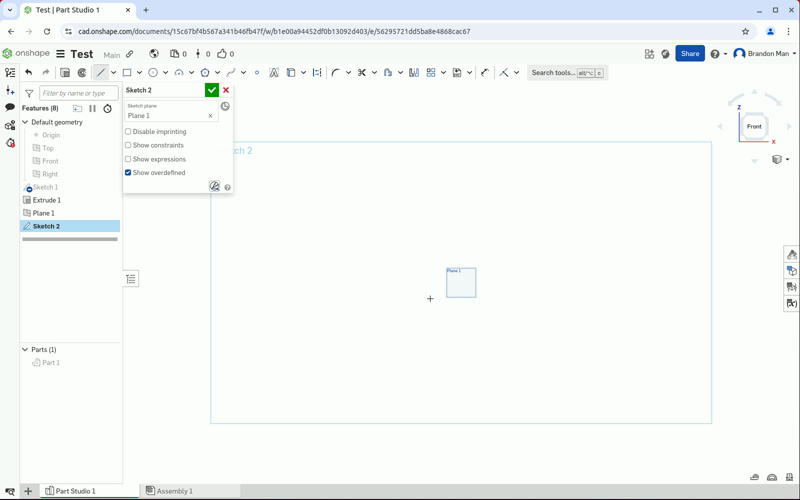
click(430, 298)
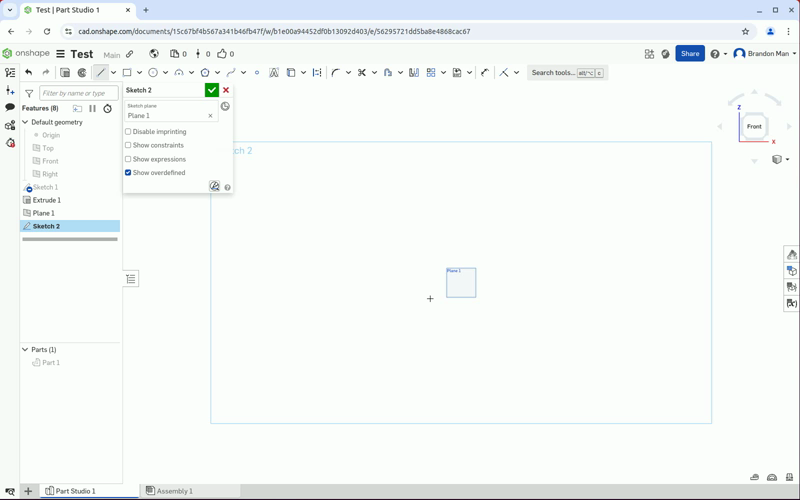
key_up(shift)
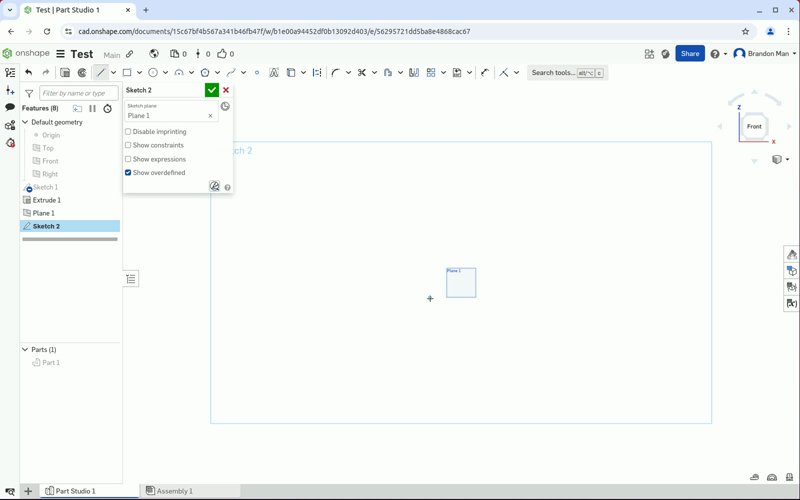
key_down(shift)
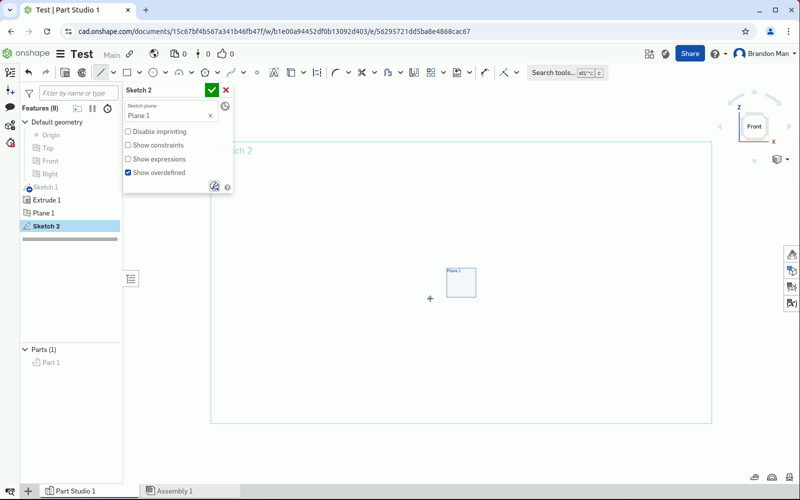
mouse_move(490, 298)
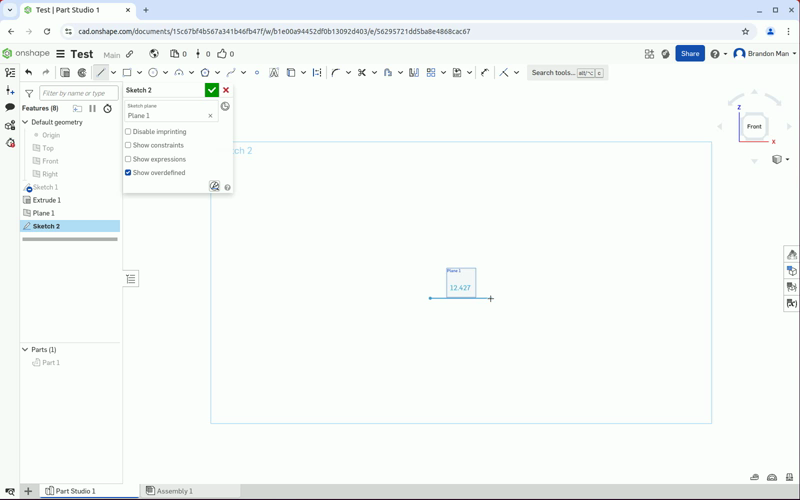
click(490, 298)
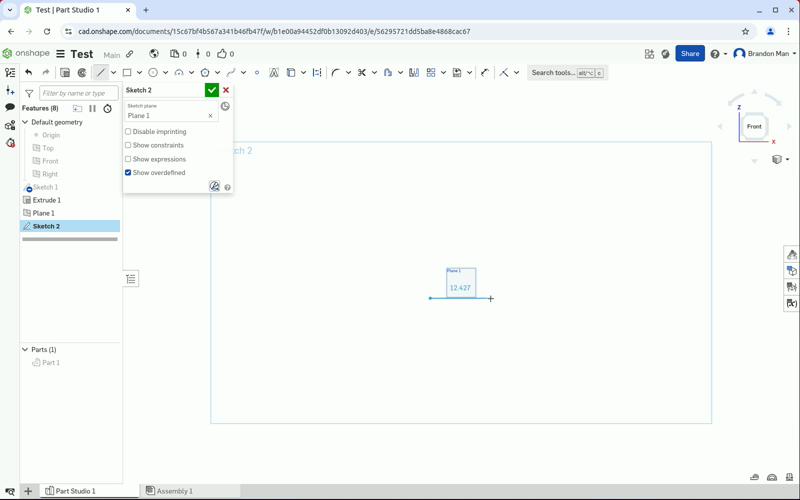
key_up(shift)
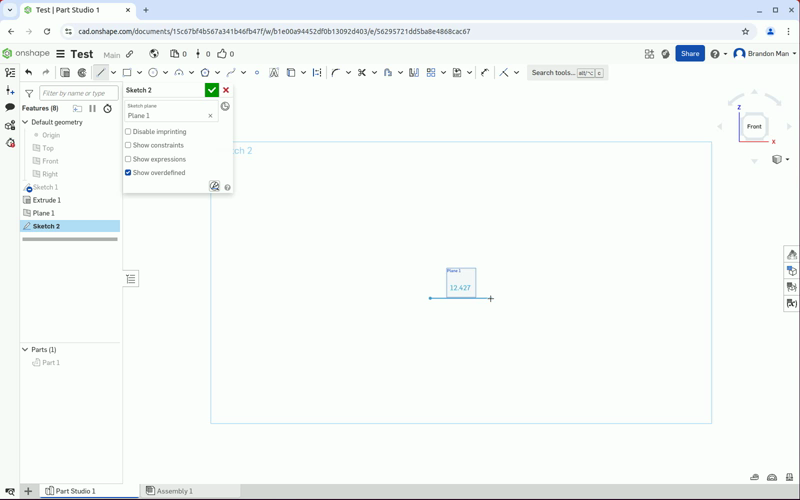
key_down(shift)
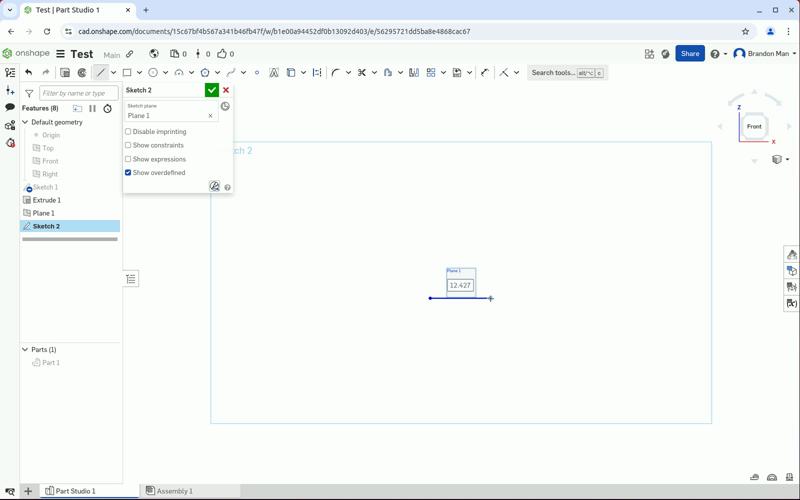
mouse_move(520, 298)
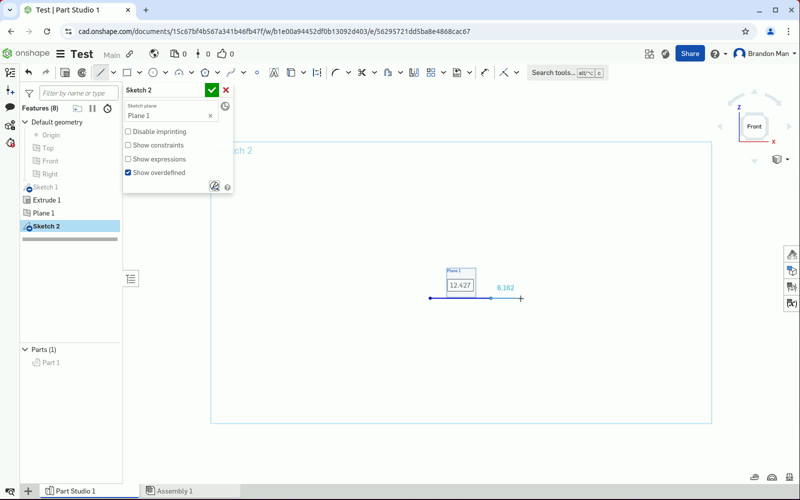
mouse_move(490, 293)
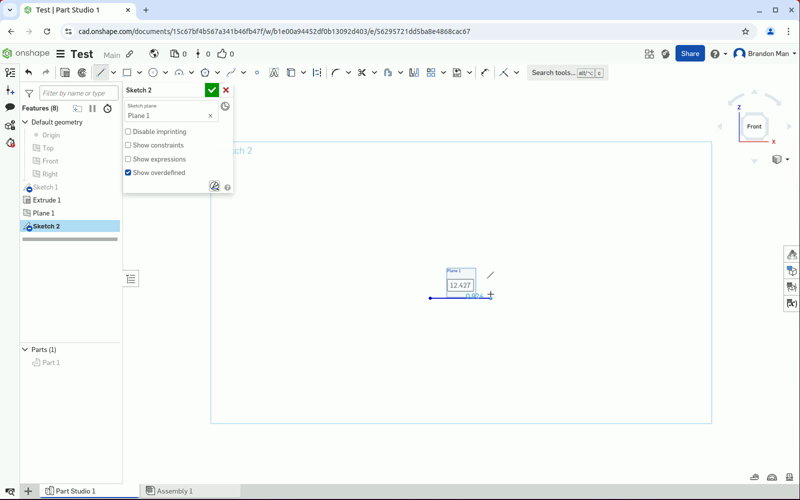
scroll(6)
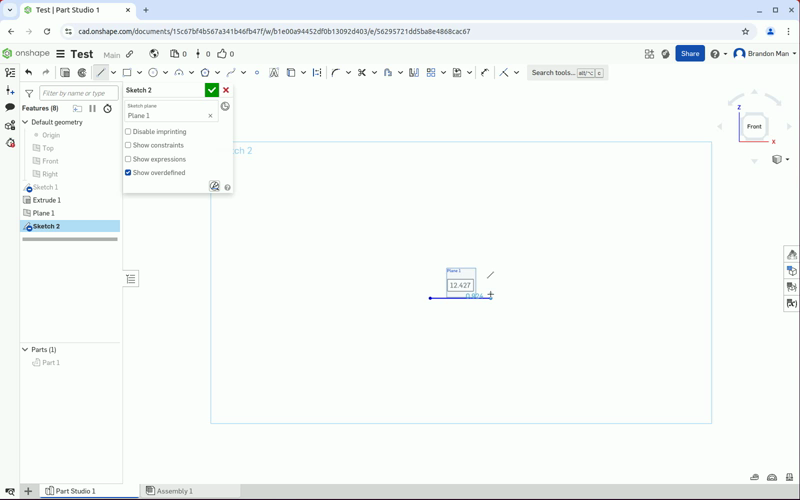
scroll(6)
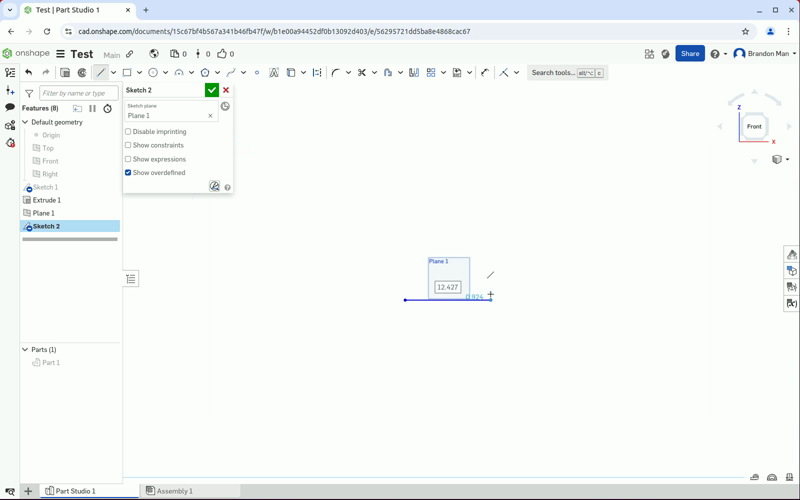
scroll(6)
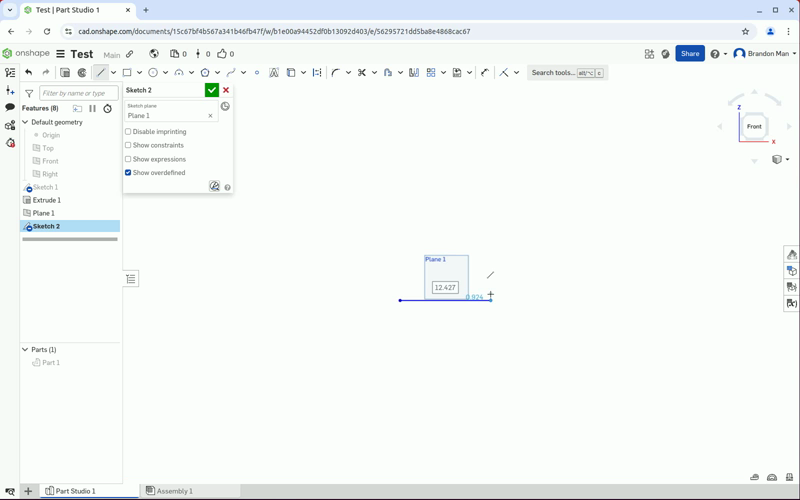
scroll(6)
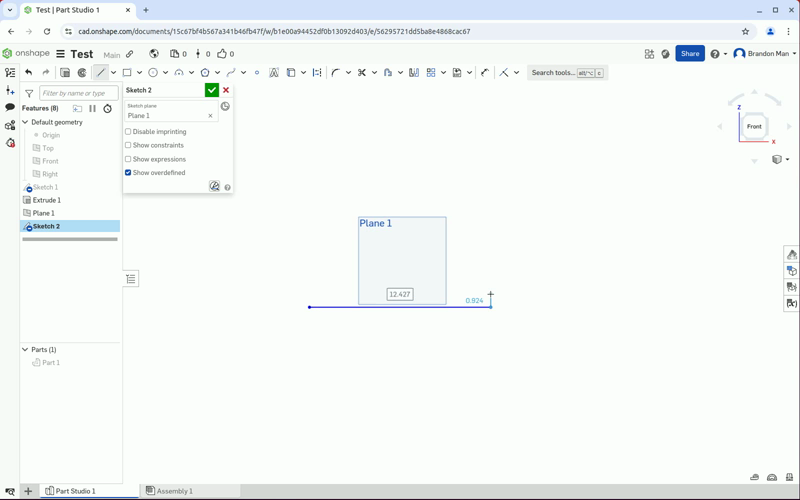
scroll(6)
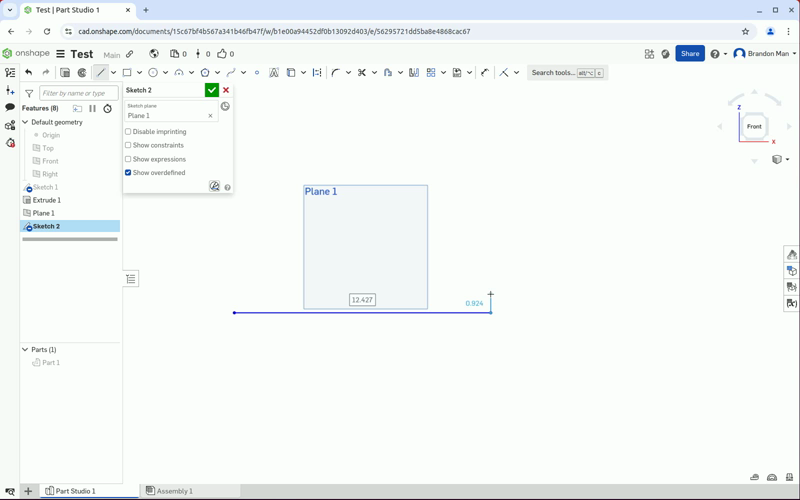
scroll(6)
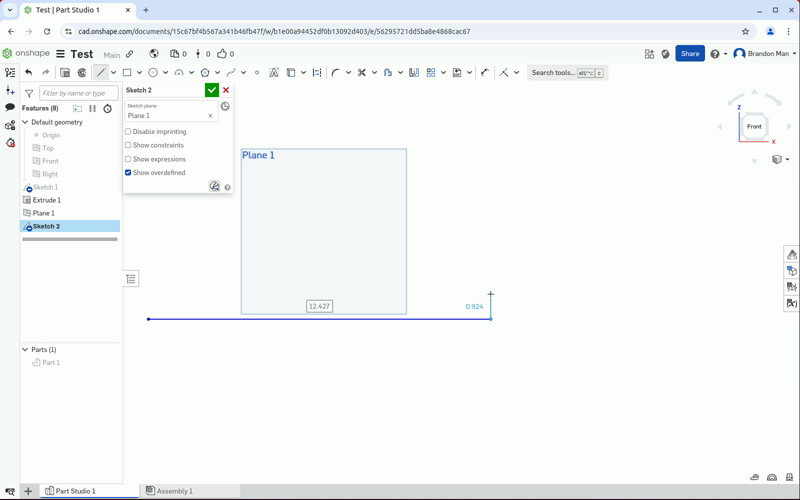
scroll(6)
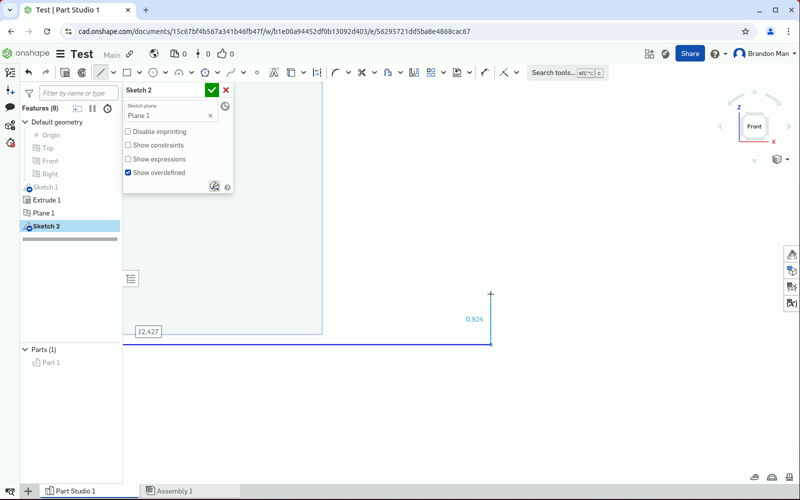
click(490, 293)
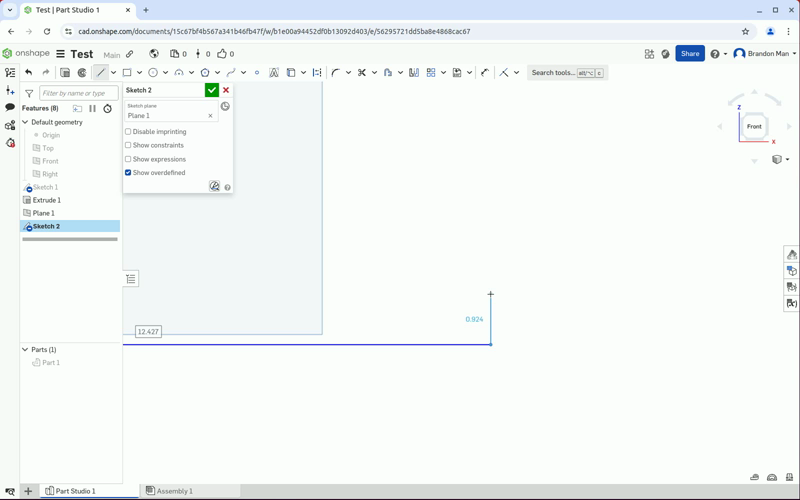
scroll(-6)
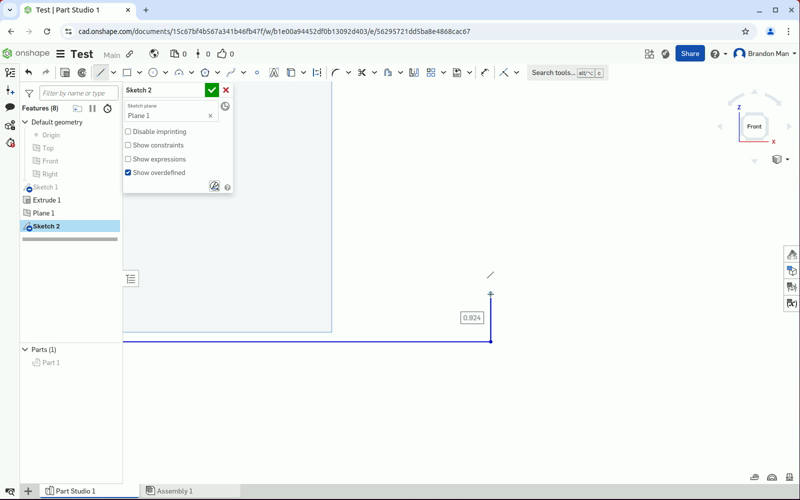
scroll(-6)
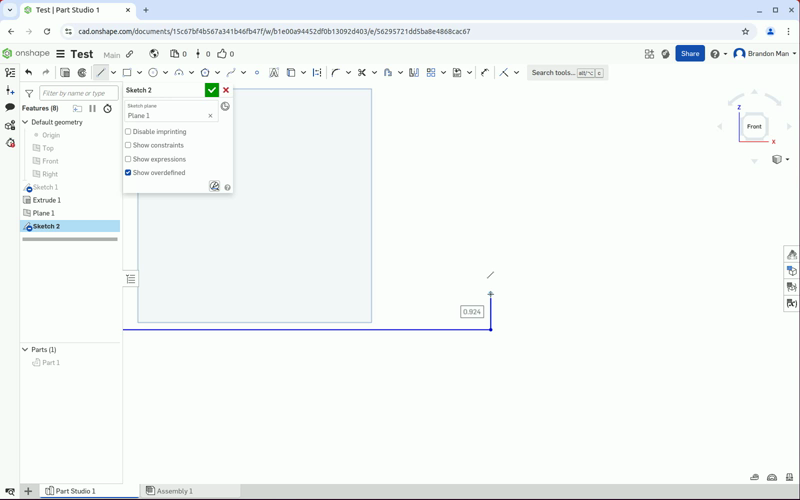
scroll(-6)
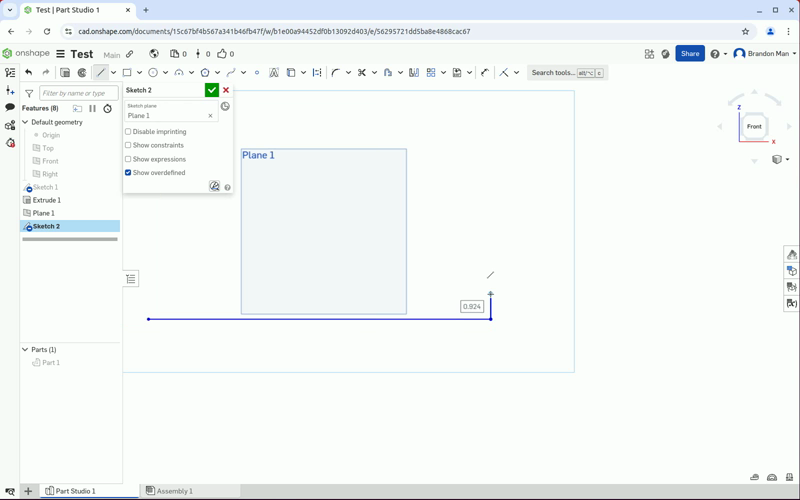
scroll(-6)
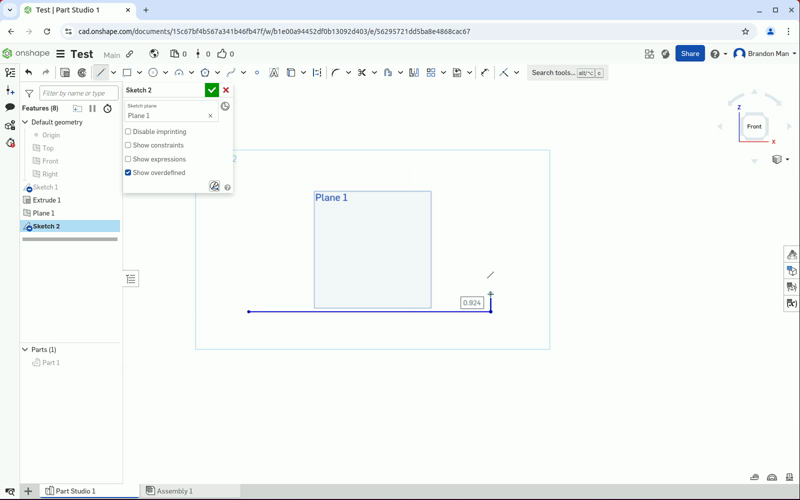
scroll(-6)
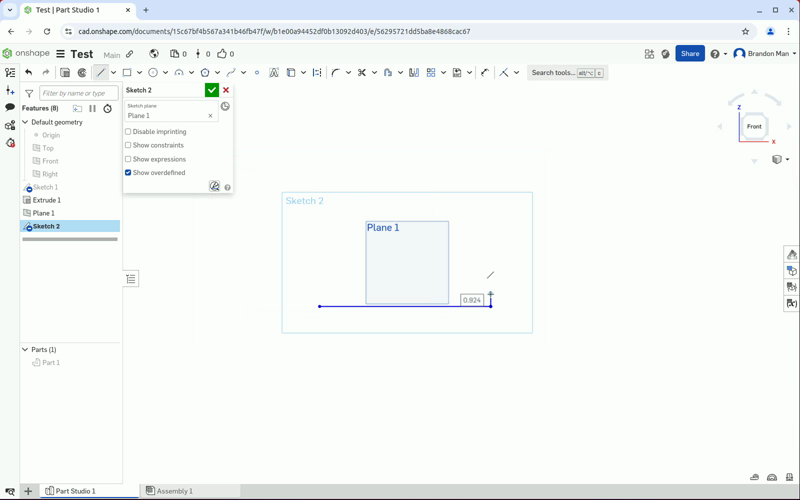
scroll(-6)
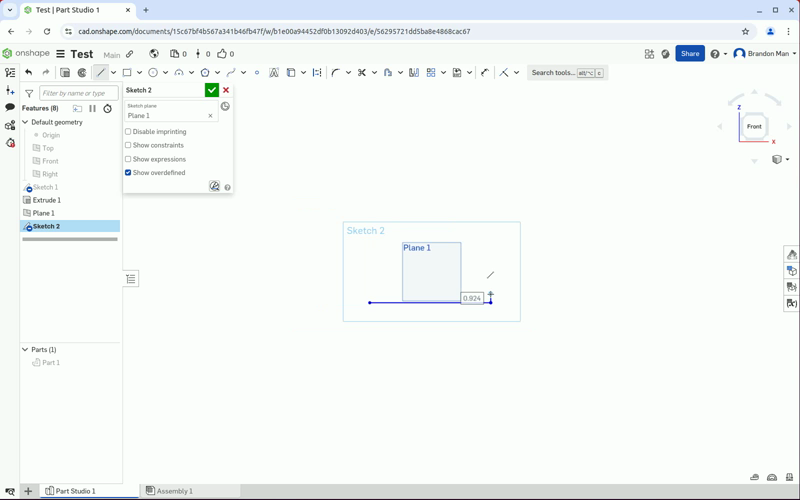
scroll(-6)
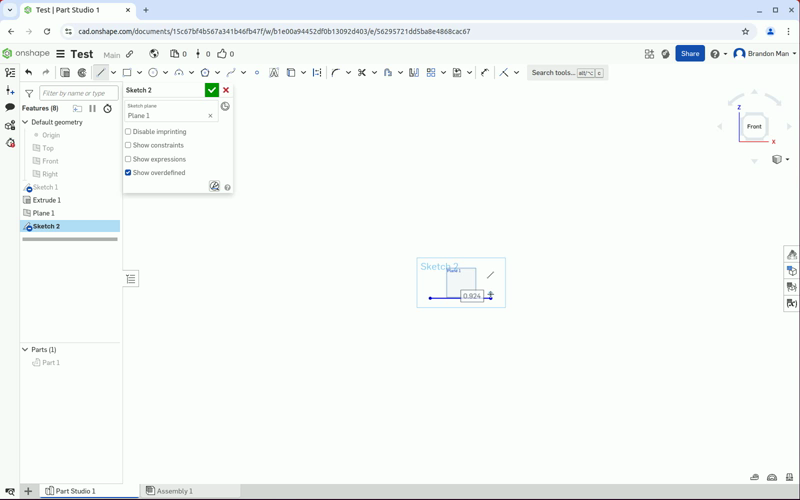
key_up(shift)
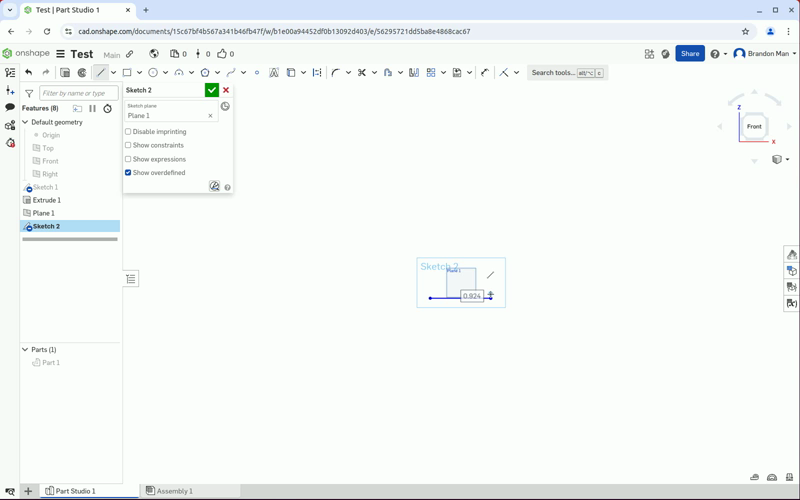
key_down(shift)
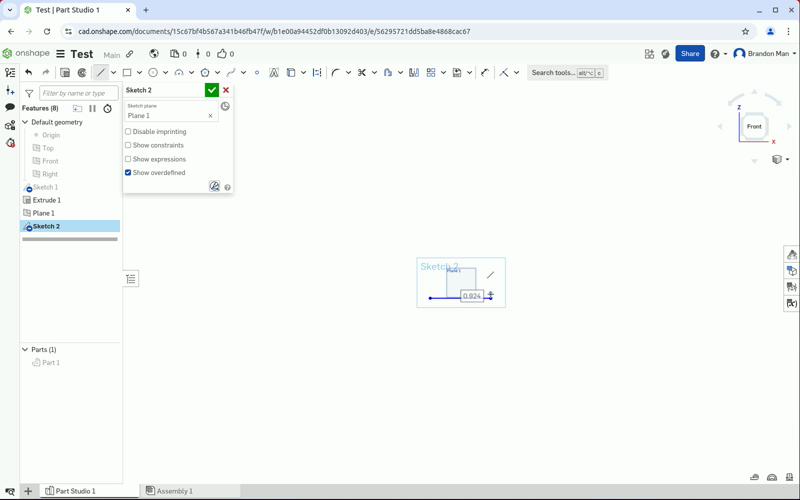
mouse_move(430, 293)
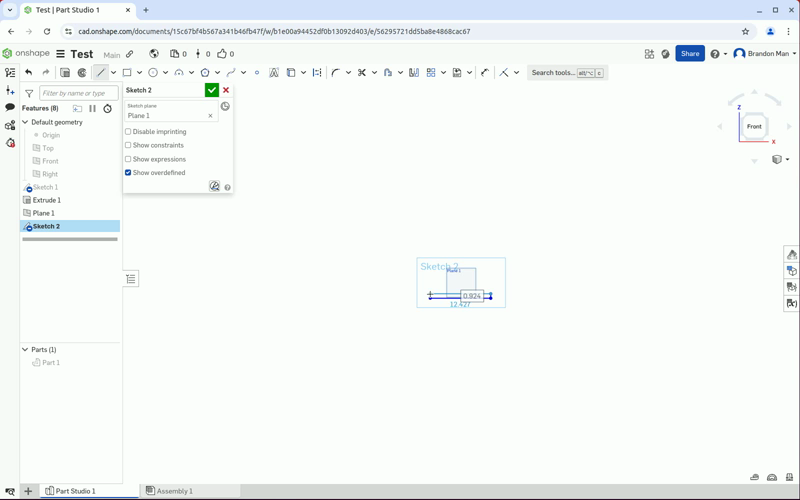
click(430, 293)
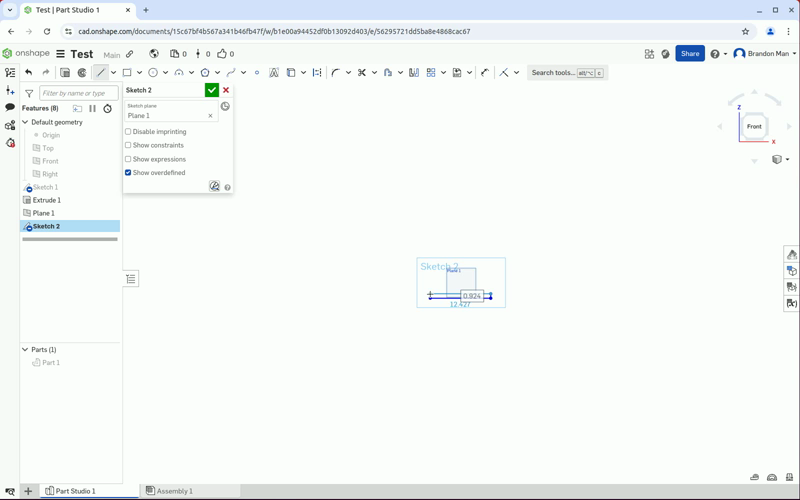
key_up(shift)
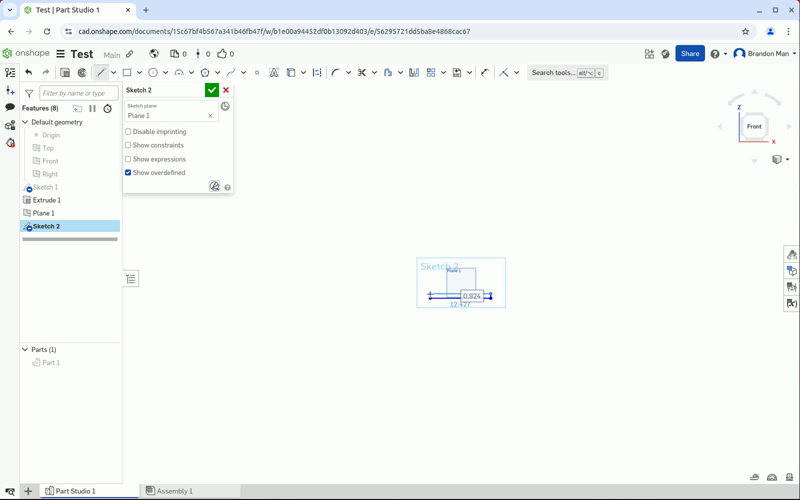
mouse_move(460, 293)
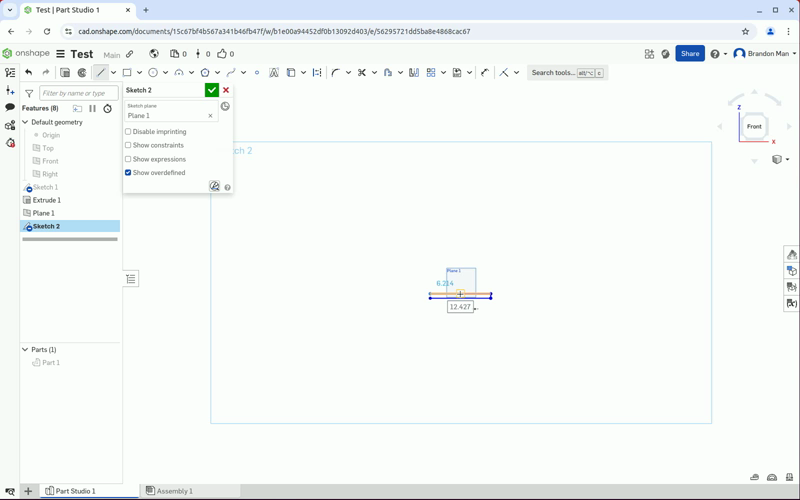
key_down(shift)
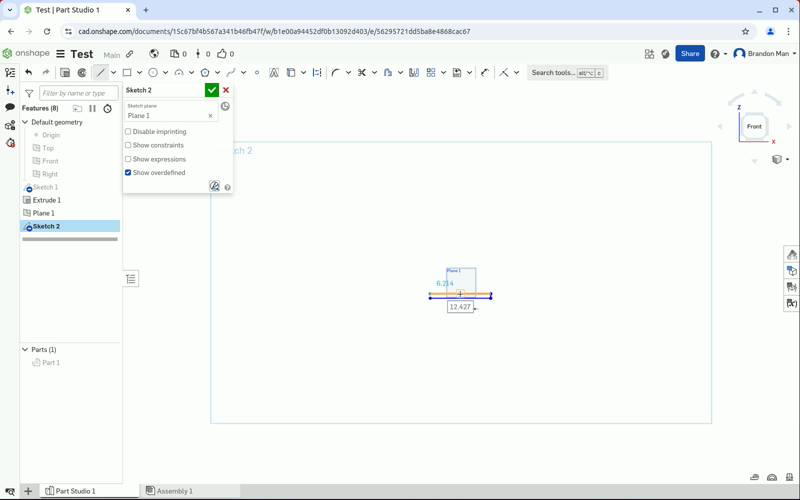
mouse_move(430, 298)
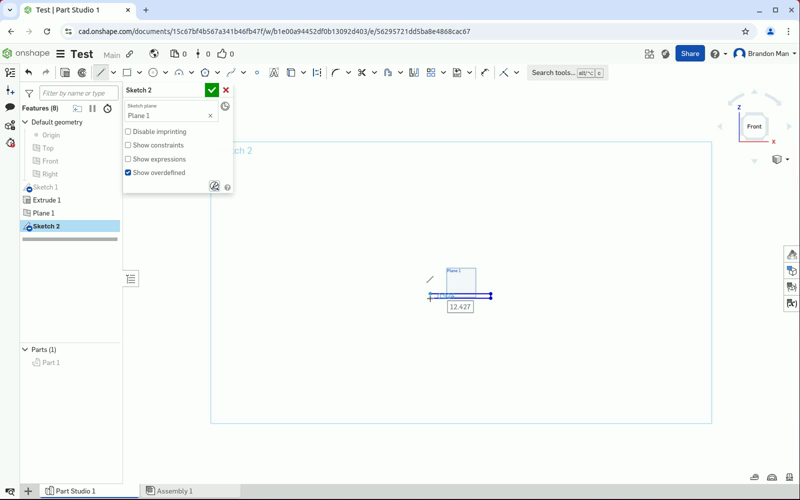
scroll(6)
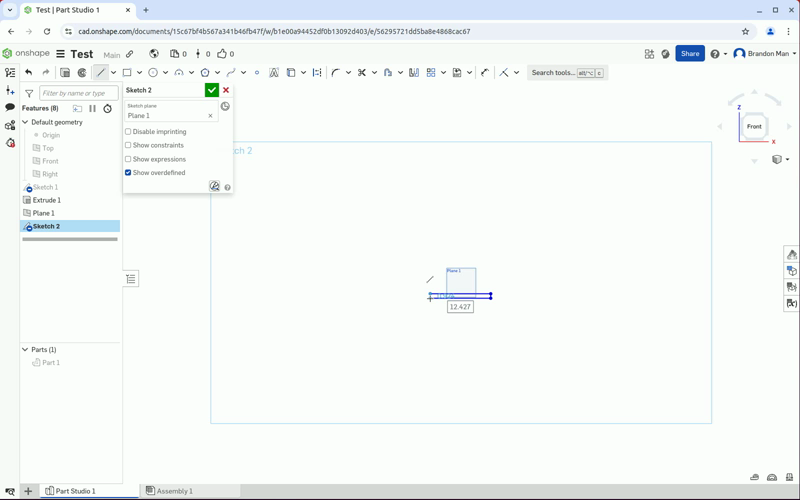
scroll(6)
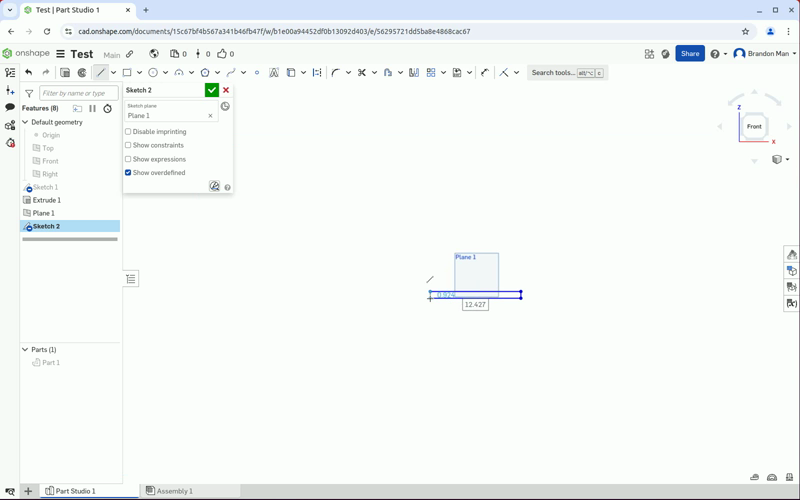
scroll(6)
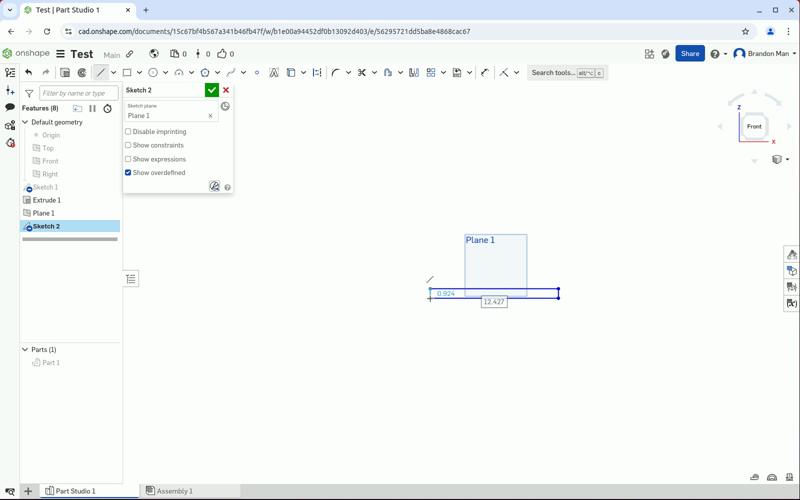
scroll(6)
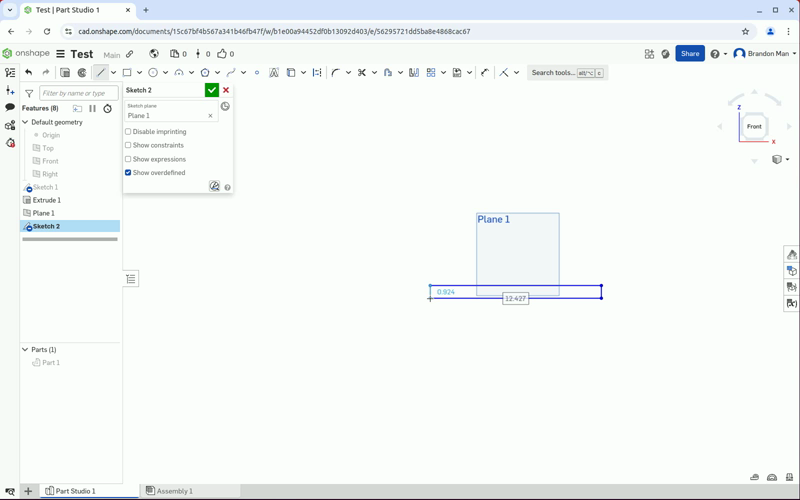
scroll(6)
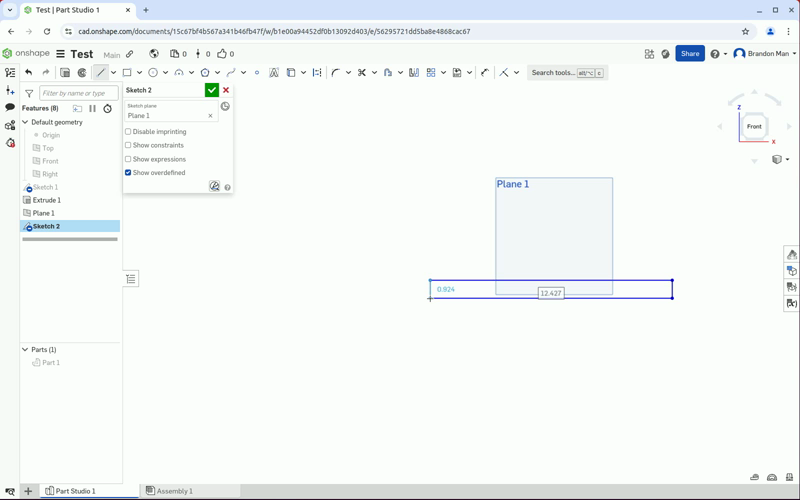
scroll(6)
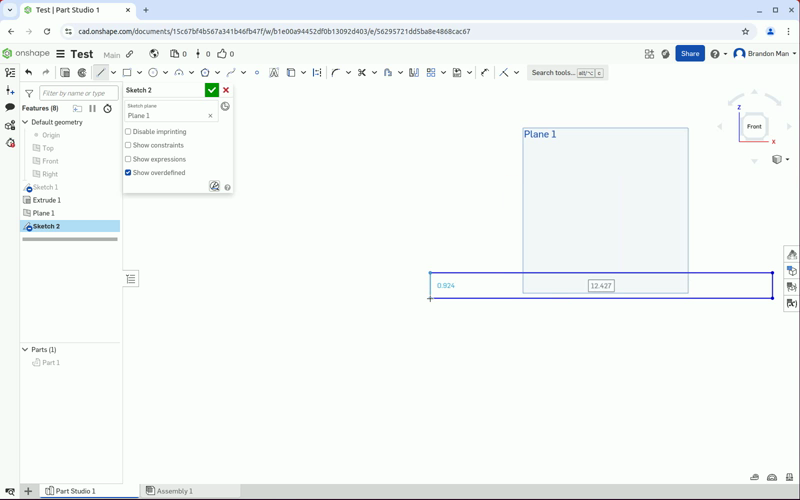
scroll(6)
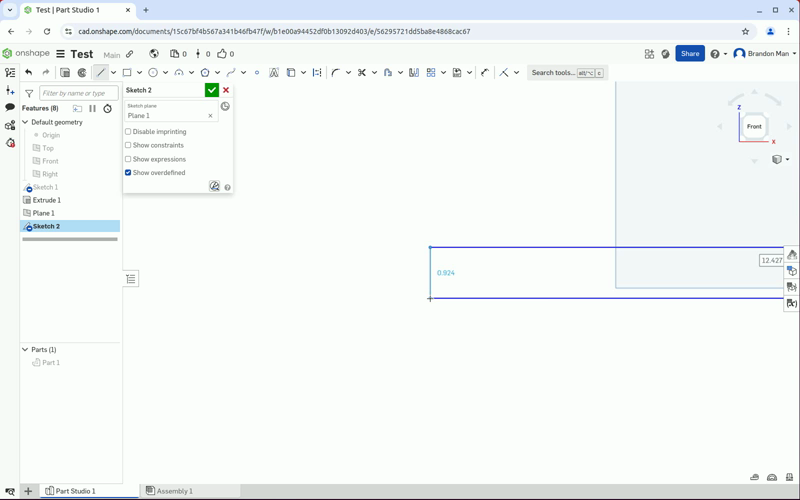
key_up(shift)
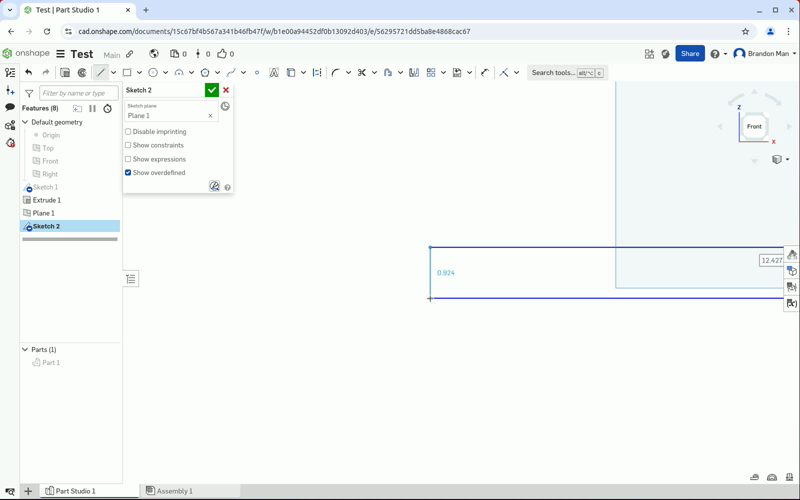
click(430, 298)
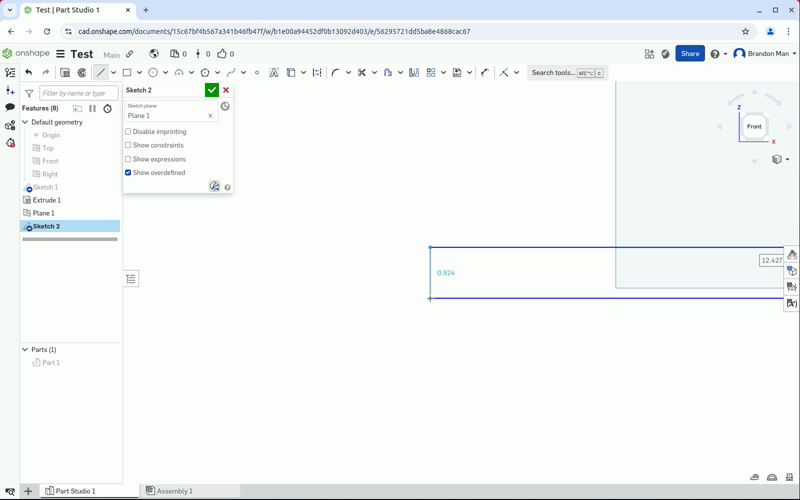
scroll(-6)
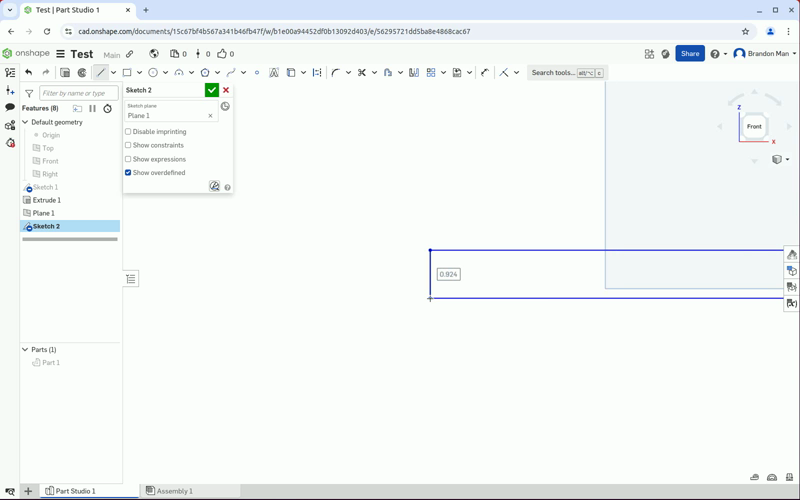
scroll(-6)
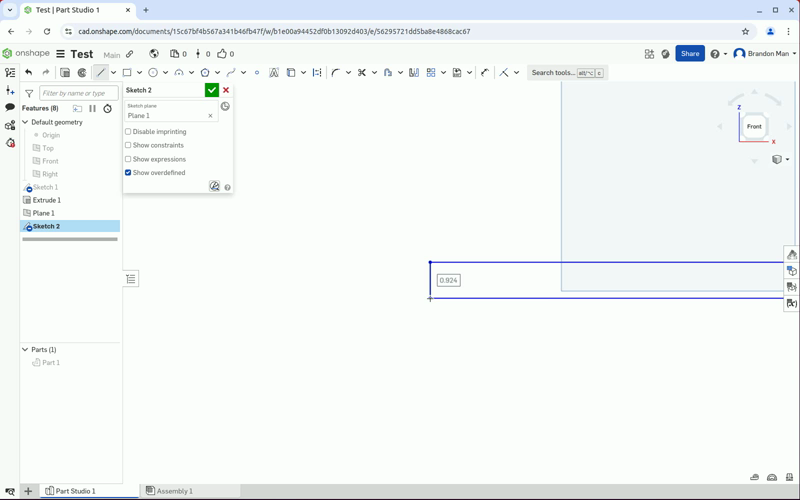
scroll(-6)
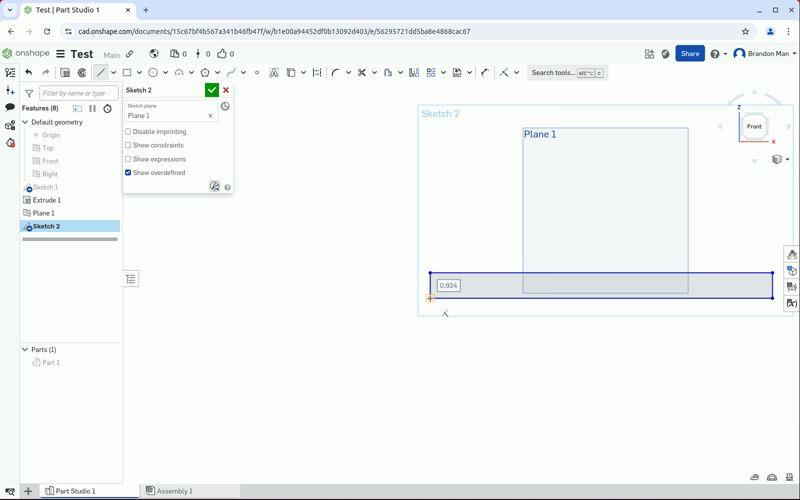
scroll(-6)
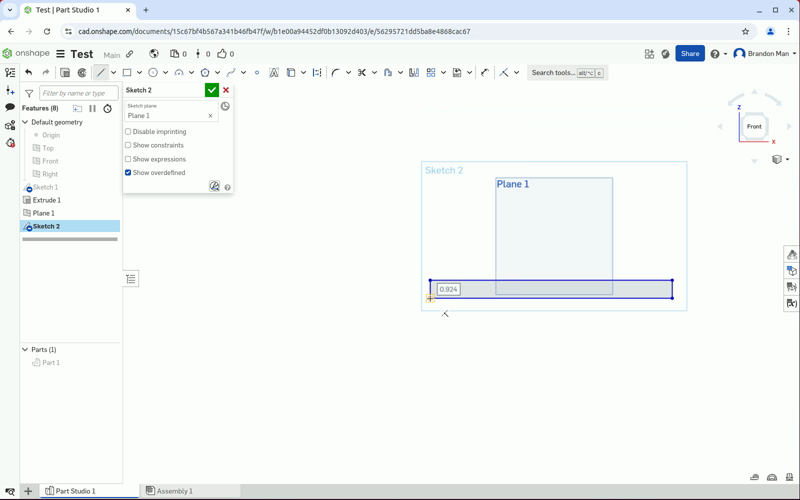
scroll(-6)
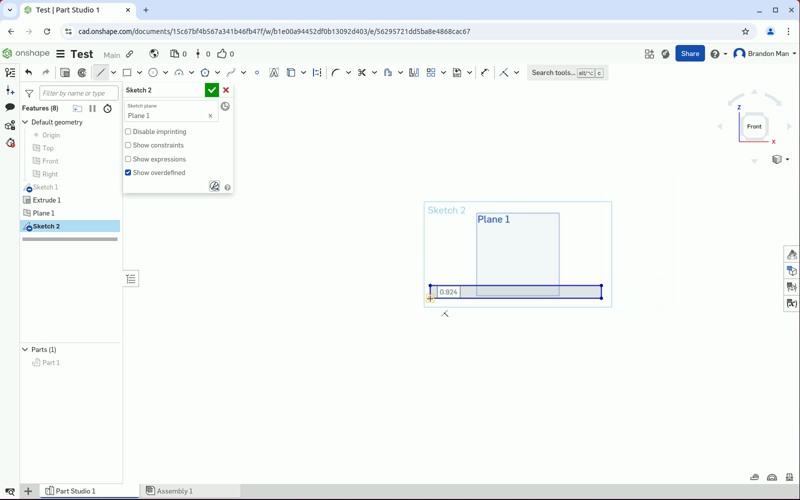
scroll(-6)
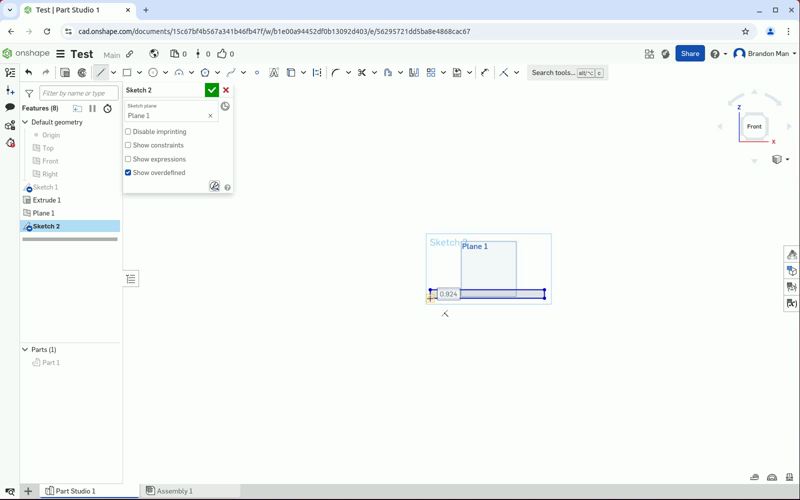
scroll(-6)
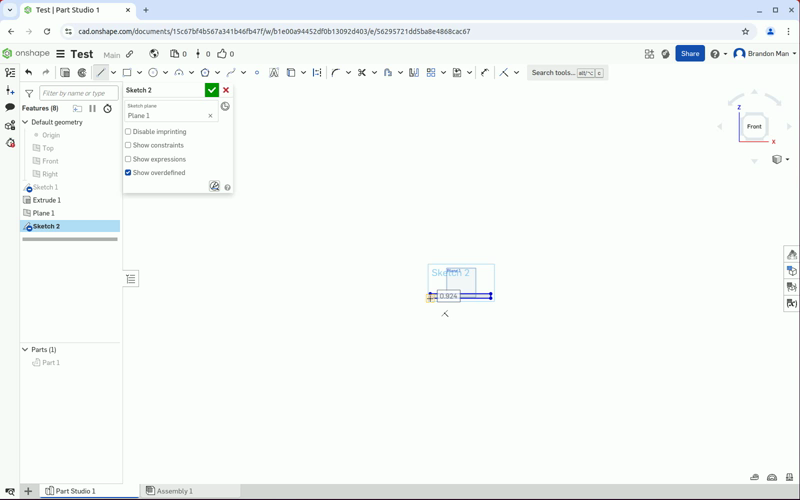
key(esc)
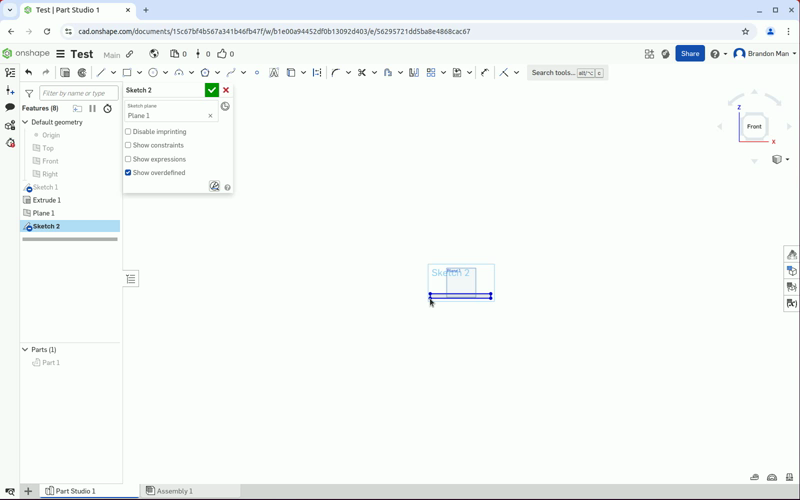
mouse_move(487, 295)
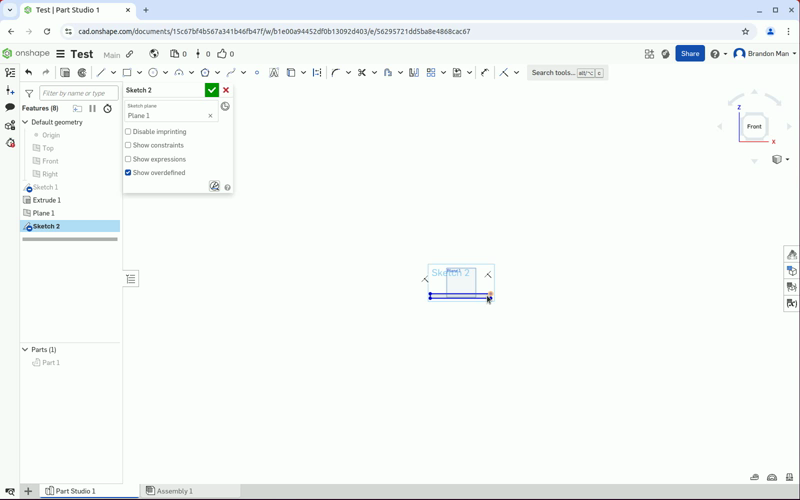
scroll(6)
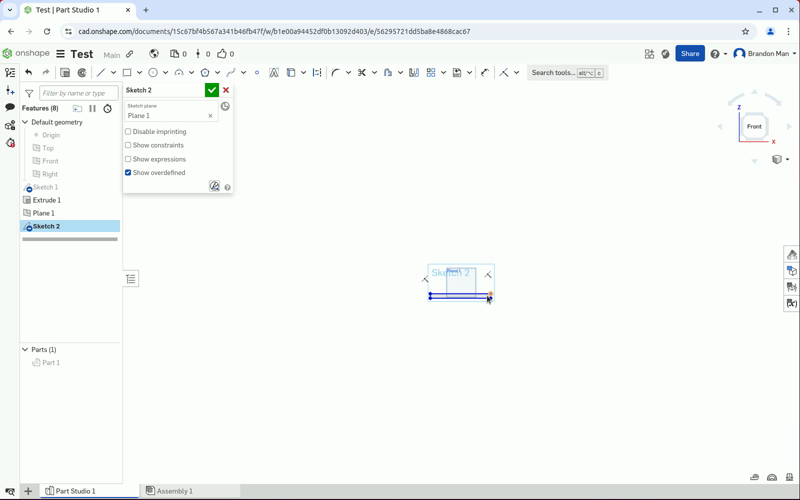
scroll(6)
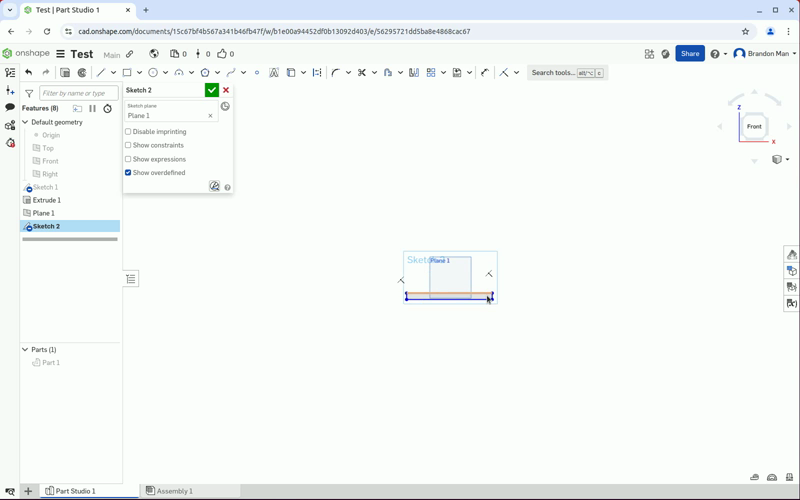
scroll(6)
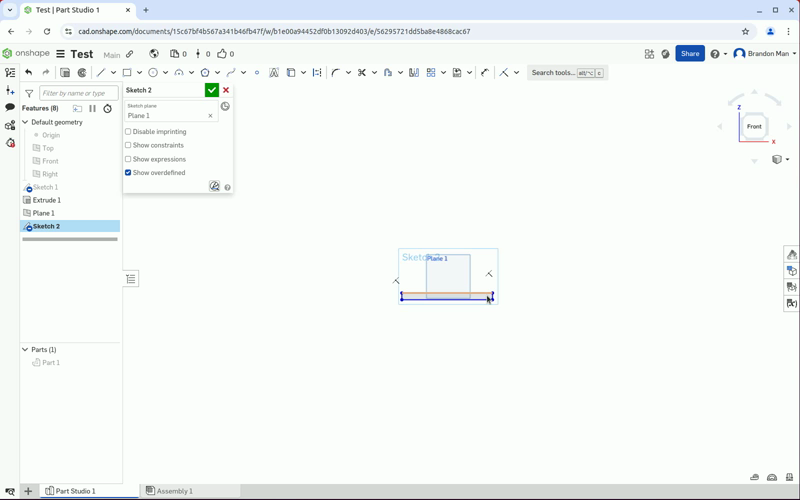
scroll(6)
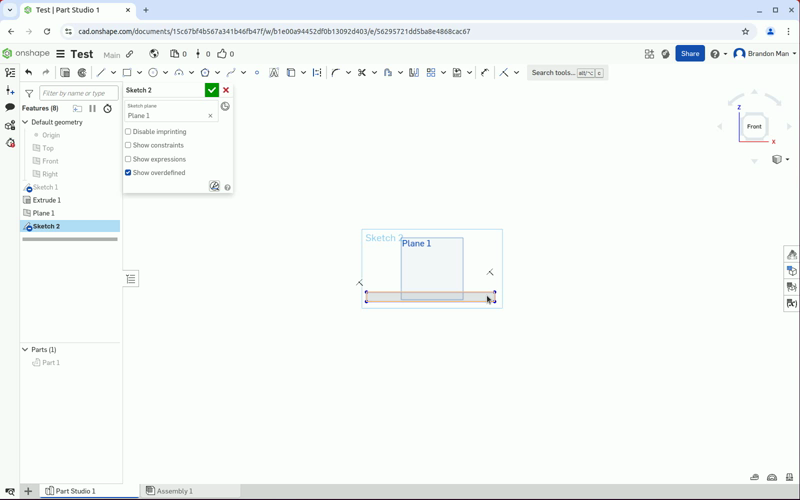
scroll(6)
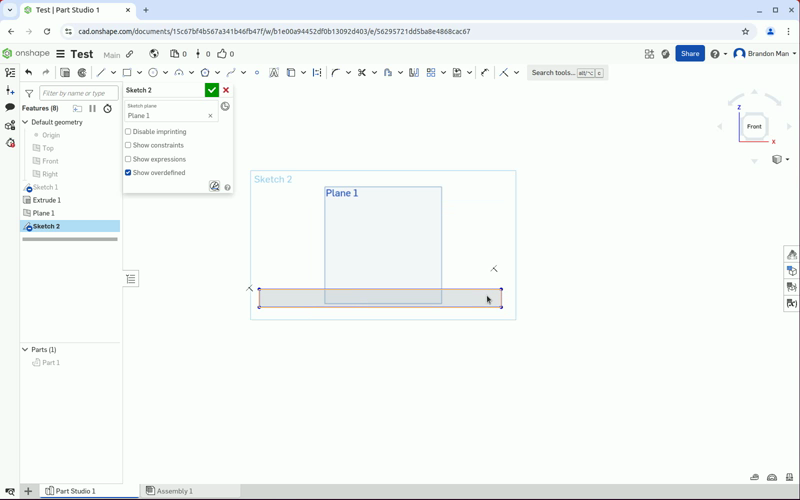
scroll(6)
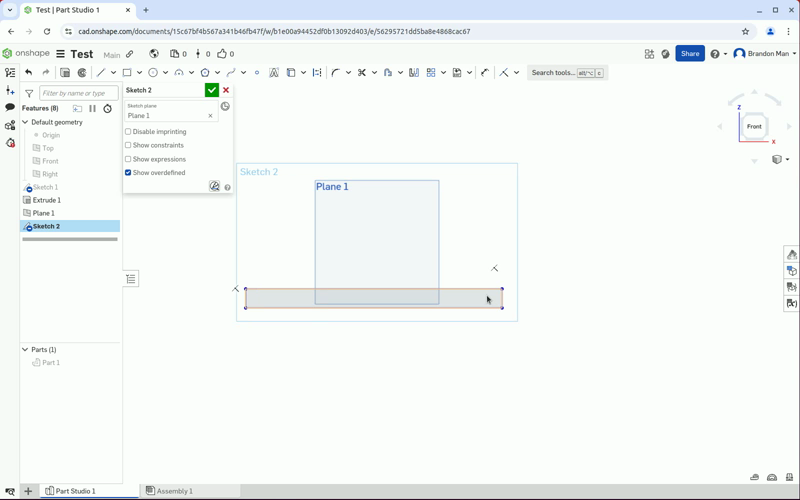
scroll(6)
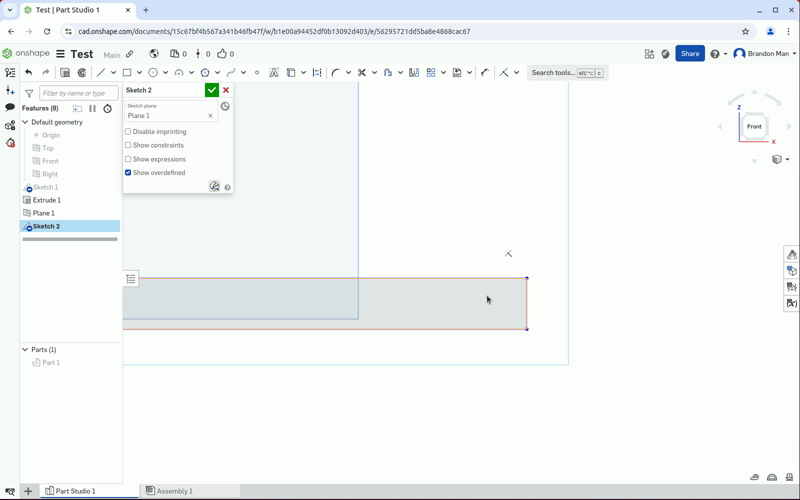
click(487, 295)
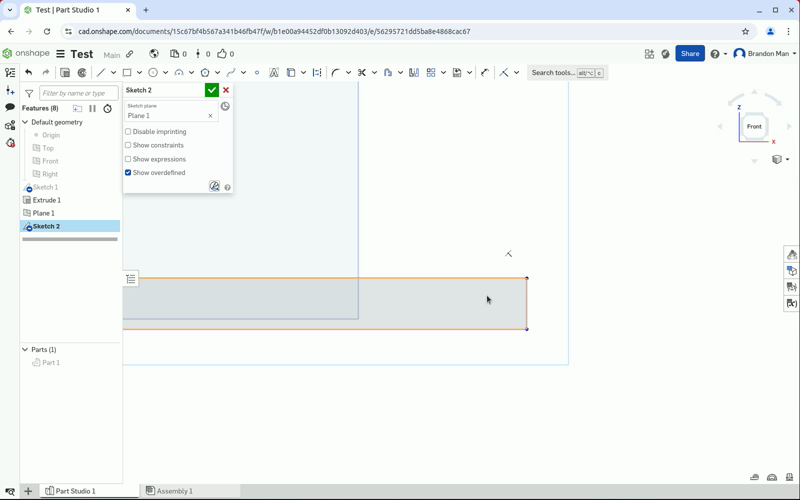
scroll(-6)
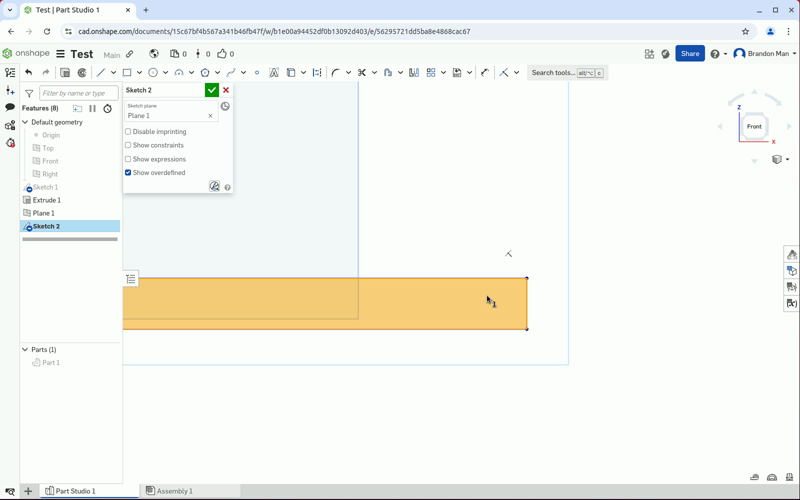
scroll(-6)
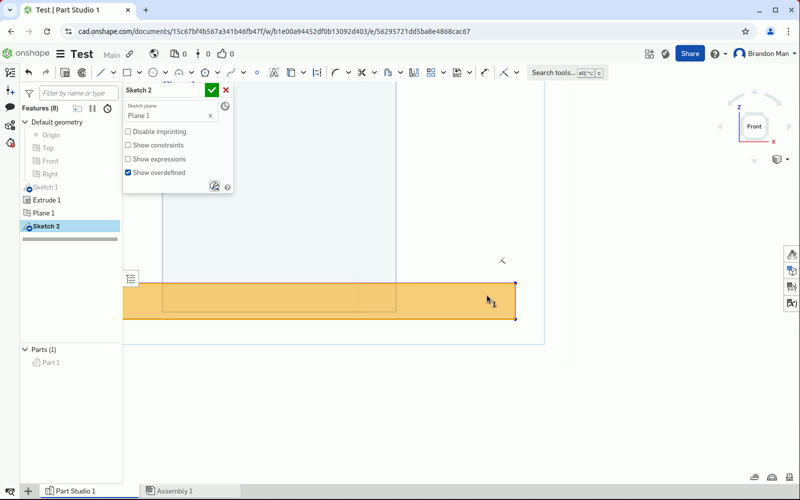
scroll(-6)
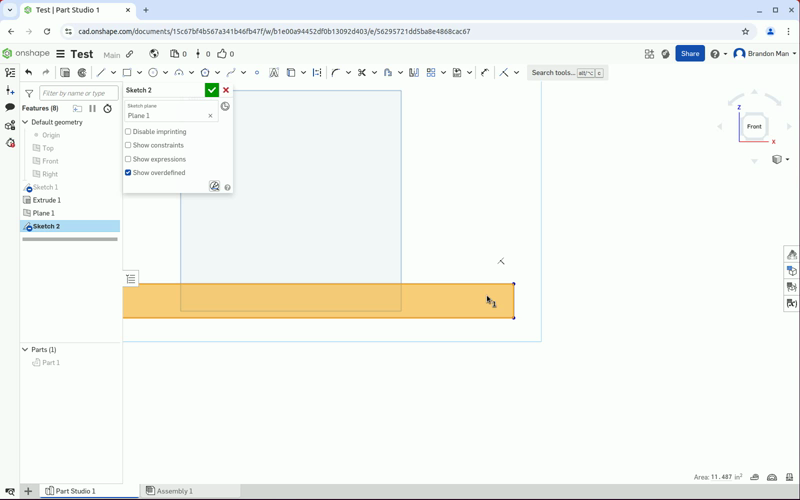
scroll(-6)
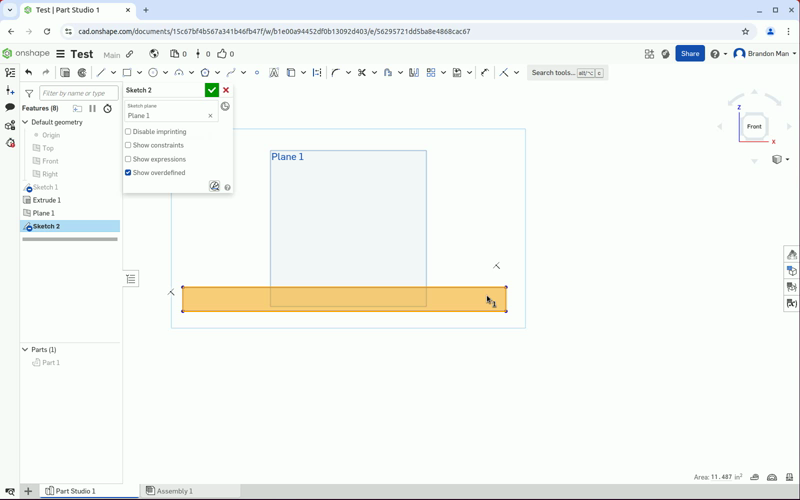
scroll(-6)
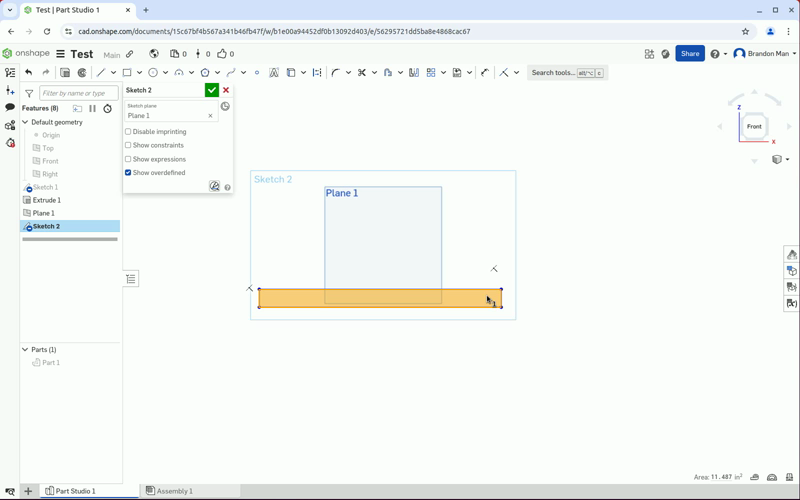
scroll(-6)
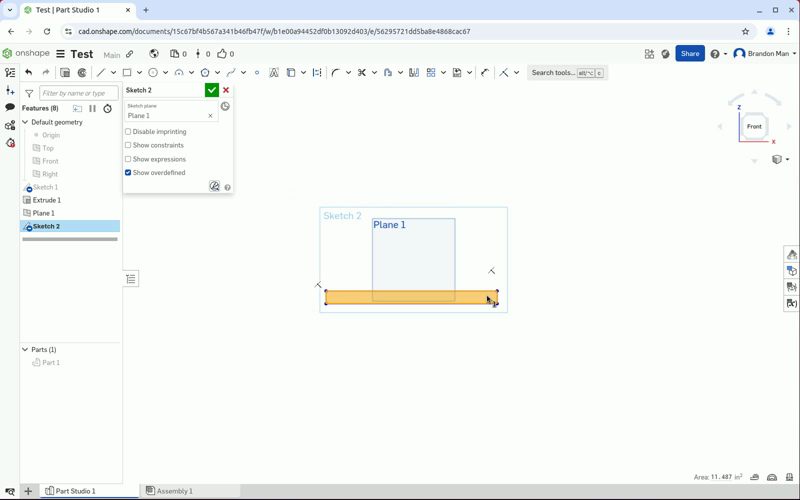
scroll(-6)
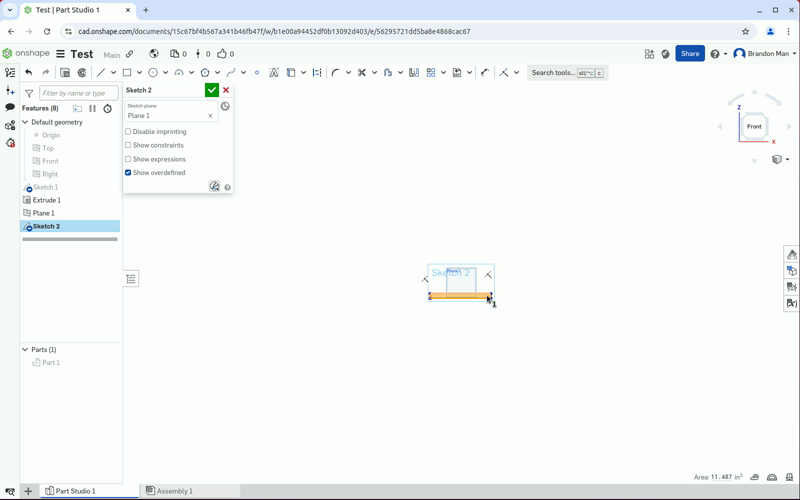
mouse_move(73, 352)
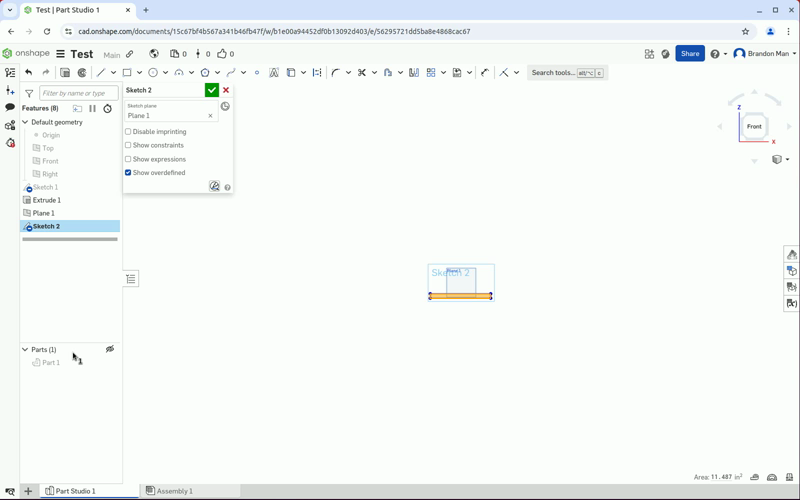
key(shift+y)
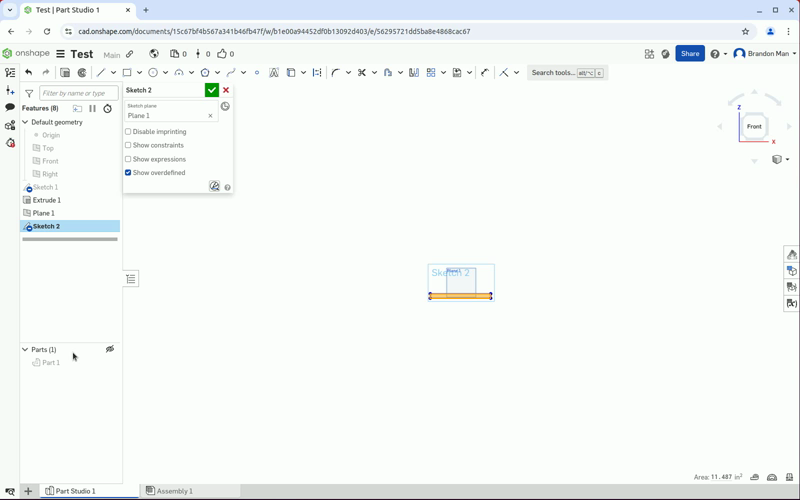
key(shift+e)
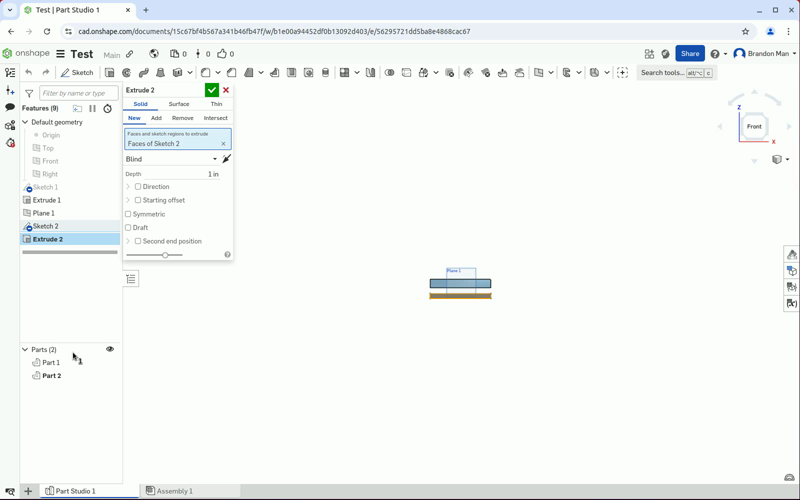
mouse_move(143, 106)
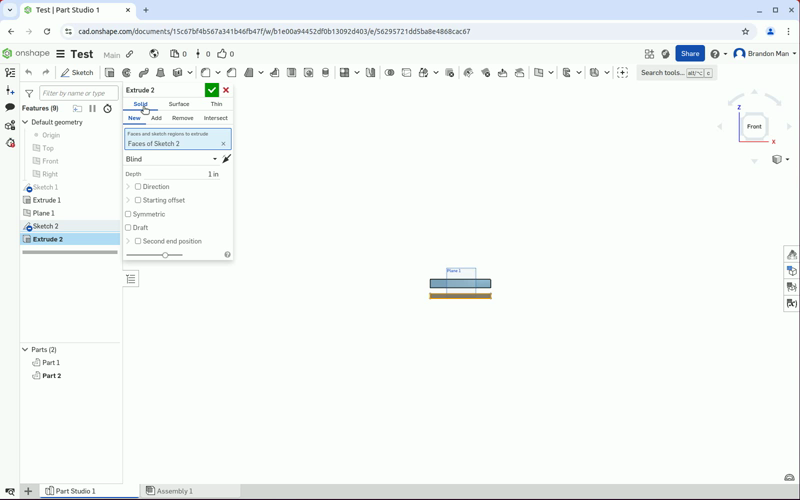
click(143, 106)
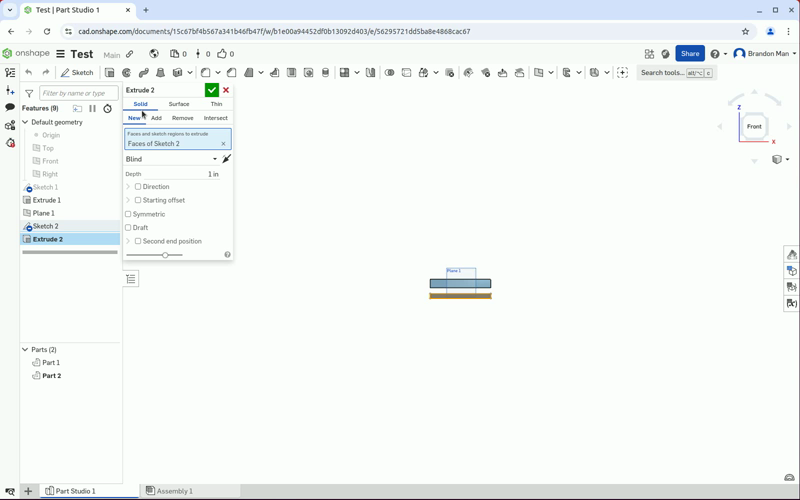
mouse_move(137, 120)
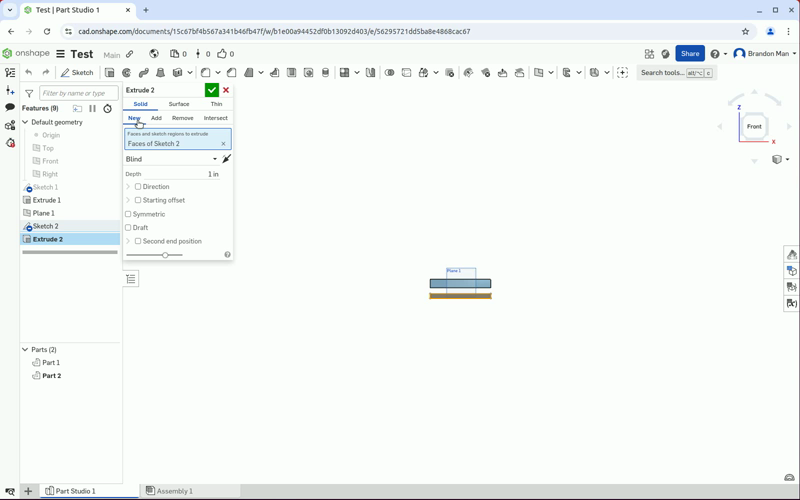
click(137, 120)
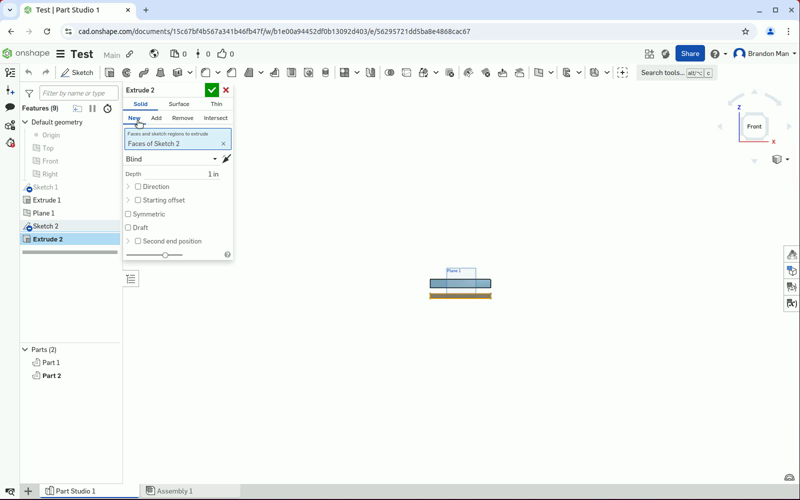
key(tab, 4)
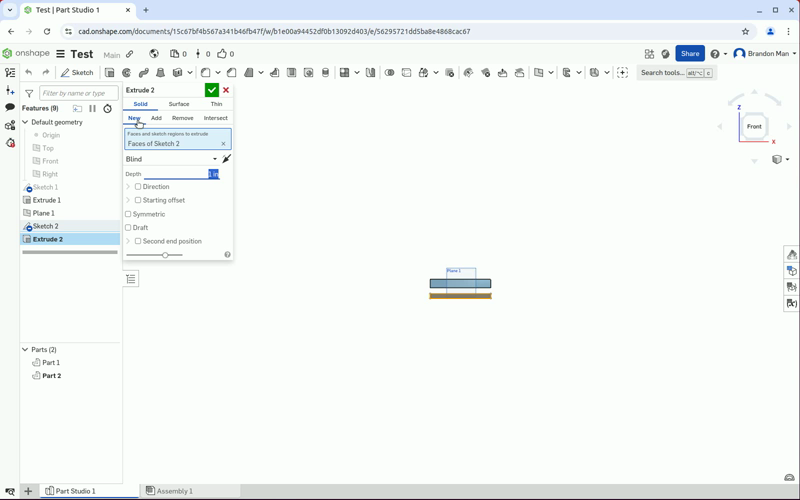
text(0.241)
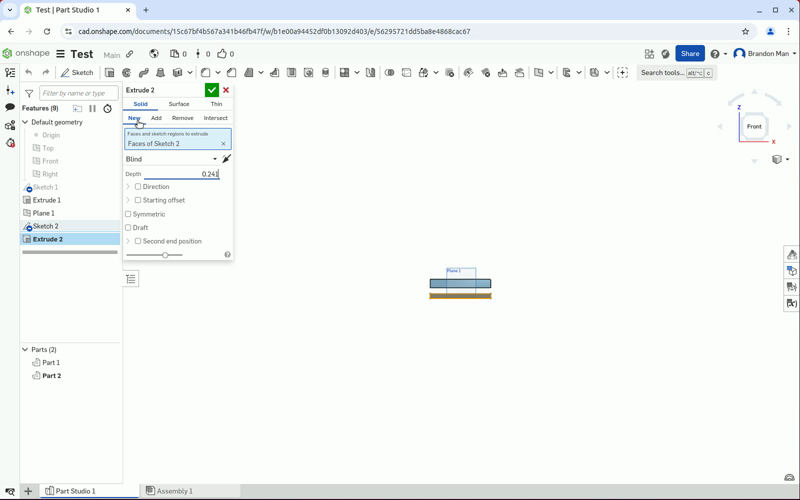
key(enter)
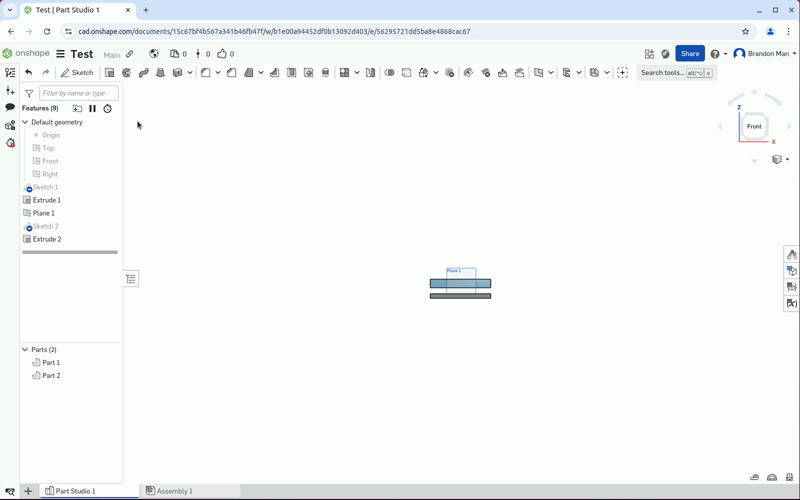
key(shift+h)
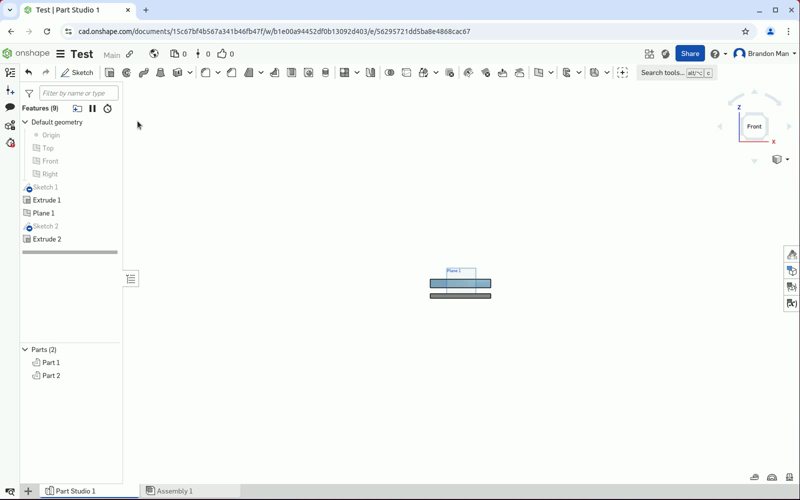
key(shift+h)
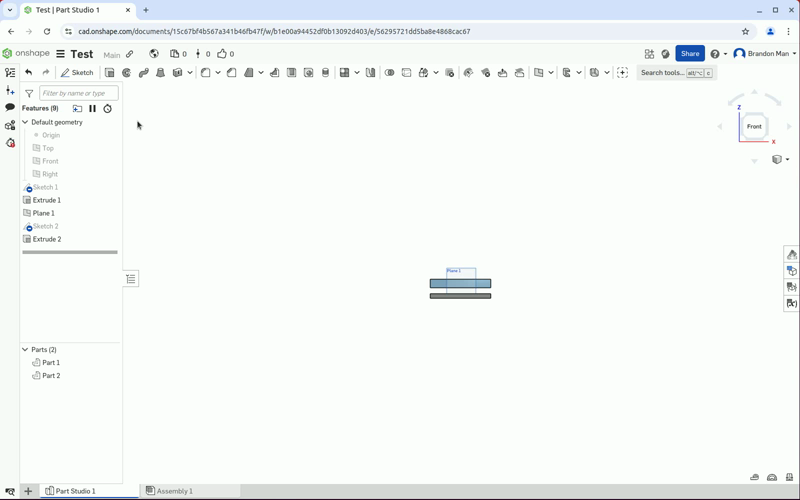
mouse_move(73, 189)
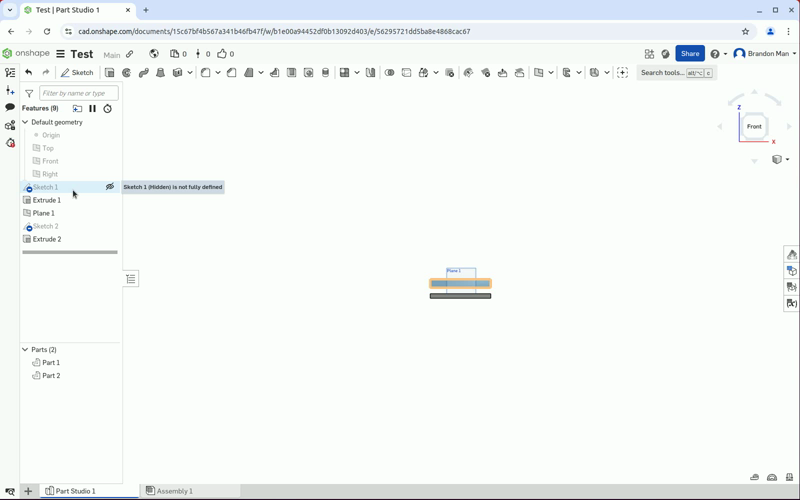
click(73, 189)
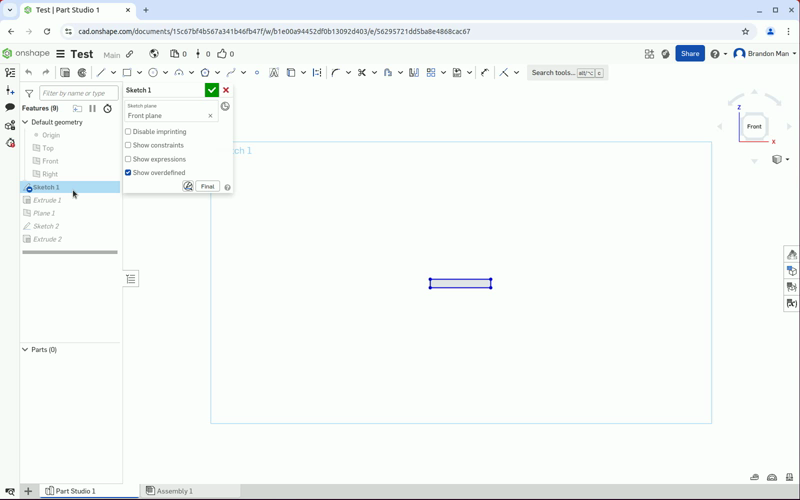
mouse_move(229, 92)
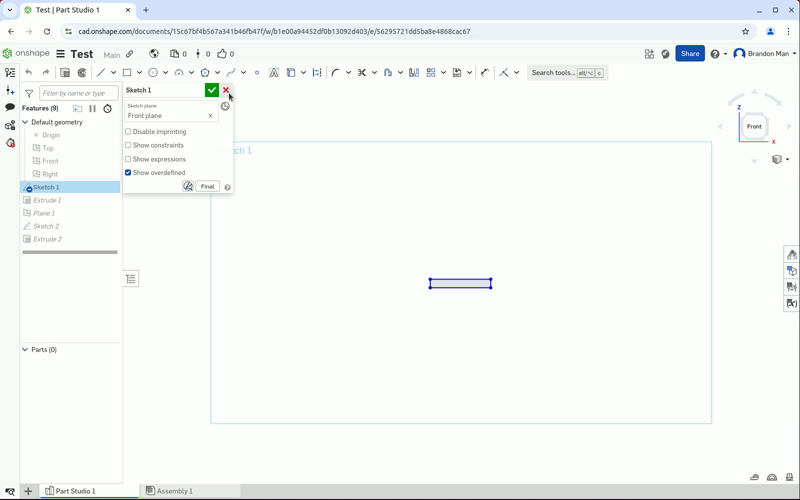
click(229, 92)
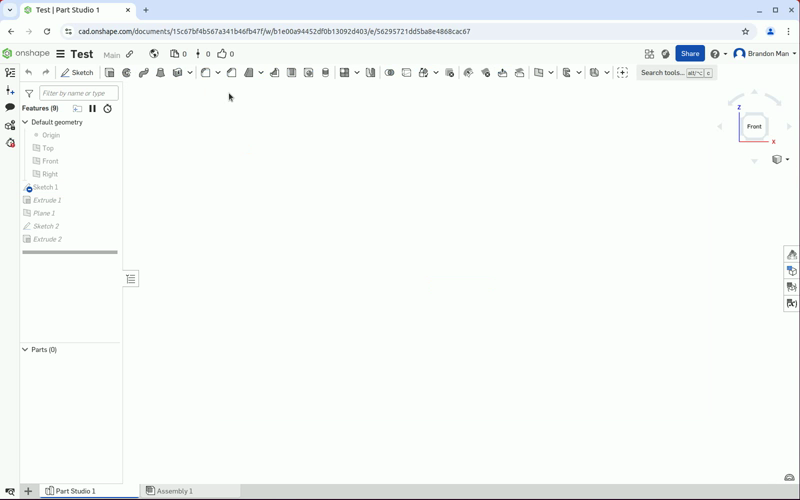
key(shift+s)
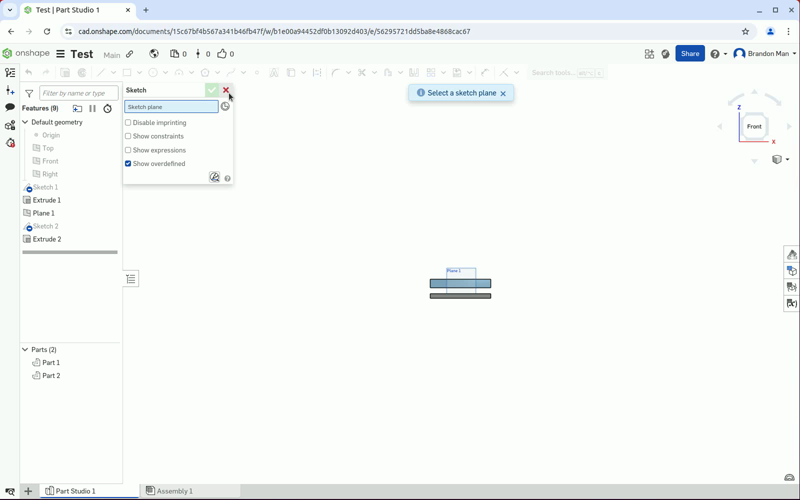
mouse_move(73, 215)
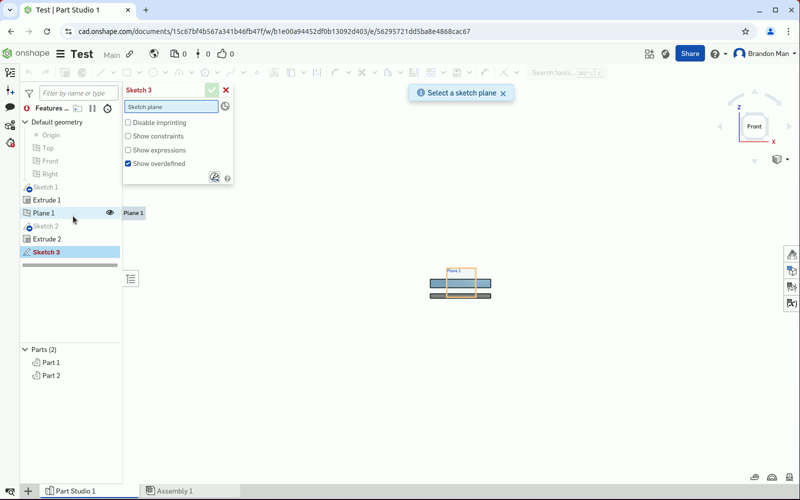
click(73, 215)
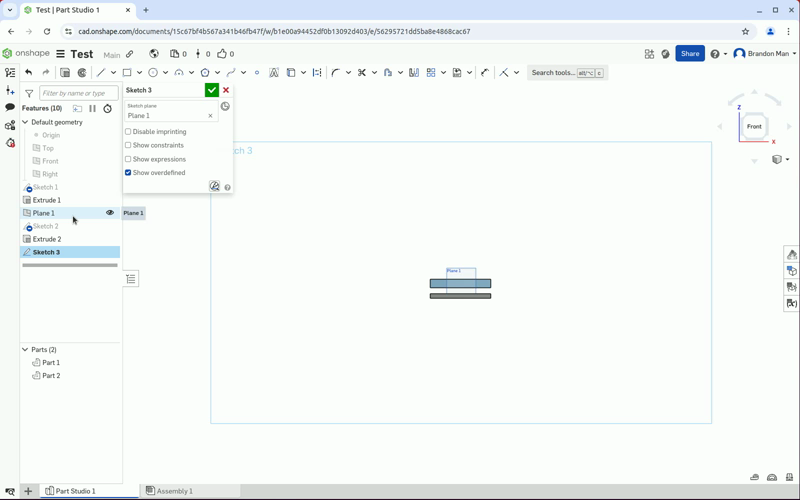
mouse_move(73, 352)
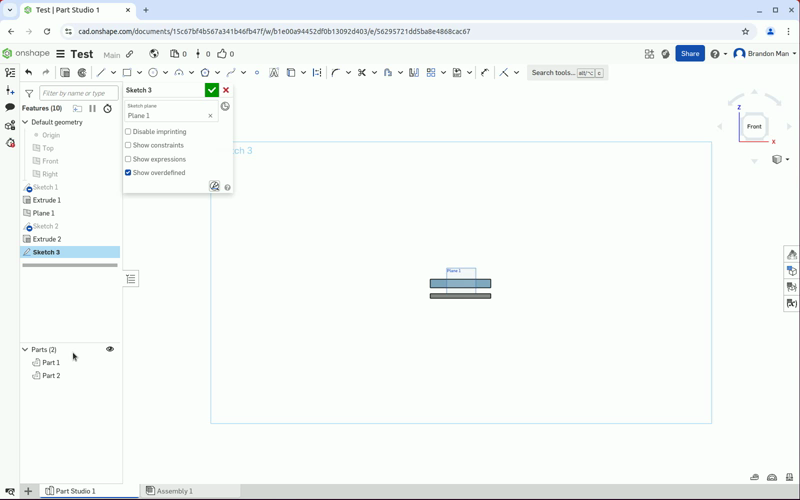
key(y)
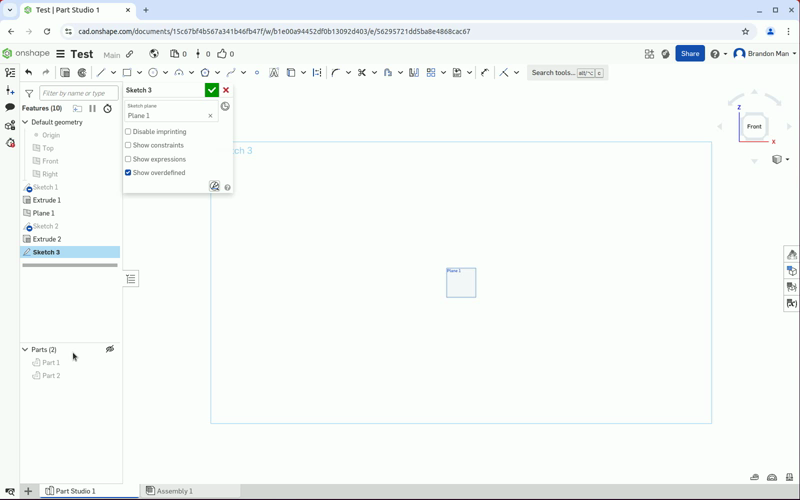
key(l)
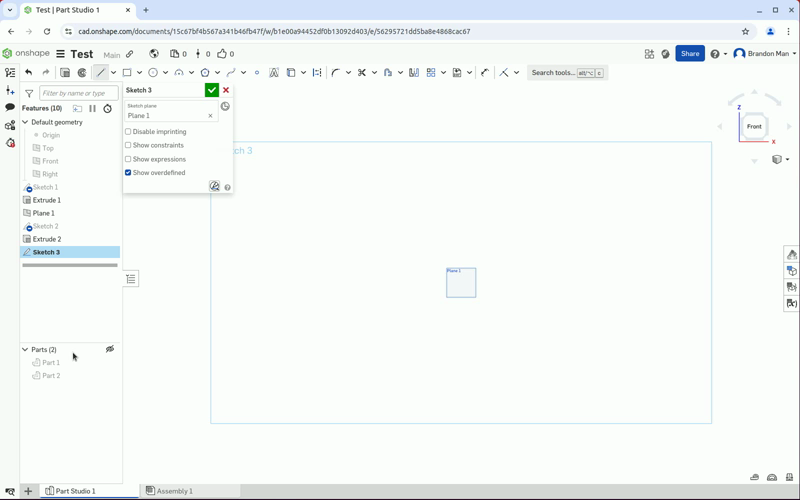
key_down(shift)
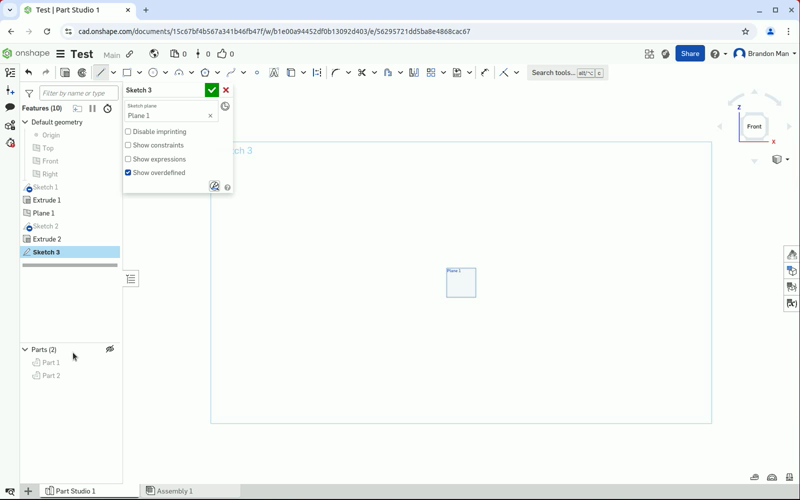
mouse_move(434, 306)
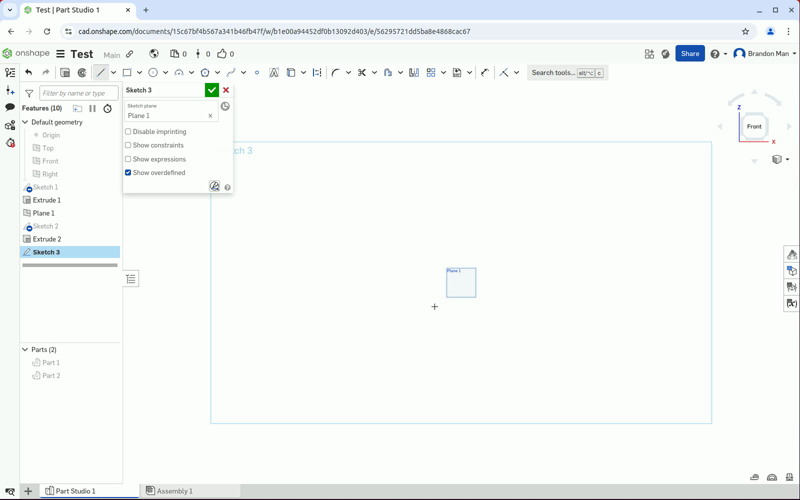
click(434, 306)
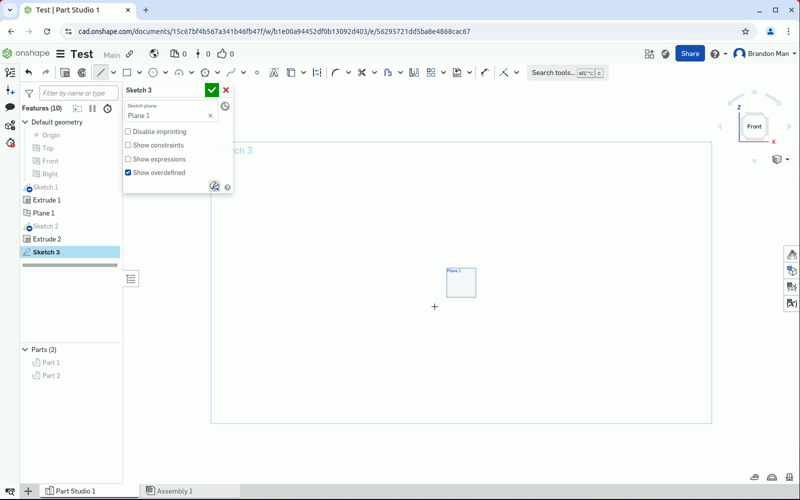
key_up(shift)
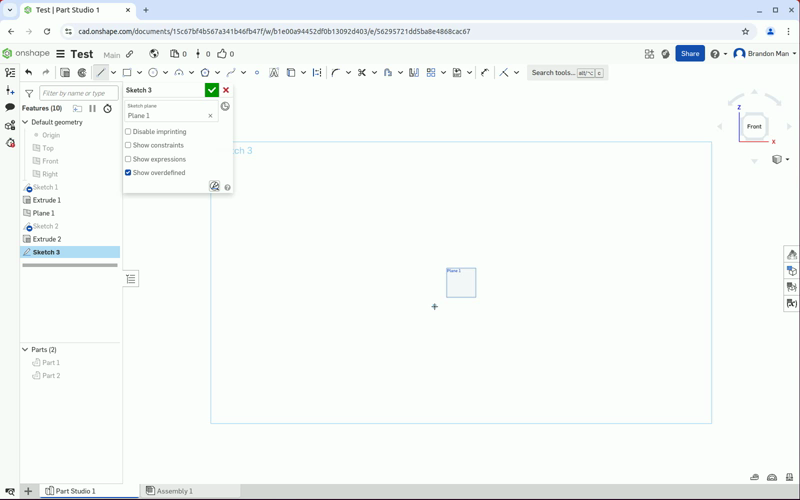
key_down(shift)
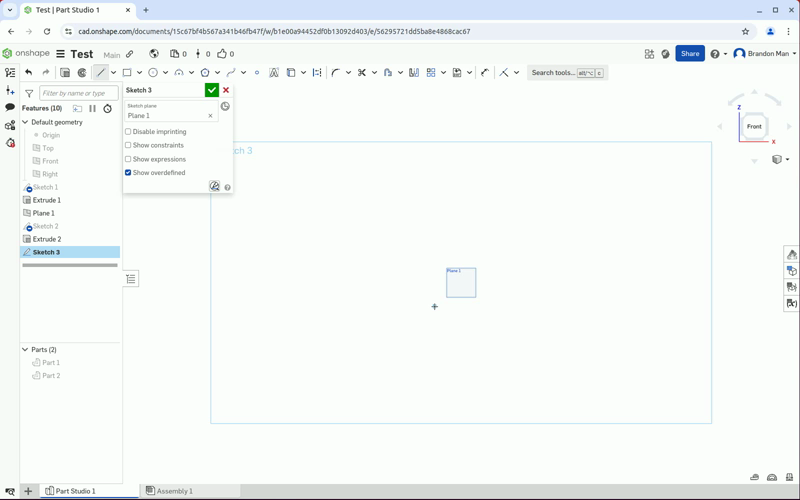
mouse_move(464, 306)
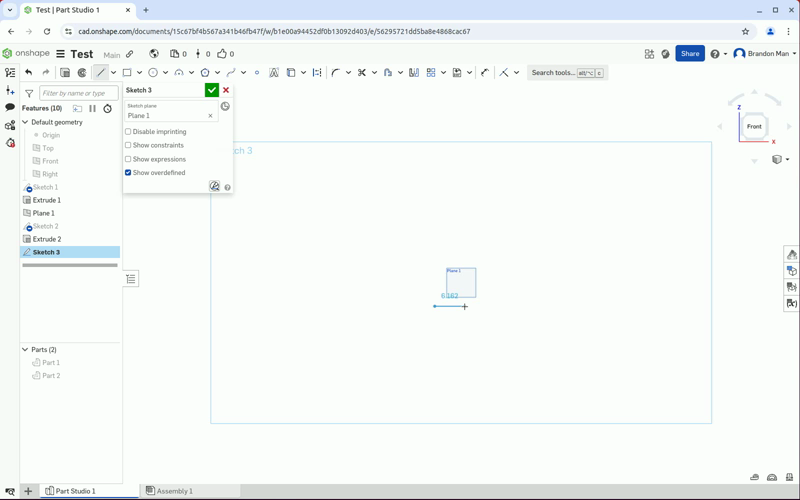
mouse_move(486, 306)
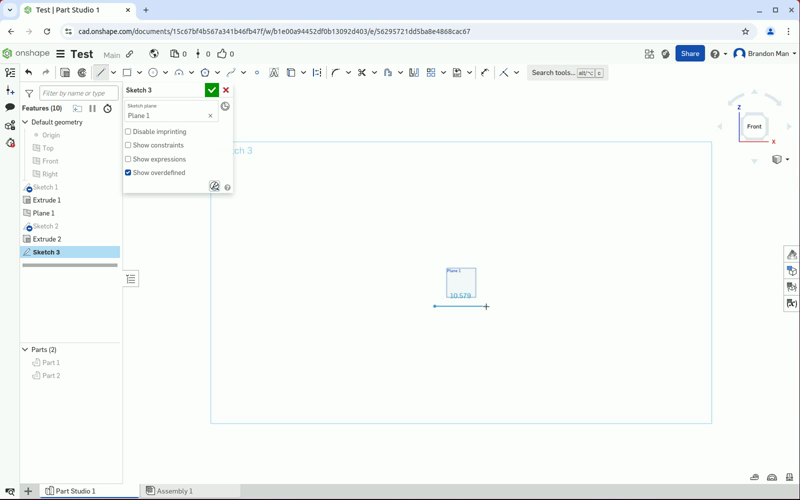
click(486, 306)
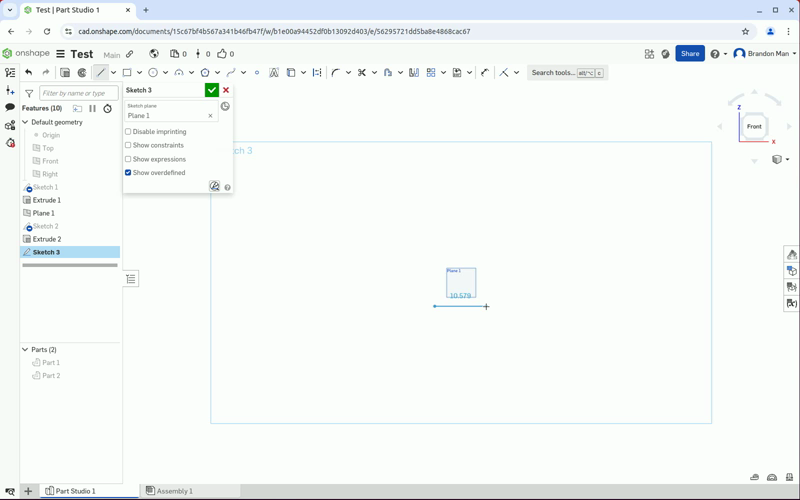
key_up(shift)
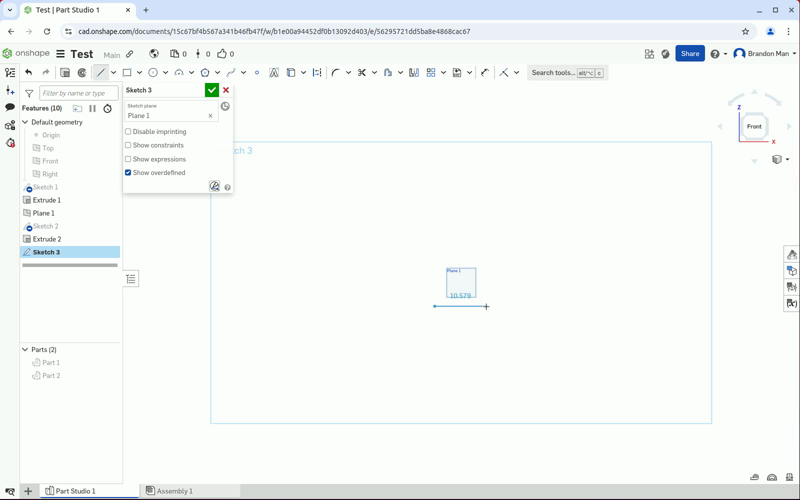
key_down(shift)
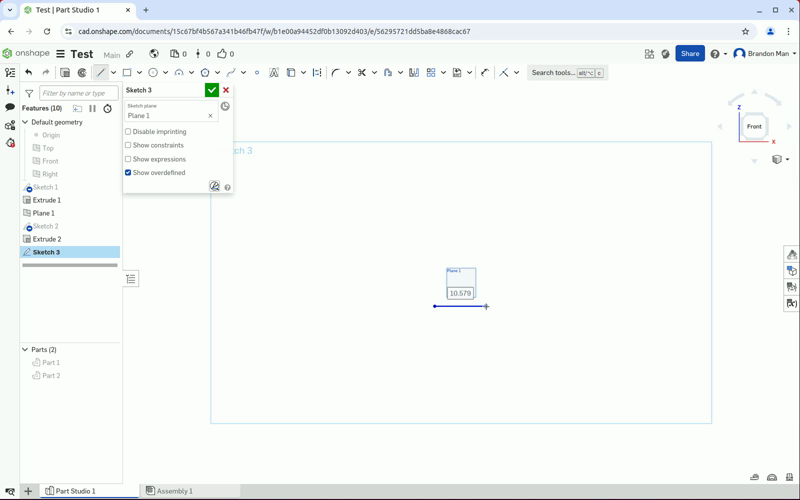
mouse_move(516, 306)
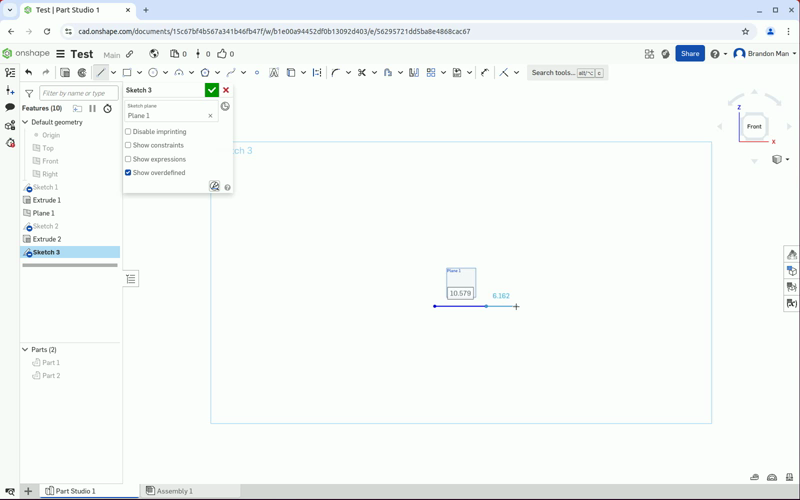
mouse_move(486, 302)
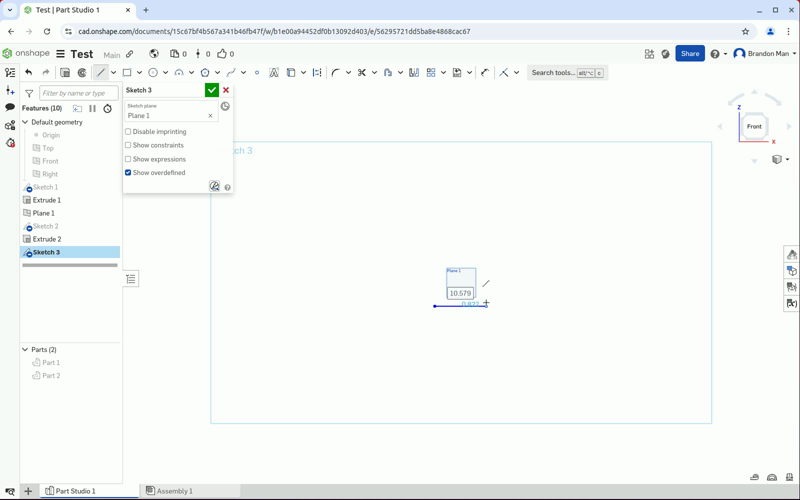
scroll(6)
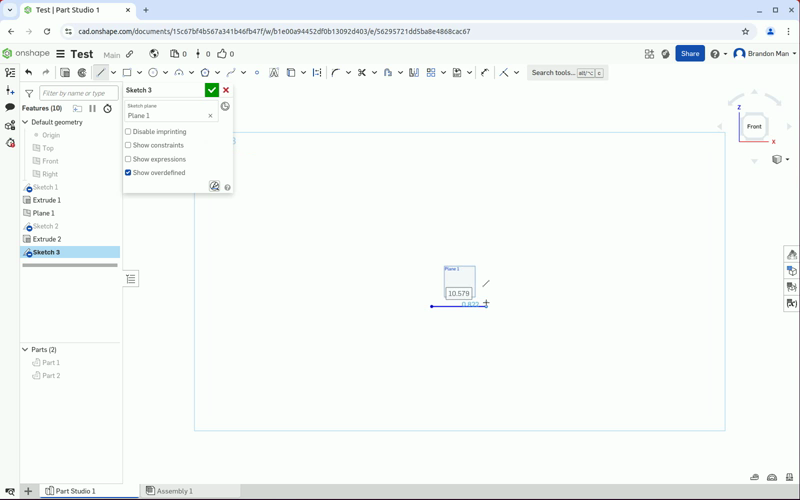
scroll(6)
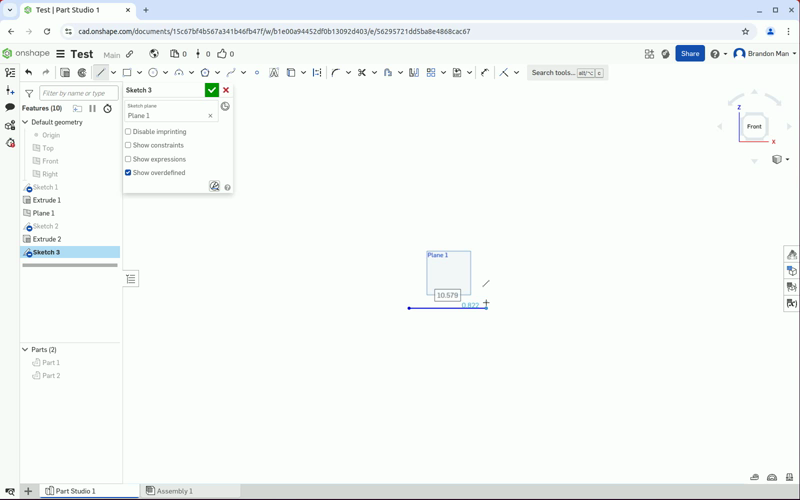
scroll(6)
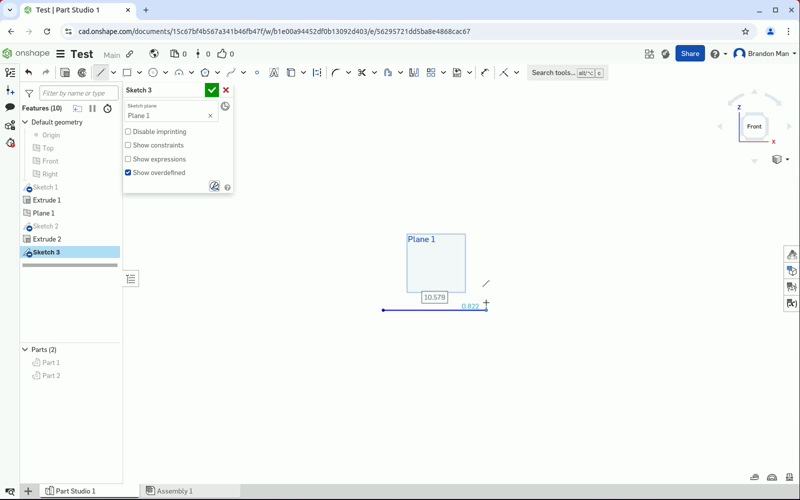
scroll(6)
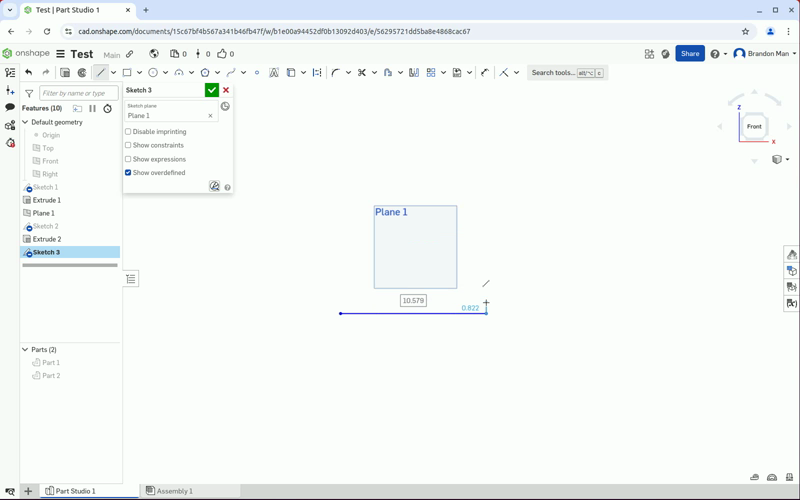
scroll(6)
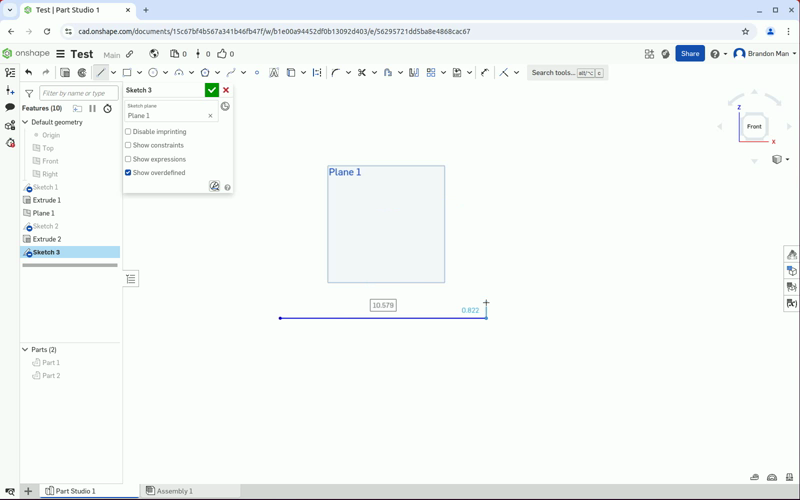
scroll(6)
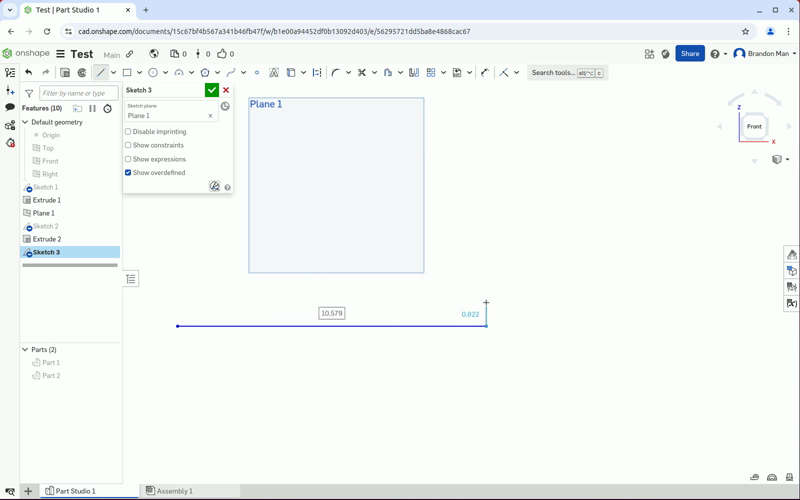
scroll(6)
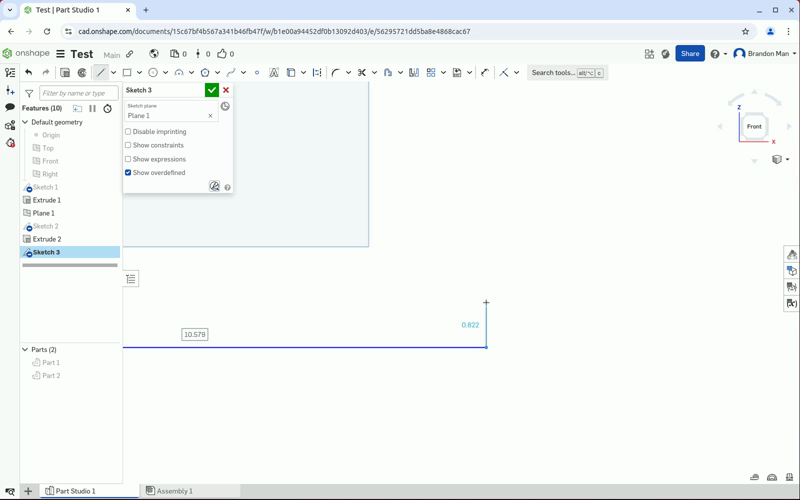
click(486, 302)
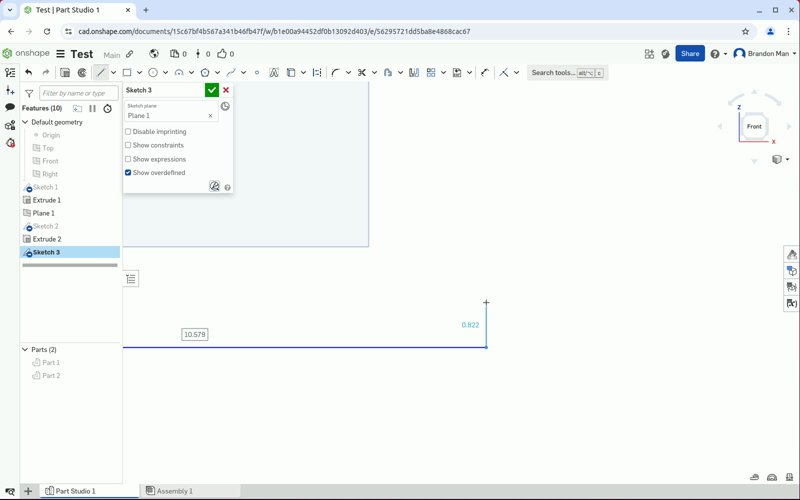
scroll(-6)
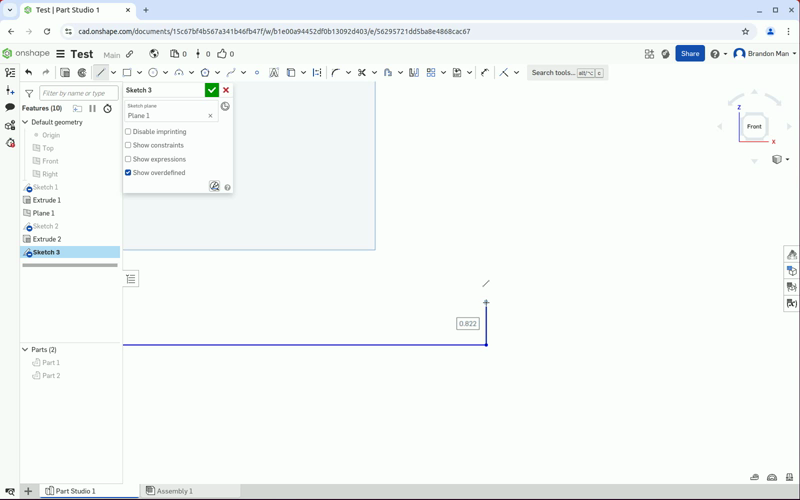
scroll(-6)
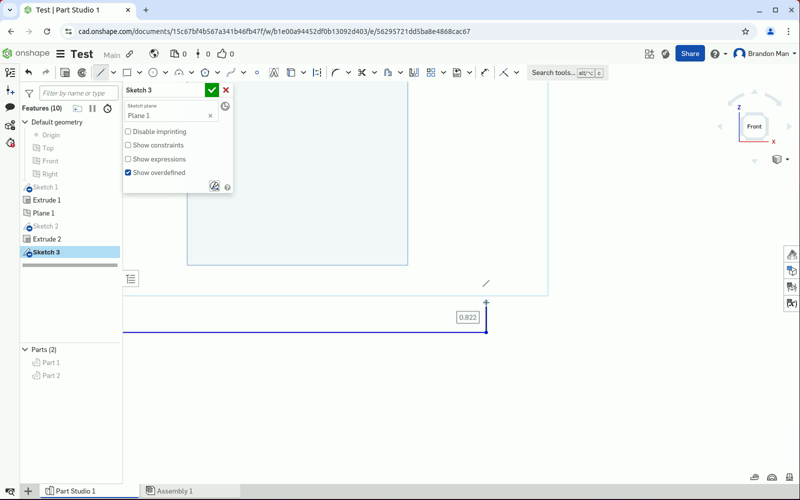
scroll(-6)
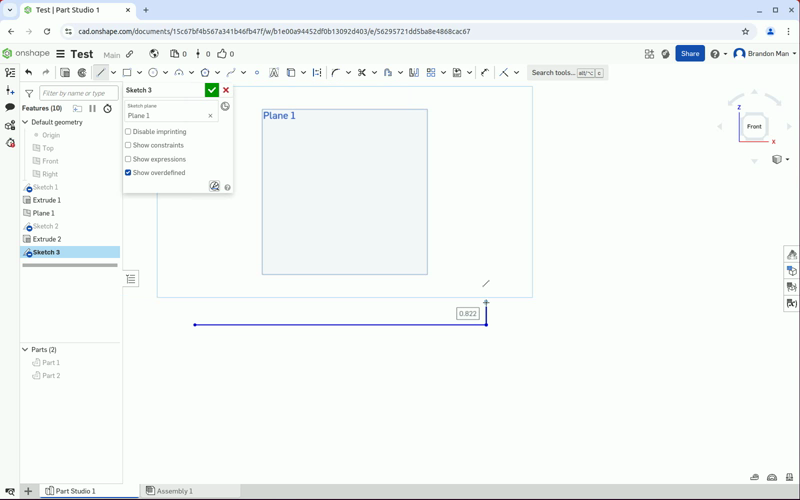
scroll(-6)
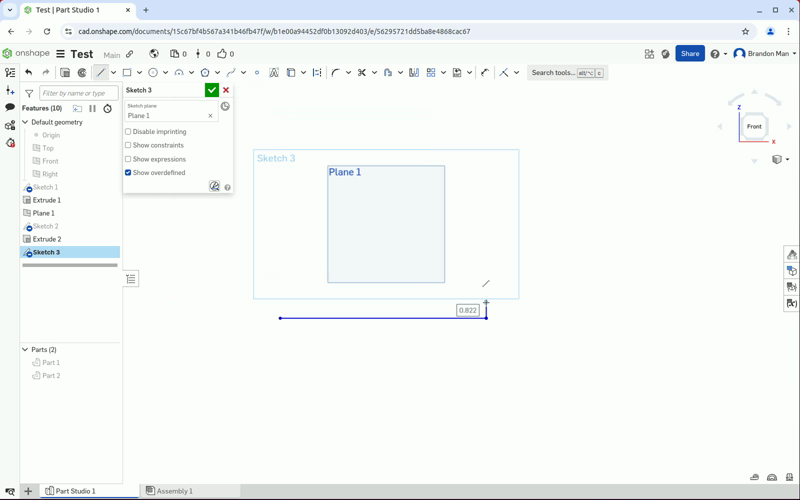
scroll(-6)
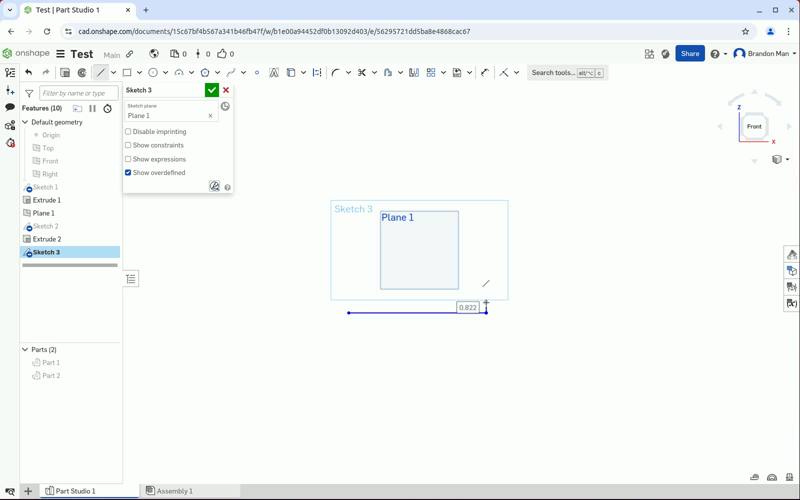
scroll(-6)
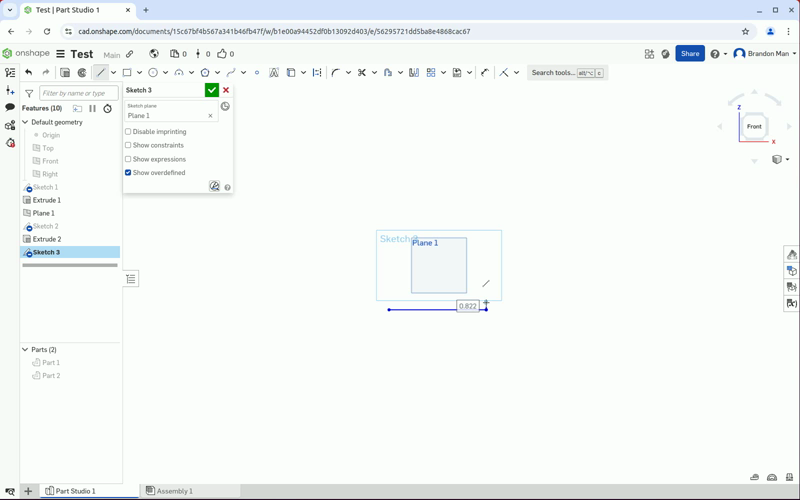
scroll(-6)
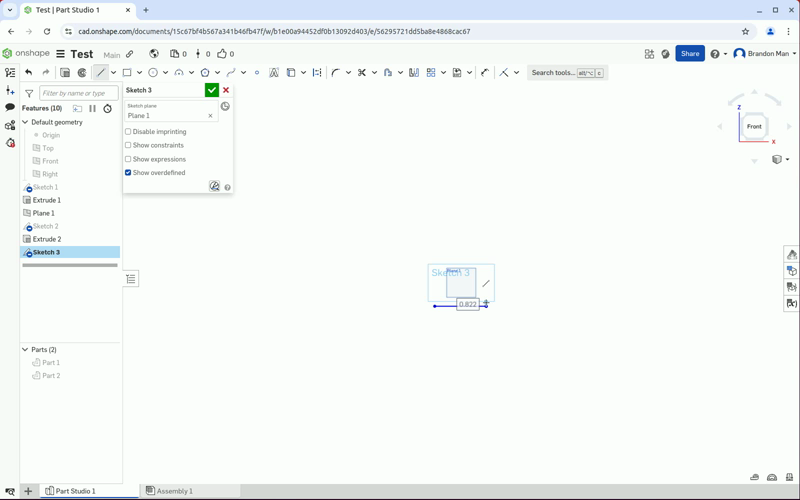
key_up(shift)
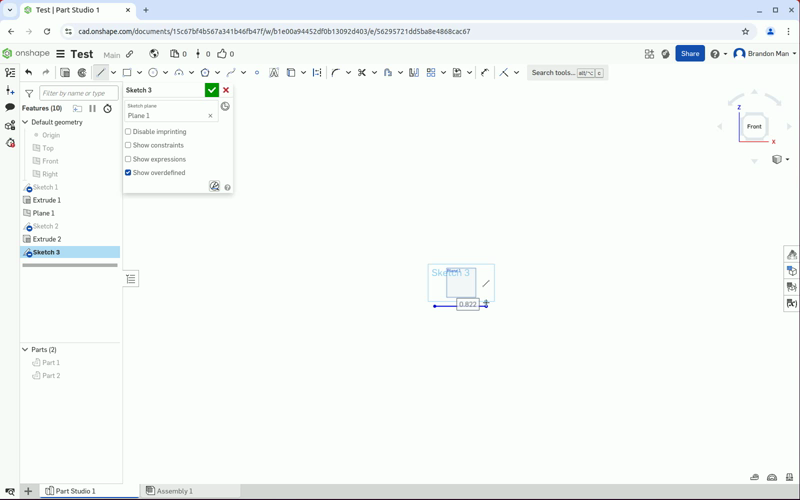
key_down(shift)
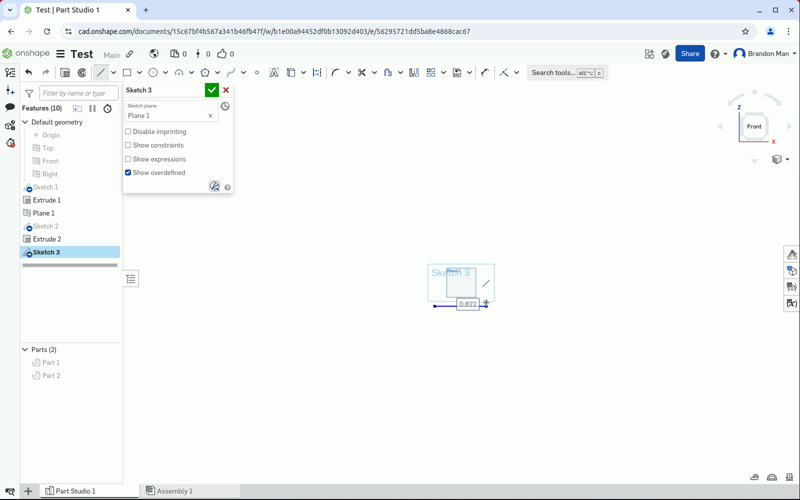
mouse_move(516, 302)
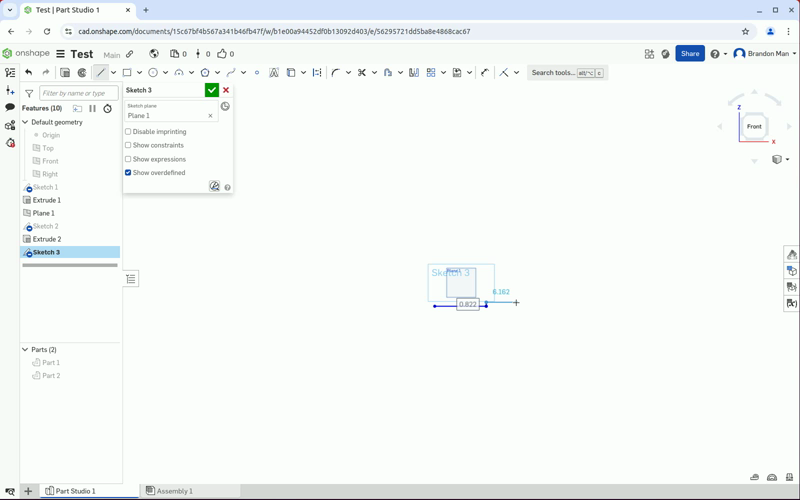
mouse_move(434, 302)
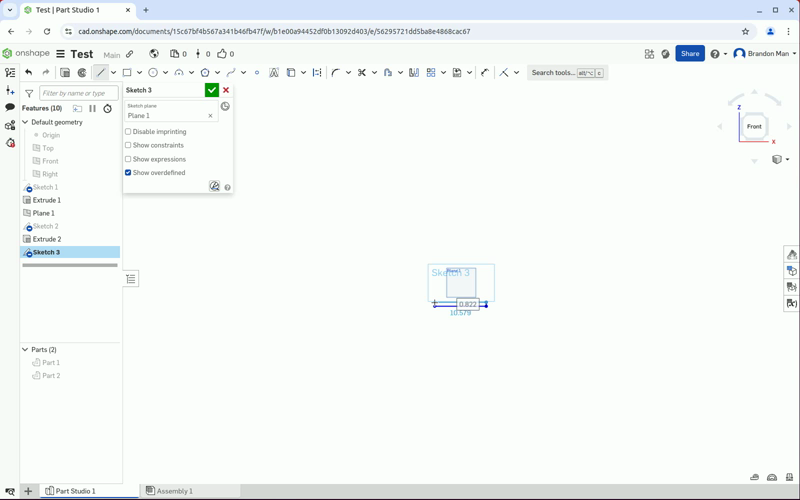
scroll(6)
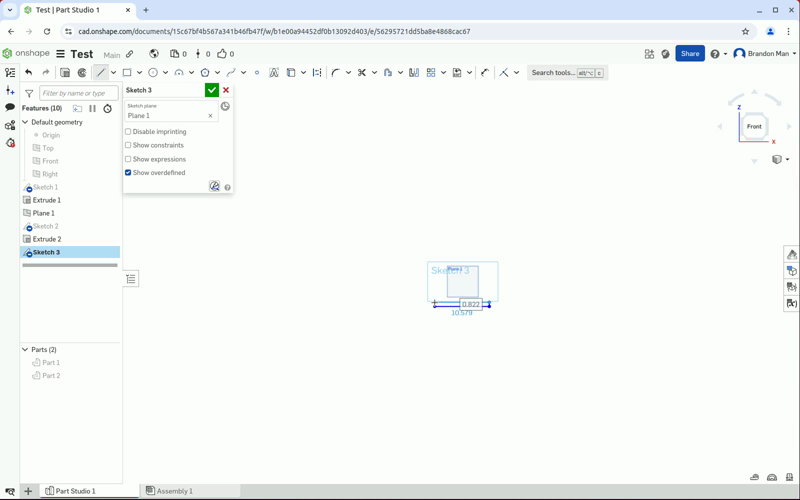
scroll(6)
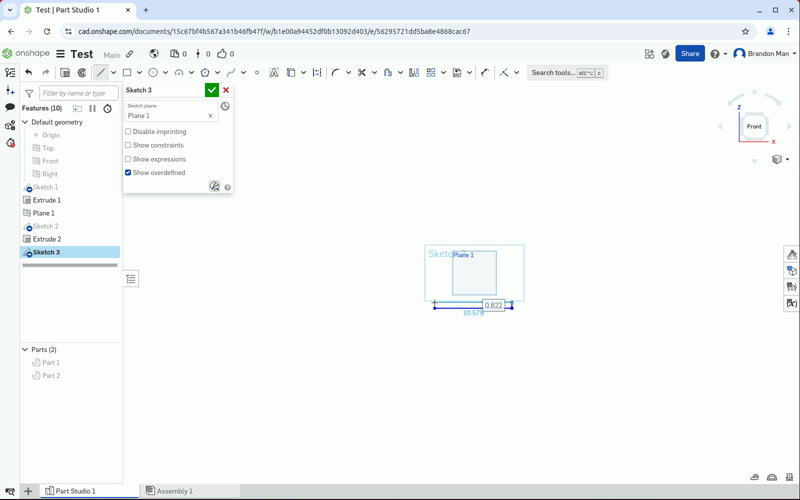
scroll(6)
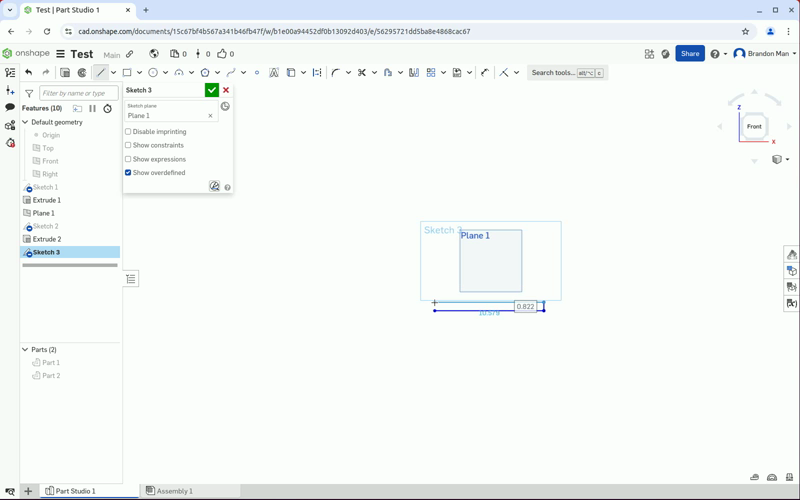
scroll(6)
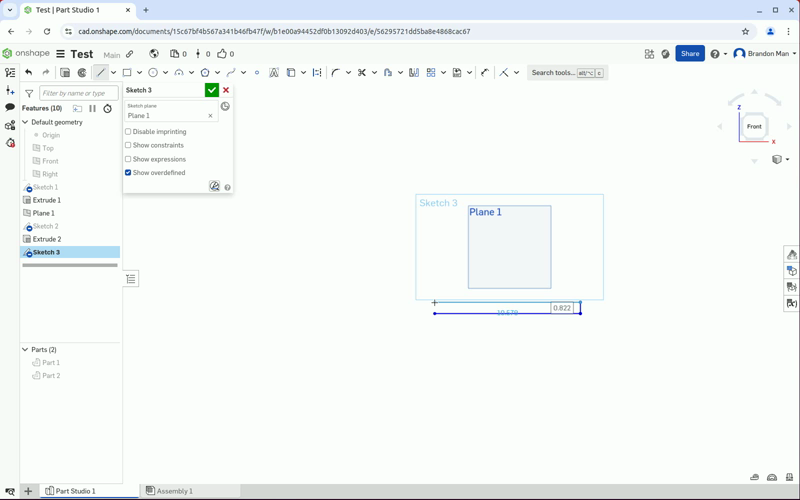
scroll(6)
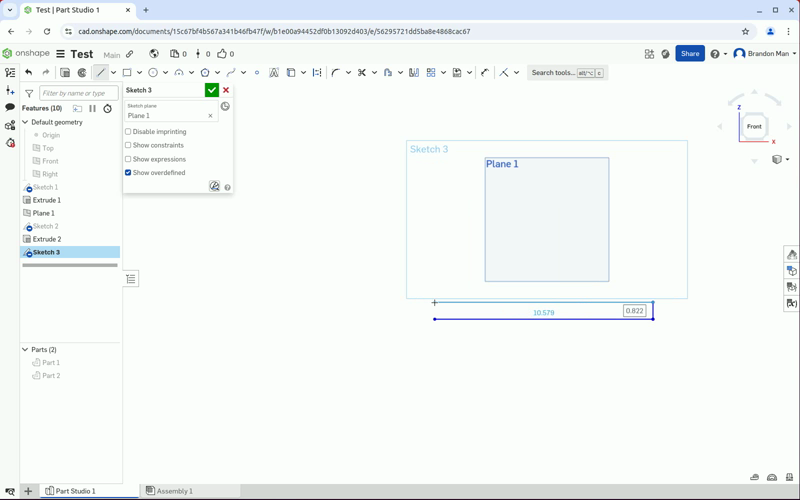
scroll(6)
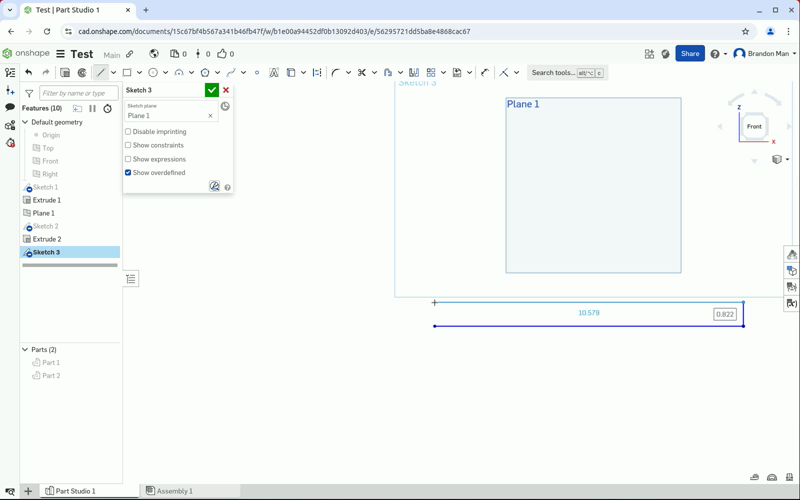
scroll(6)
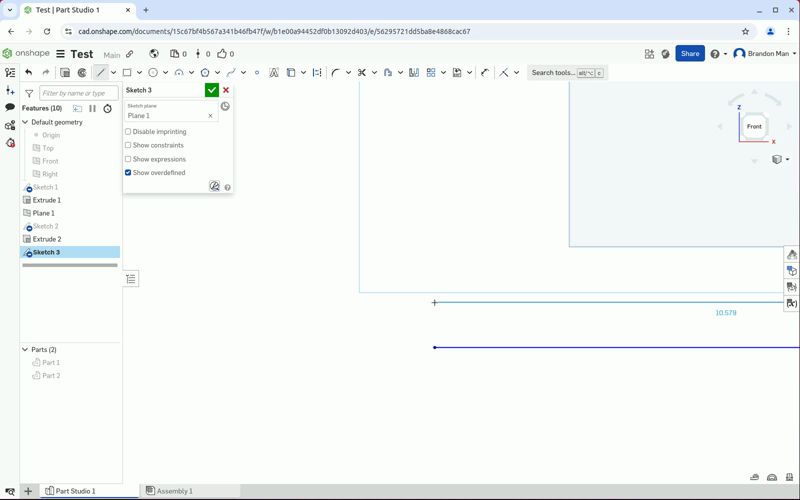
click(434, 302)
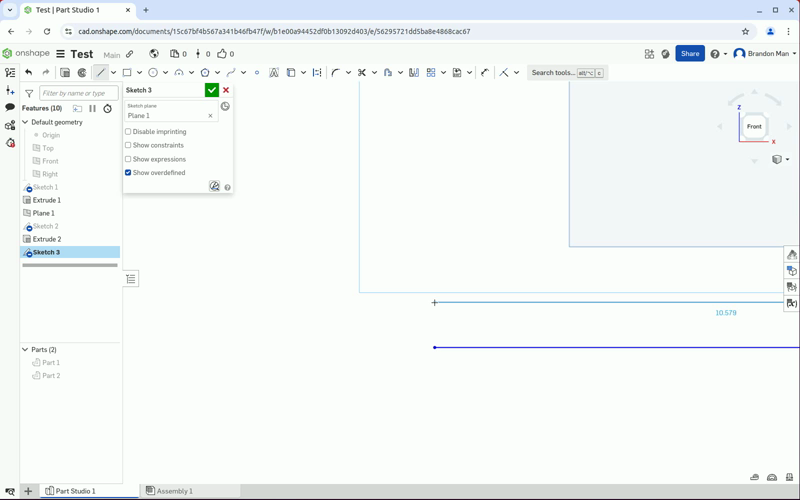
scroll(-6)
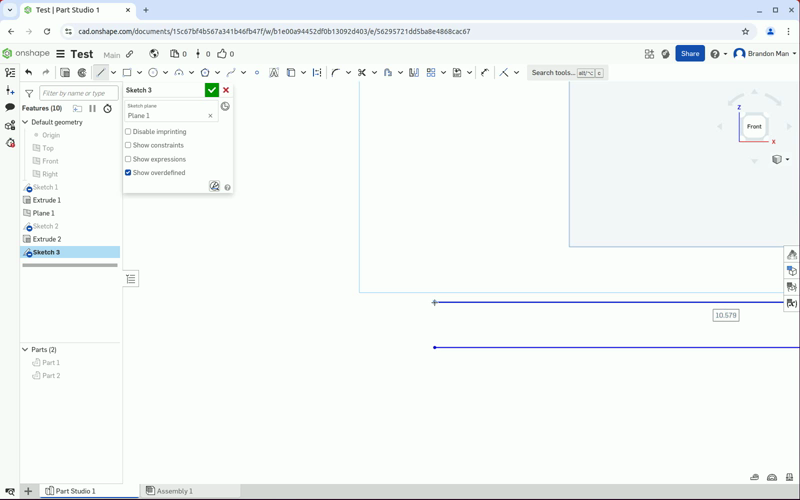
scroll(-6)
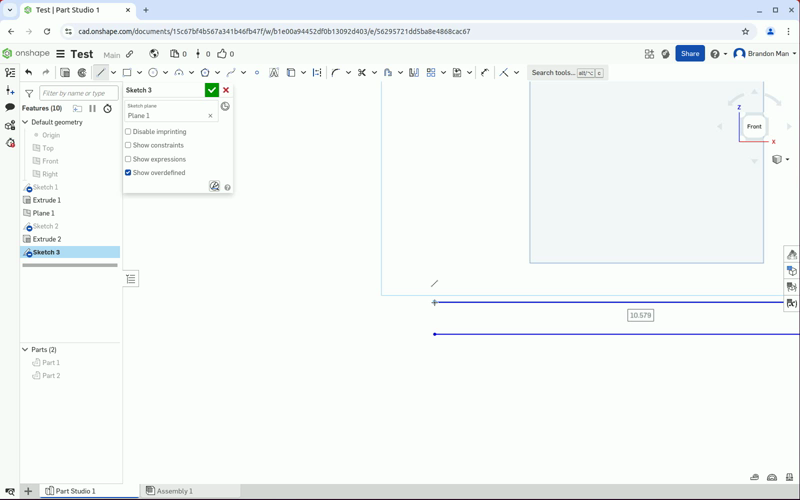
scroll(-6)
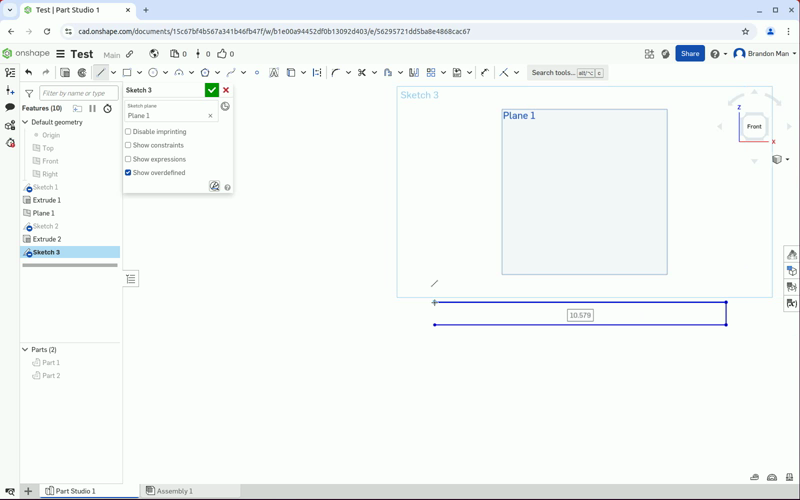
scroll(-6)
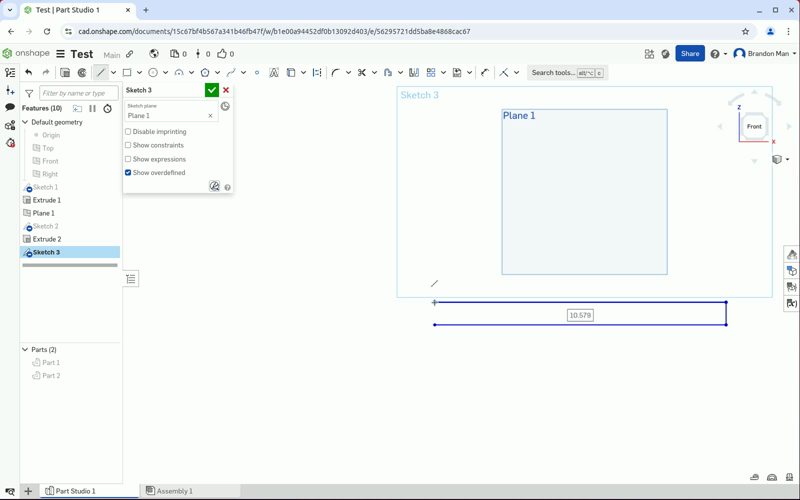
scroll(-6)
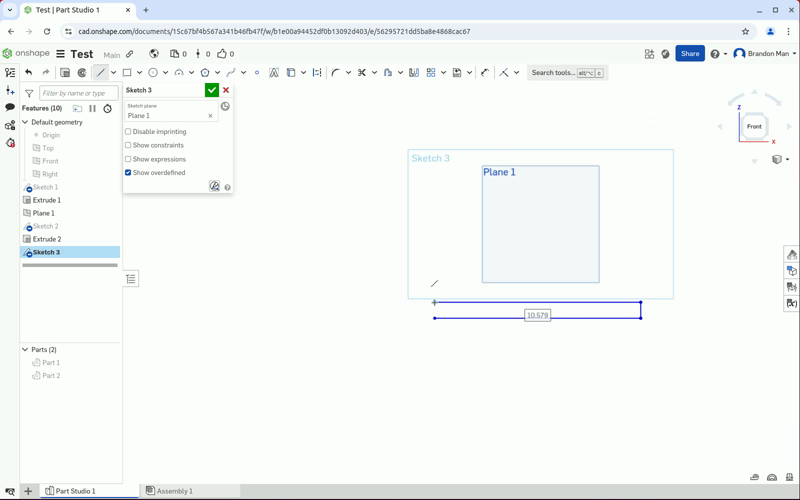
scroll(-6)
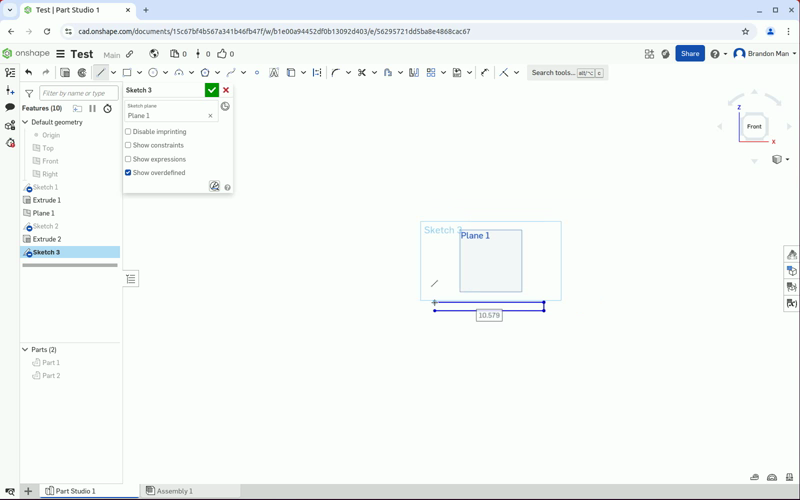
scroll(-6)
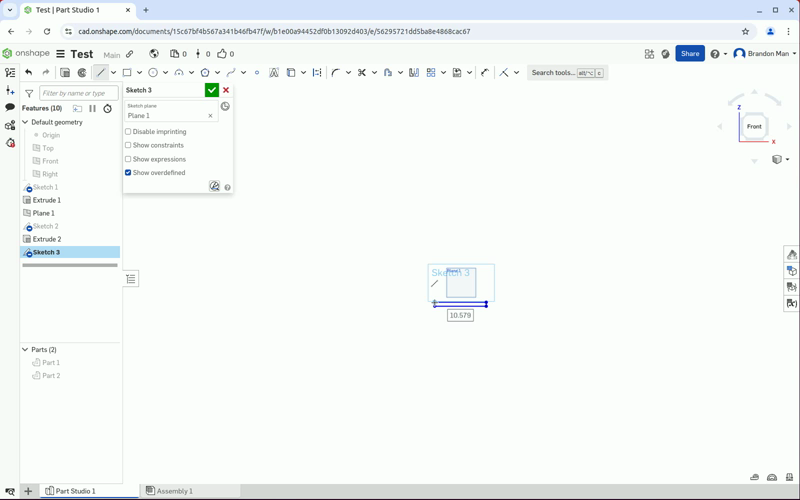
key_up(shift)
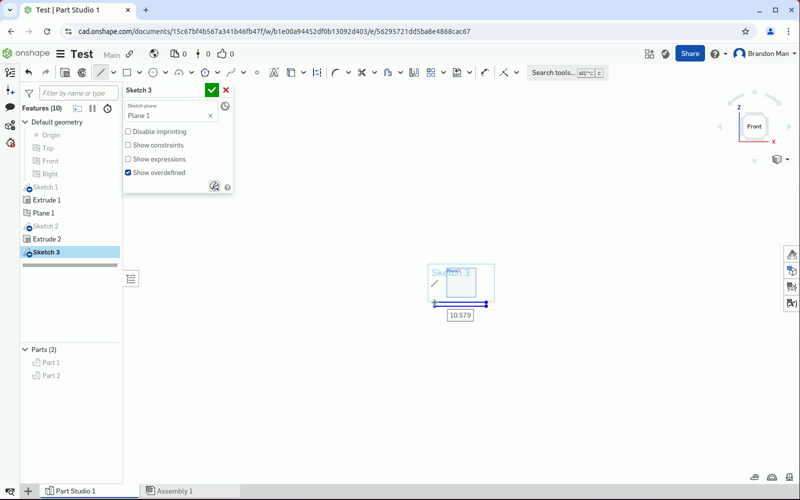
mouse_move(464, 302)
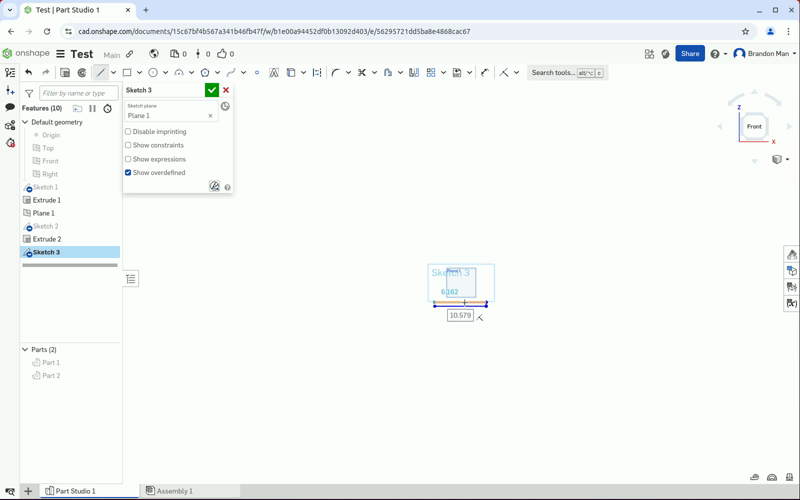
key_down(shift)
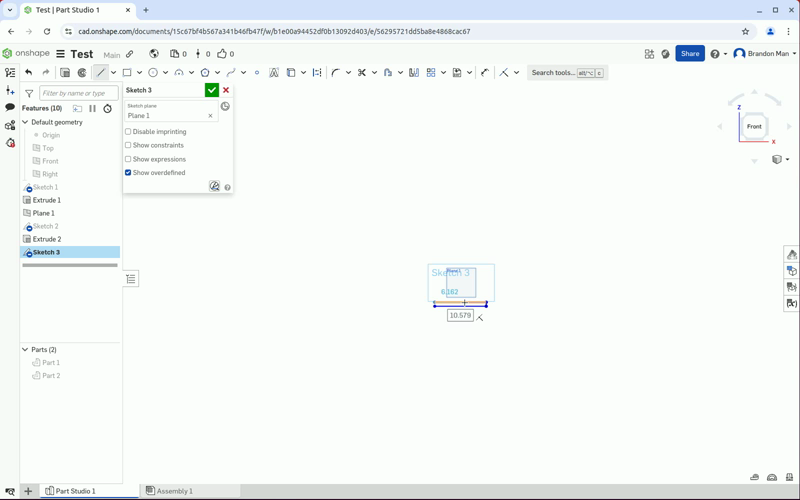
mouse_move(434, 306)
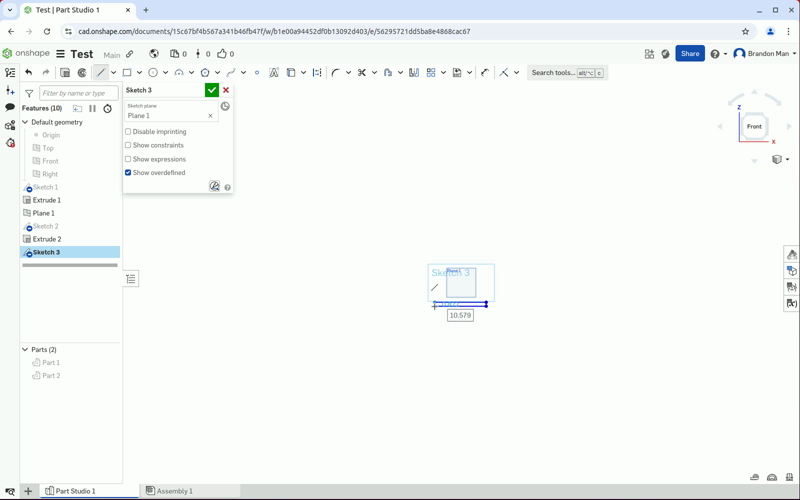
scroll(6)
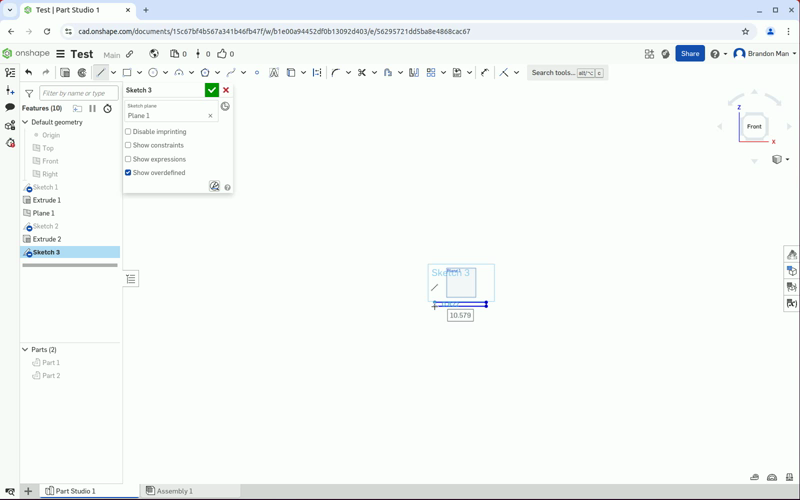
scroll(6)
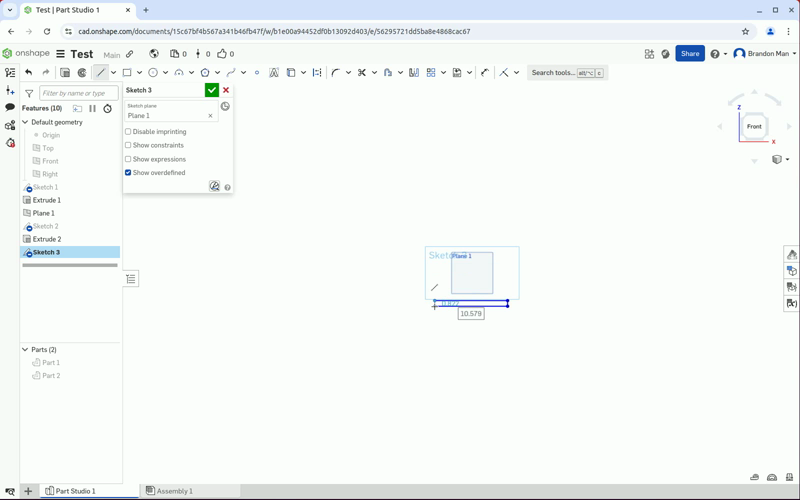
scroll(6)
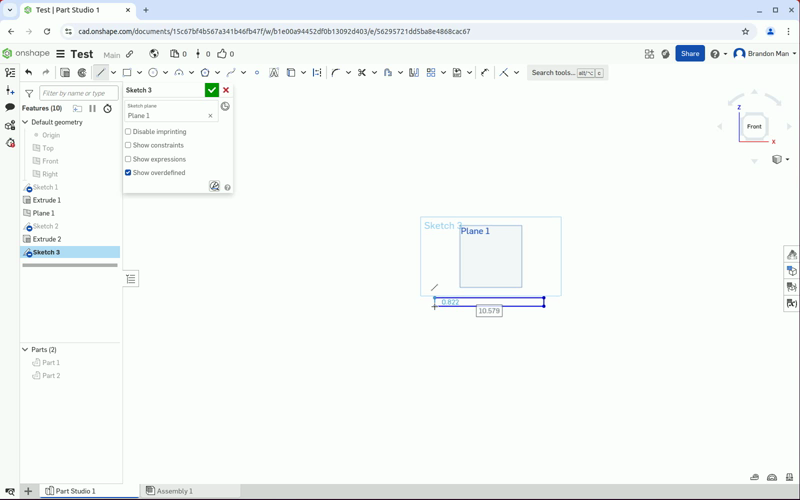
scroll(6)
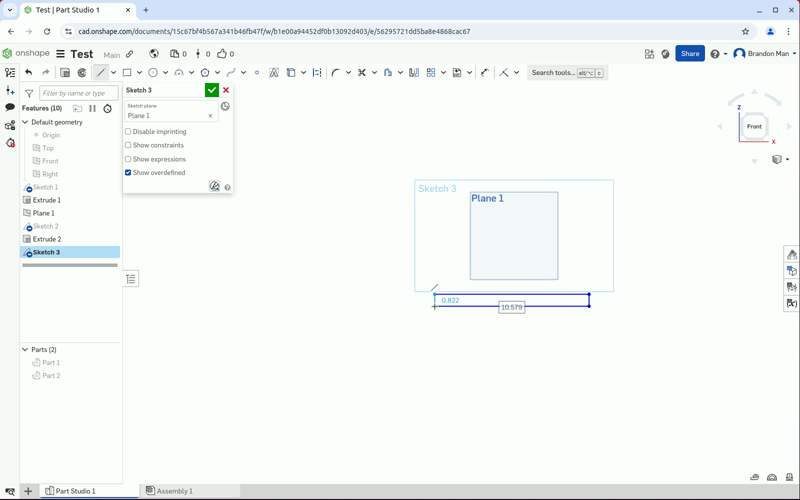
scroll(6)
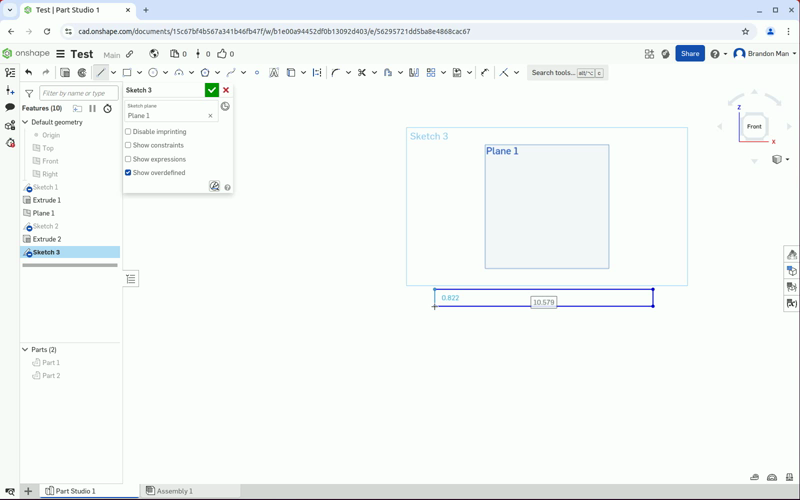
scroll(6)
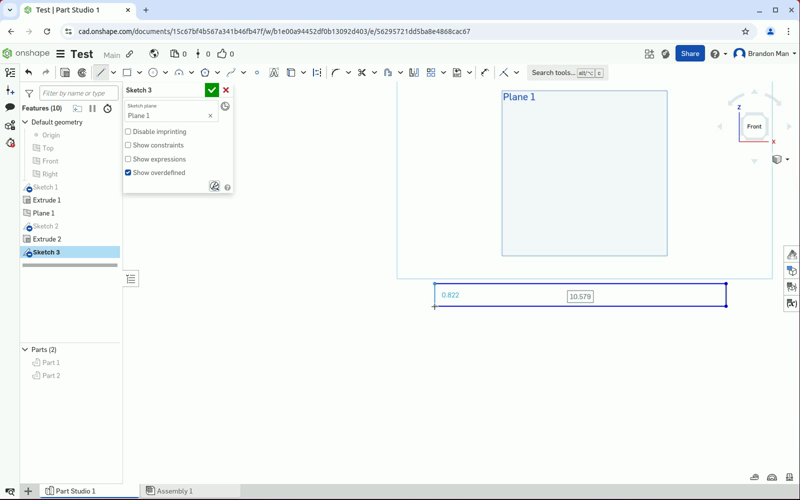
scroll(6)
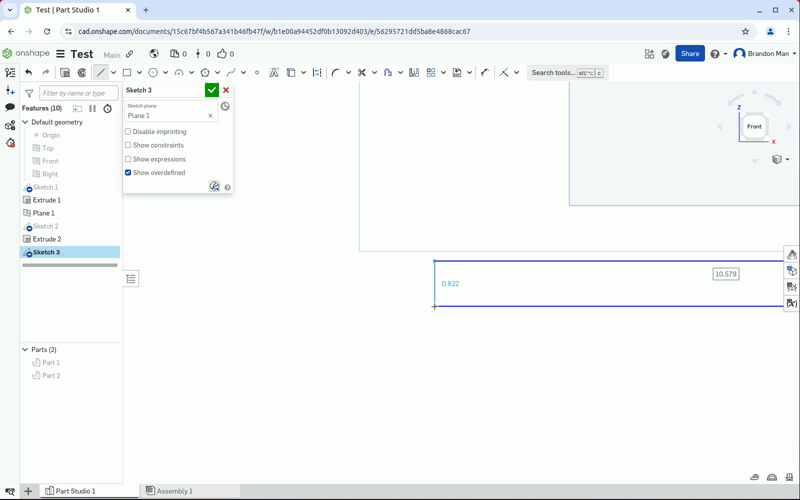
key_up(shift)
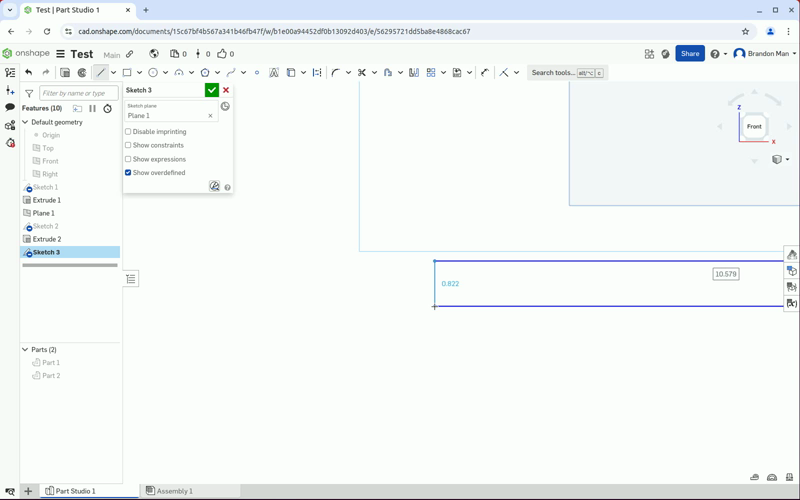
click(434, 306)
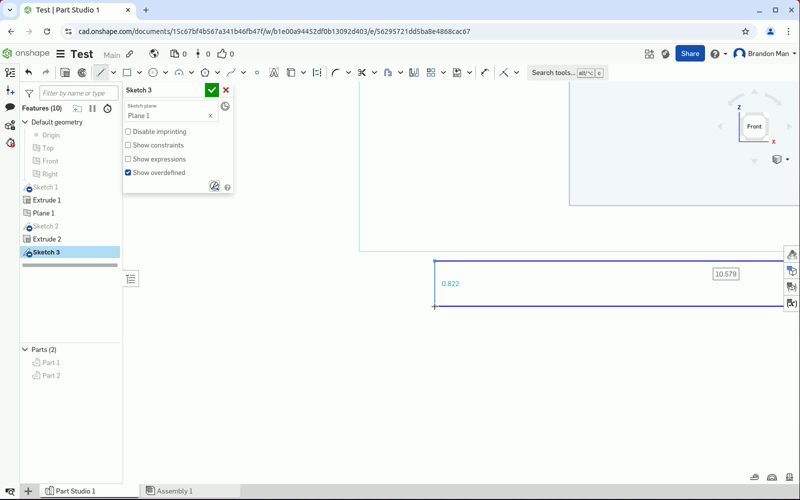
scroll(-6)
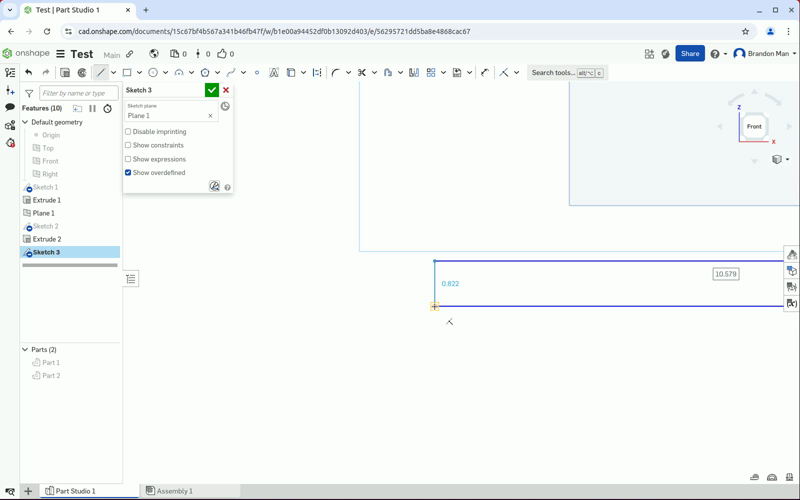
scroll(-6)
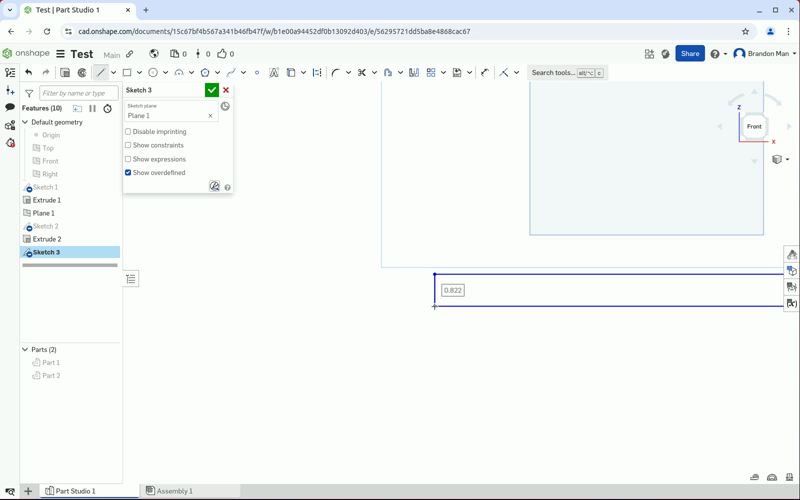
scroll(-6)
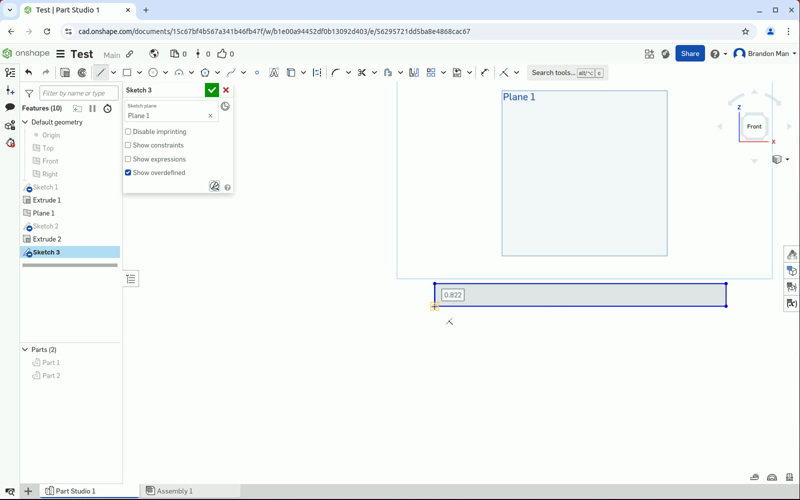
scroll(-6)
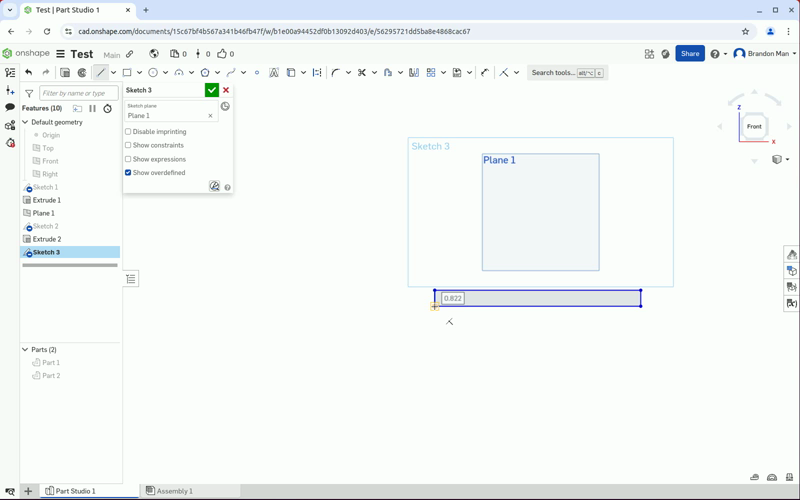
scroll(-6)
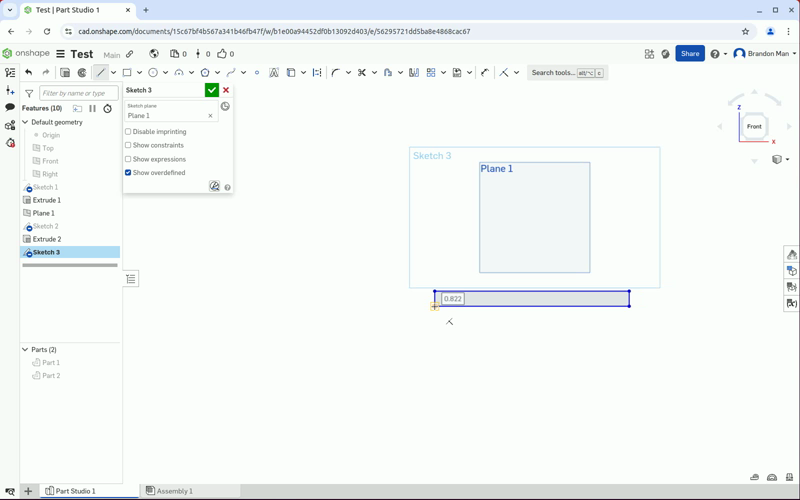
scroll(-6)
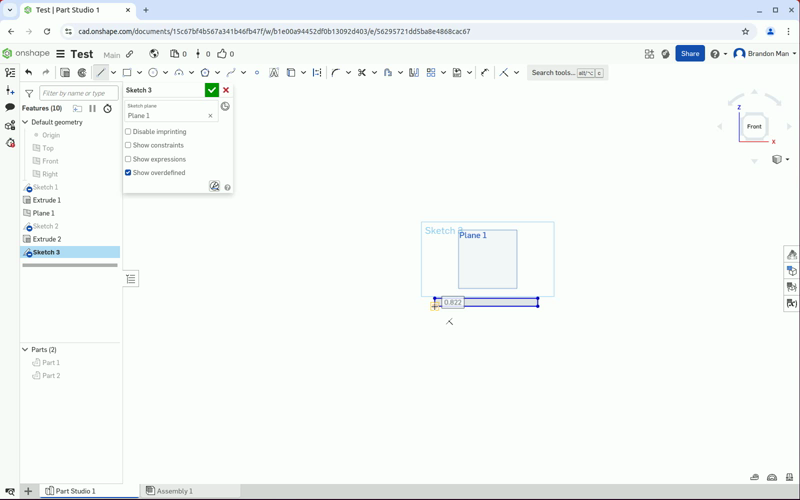
scroll(-6)
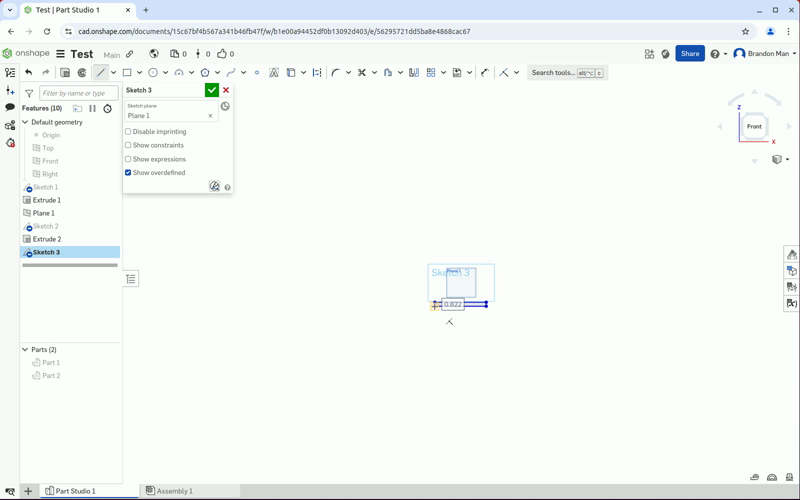
key(esc)
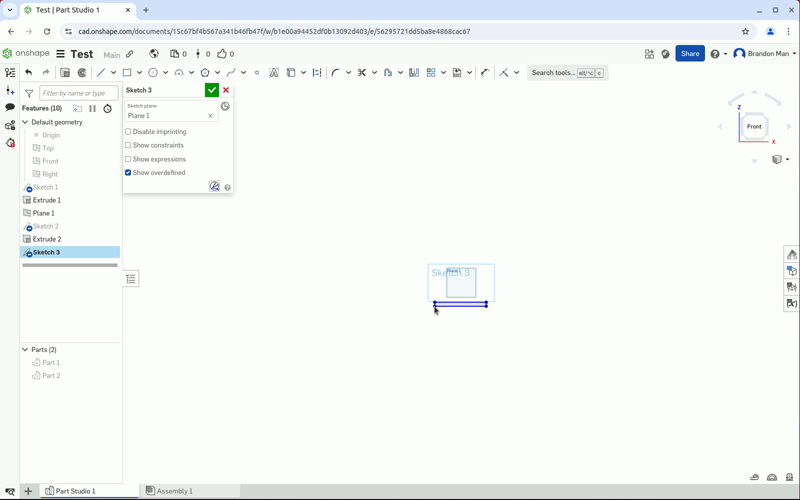
mouse_move(438, 305)
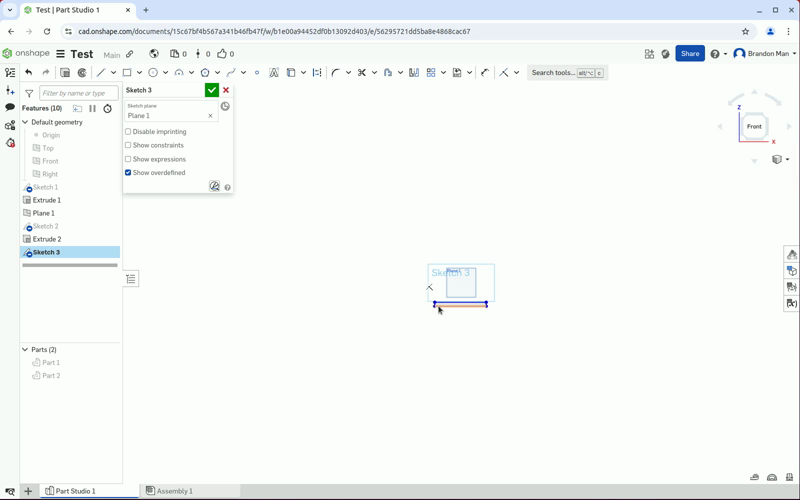
scroll(6)
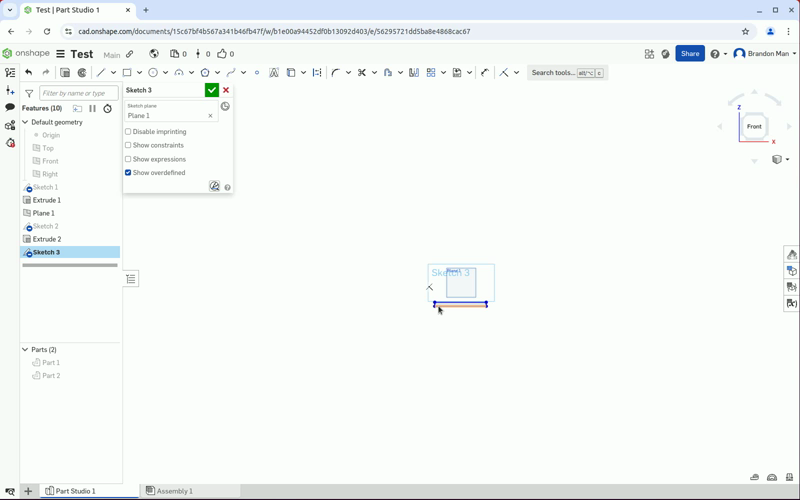
scroll(6)
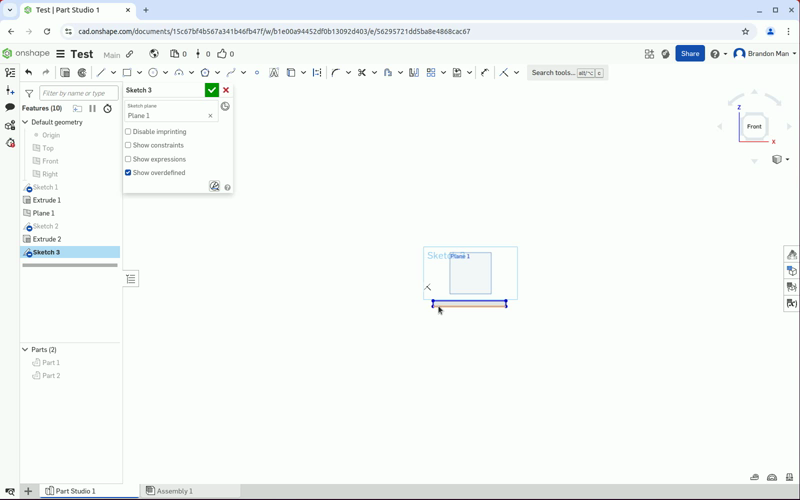
scroll(6)
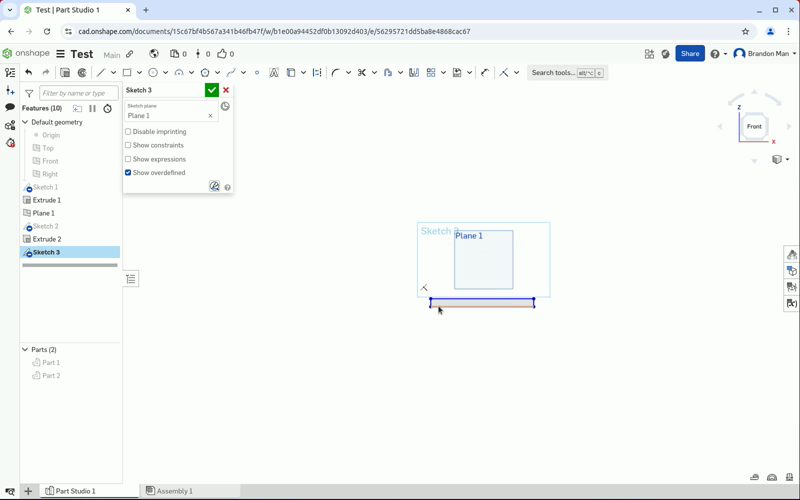
scroll(6)
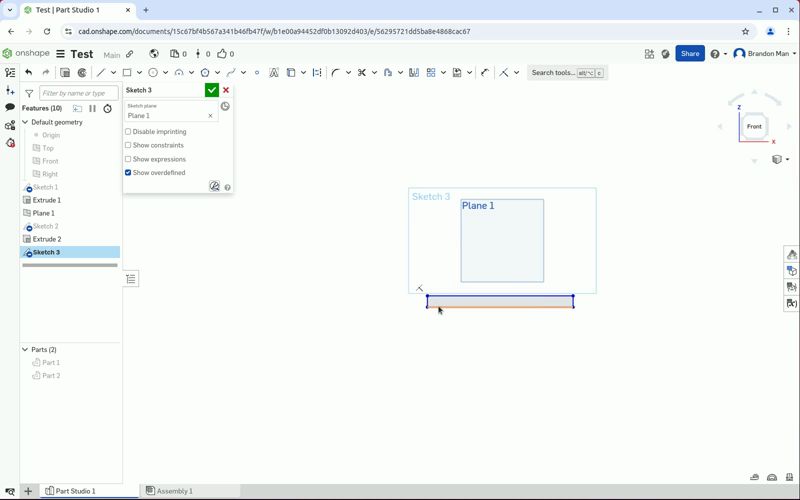
scroll(6)
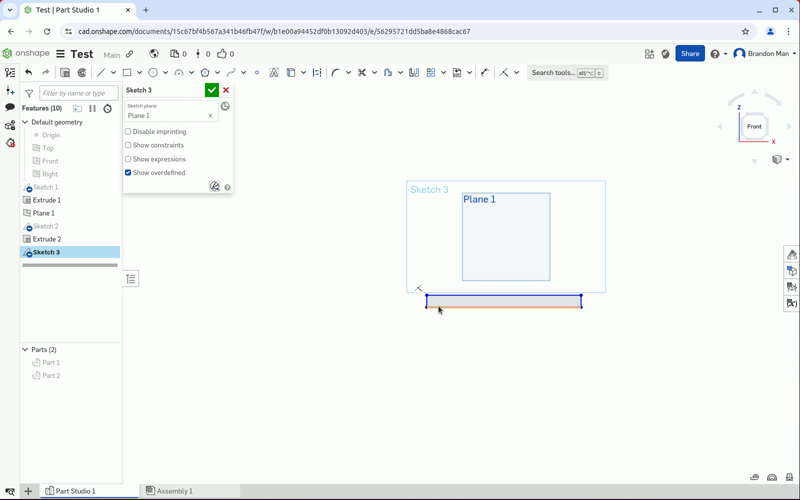
scroll(6)
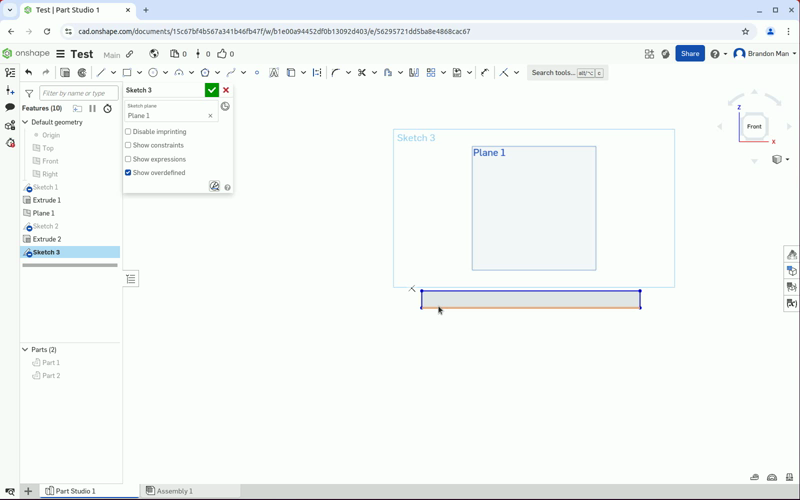
scroll(6)
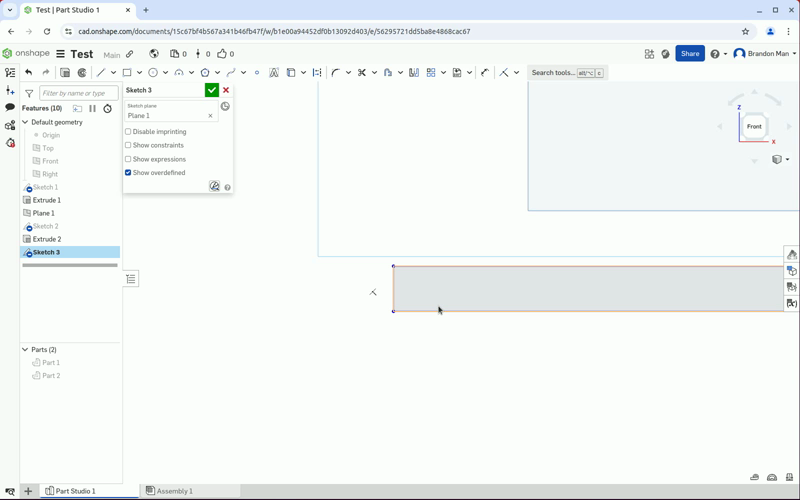
click(438, 305)
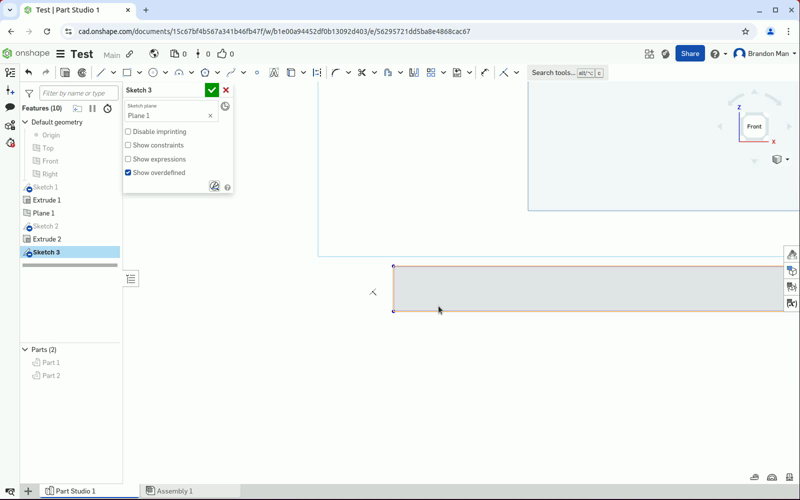
scroll(-6)
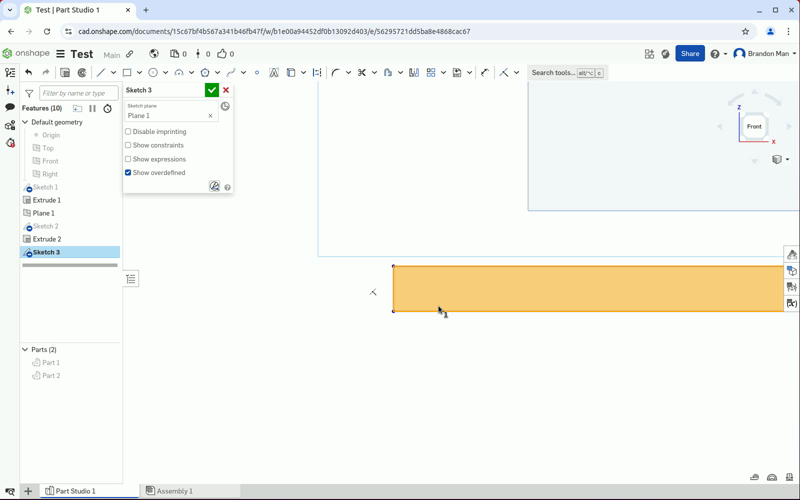
scroll(-6)
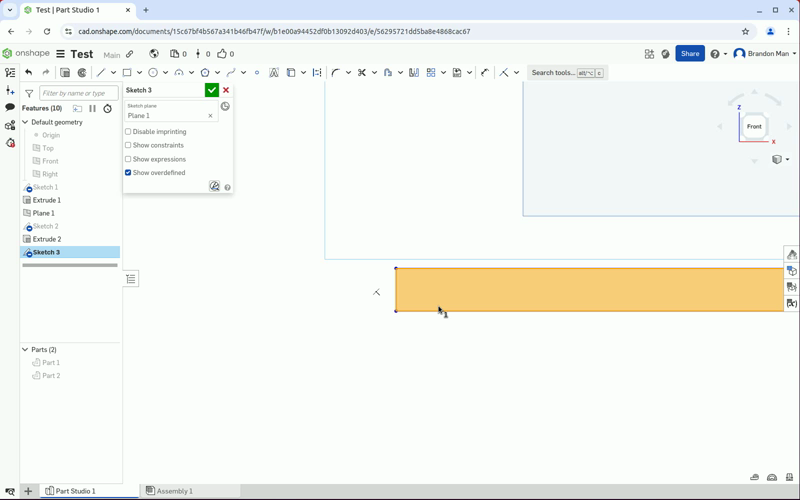
scroll(-6)
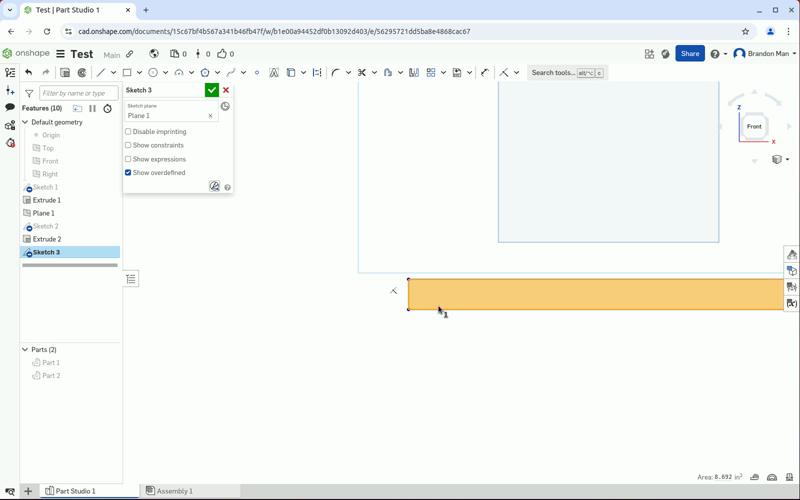
scroll(-6)
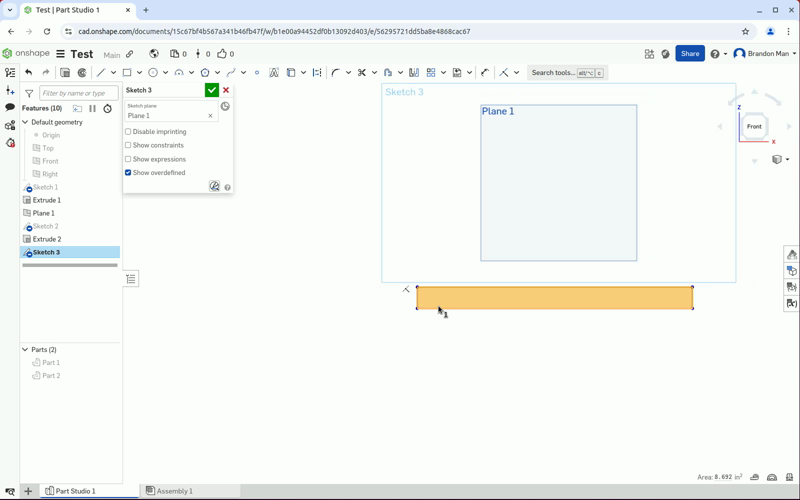
scroll(-6)
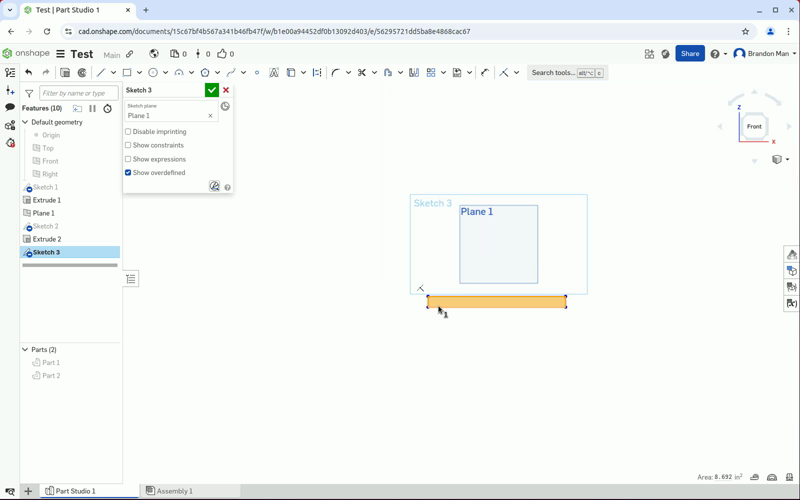
scroll(-6)
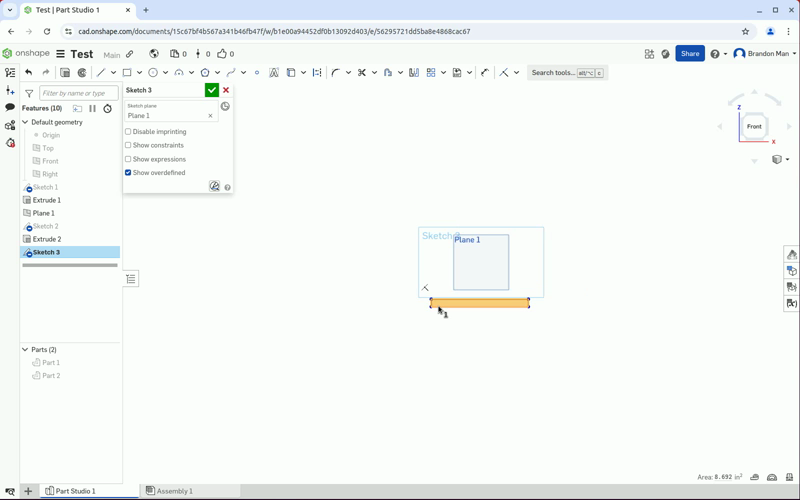
scroll(-6)
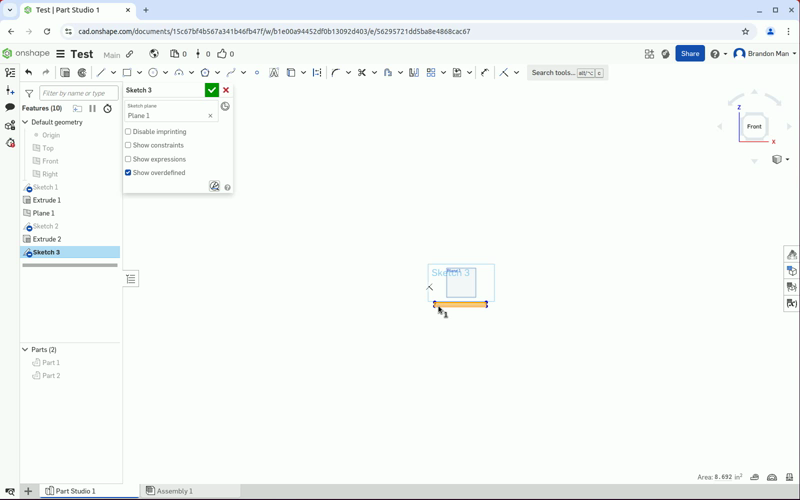
mouse_move(73, 352)
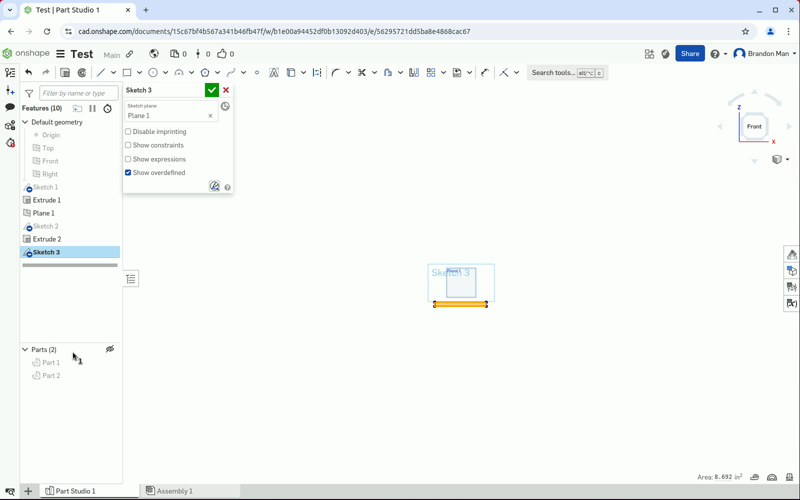
key(shift+y)
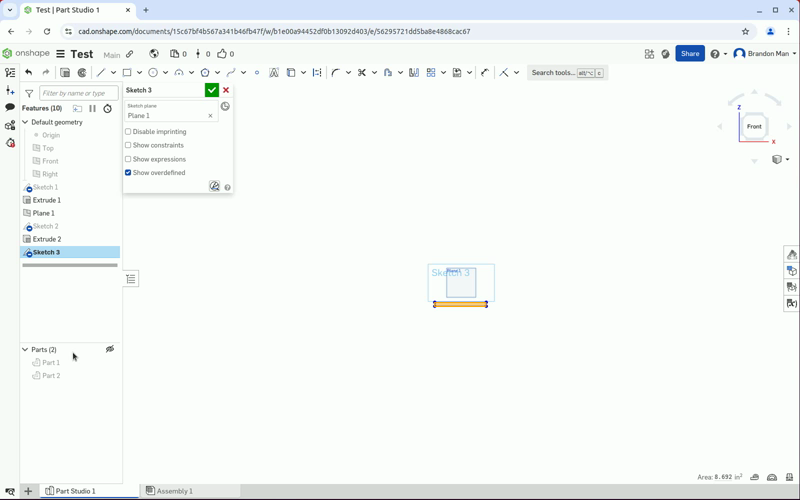
key(shift+e)
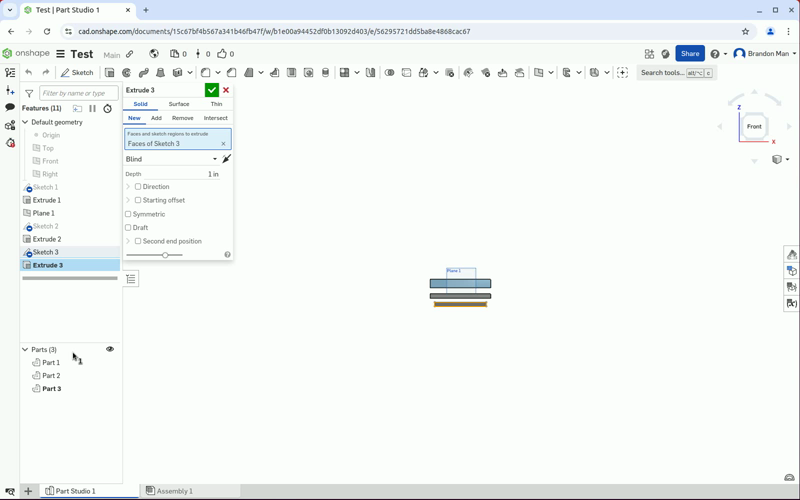
mouse_move(143, 106)
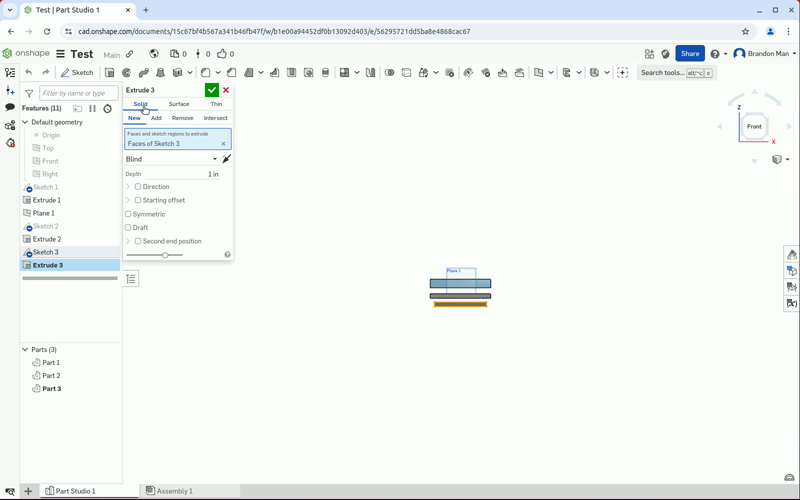
click(143, 106)
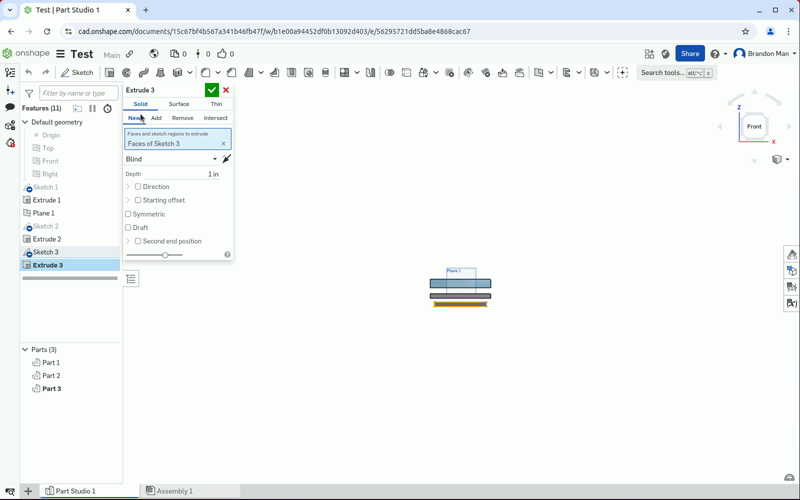
mouse_move(137, 120)
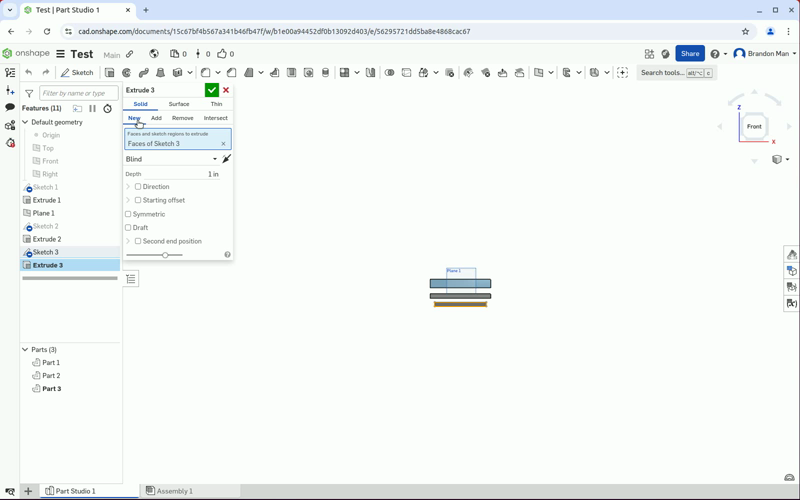
click(137, 120)
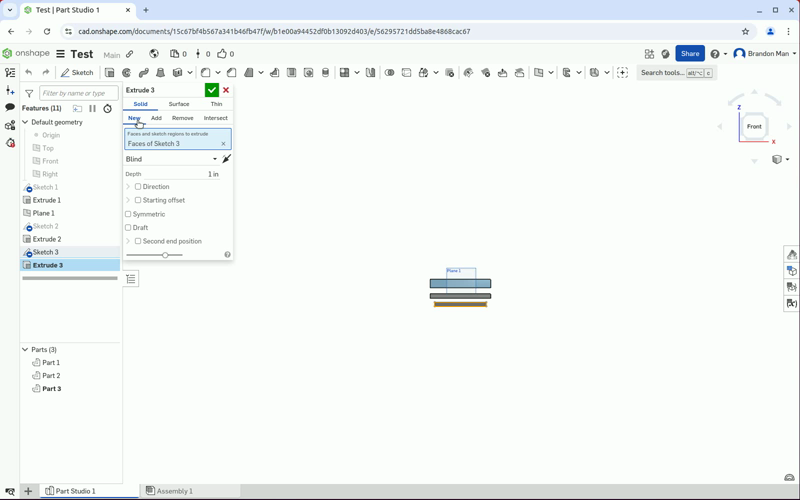
key(tab, 4)
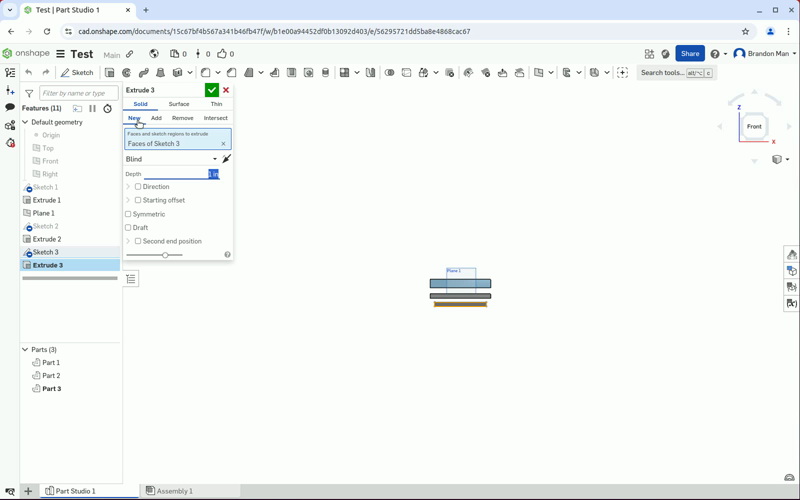
text(0.241)
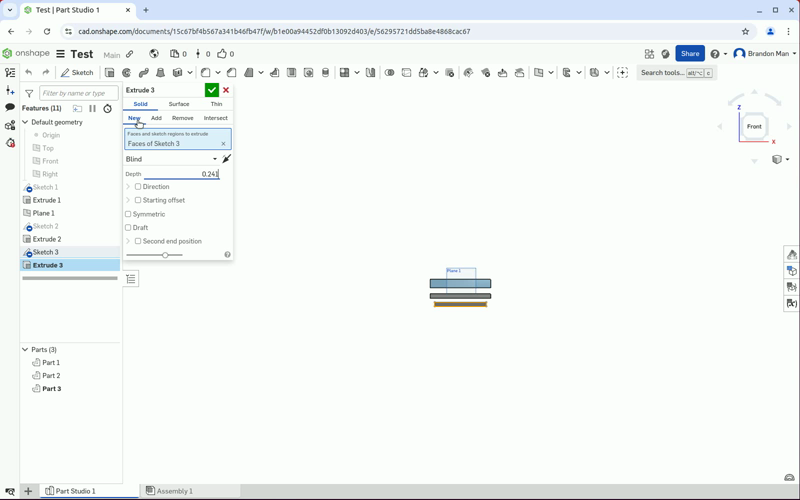
key(enter)
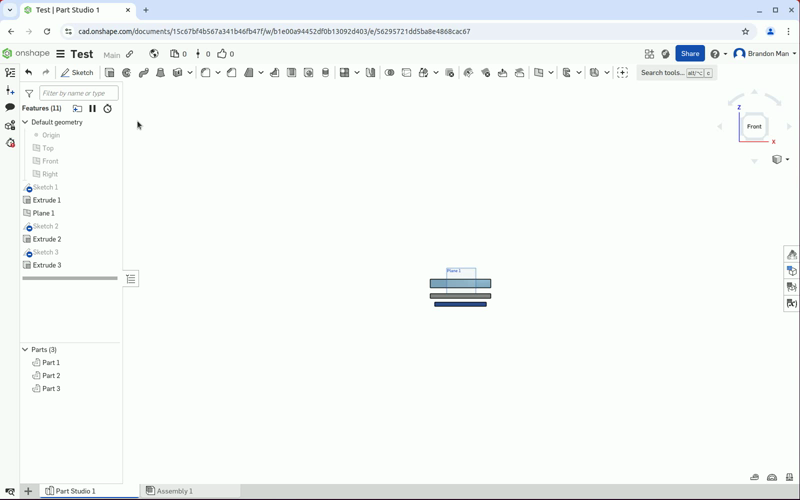
key(shift+h)
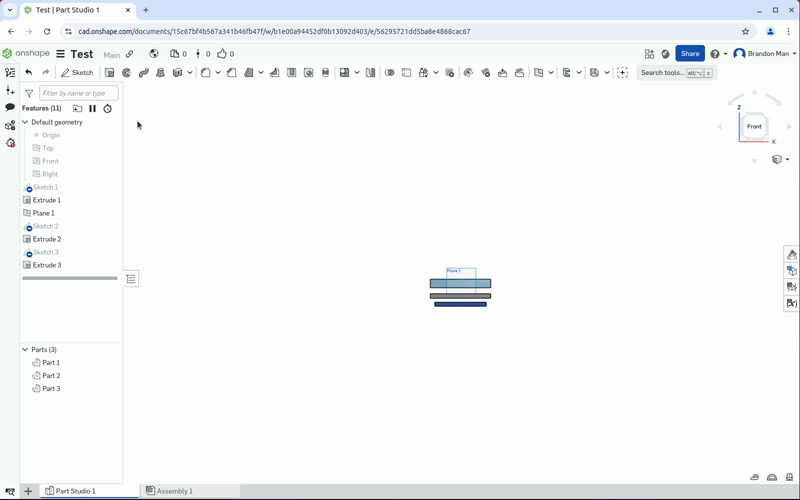
key(shift+h)
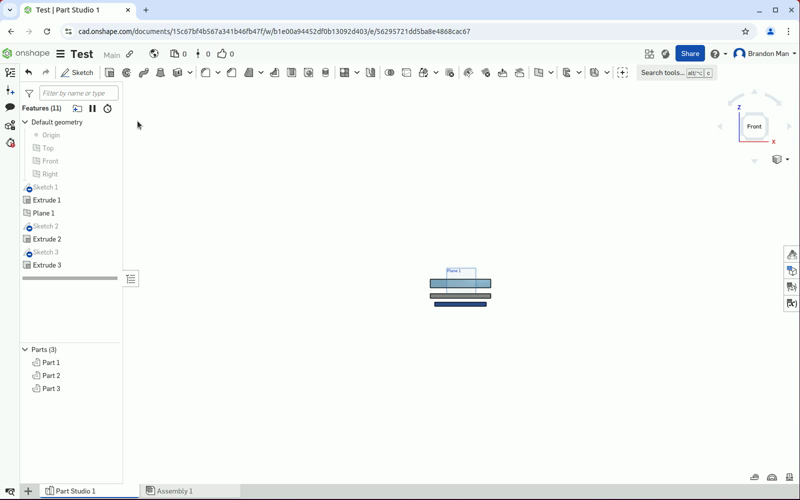
mouse_move(73, 189)
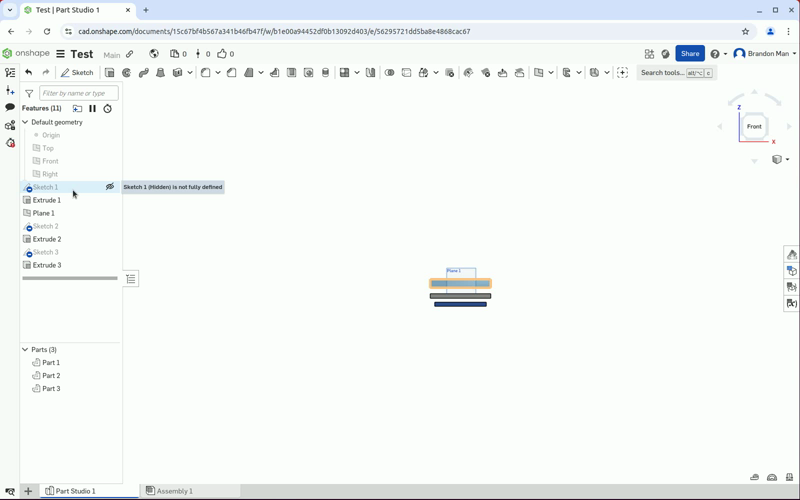
click(73, 189)
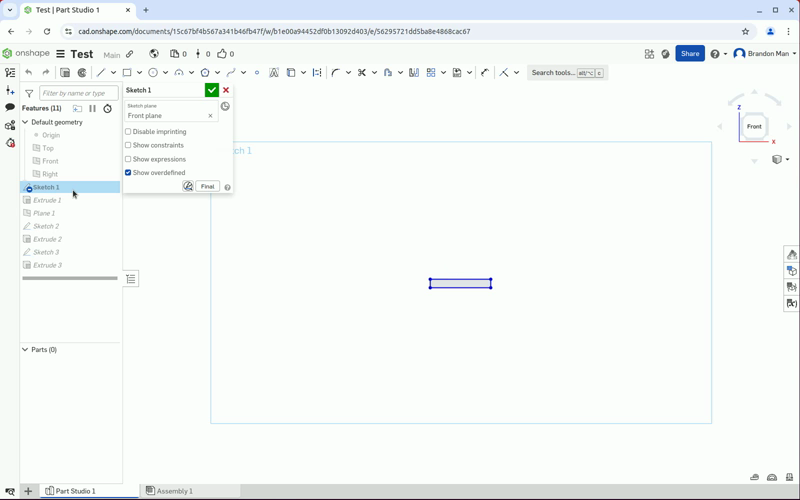
mouse_move(229, 92)
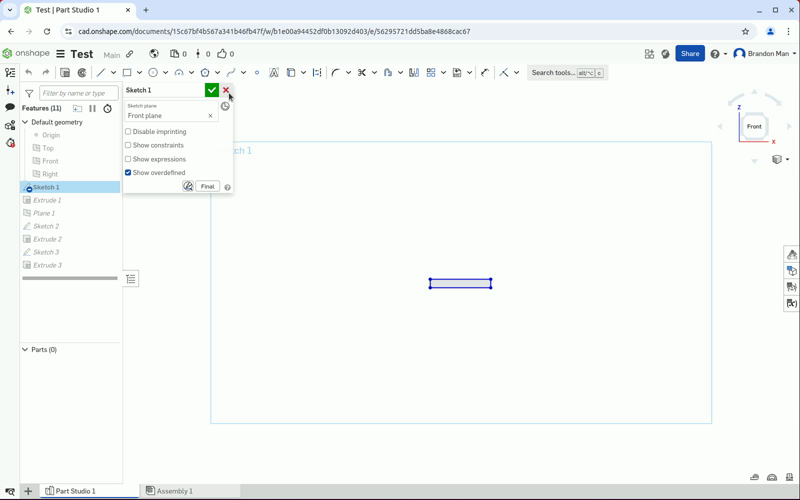
click(229, 92)
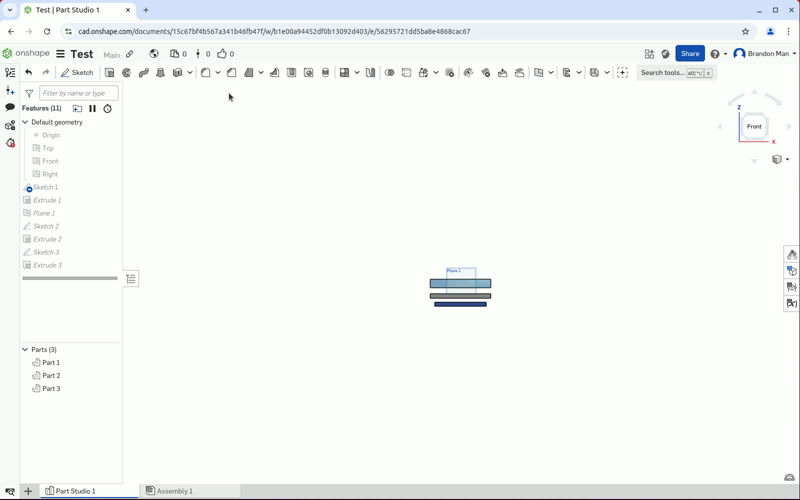
key(shift+s)
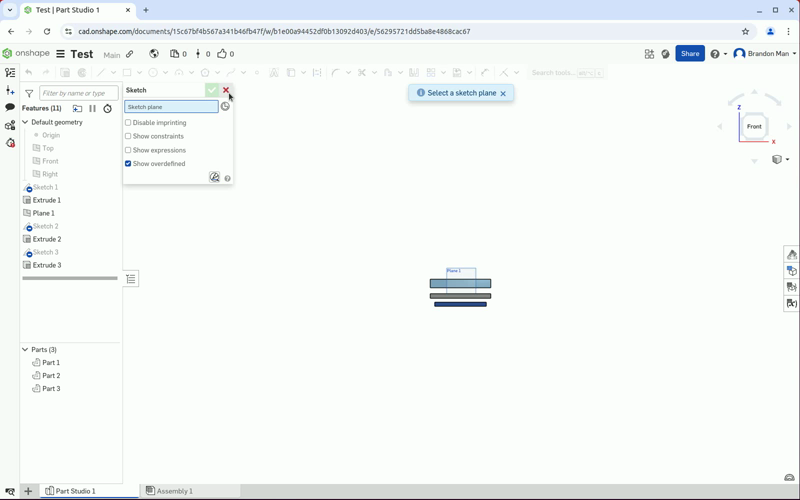
mouse_move(73, 215)
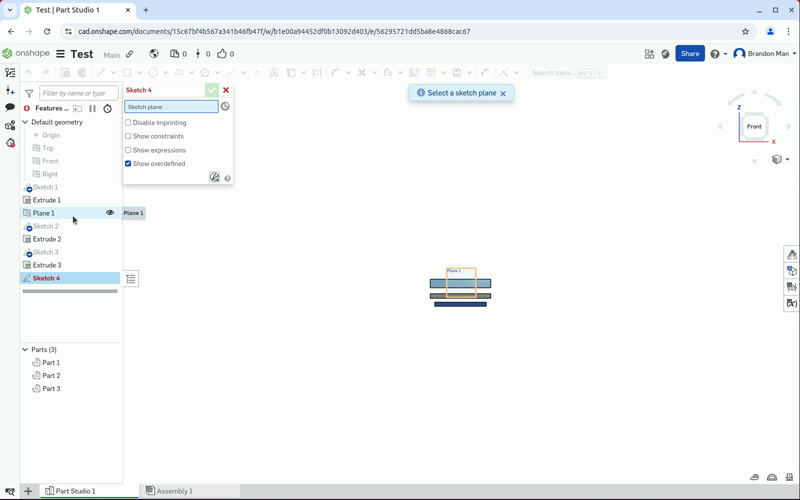
click(73, 215)
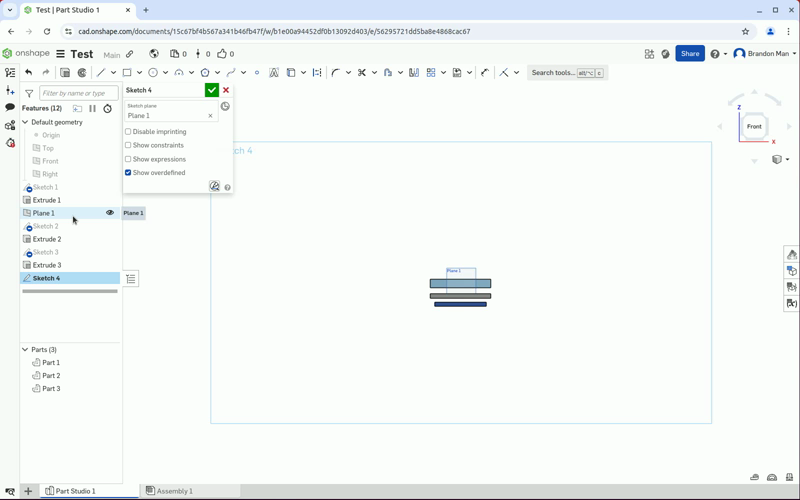
mouse_move(73, 352)
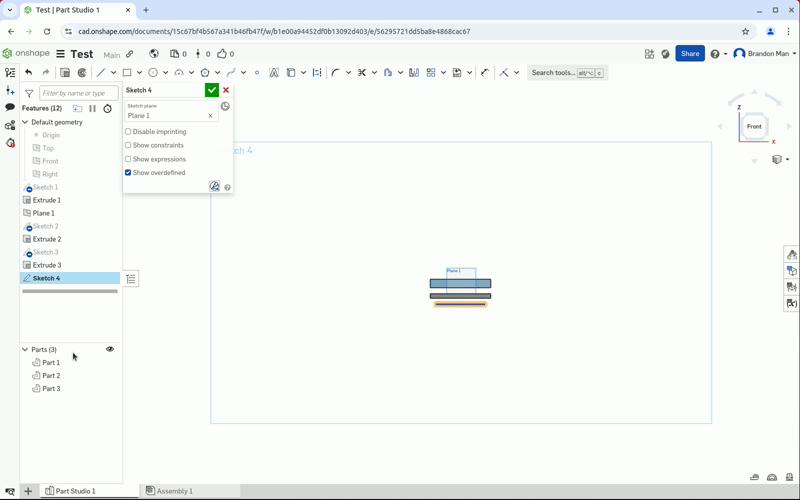
key(y)
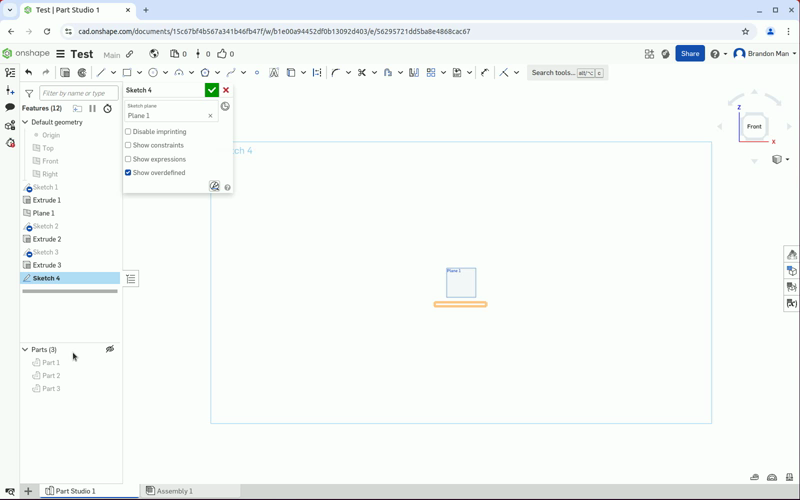
key(l)
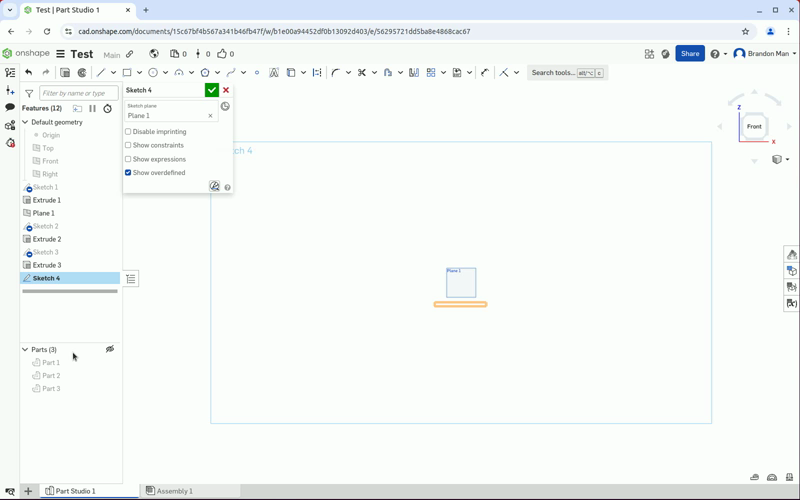
key_down(shift)
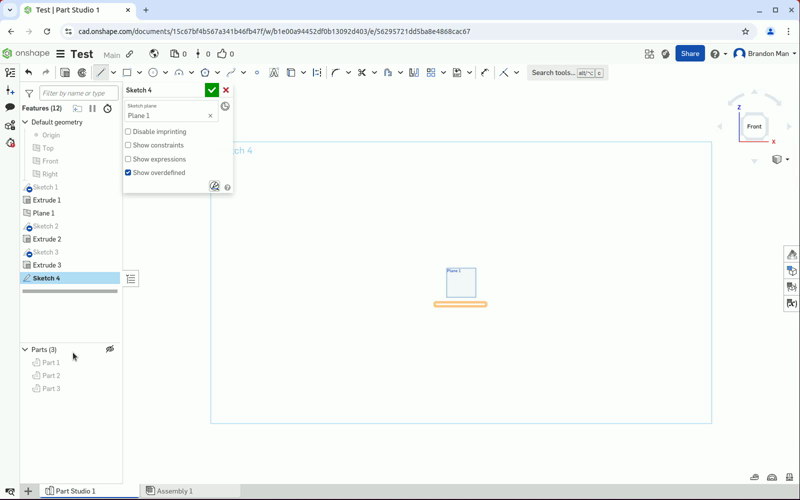
mouse_move(439, 211)
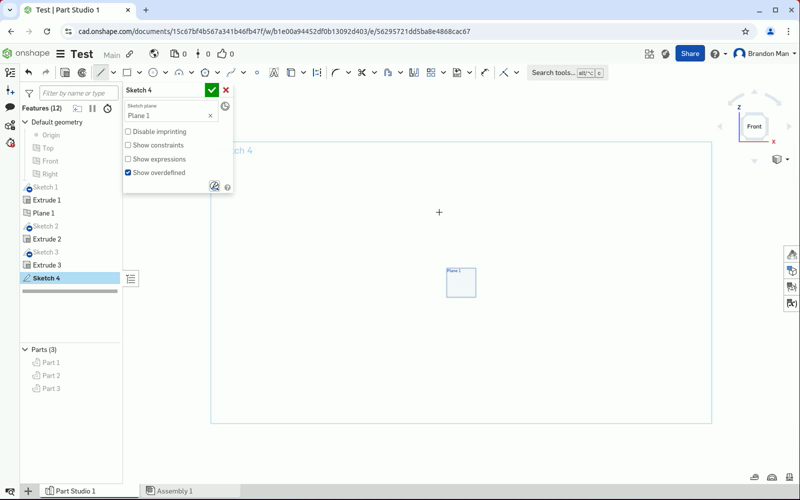
click(439, 211)
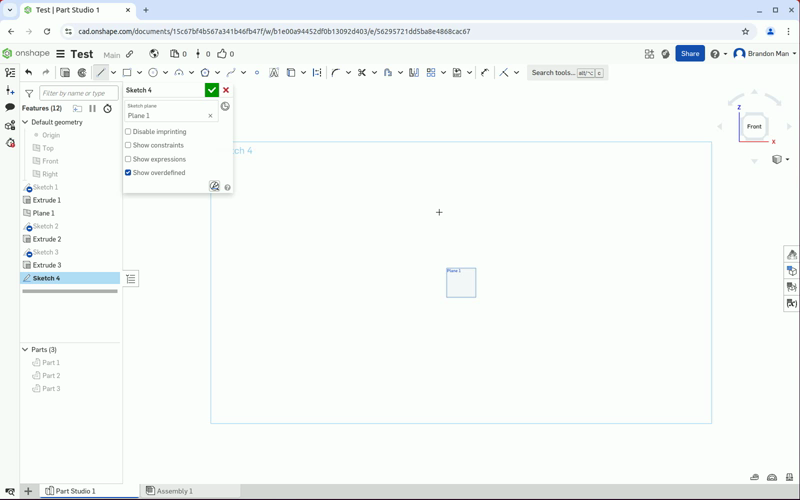
key_up(shift)
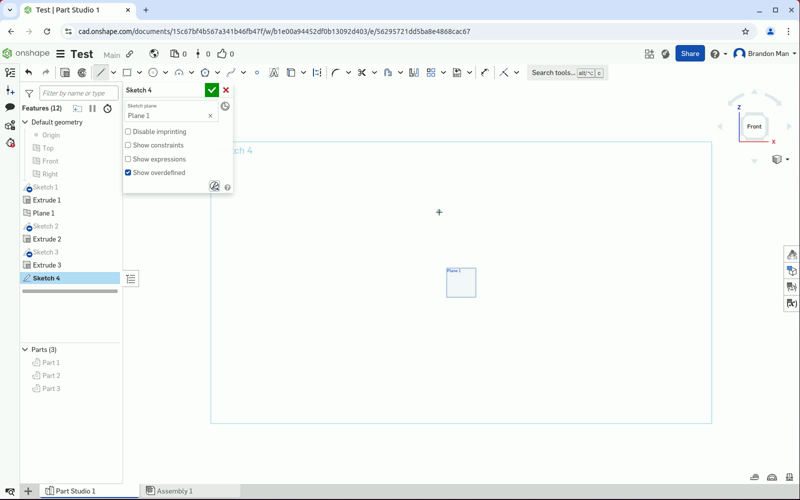
key_down(shift)
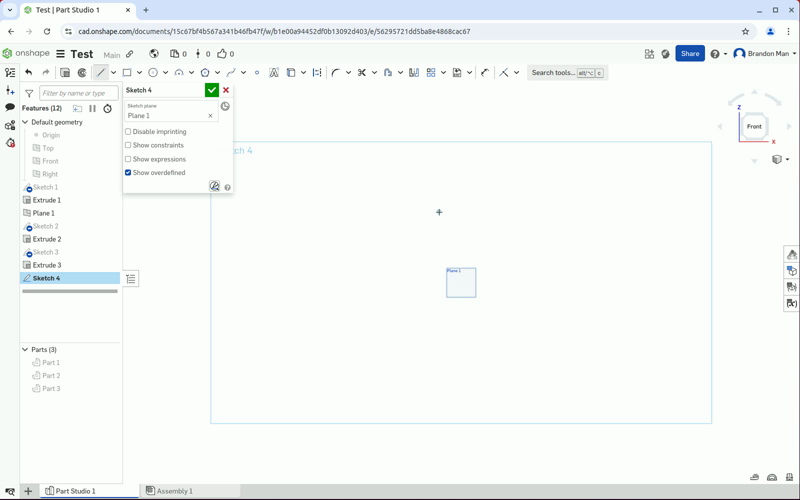
mouse_move(483, 262)
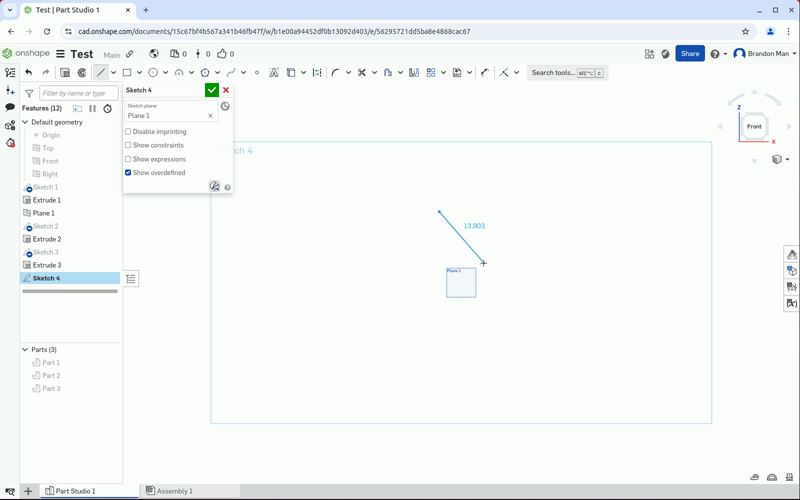
click(483, 262)
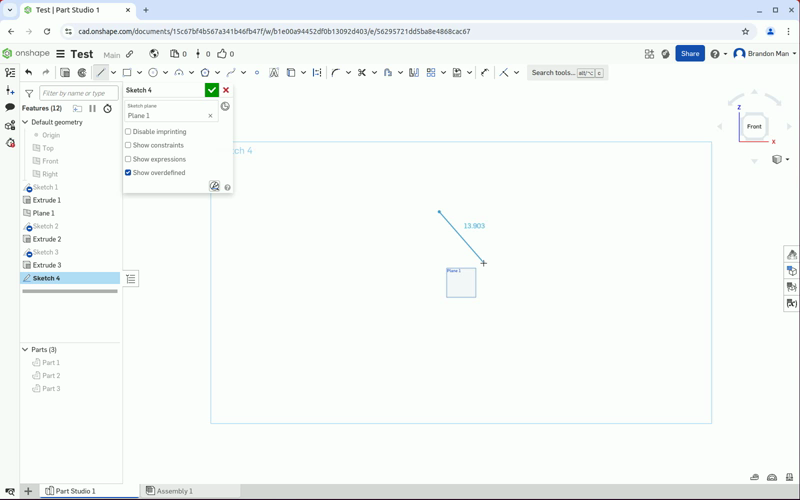
key_up(shift)
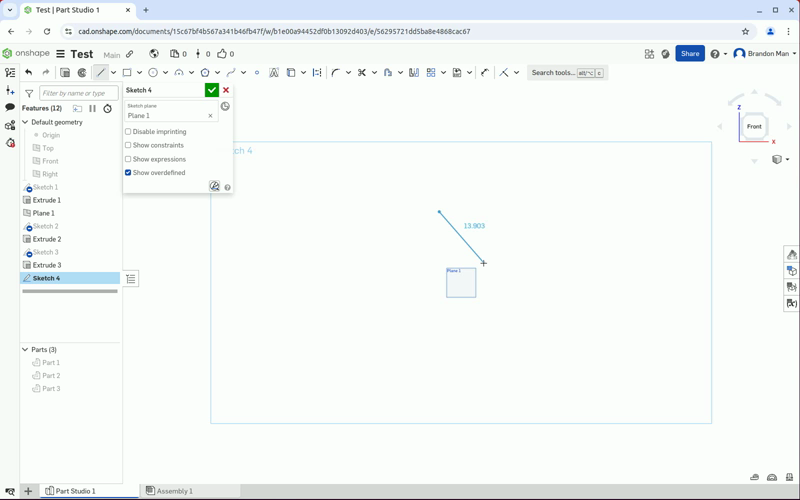
key_down(shift)
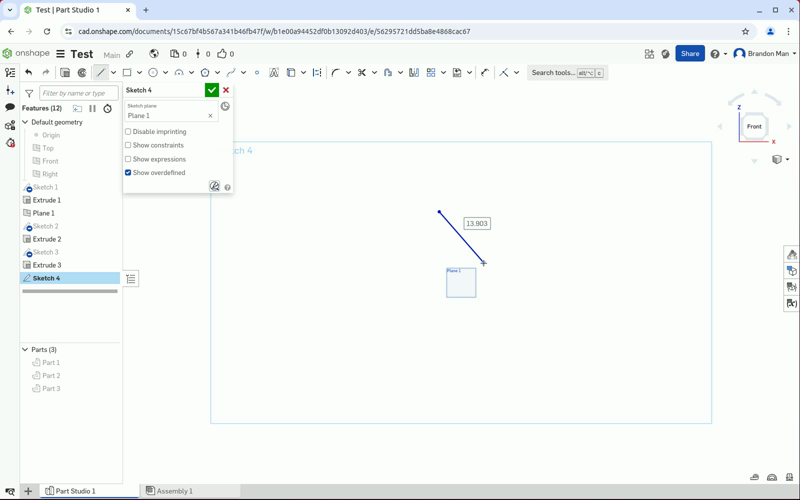
mouse_move(513, 262)
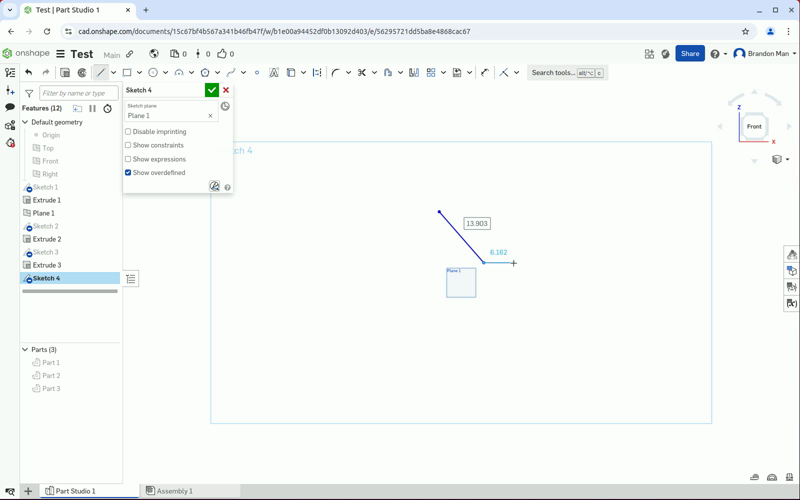
mouse_move(491, 262)
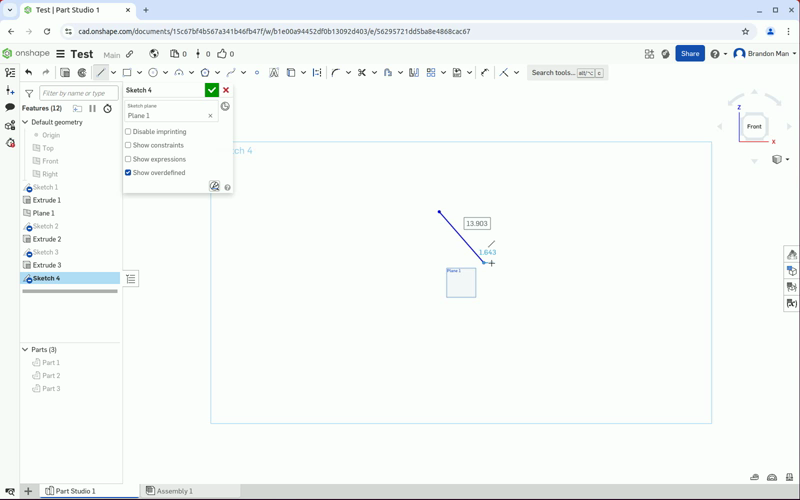
click(491, 262)
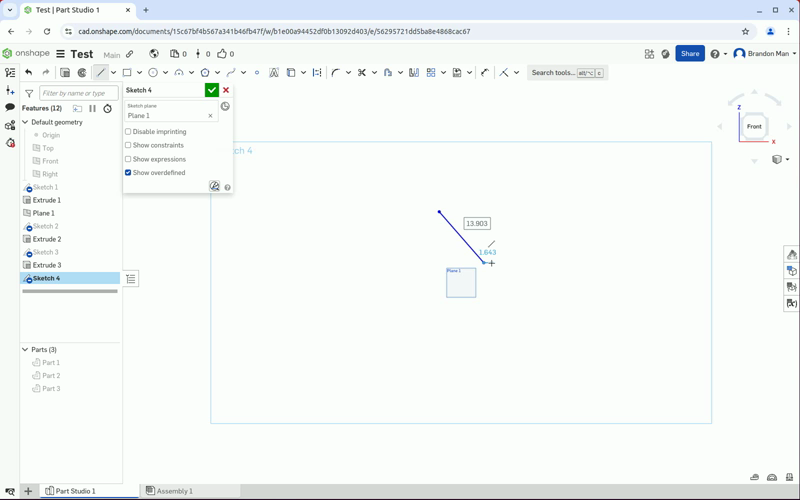
key_up(shift)
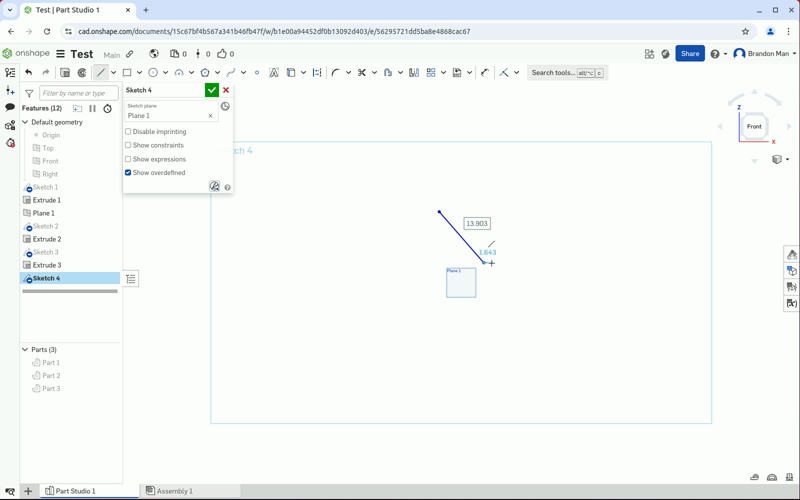
key_down(shift)
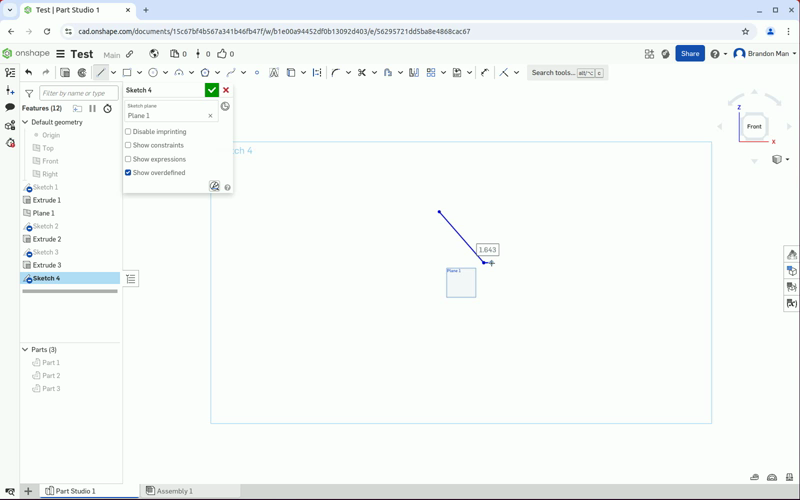
mouse_move(447, 211)
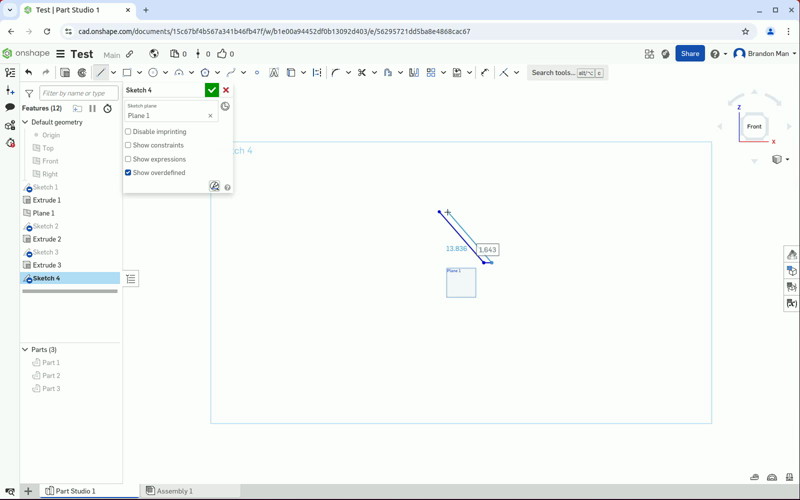
click(447, 211)
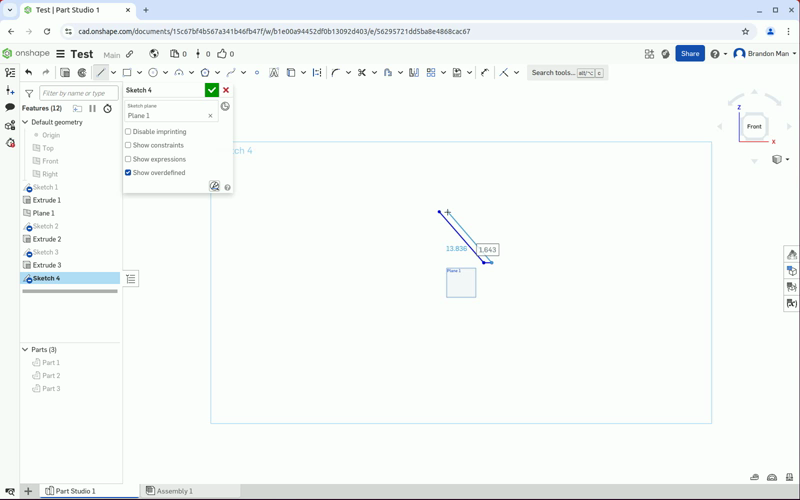
key_up(shift)
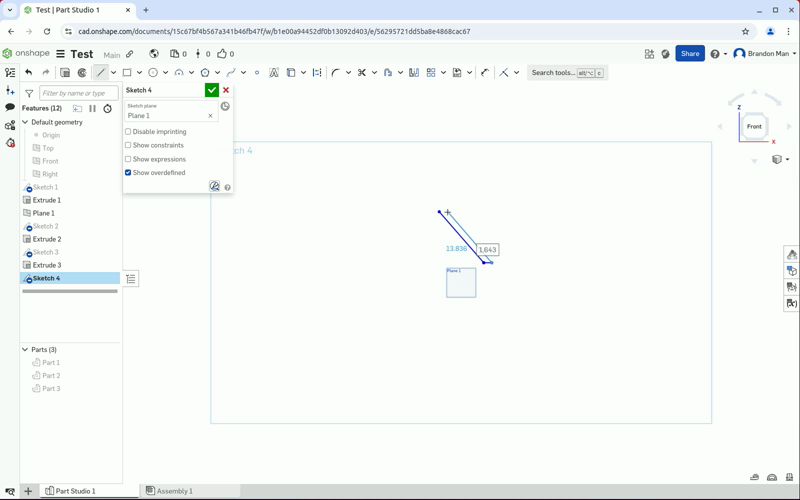
mouse_move(477, 211)
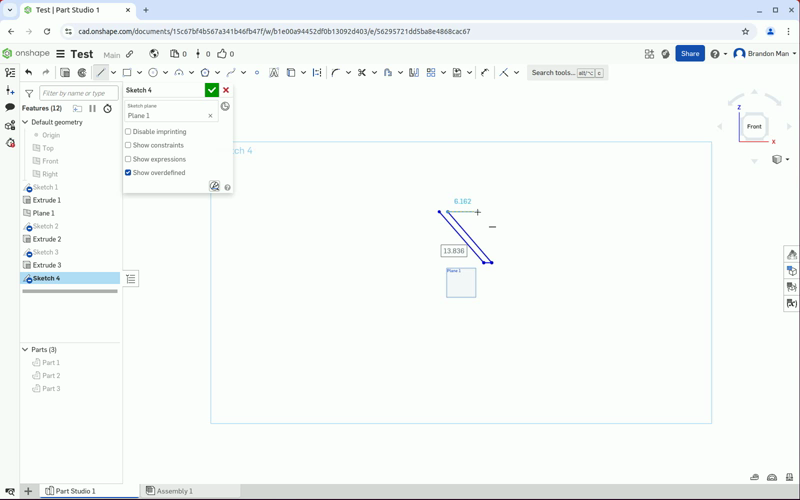
key_down(shift)
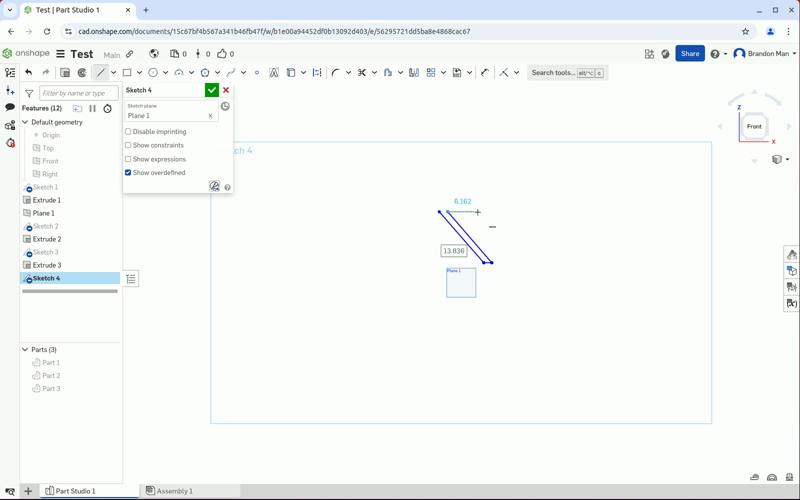
mouse_move(439, 211)
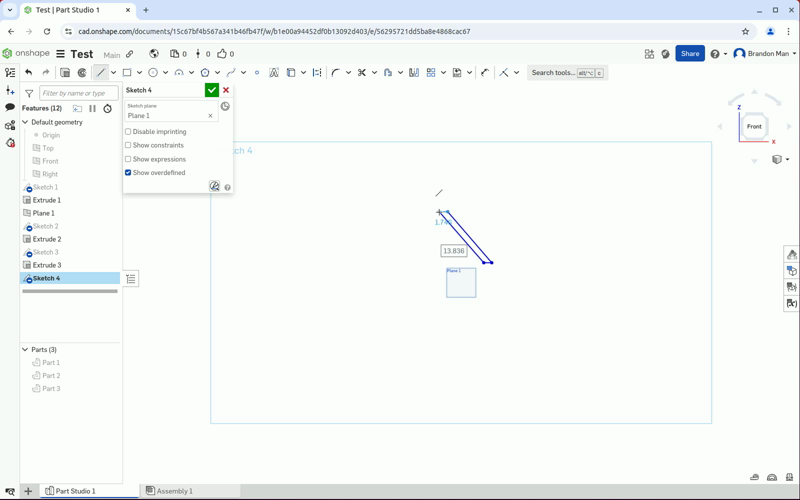
key_up(shift)
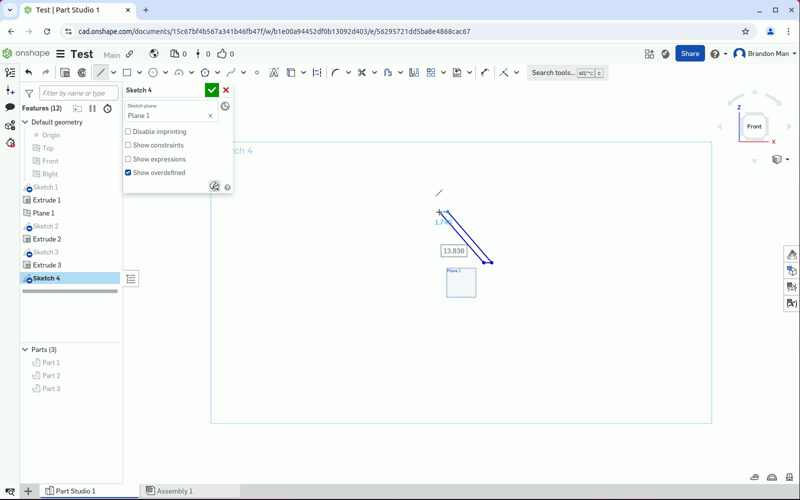
click(439, 211)
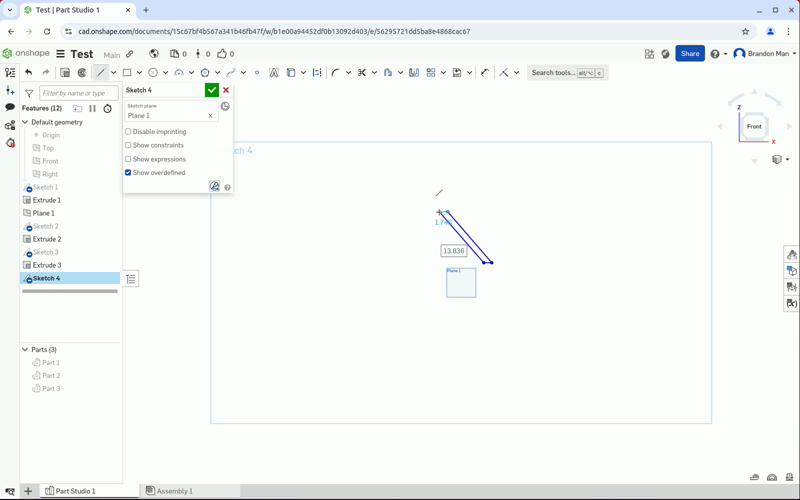
key(esc)
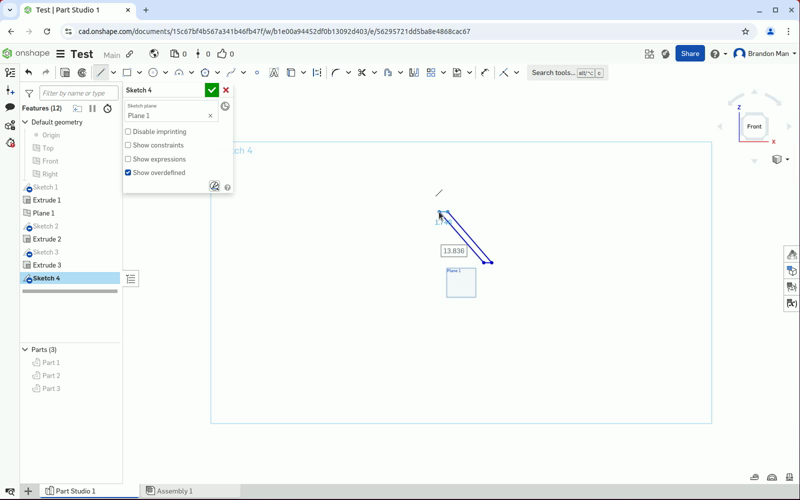
mouse_move(479, 257)
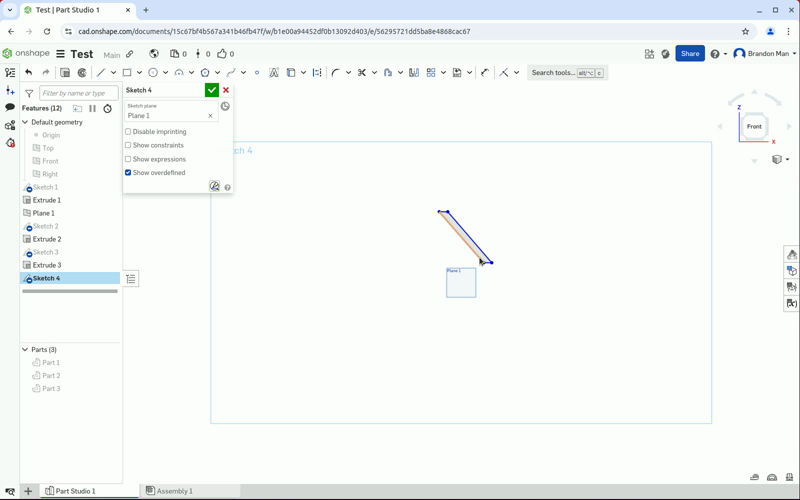
scroll(6)
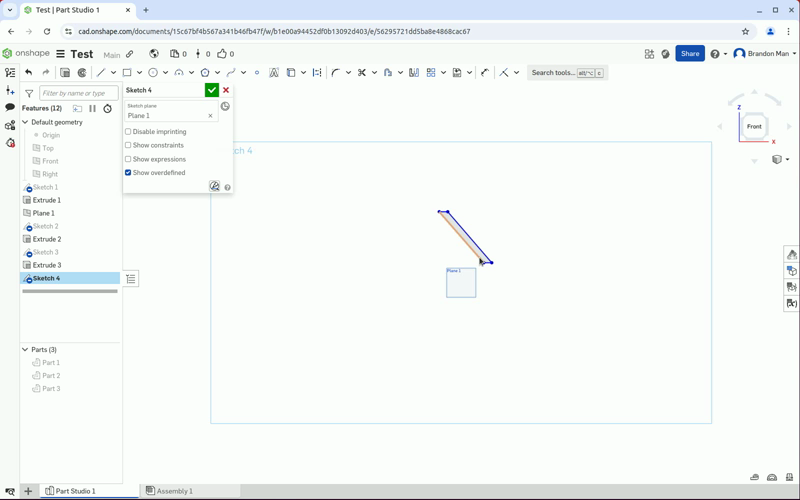
scroll(6)
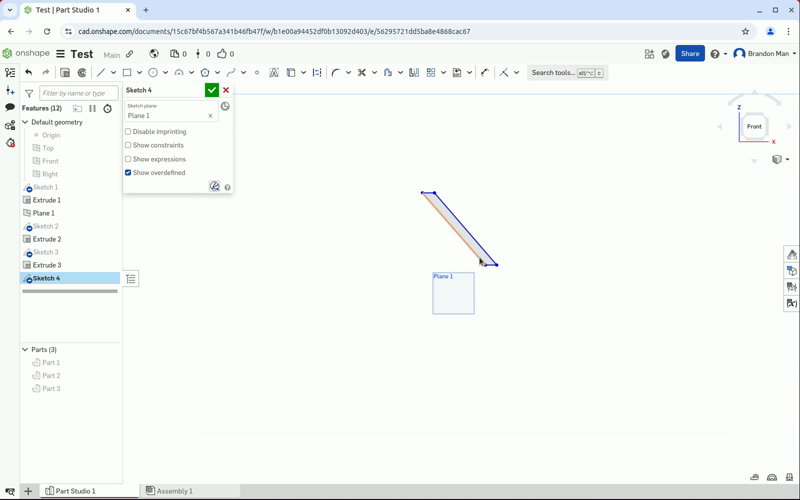
scroll(6)
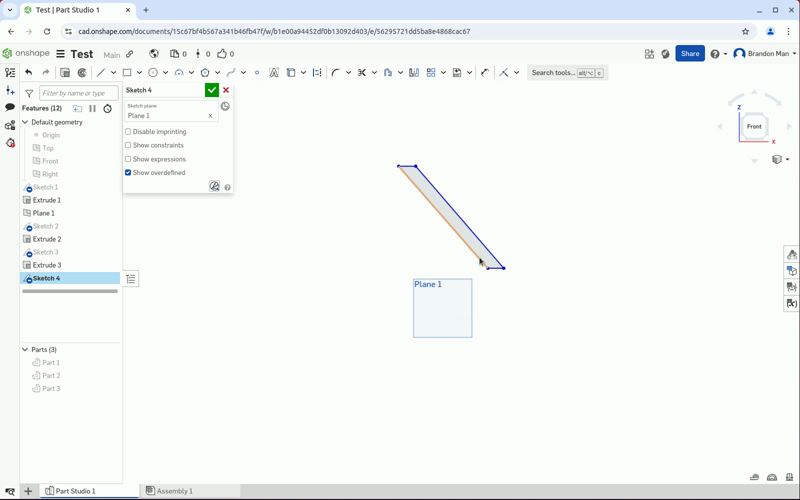
scroll(6)
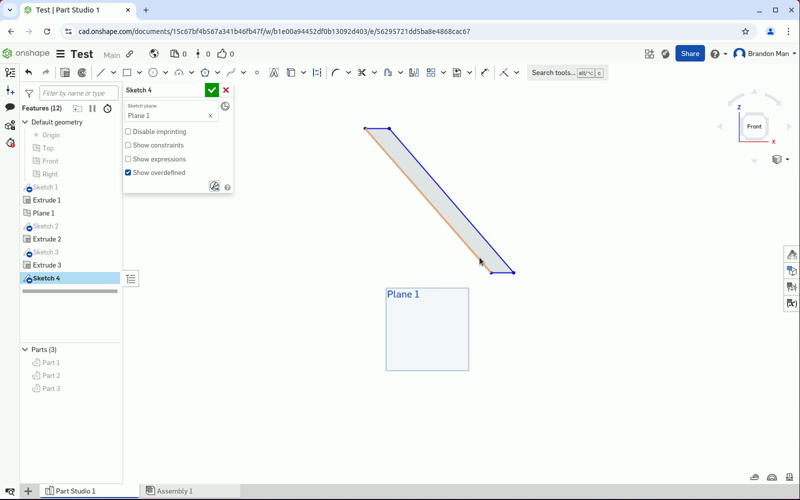
scroll(6)
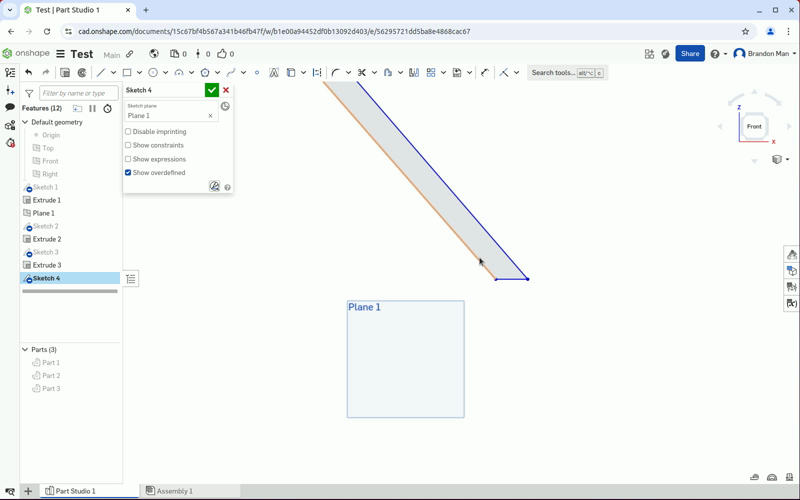
scroll(6)
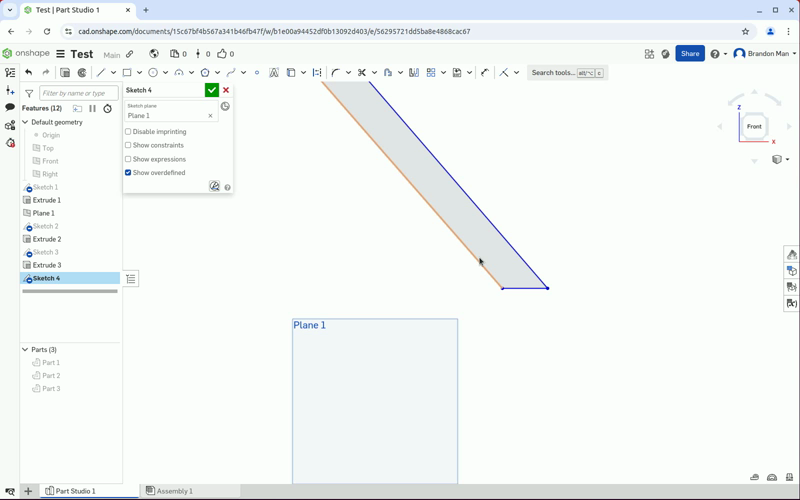
scroll(6)
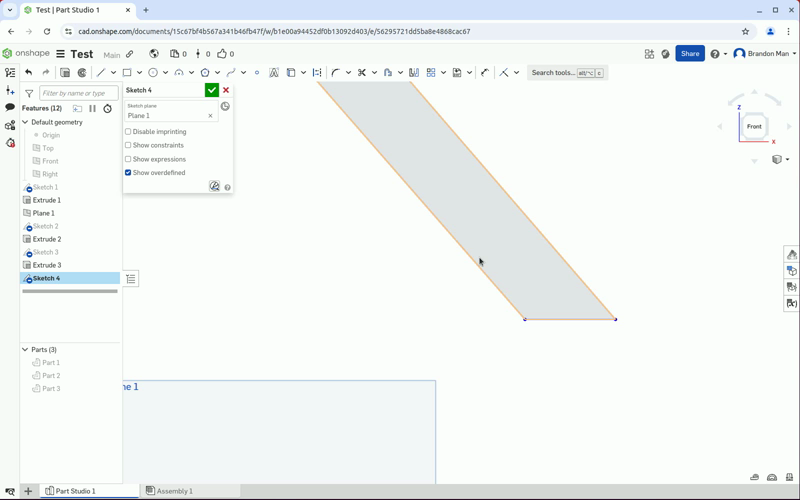
click(479, 257)
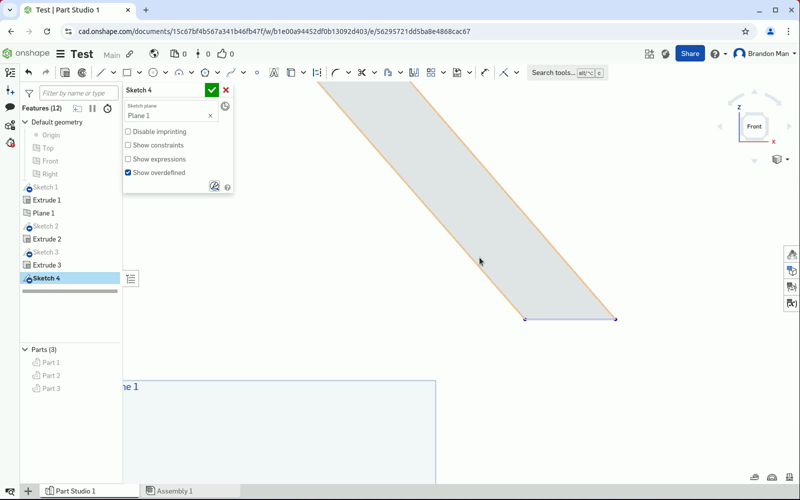
scroll(-6)
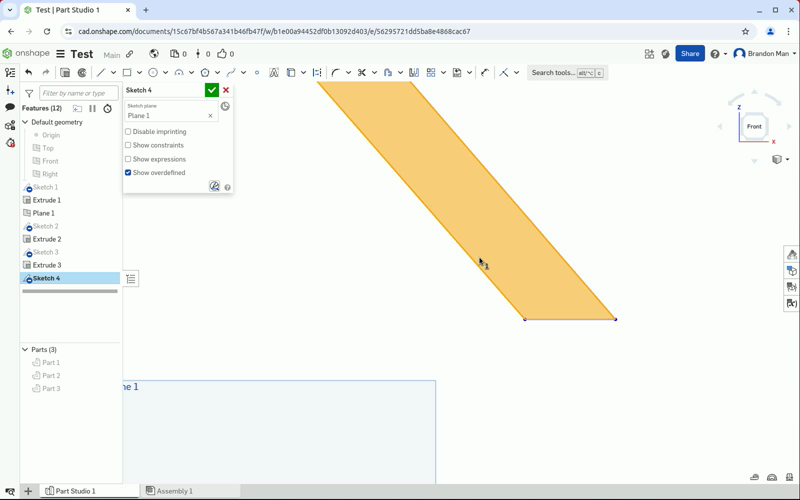
scroll(-6)
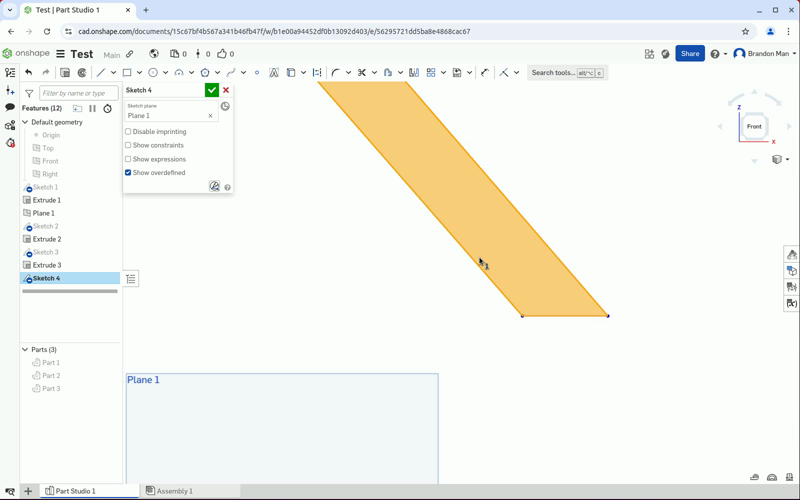
scroll(-6)
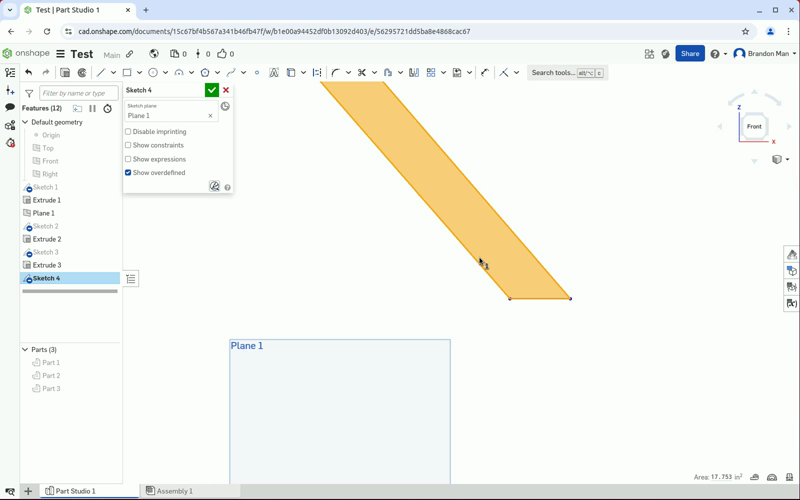
scroll(-6)
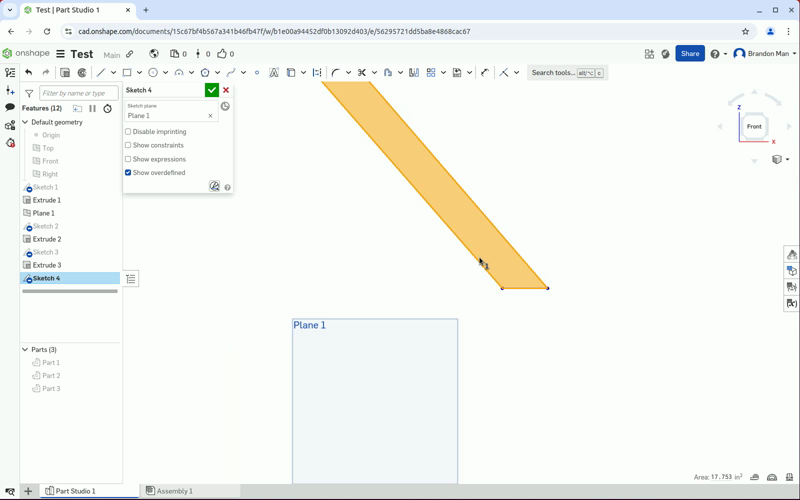
scroll(-6)
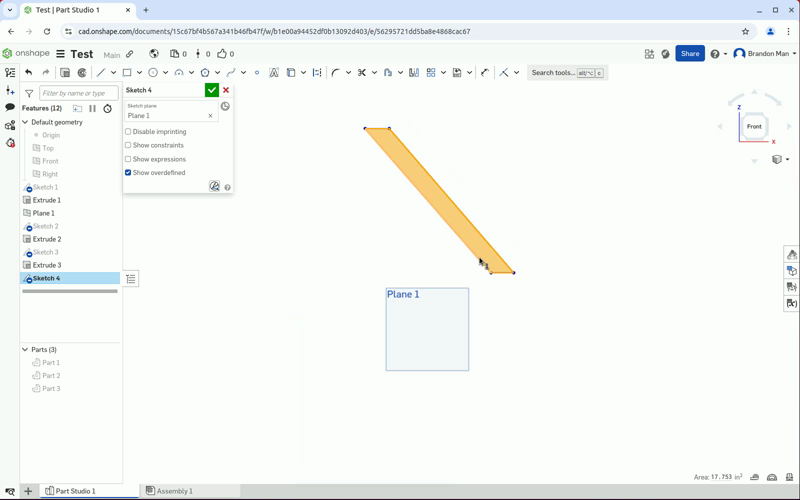
scroll(-6)
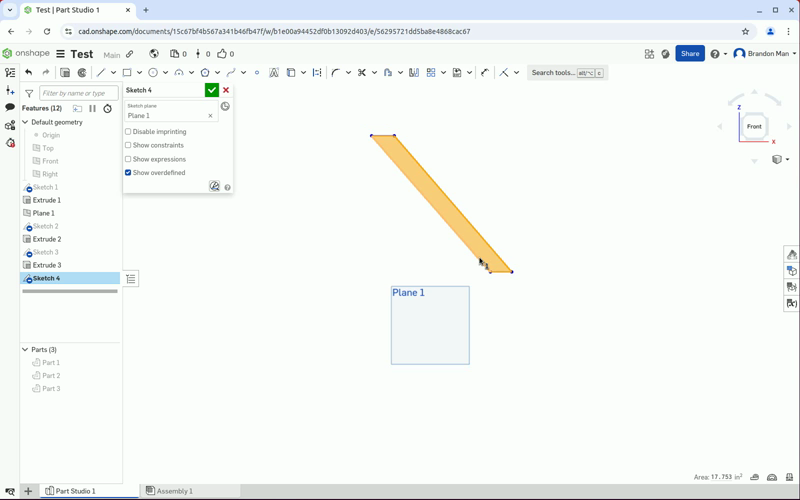
scroll(-6)
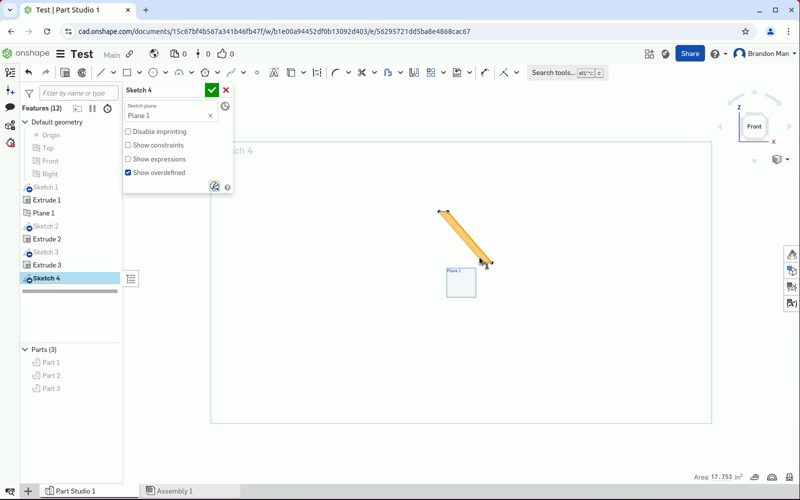
mouse_move(73, 352)
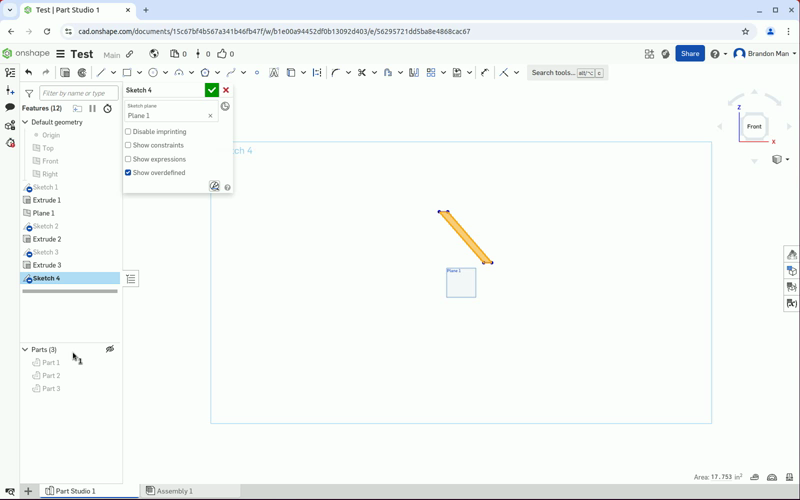
key(shift+y)
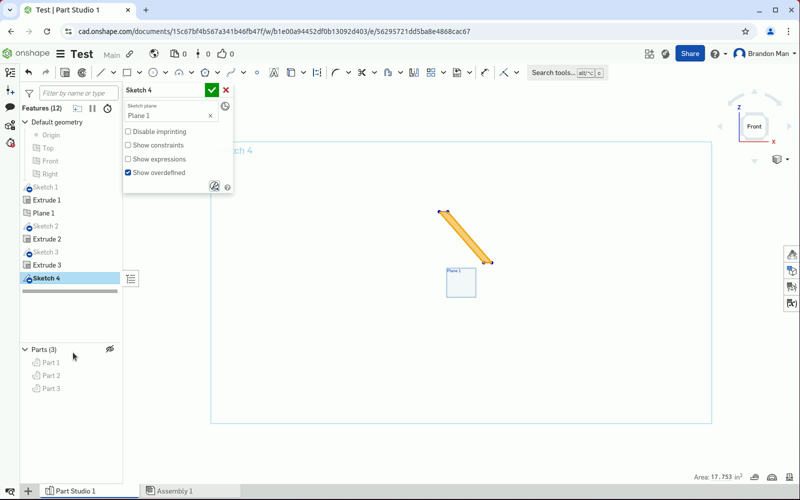
key(shift+e)
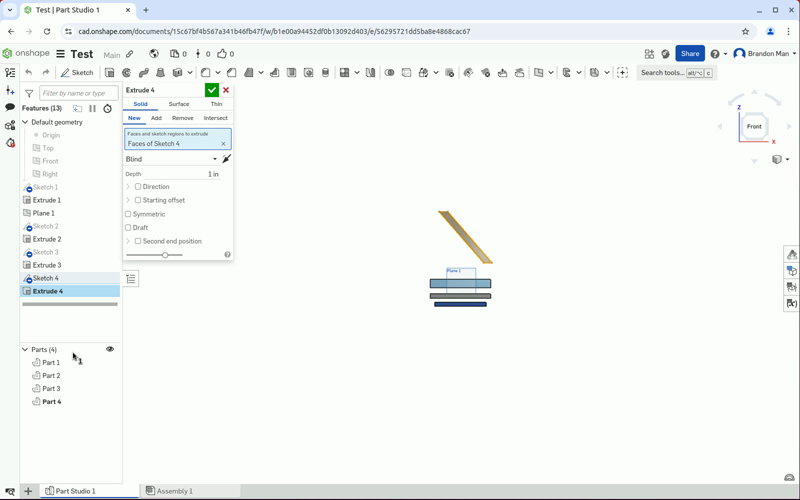
mouse_move(143, 106)
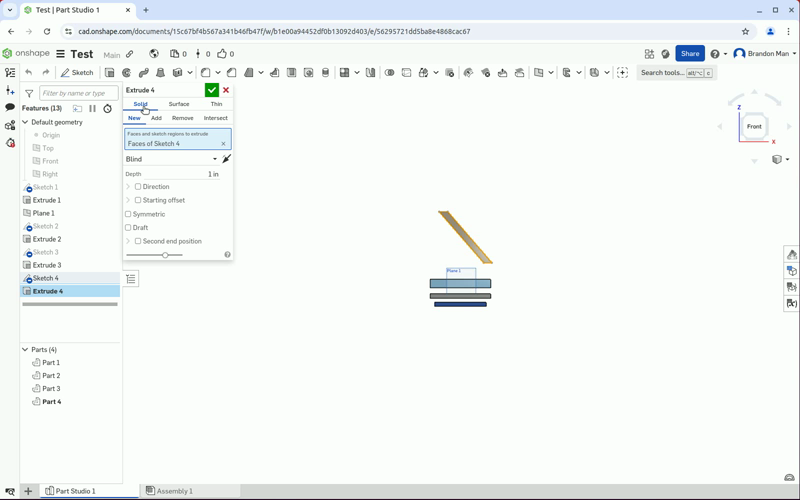
click(143, 106)
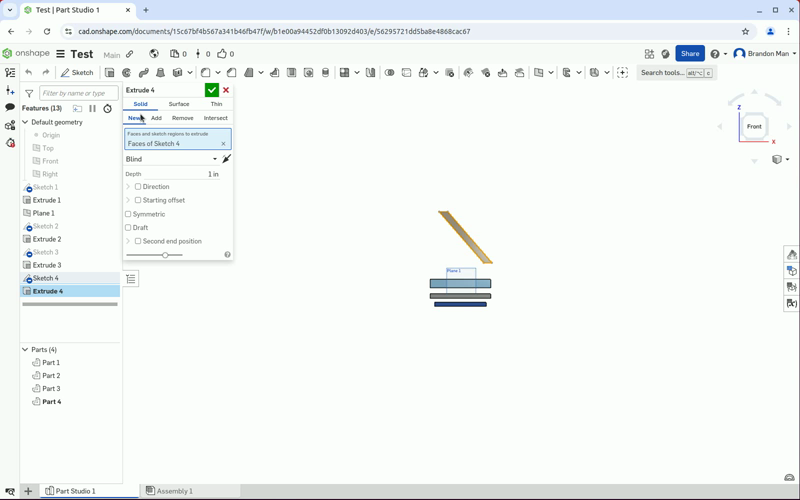
mouse_move(137, 120)
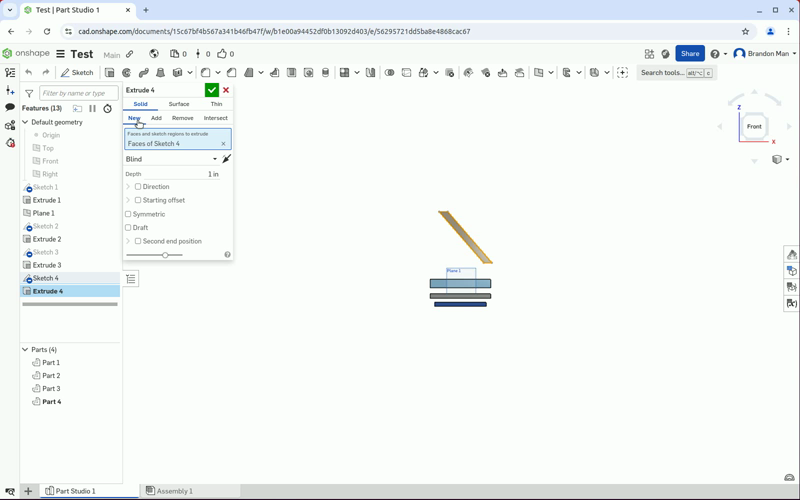
click(137, 120)
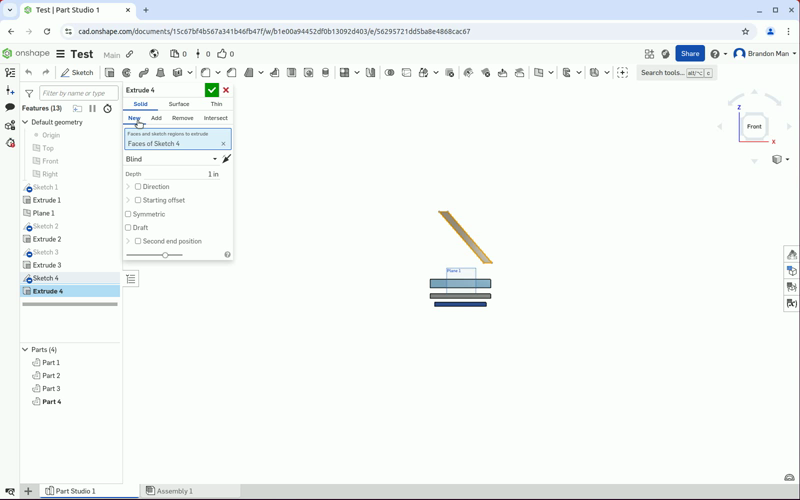
key(tab, 4)
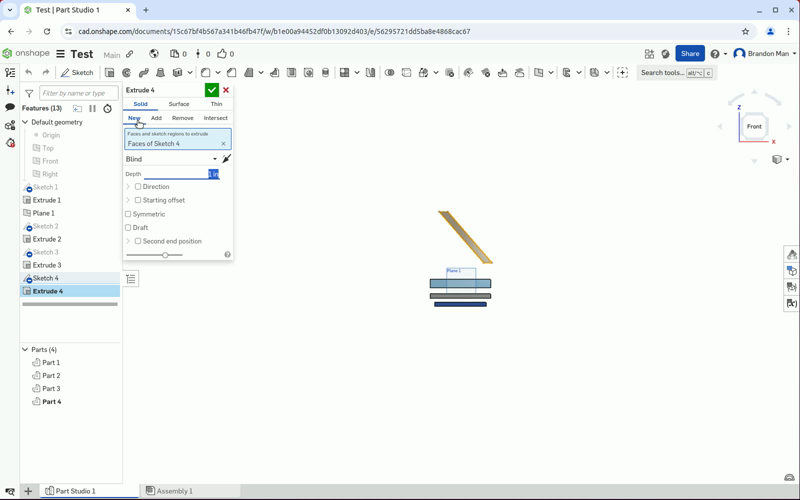
text(0.241)
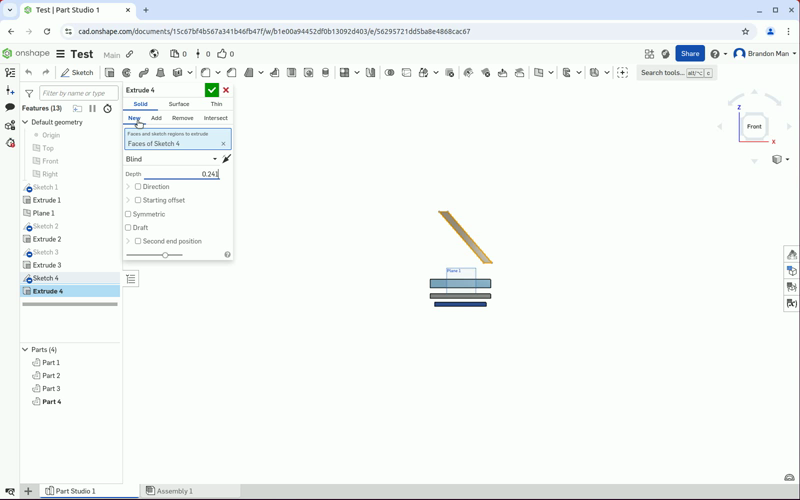
key(enter)
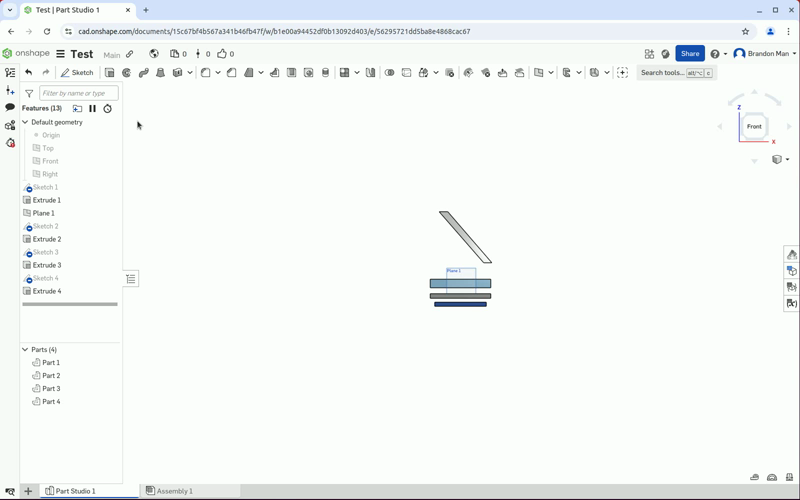
key(shift+h)
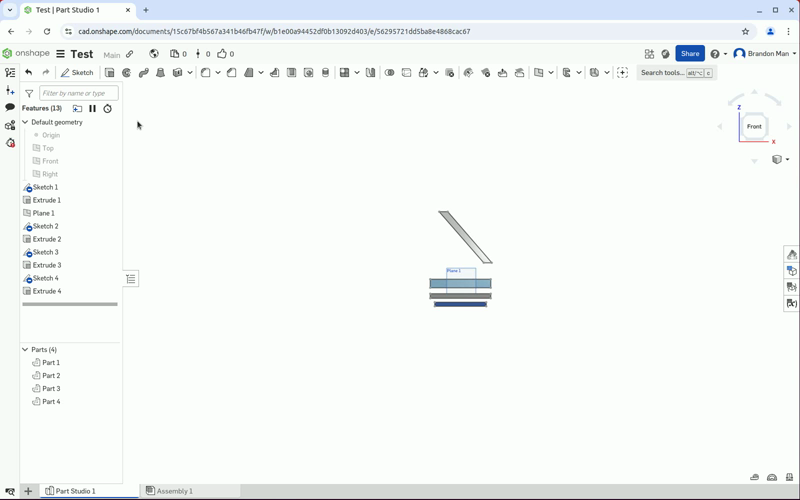
key(shift+h)
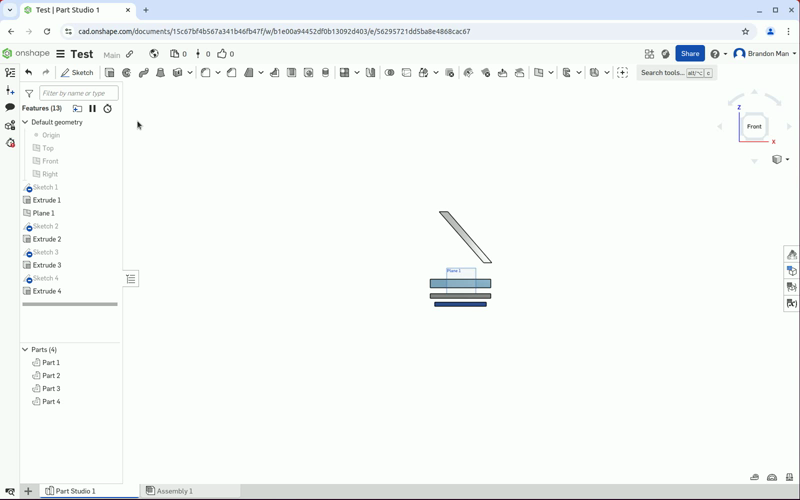
mouse_move(73, 189)
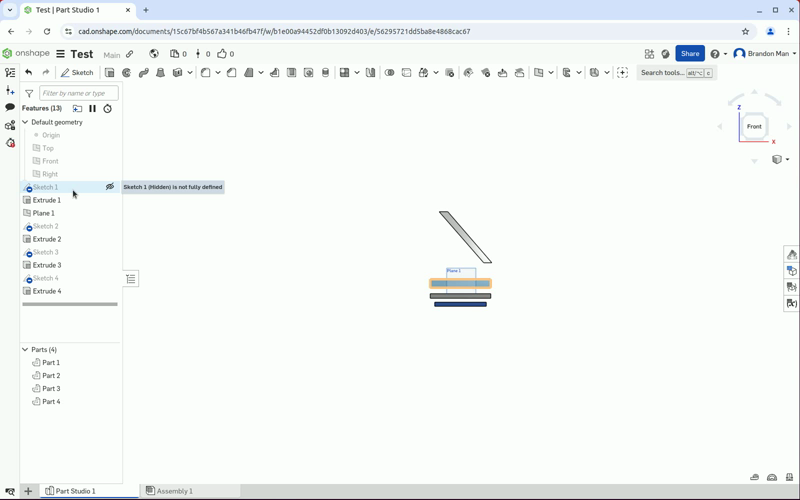
click(73, 189)
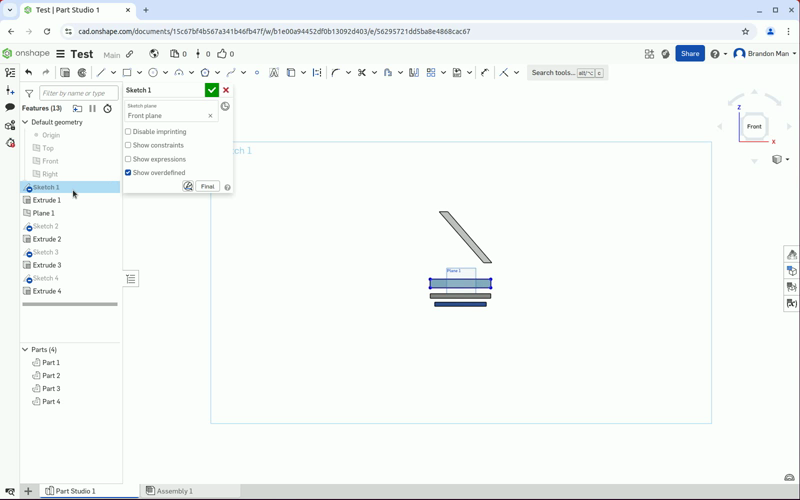
mouse_move(229, 92)
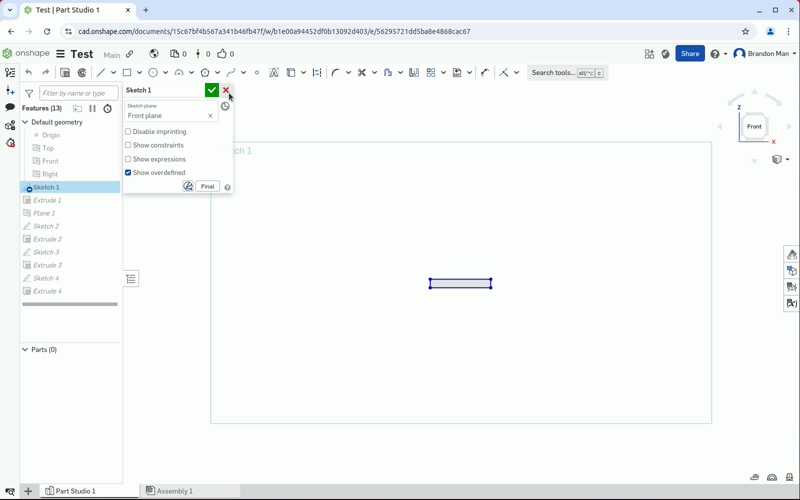
click(229, 92)
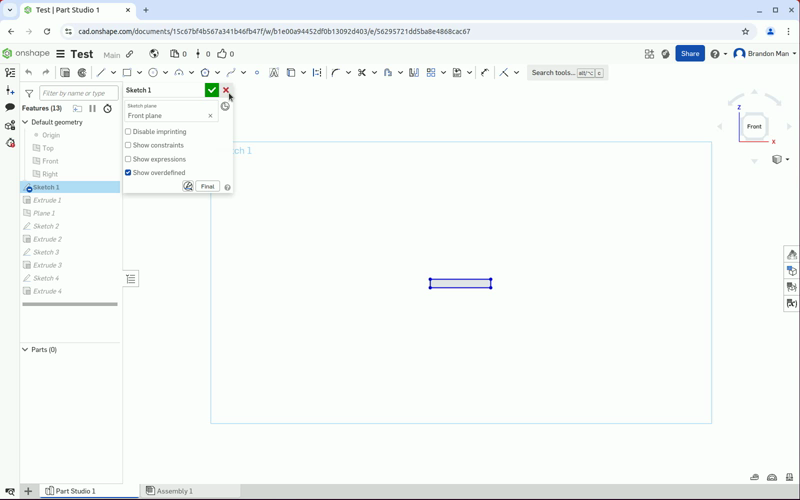
key(shift+s)
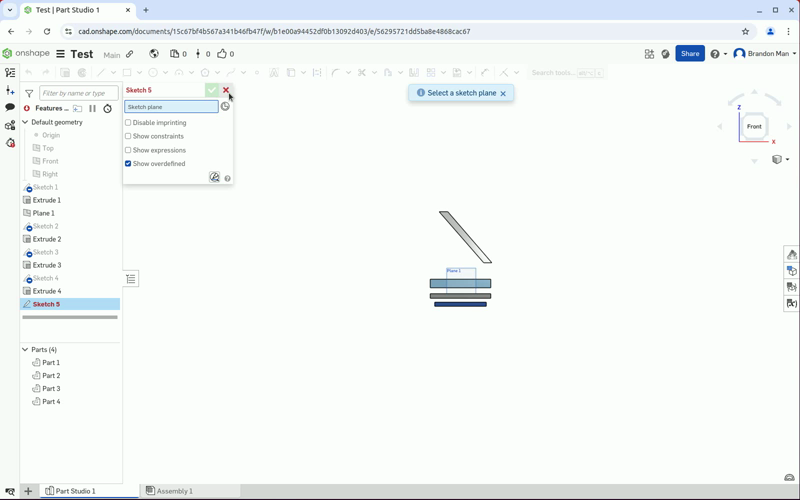
mouse_move(73, 215)
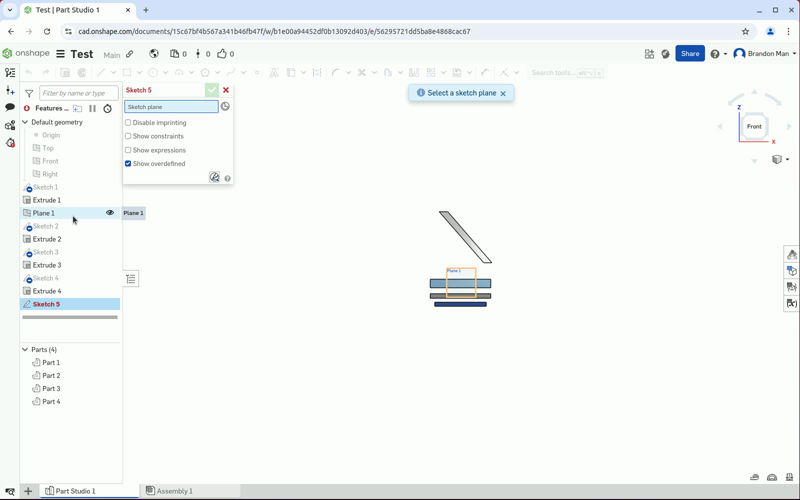
click(73, 215)
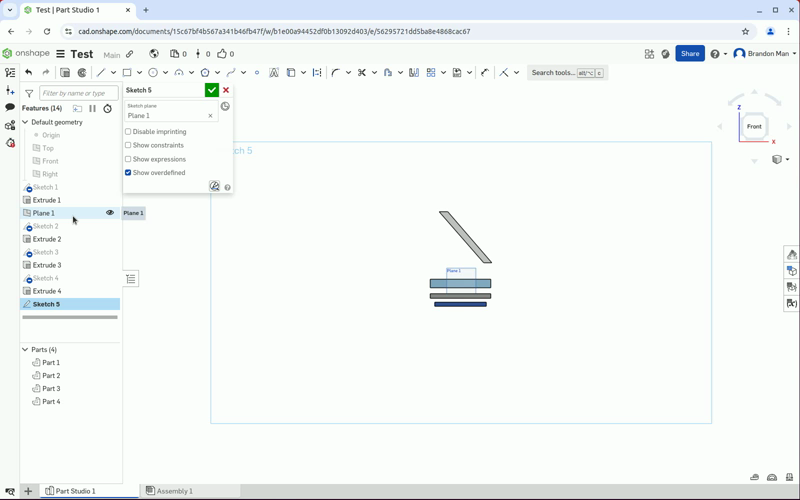
mouse_move(73, 352)
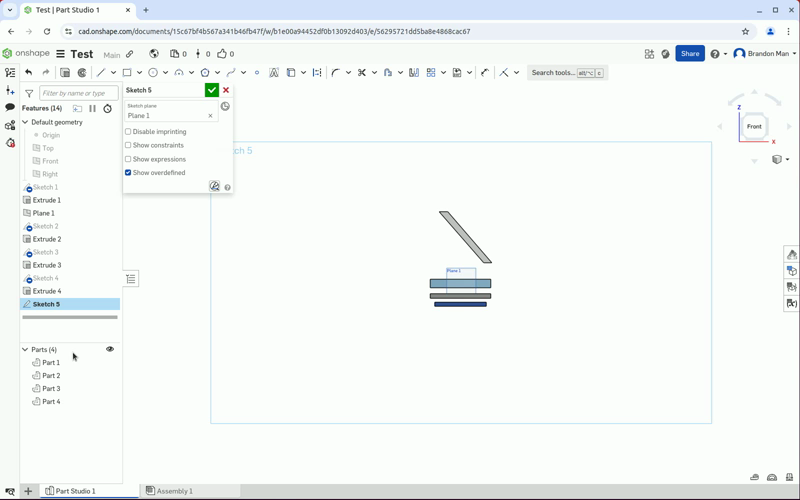
key(y)
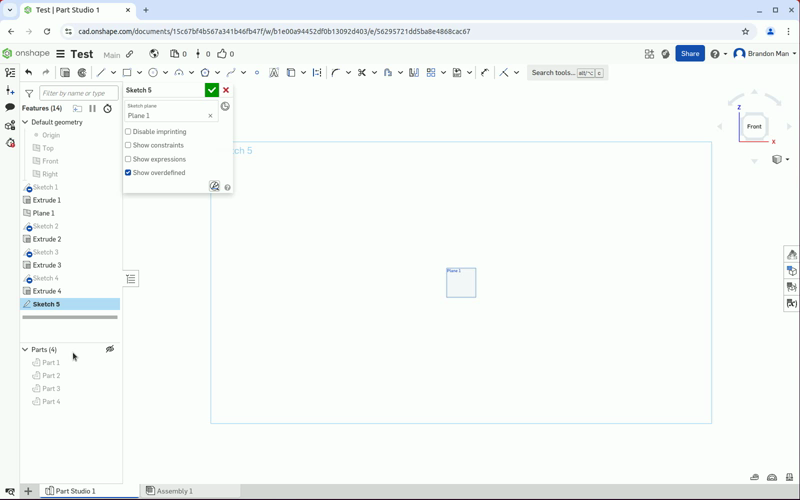
key(l)
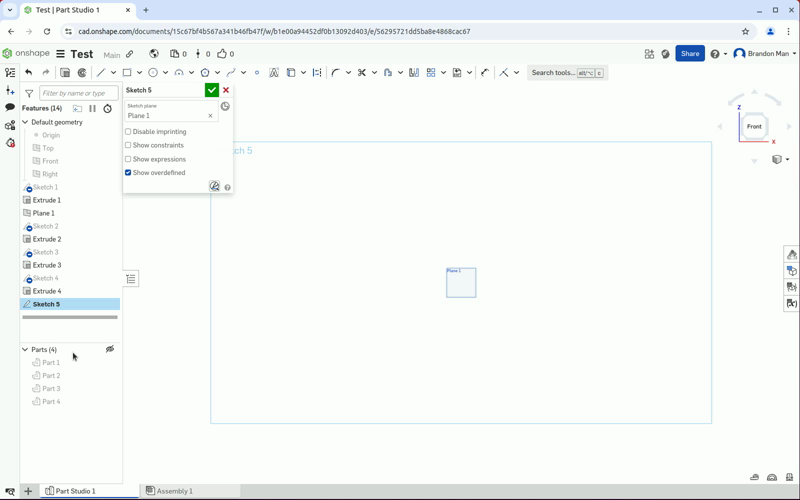
key_down(shift)
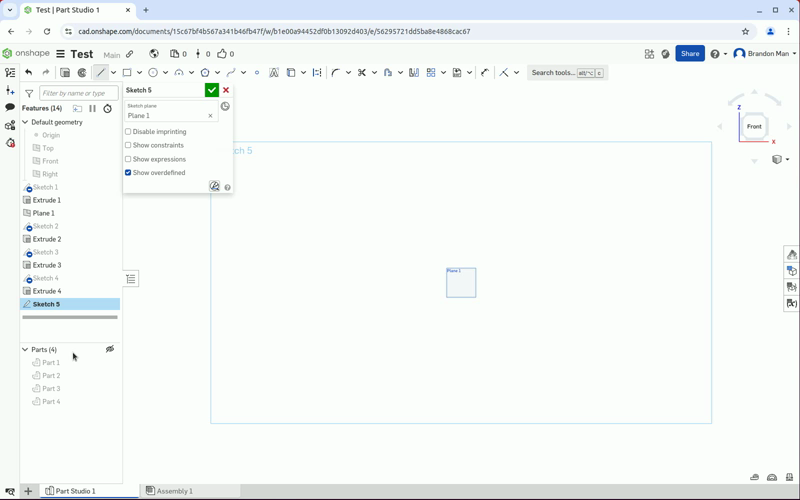
mouse_move(456, 374)
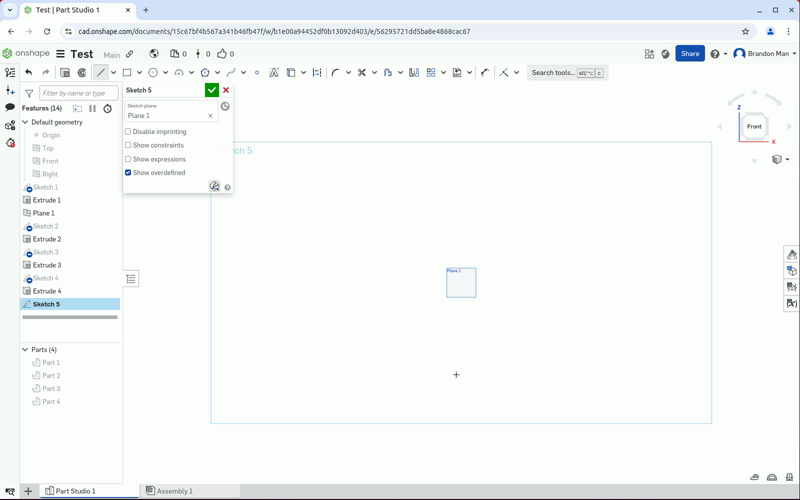
click(456, 374)
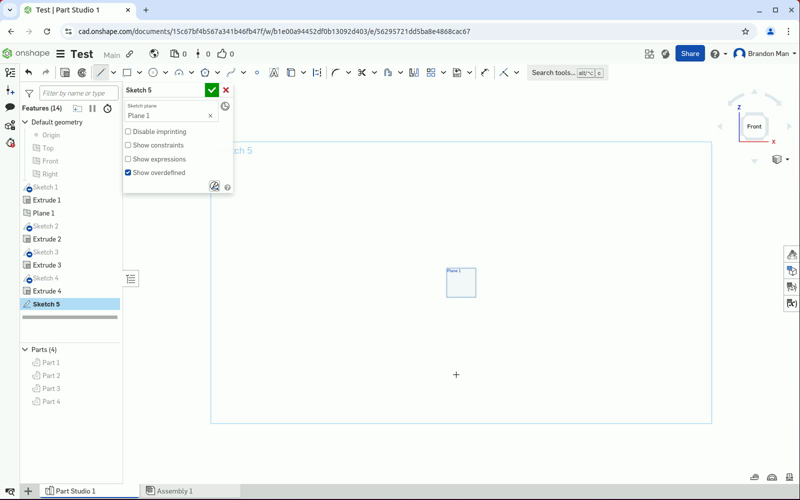
key_up(shift)
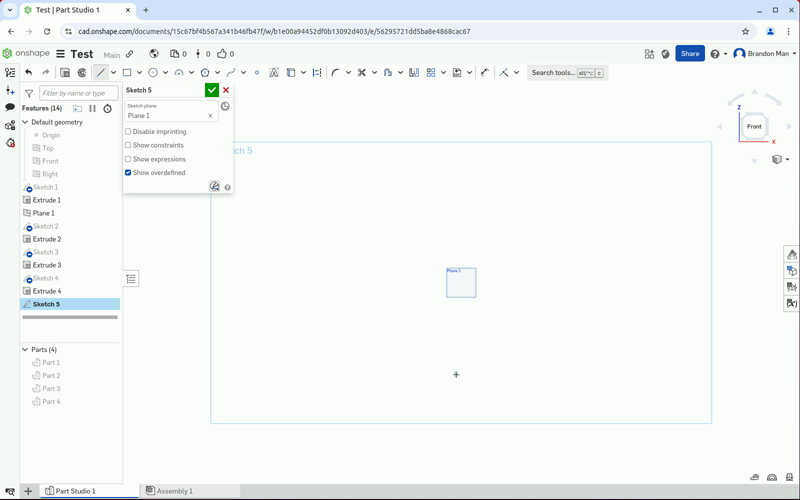
key_down(shift)
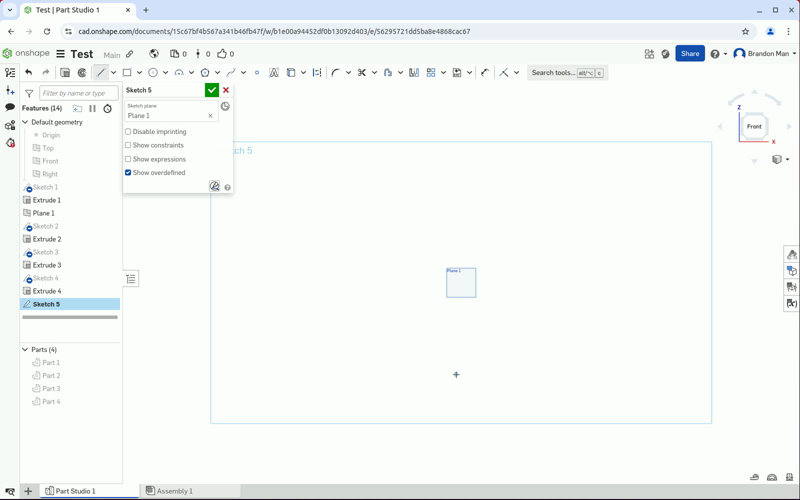
mouse_move(486, 374)
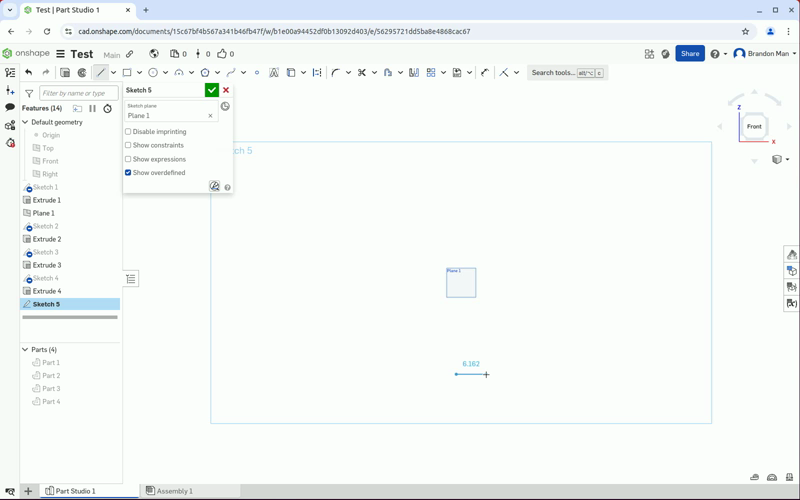
mouse_move(464, 374)
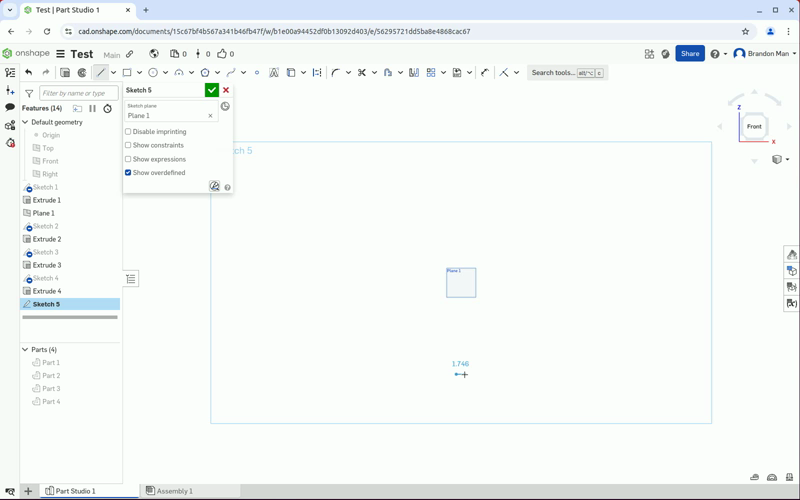
click(464, 374)
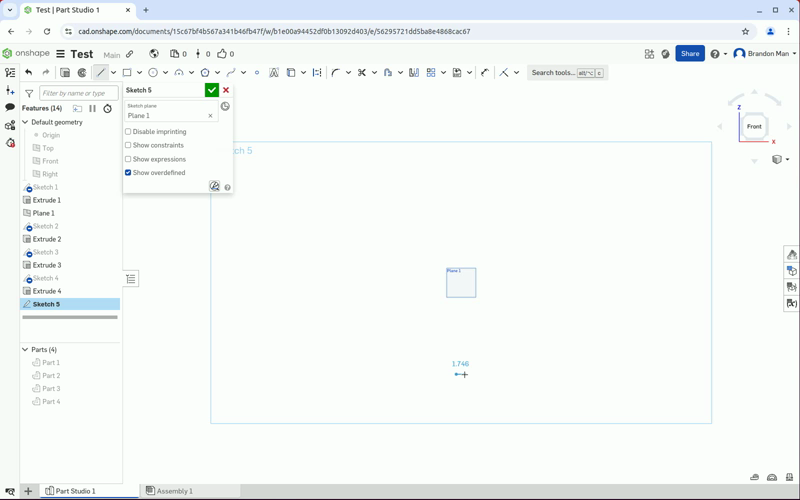
key_up(shift)
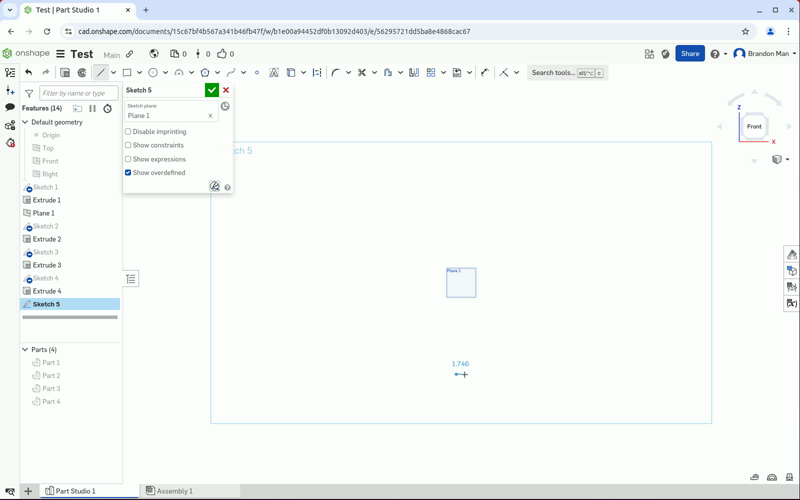
key_down(shift)
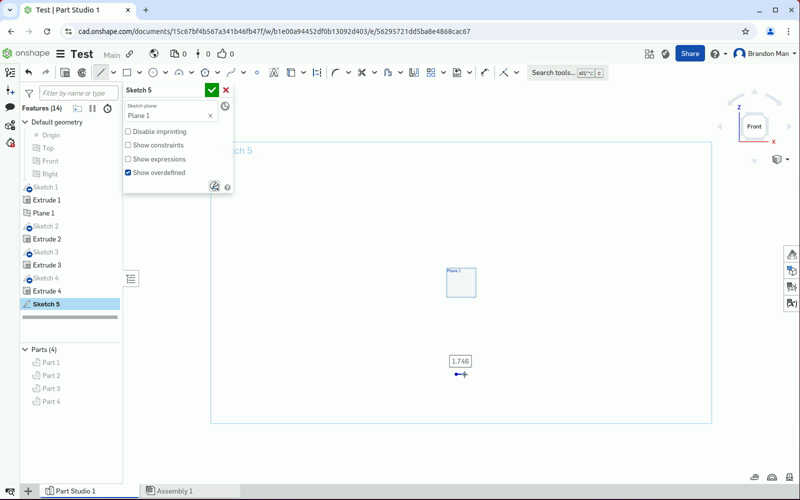
mouse_move(495, 374)
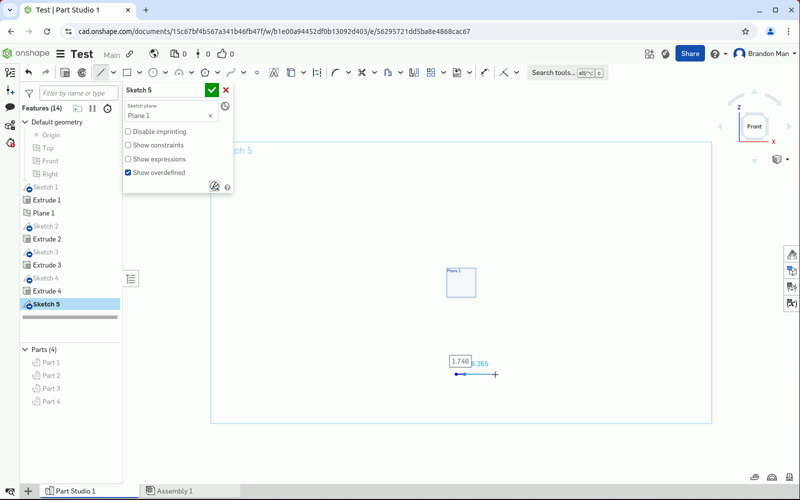
mouse_move(464, 315)
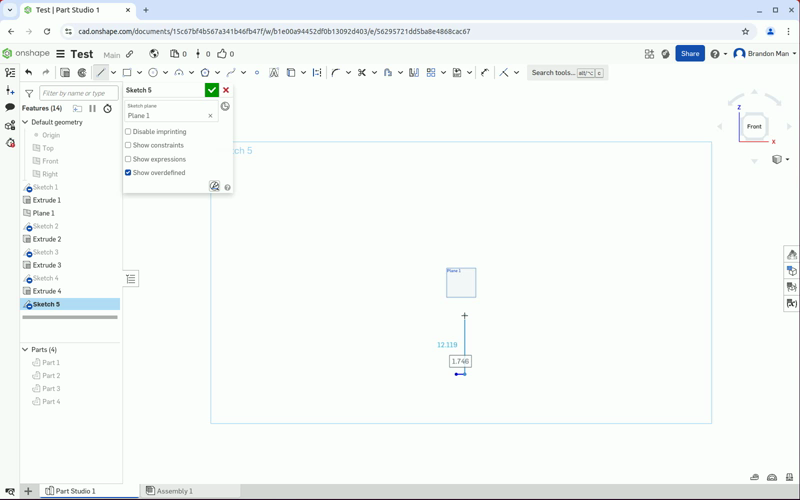
click(464, 315)
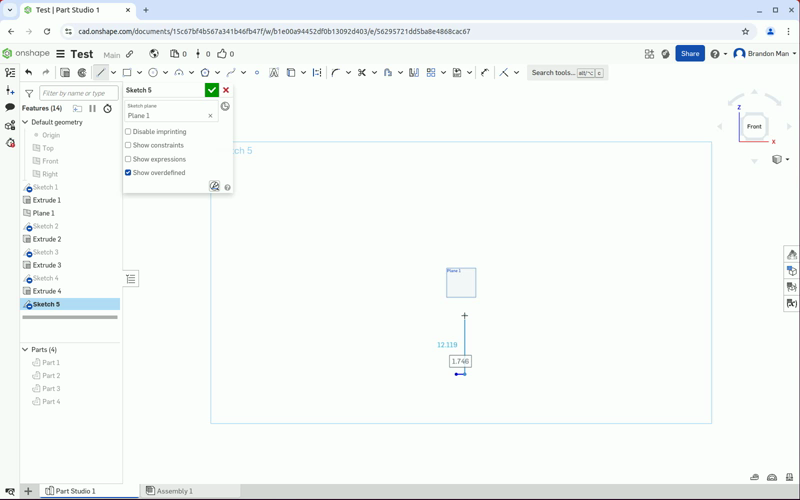
key_up(shift)
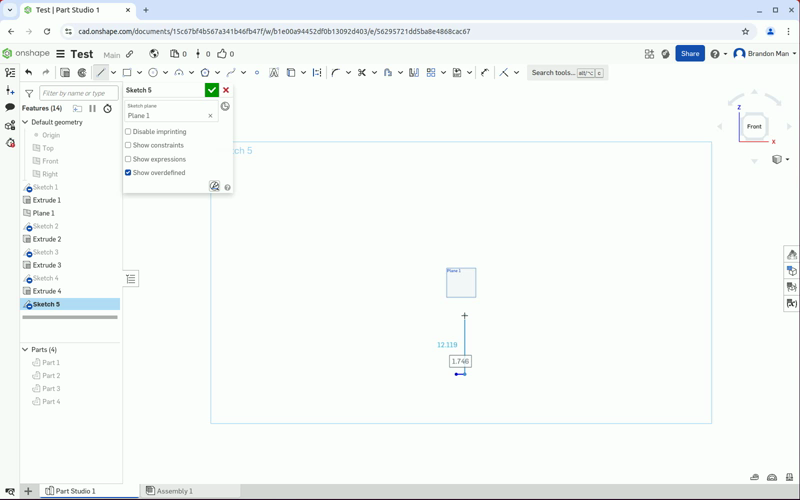
key_down(shift)
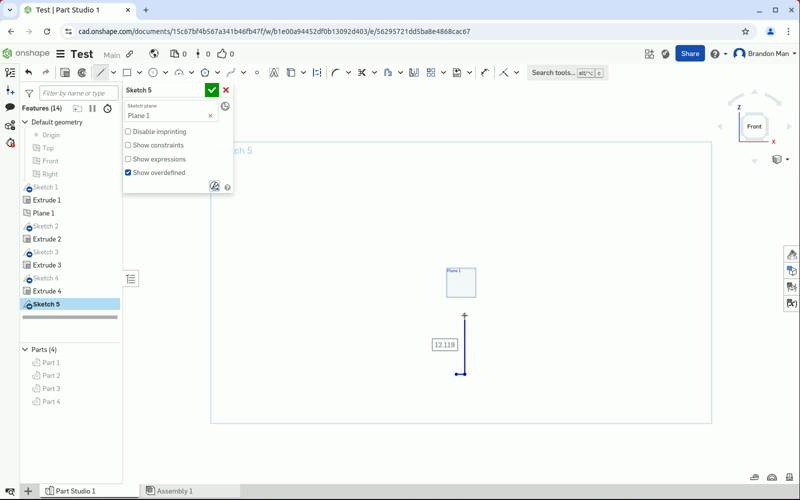
mouse_move(495, 315)
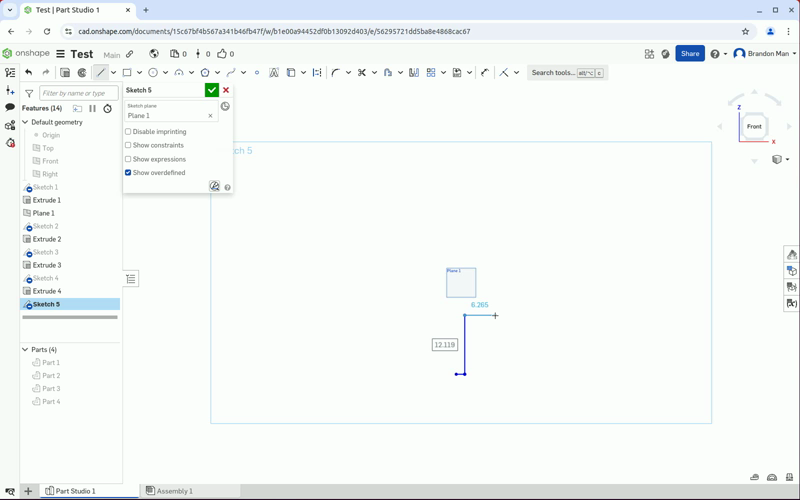
mouse_move(456, 315)
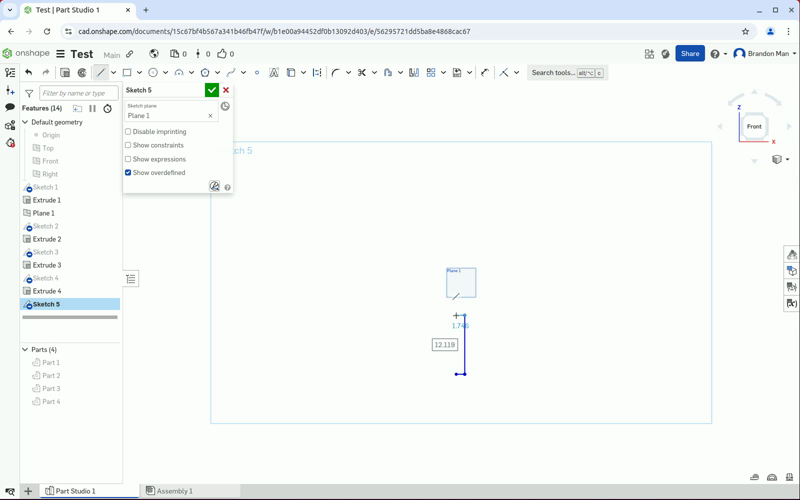
click(456, 315)
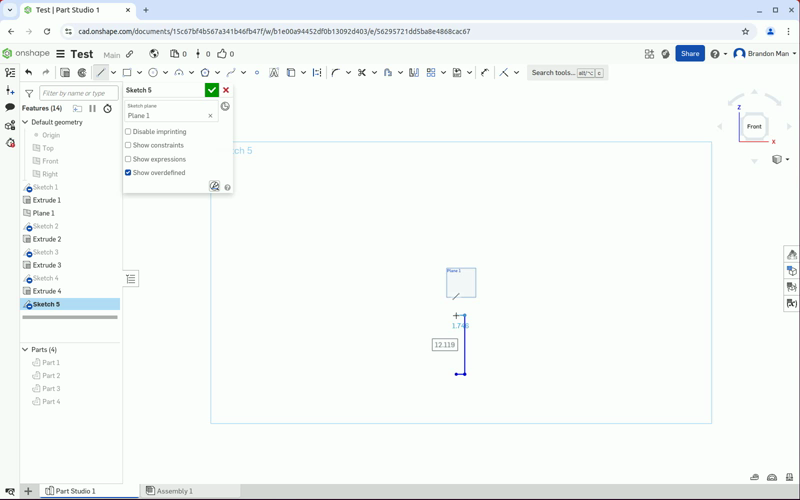
key_up(shift)
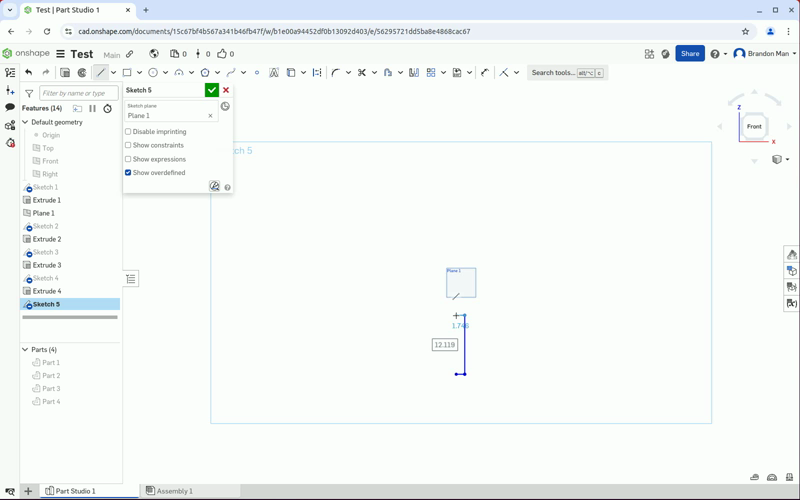
mouse_move(486, 315)
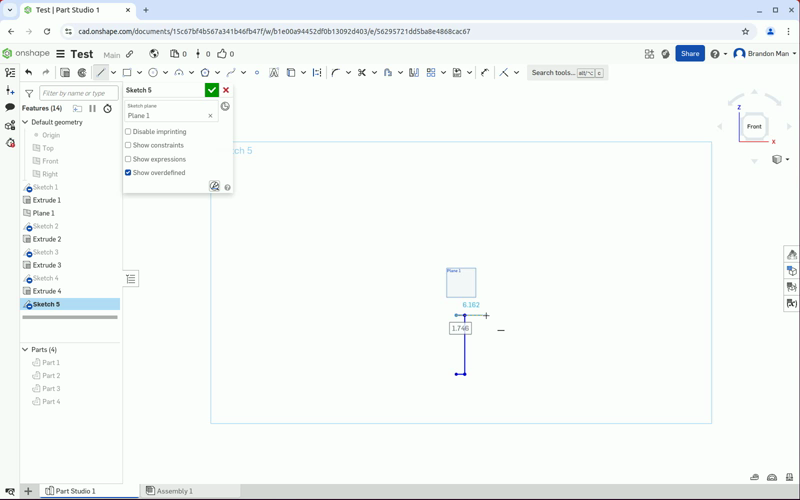
key_down(shift)
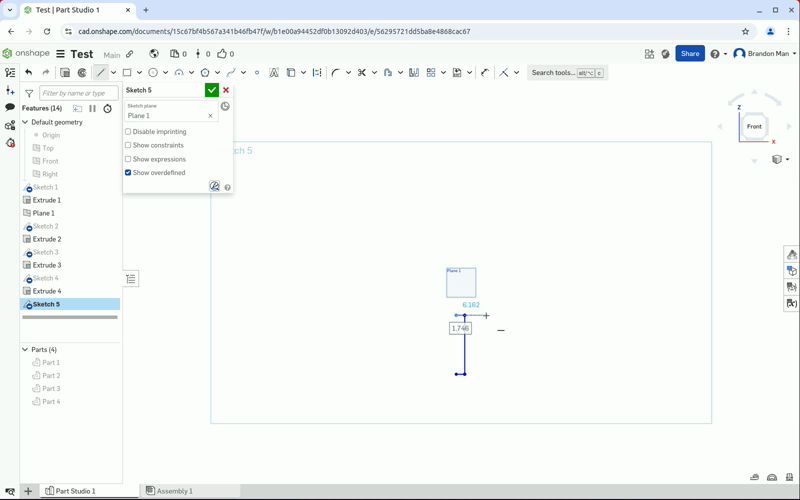
mouse_move(456, 374)
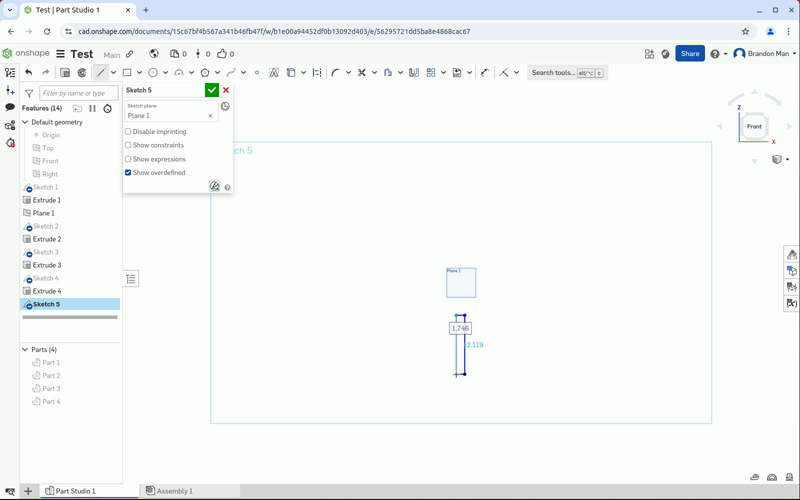
key_up(shift)
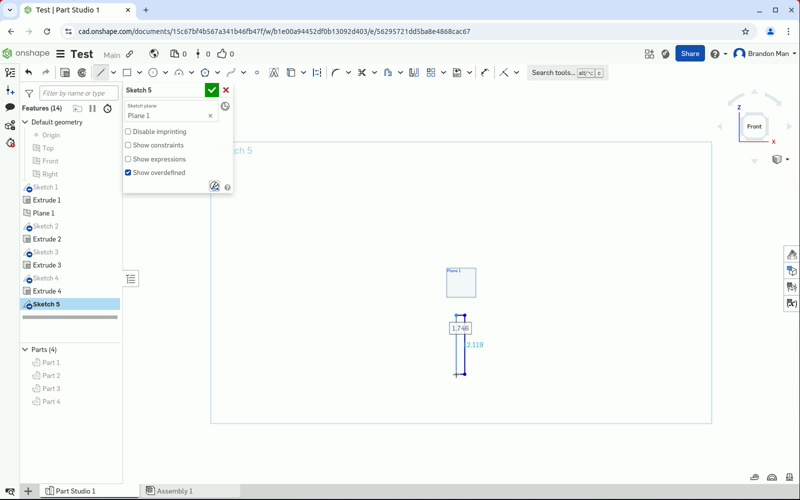
click(456, 374)
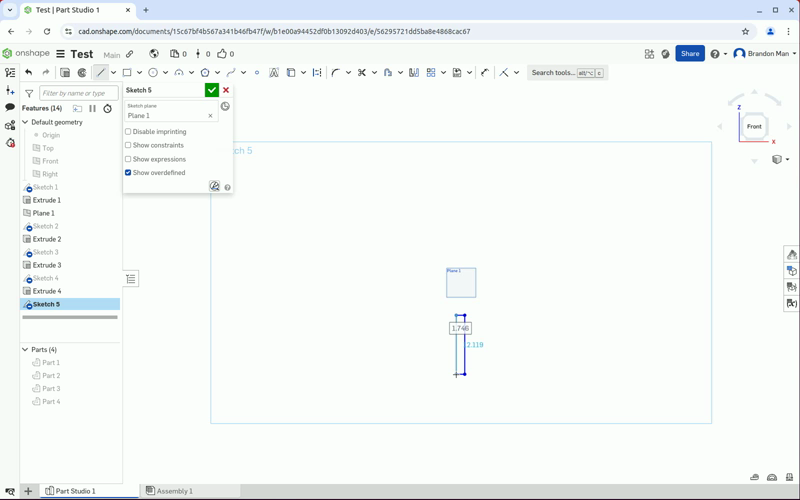
key(esc)
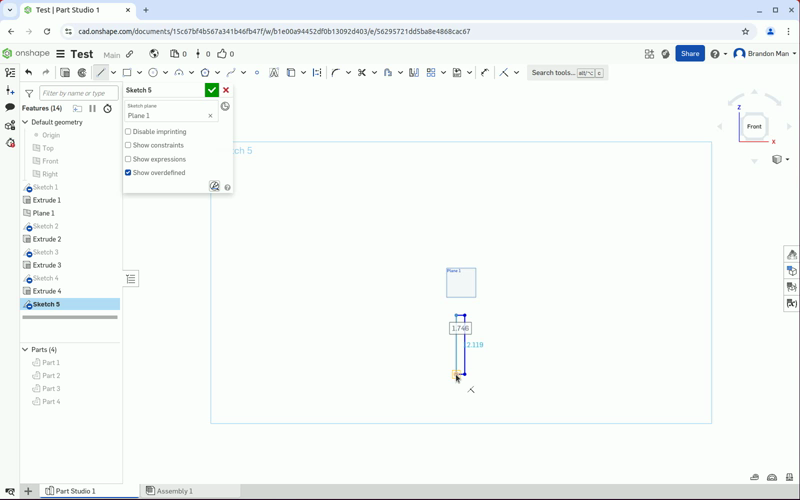
mouse_move(463, 372)
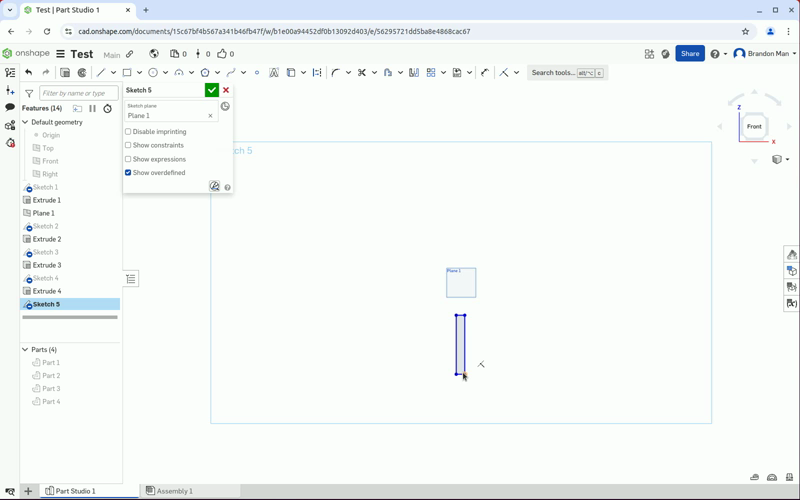
scroll(6)
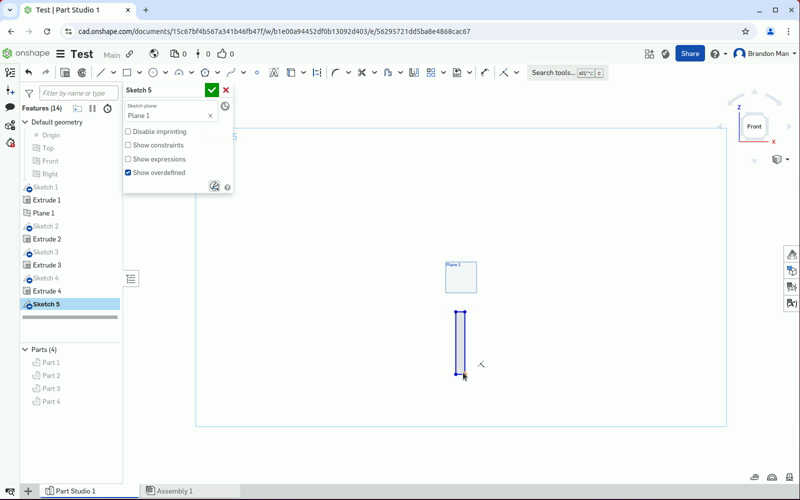
scroll(6)
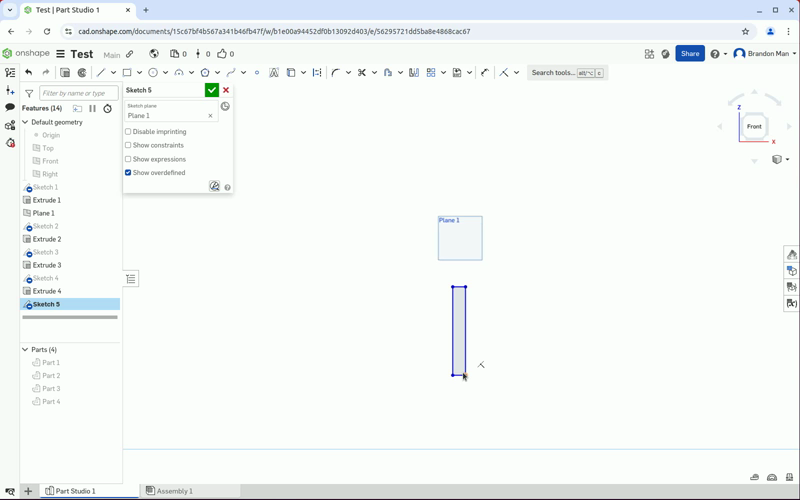
scroll(6)
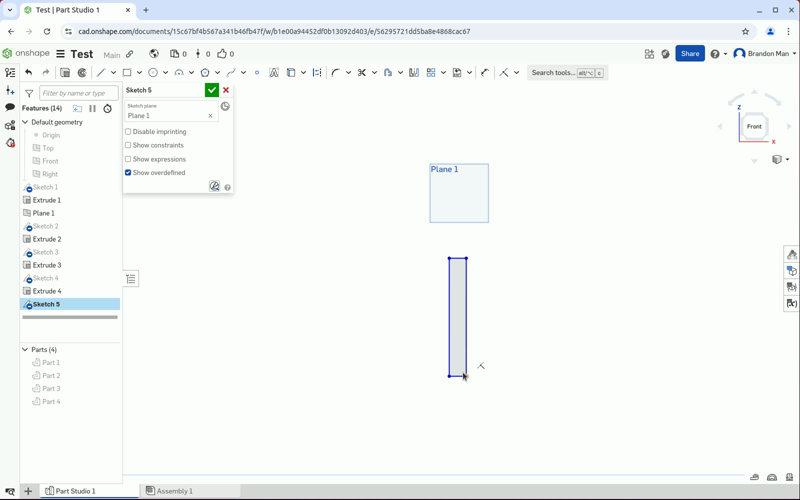
scroll(6)
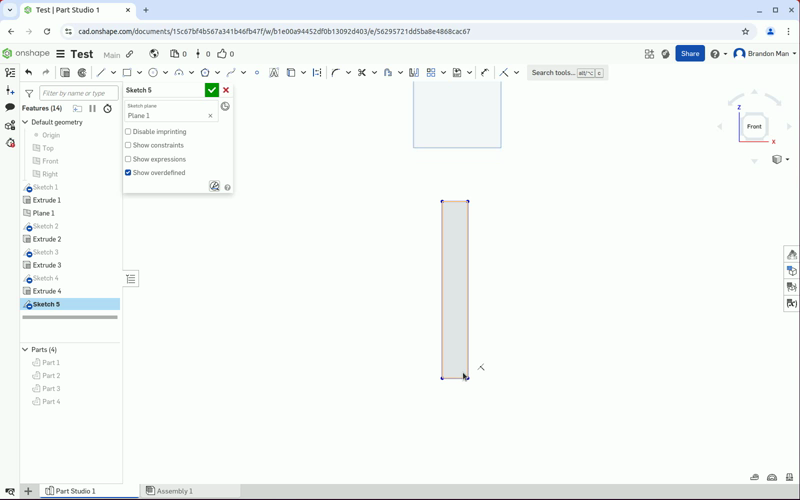
scroll(6)
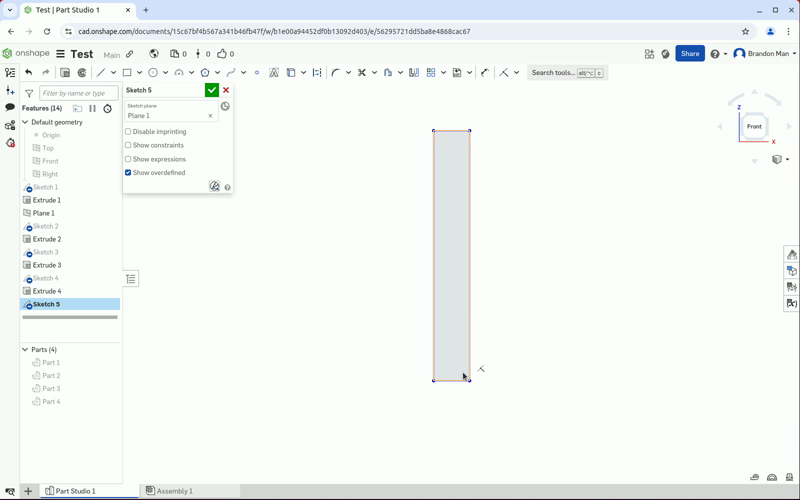
scroll(6)
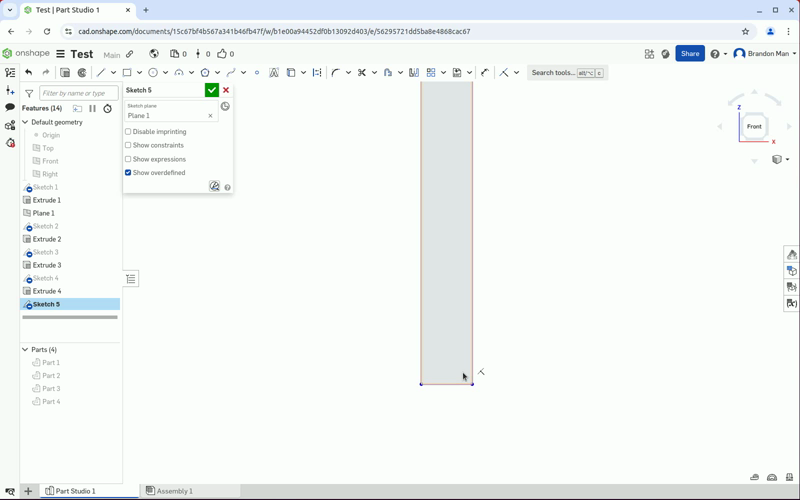
scroll(6)
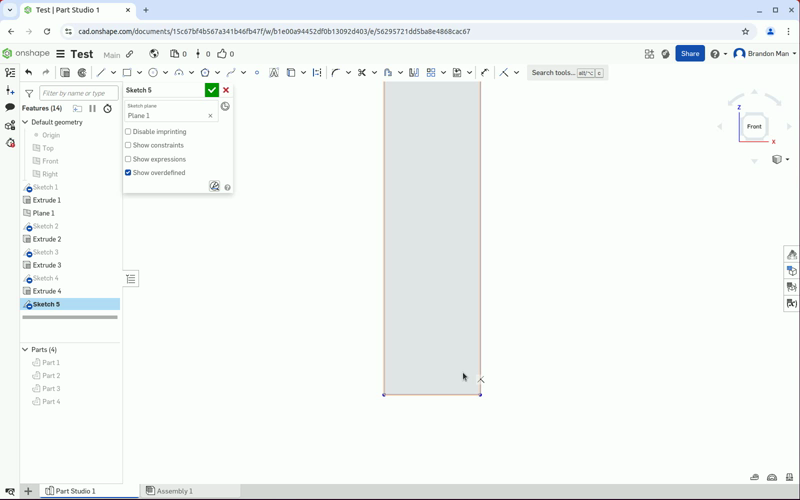
click(463, 372)
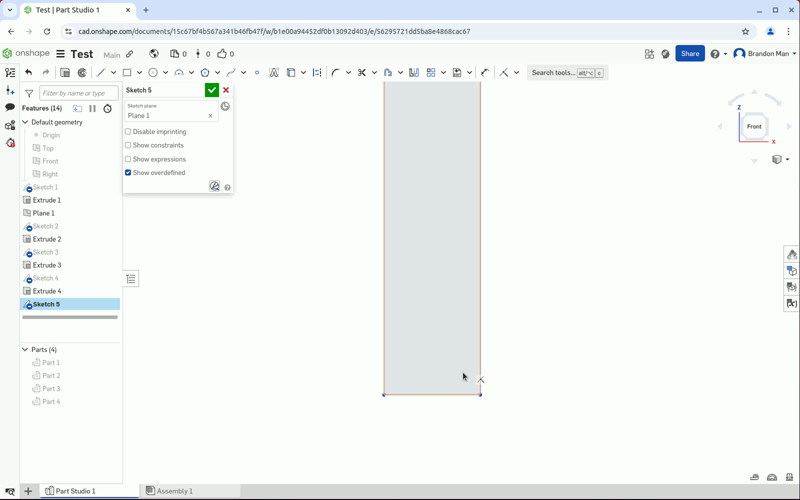
scroll(-6)
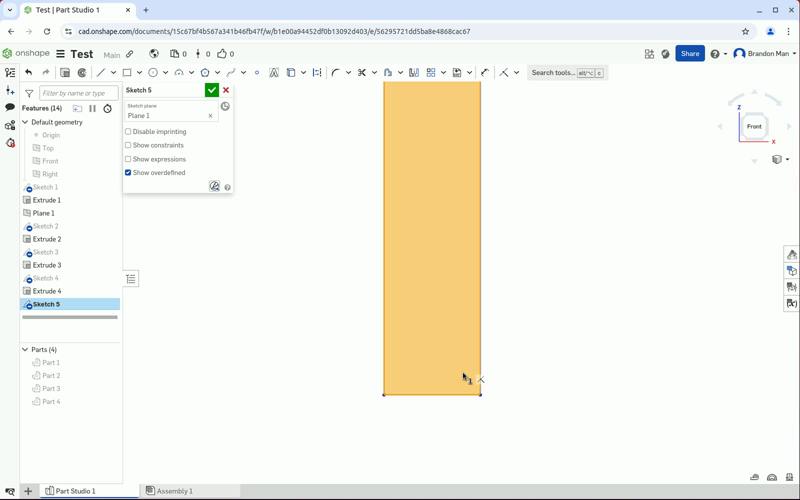
scroll(-6)
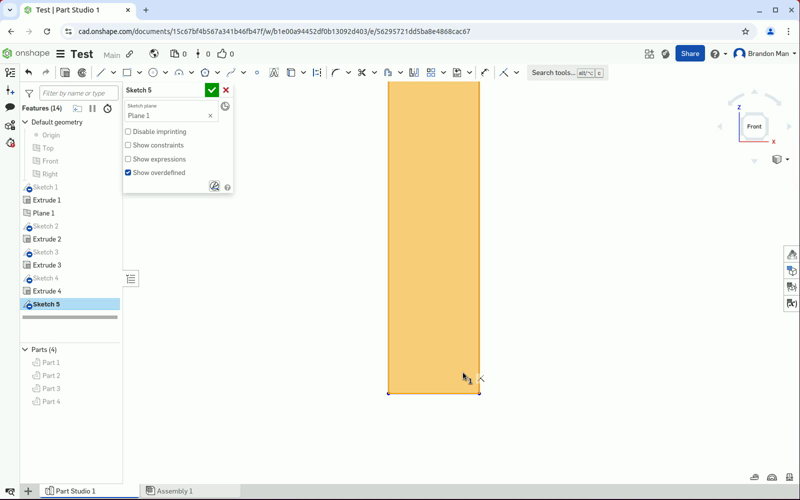
scroll(-6)
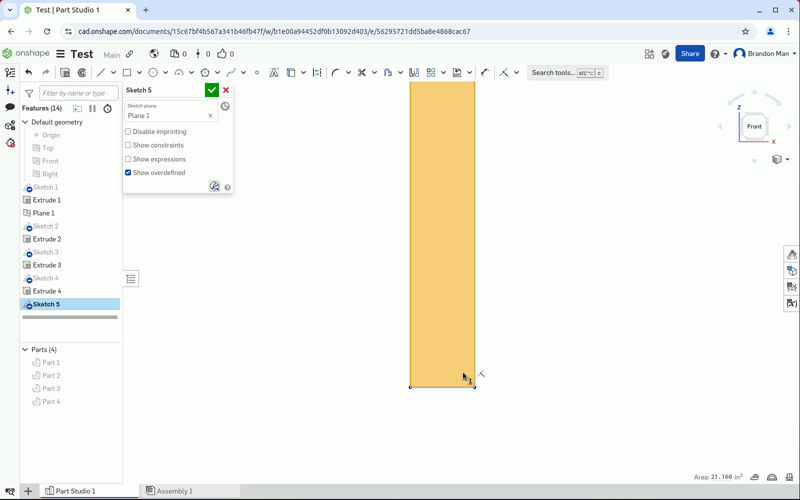
scroll(-6)
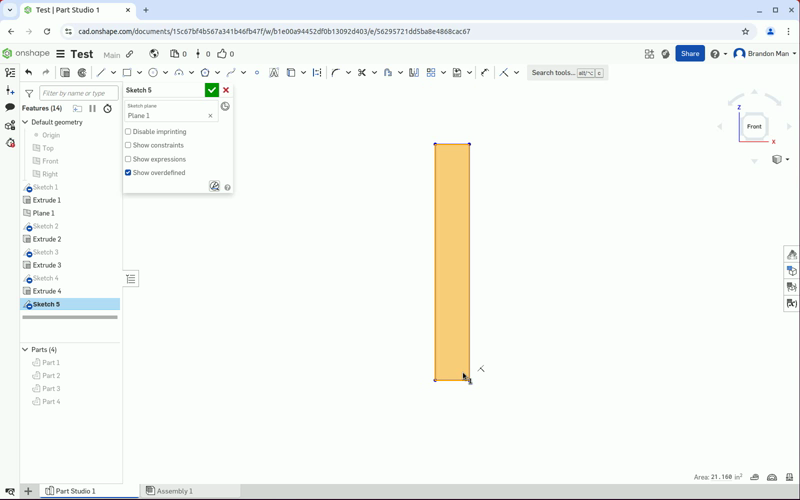
scroll(-6)
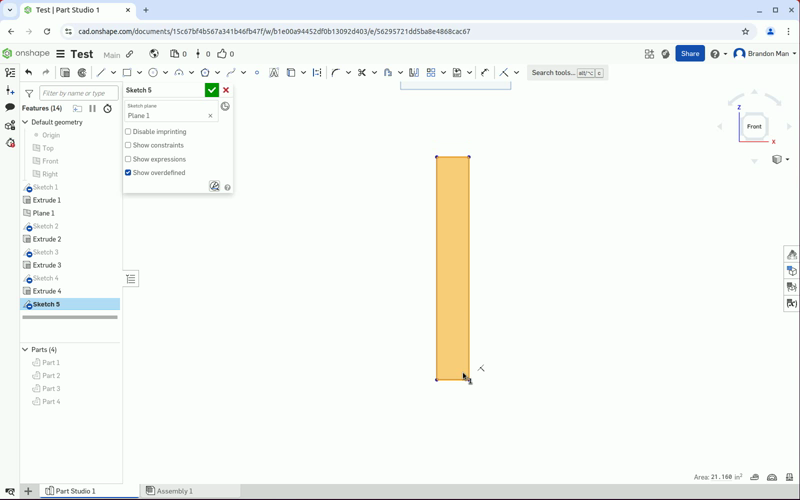
scroll(-6)
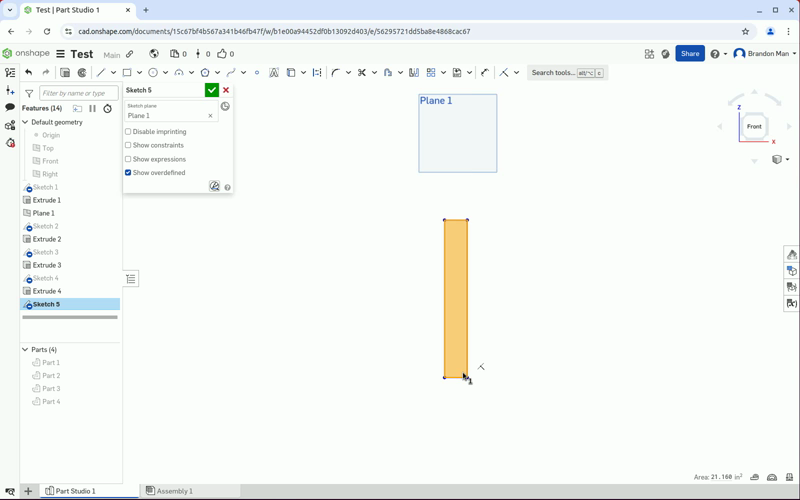
scroll(-6)
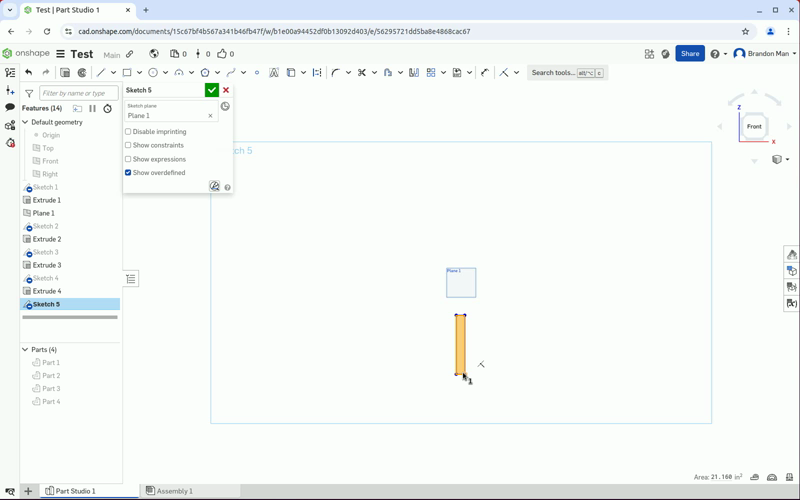
mouse_move(73, 352)
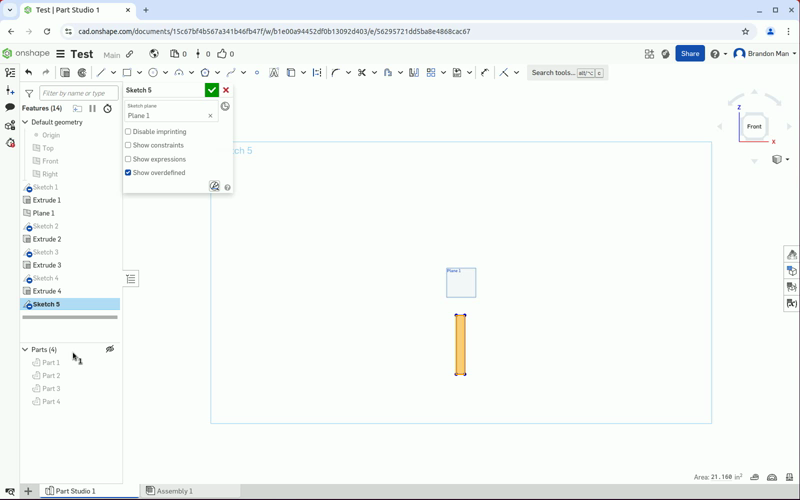
key(shift+y)
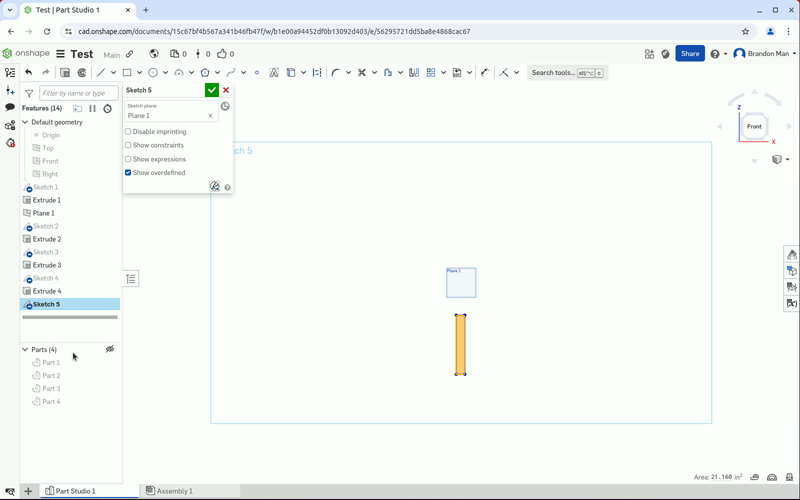
key(shift+e)
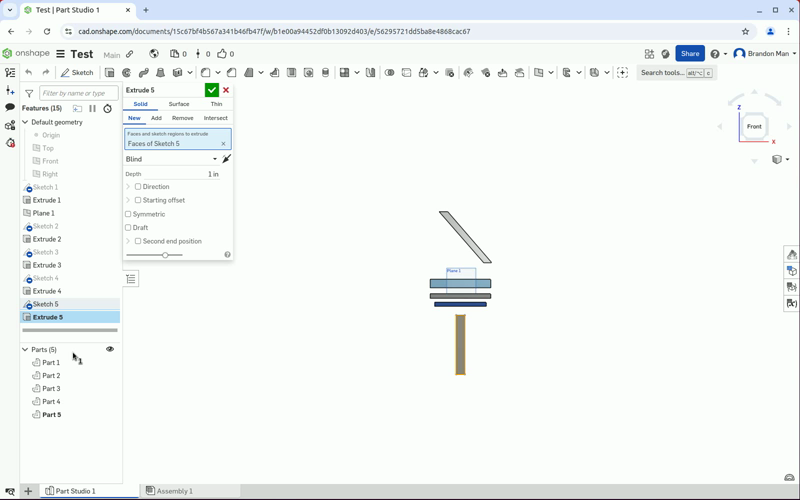
mouse_move(143, 106)
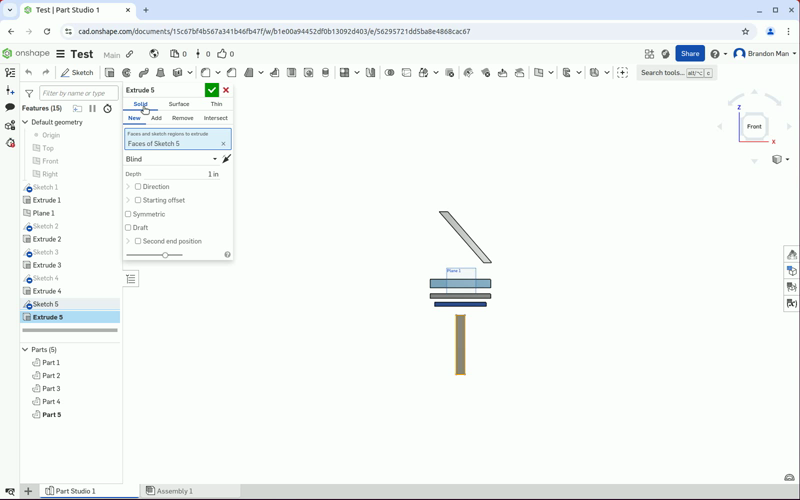
click(143, 106)
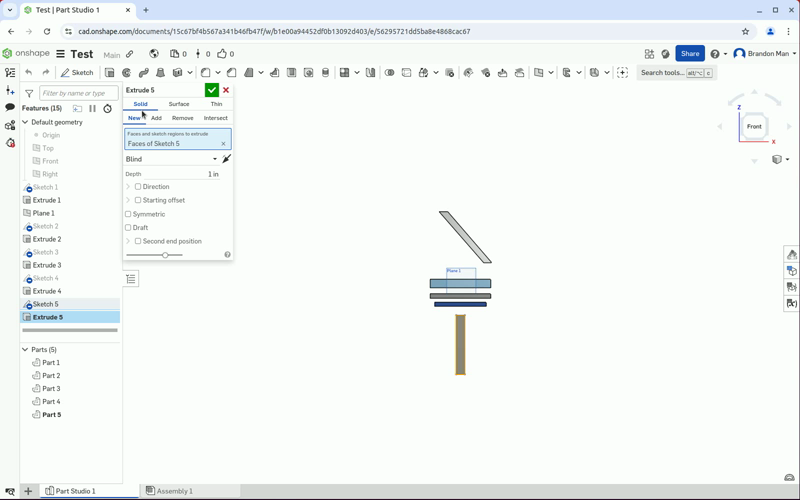
mouse_move(137, 120)
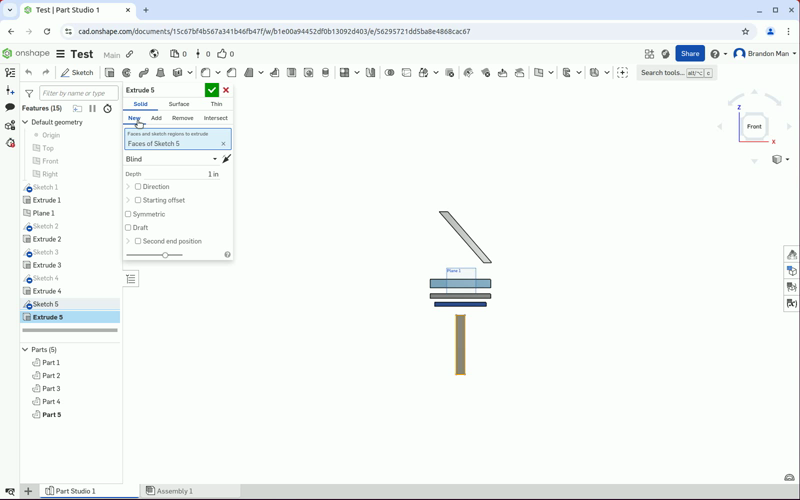
click(137, 120)
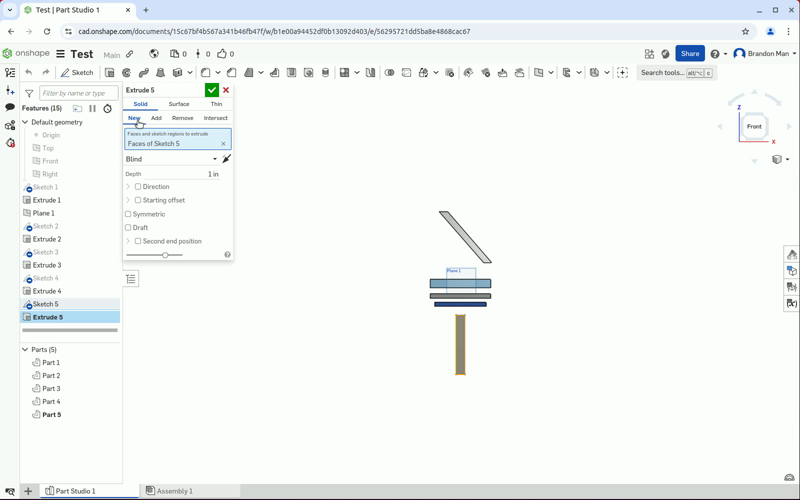
key(tab, 4)
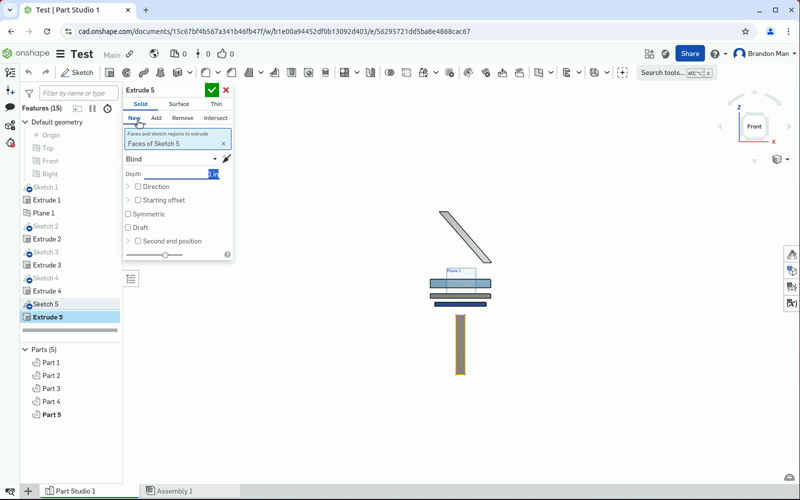
text(0.241)
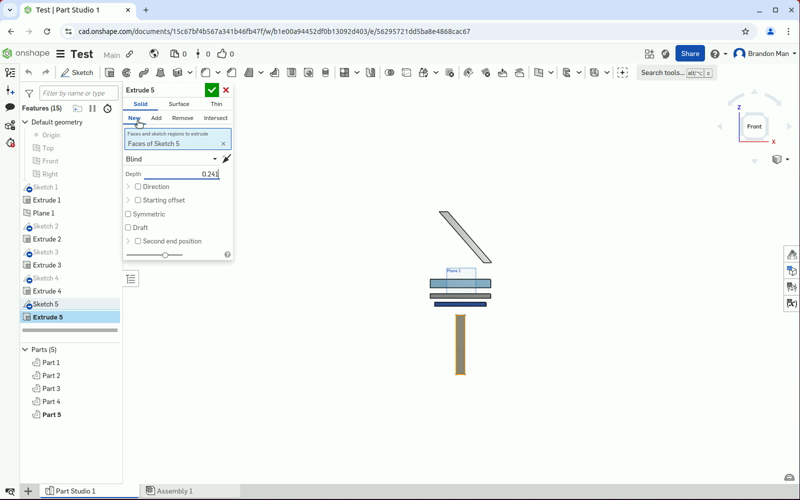
key(enter)
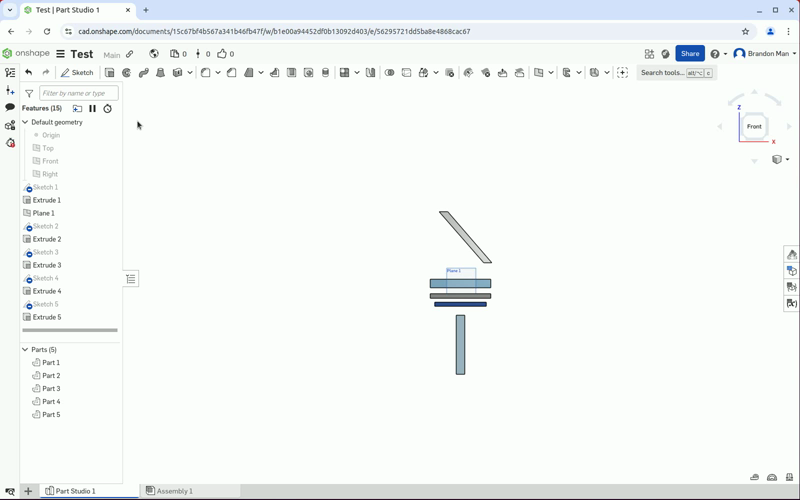
key(shift+h)
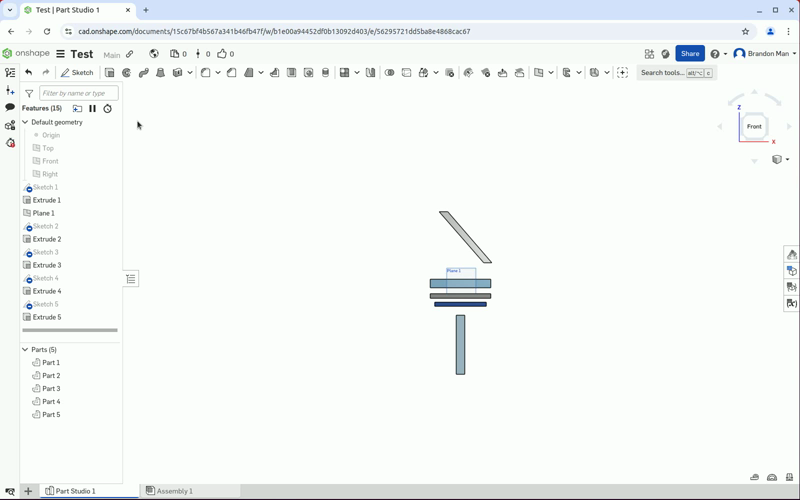
key(shift+h)
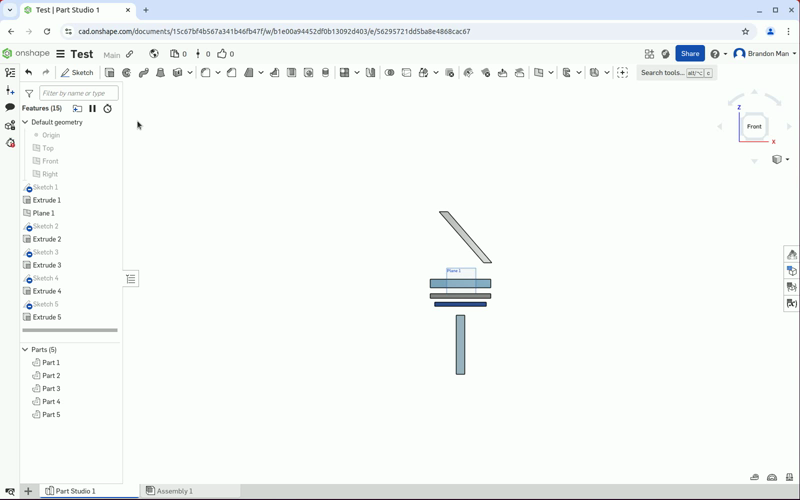
mouse_move(73, 189)
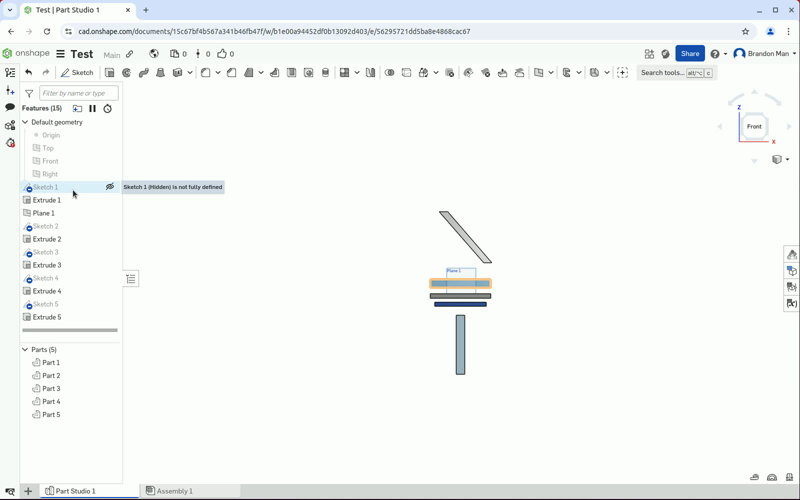
click(73, 189)
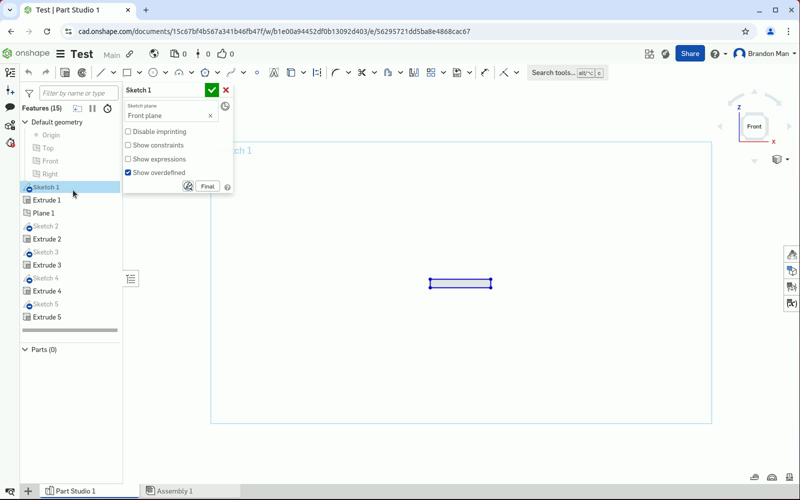
mouse_move(229, 92)
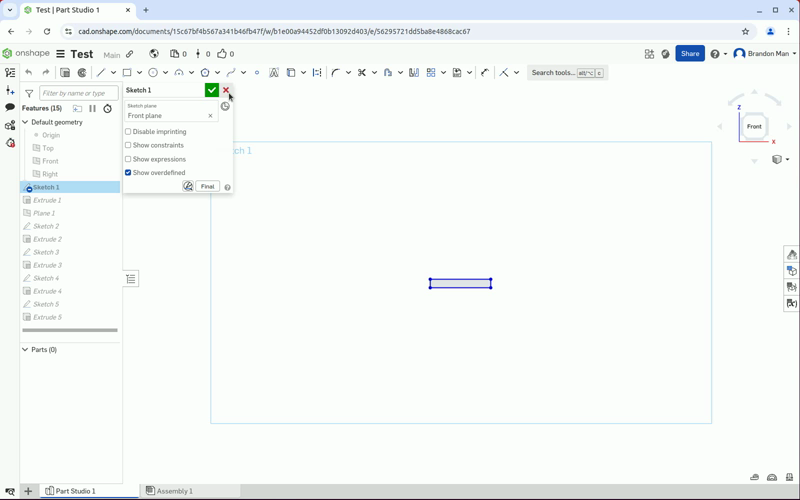
click(229, 92)
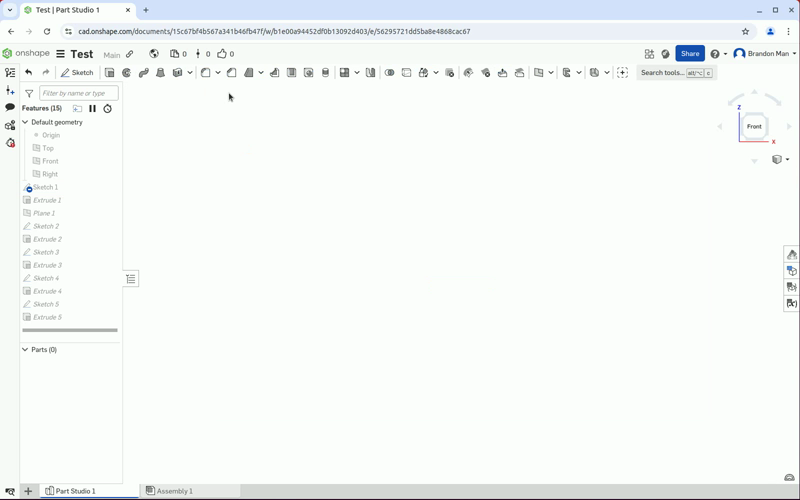
key(shift+s)
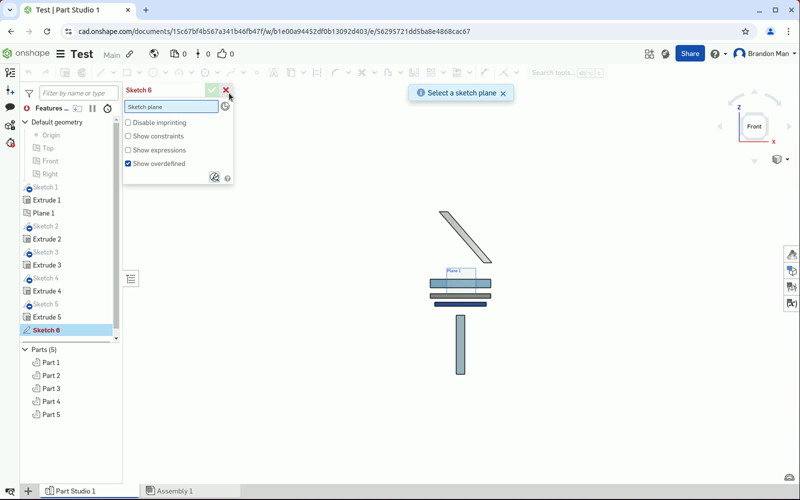
mouse_move(69, 215)
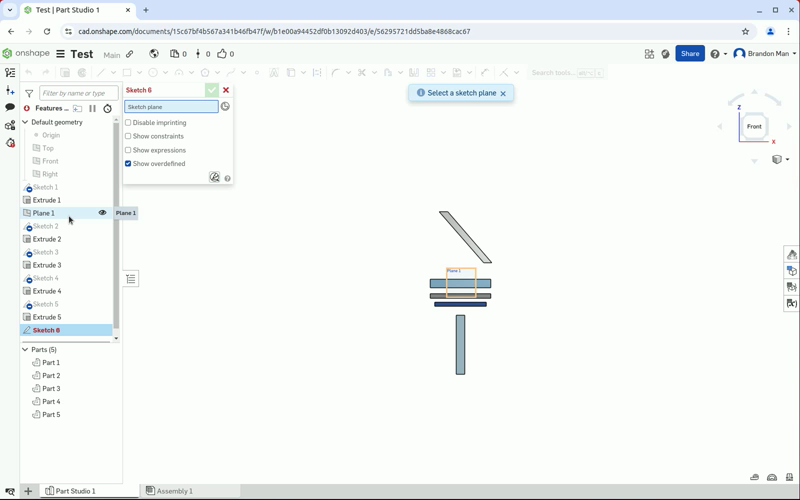
click(69, 215)
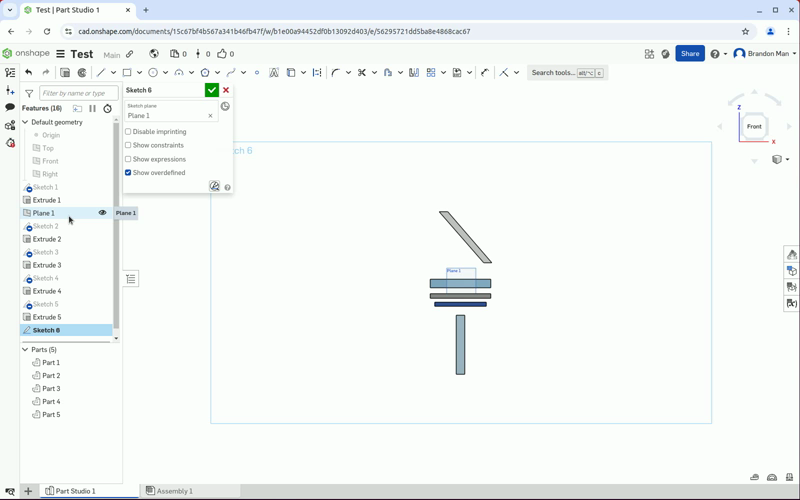
mouse_move(73, 352)
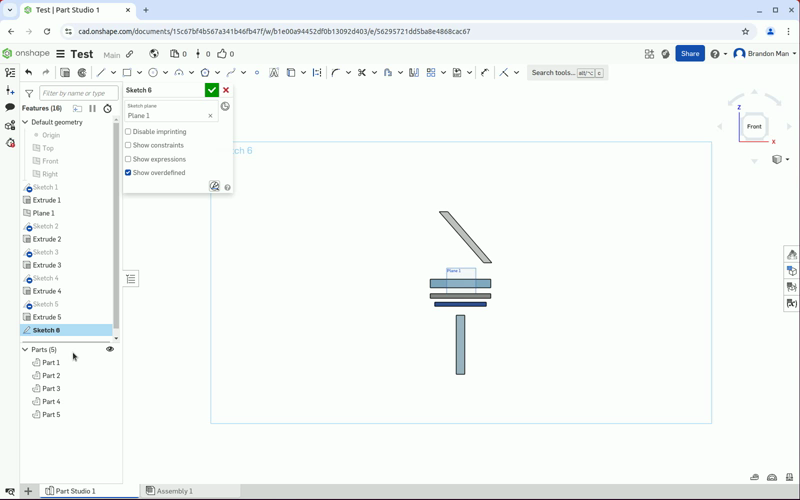
key(y)
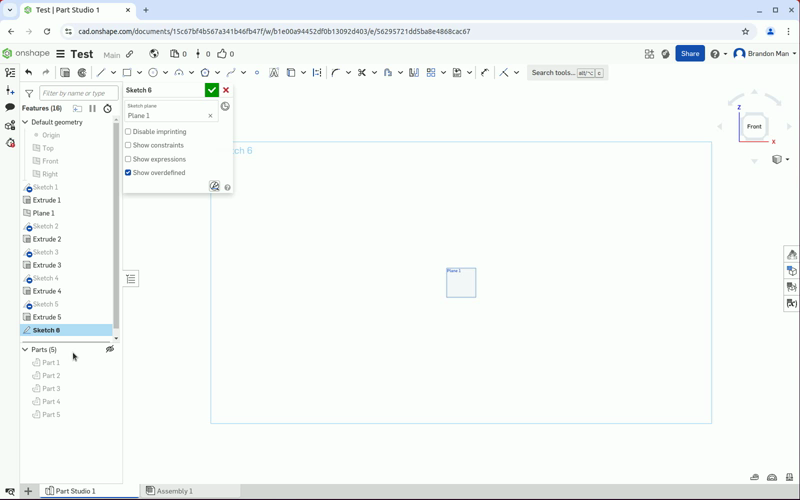
key(l)
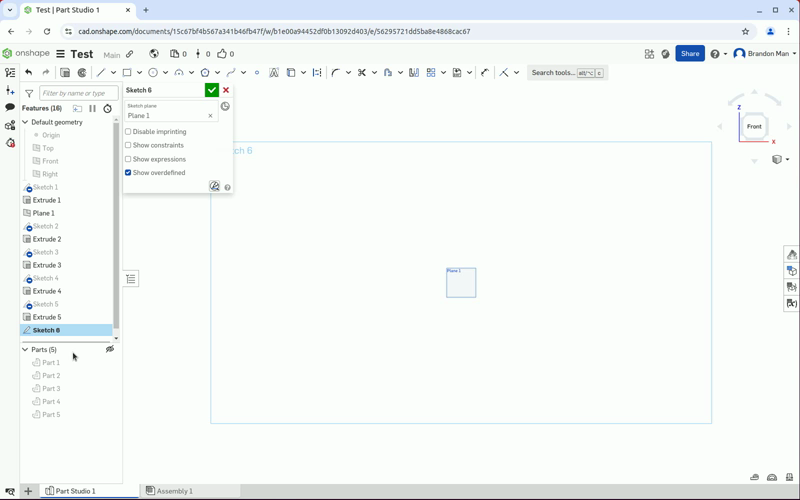
key_down(shift)
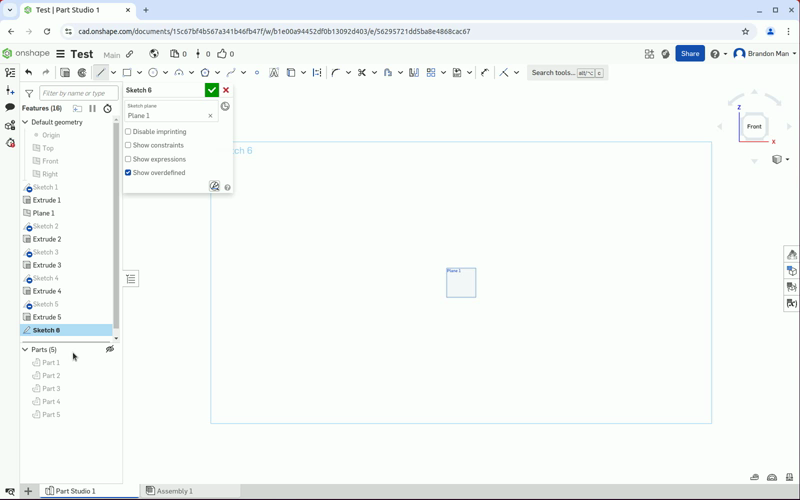
mouse_move(440, 395)
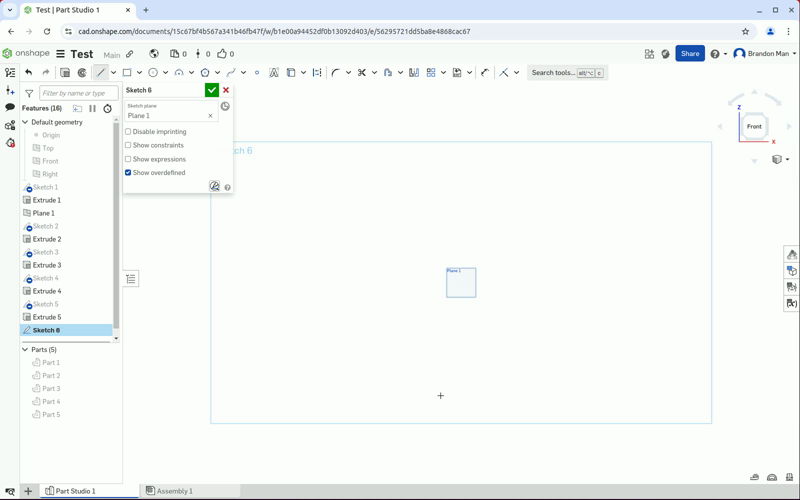
click(440, 395)
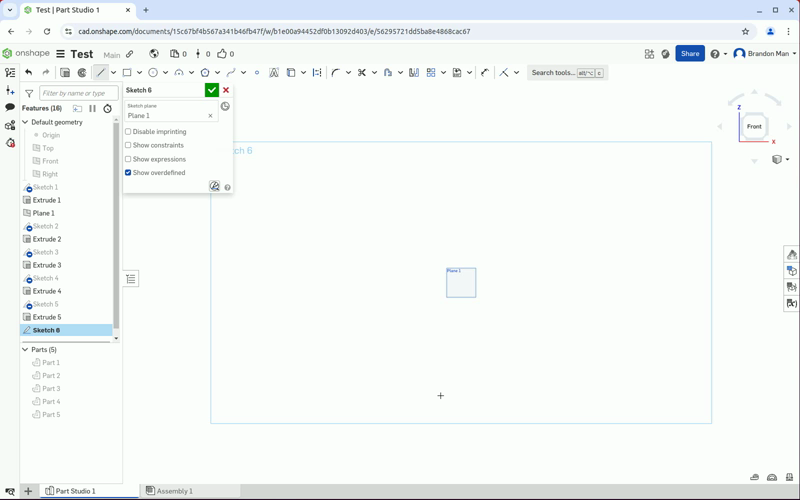
key_up(shift)
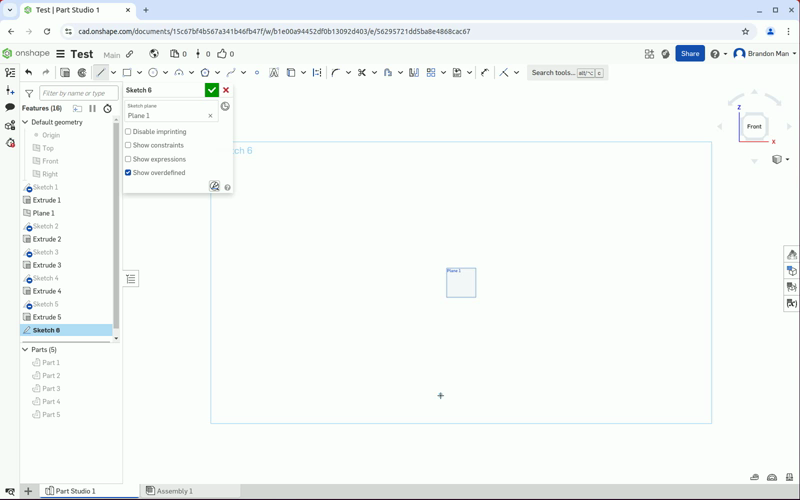
key_down(shift)
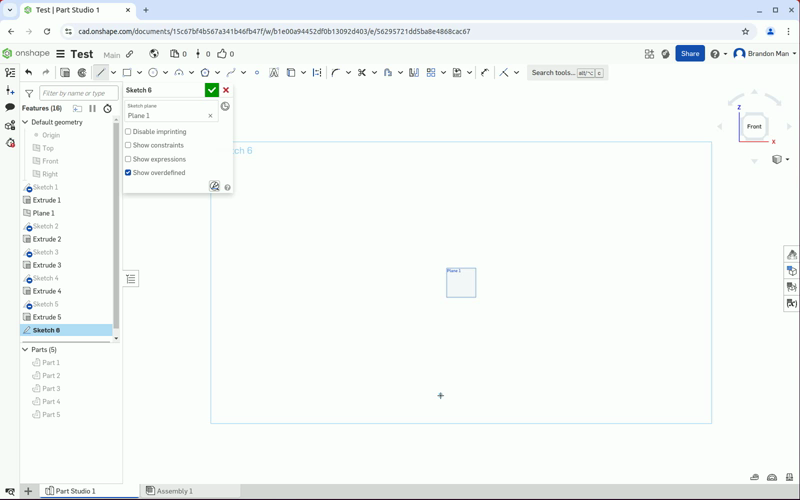
mouse_move(470, 395)
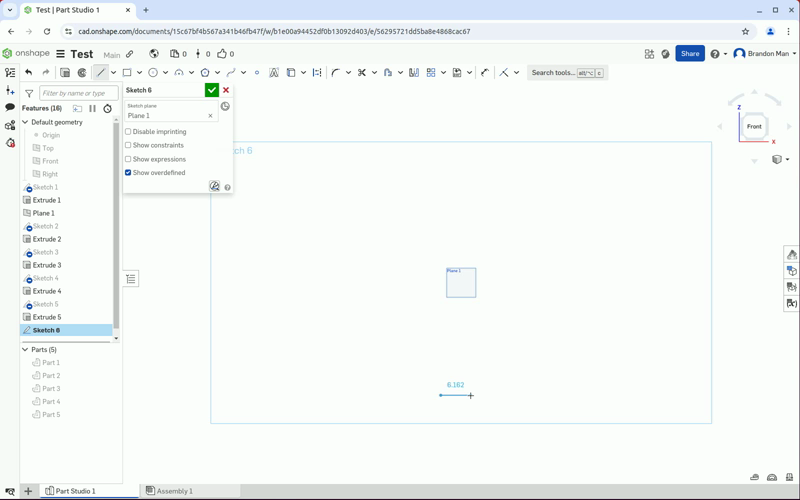
mouse_move(482, 395)
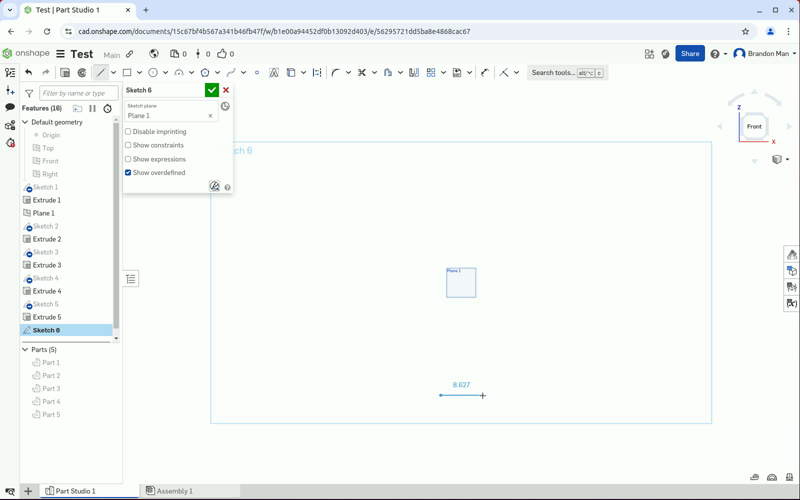
click(482, 395)
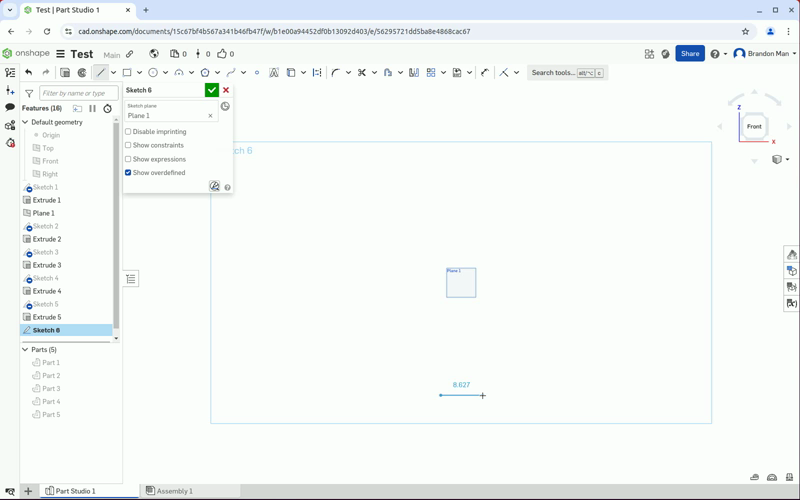
key_up(shift)
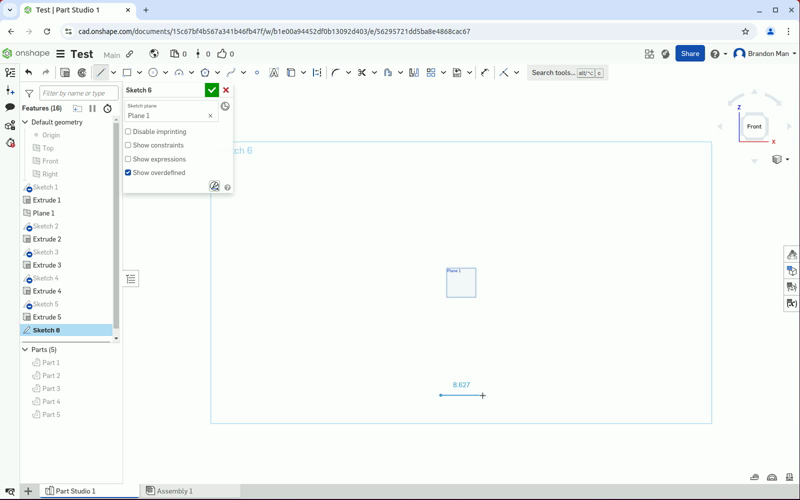
key_down(shift)
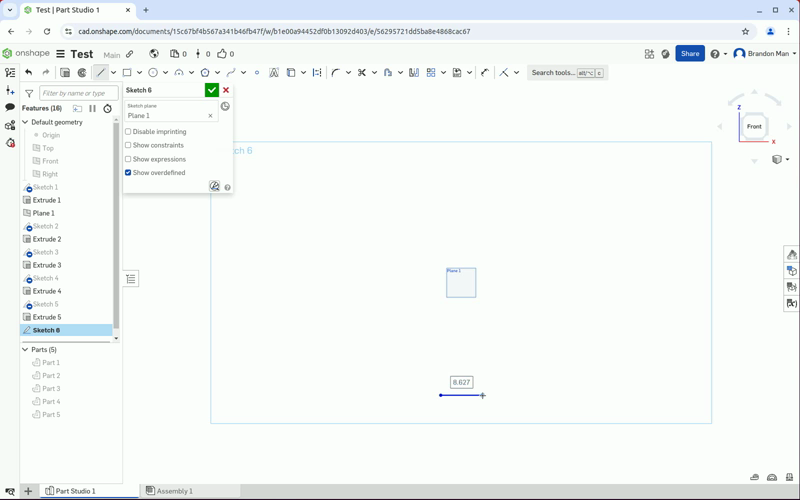
mouse_move(512, 395)
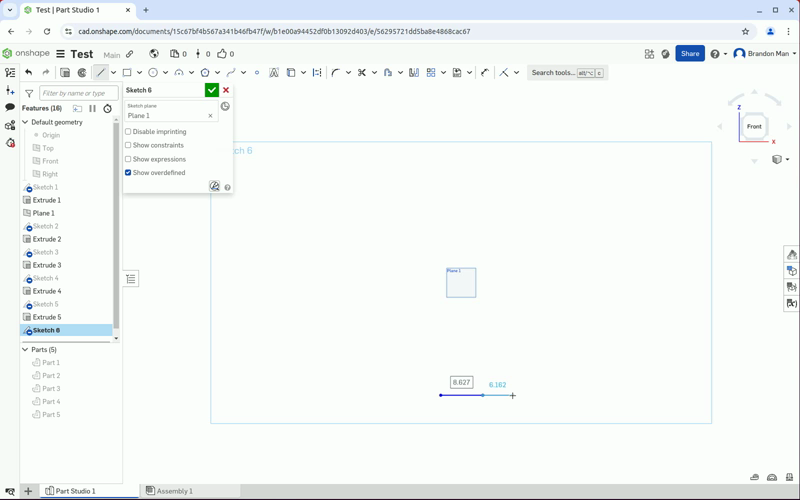
mouse_move(482, 386)
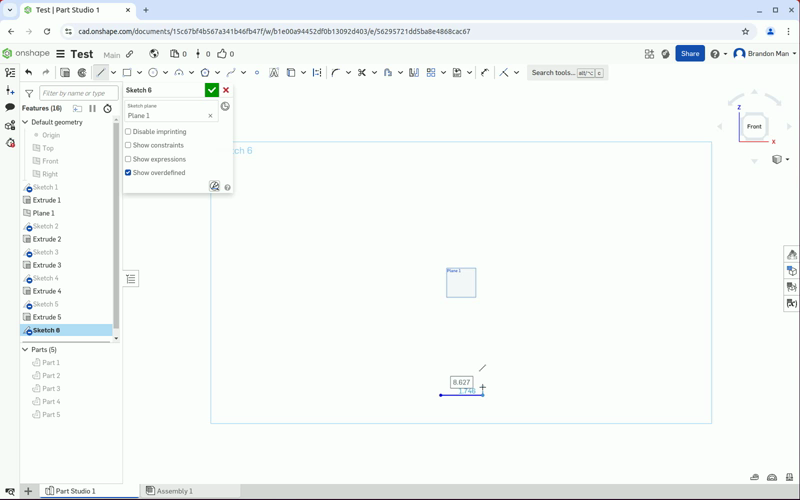
click(482, 386)
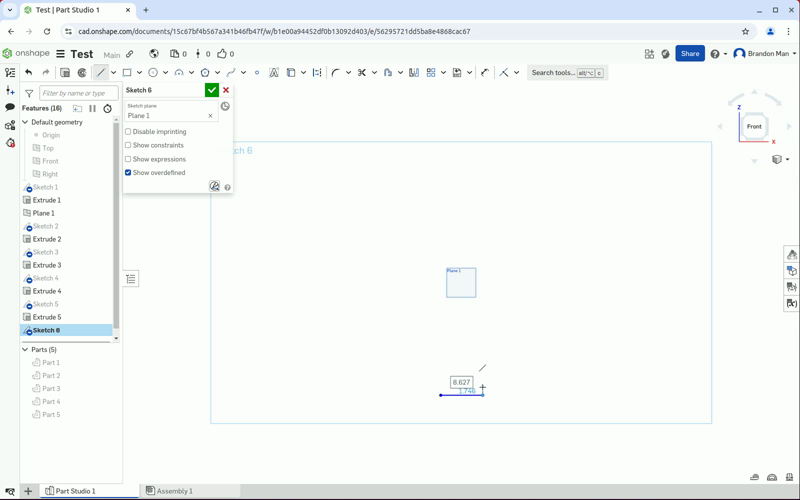
key_up(shift)
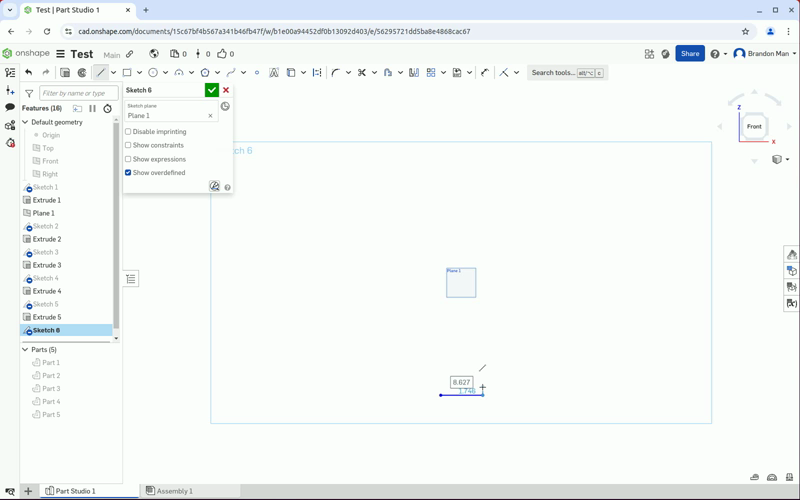
key_down(shift)
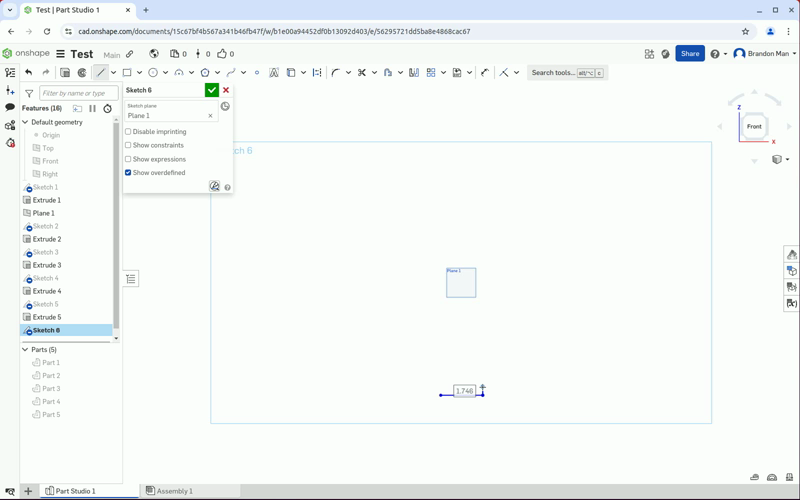
mouse_move(512, 386)
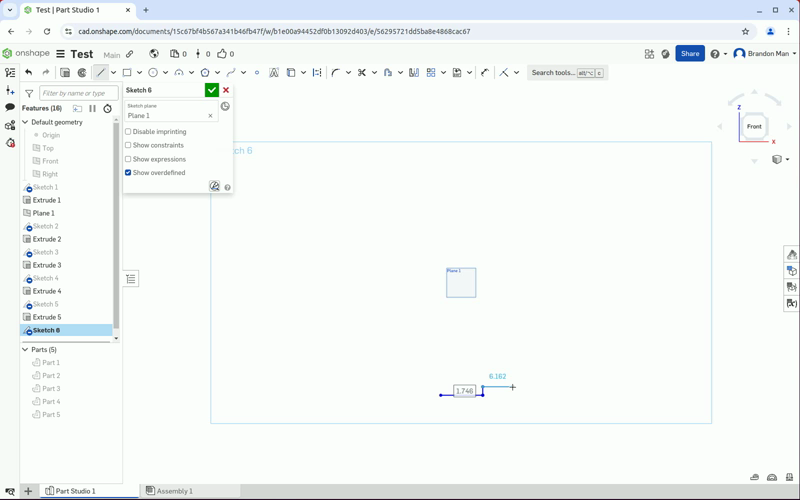
mouse_move(440, 386)
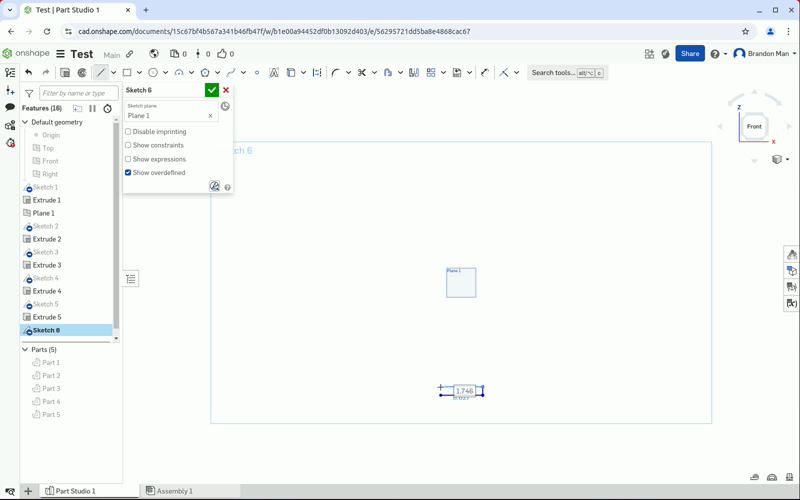
click(440, 386)
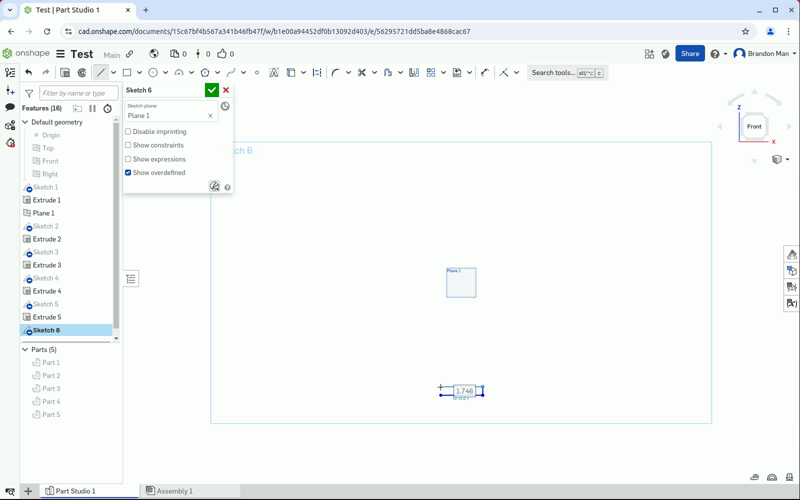
key_up(shift)
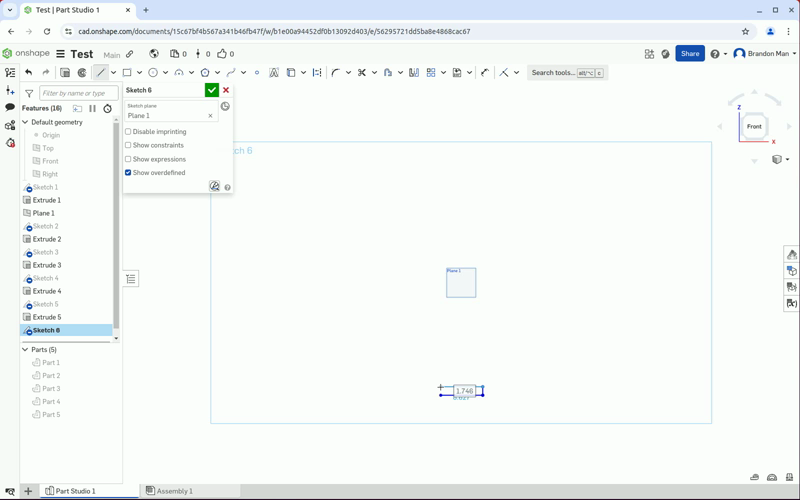
mouse_move(470, 386)
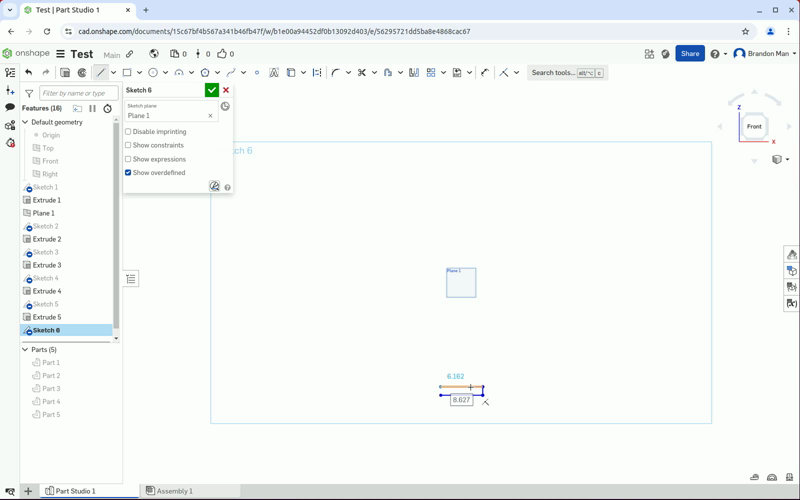
key_down(shift)
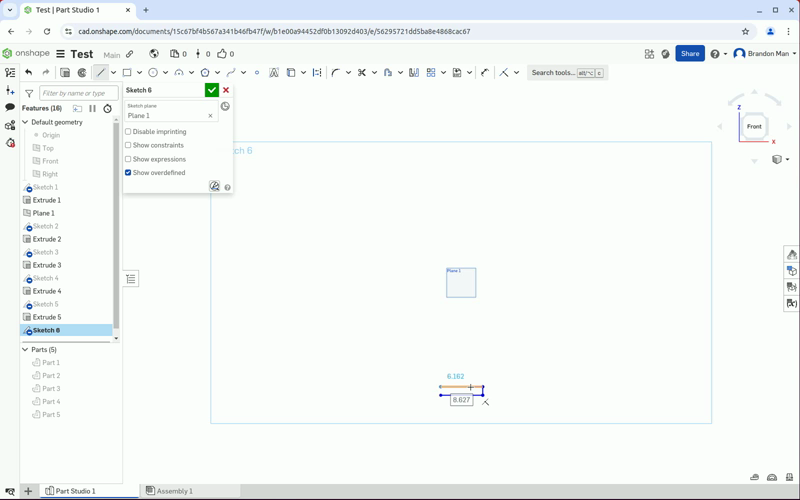
mouse_move(440, 395)
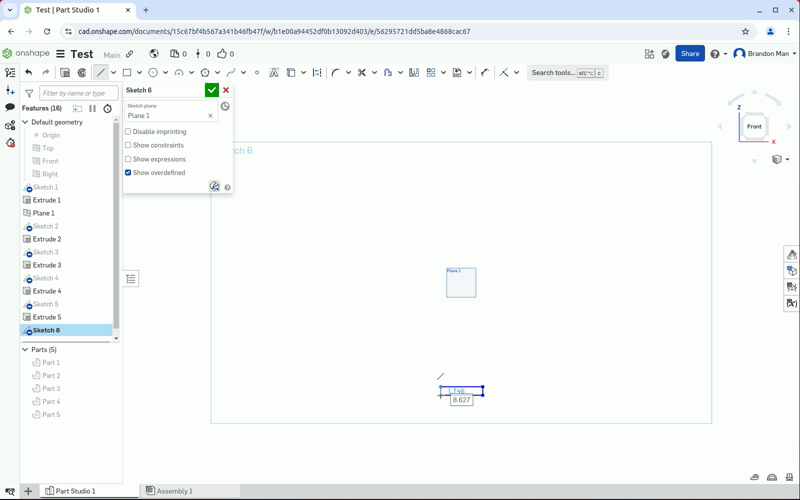
key_up(shift)
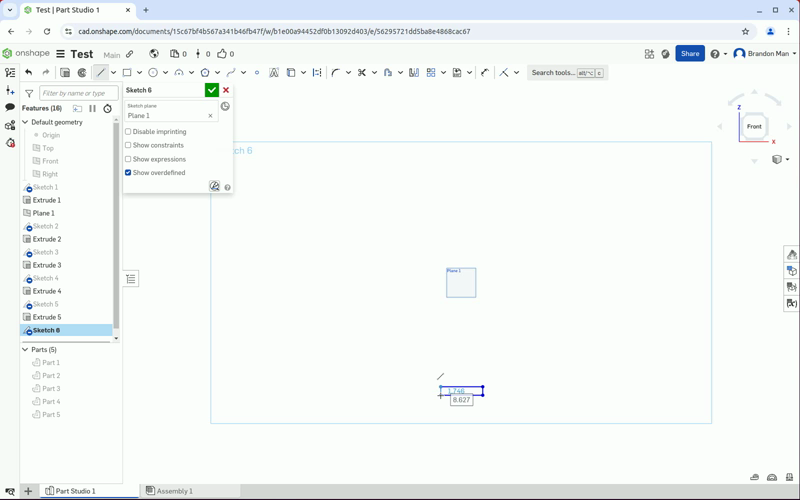
click(440, 395)
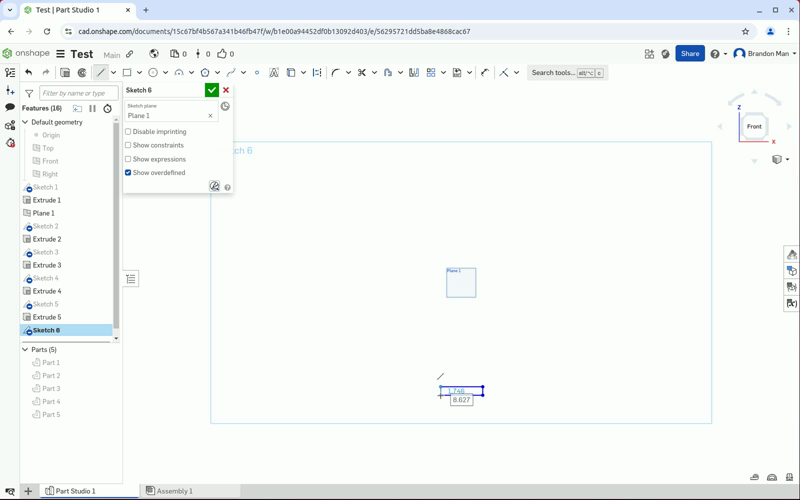
key(esc)
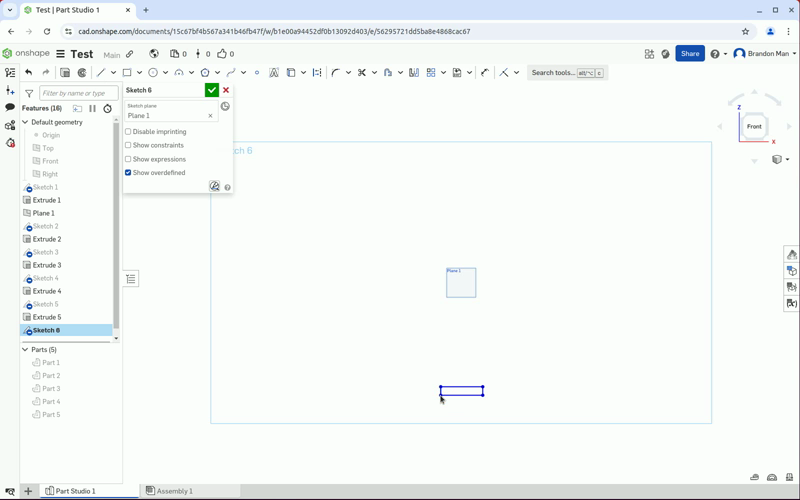
mouse_move(481, 393)
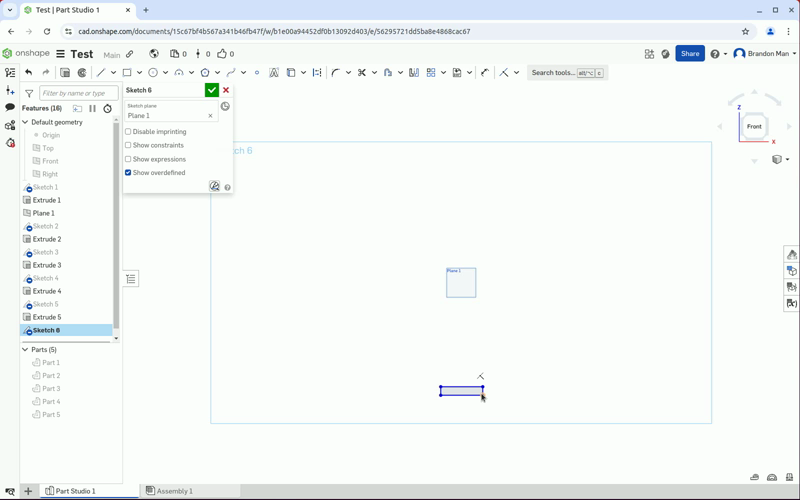
scroll(6)
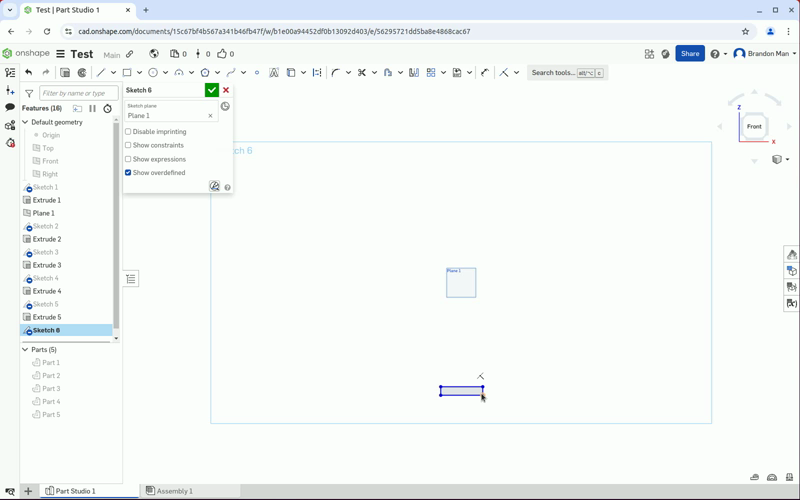
scroll(6)
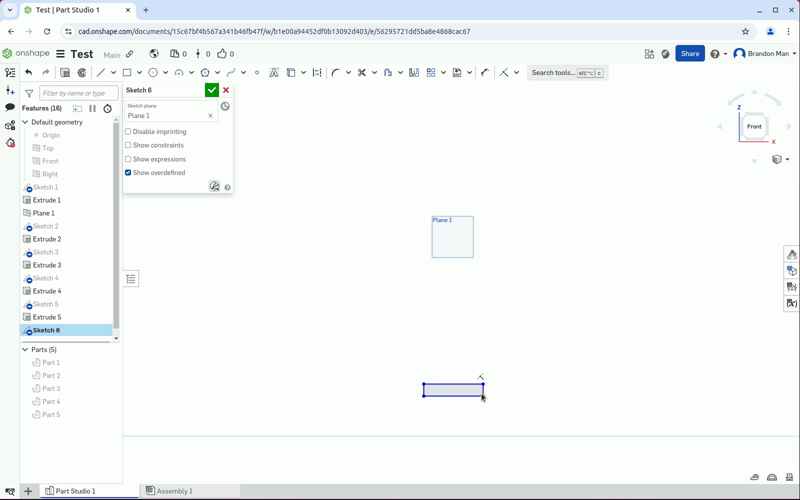
scroll(6)
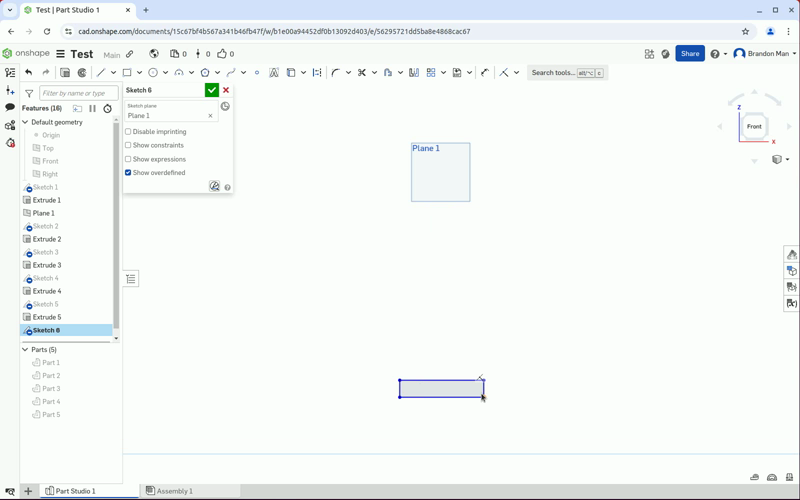
scroll(6)
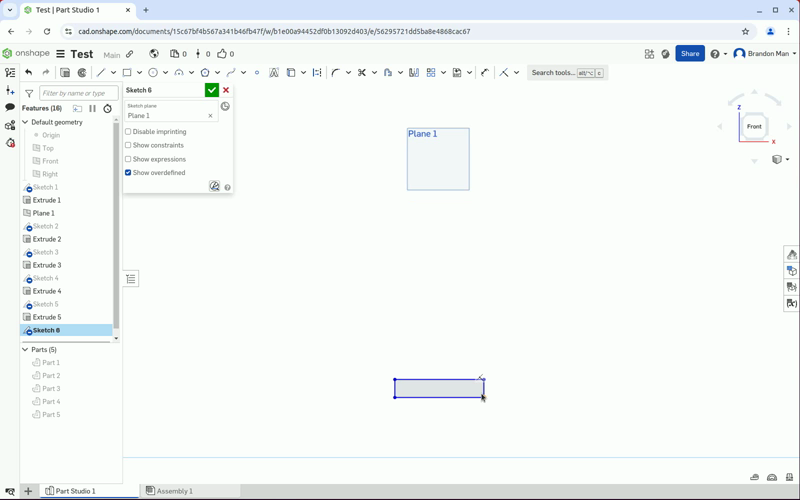
scroll(6)
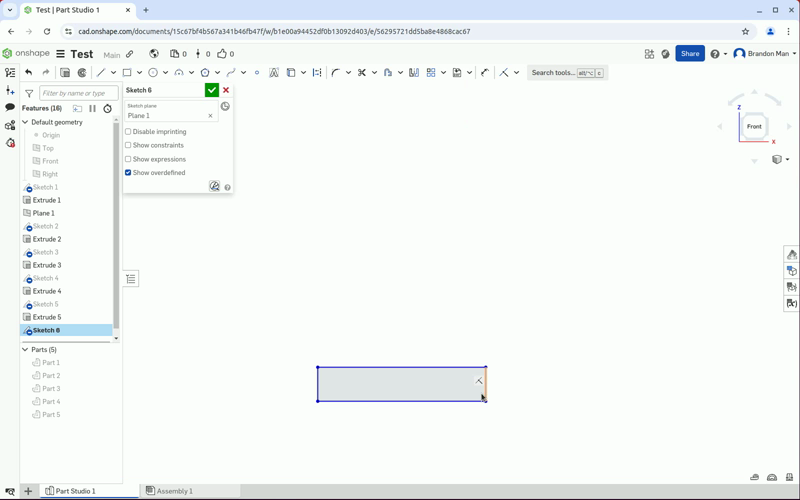
scroll(6)
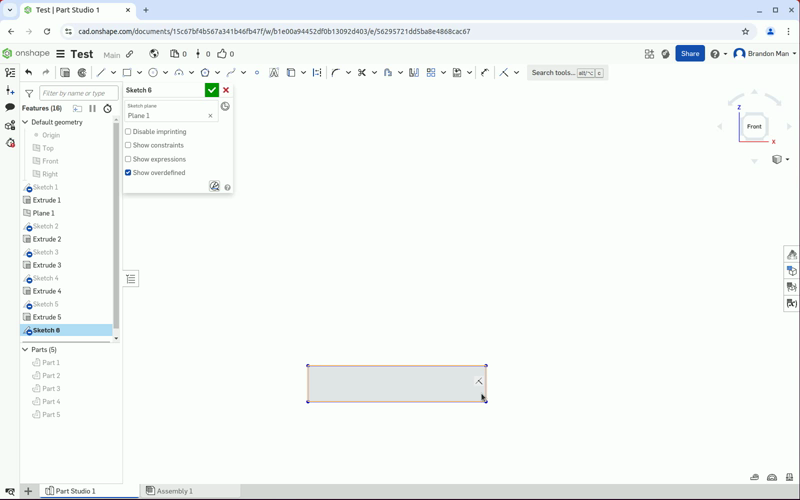
scroll(6)
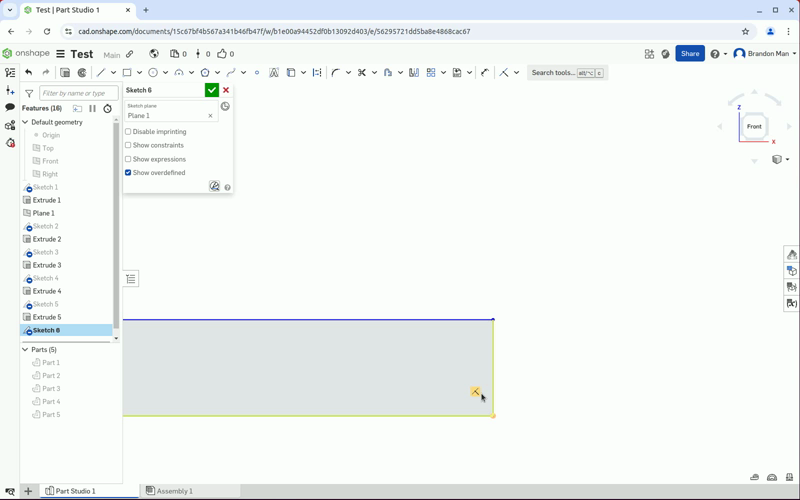
click(481, 393)
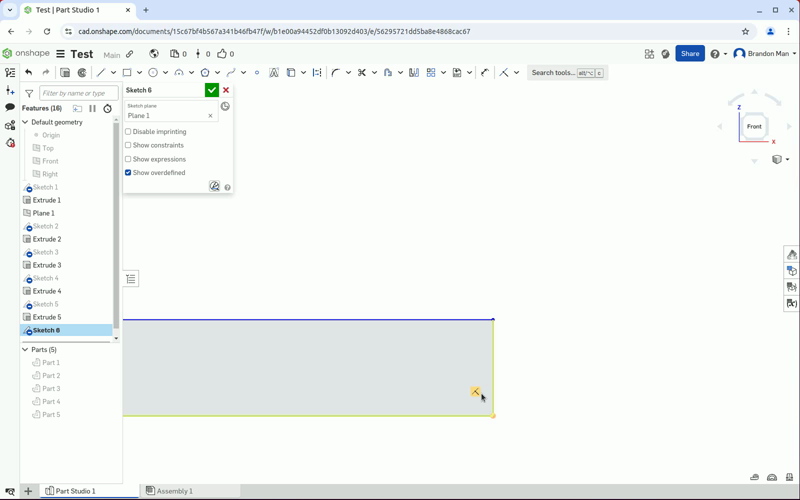
scroll(-6)
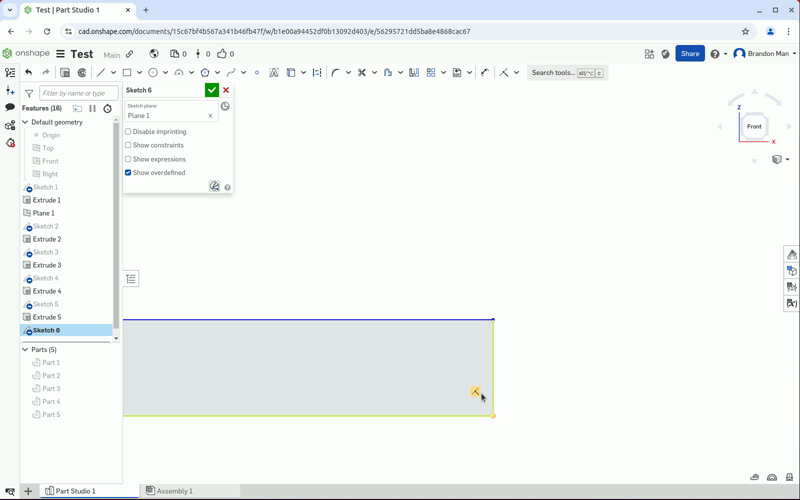
scroll(-6)
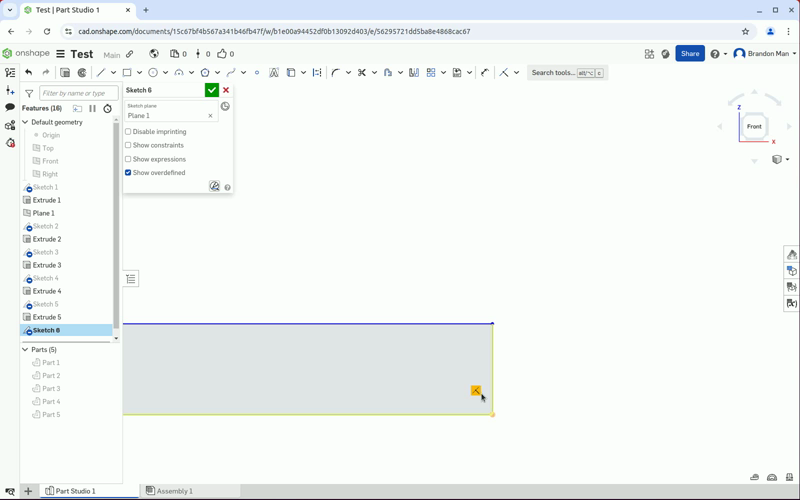
scroll(-6)
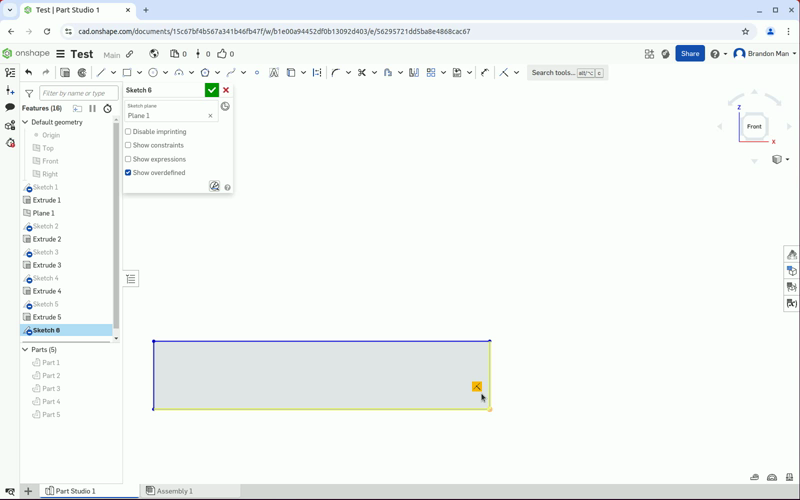
scroll(-6)
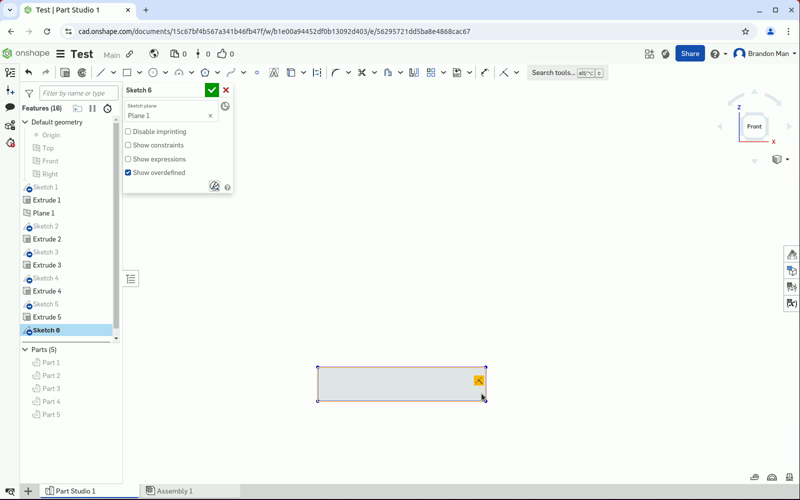
scroll(-6)
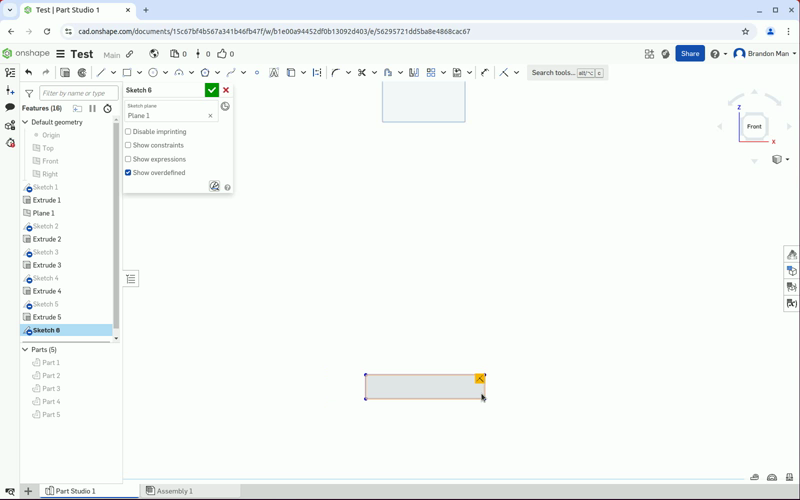
scroll(-6)
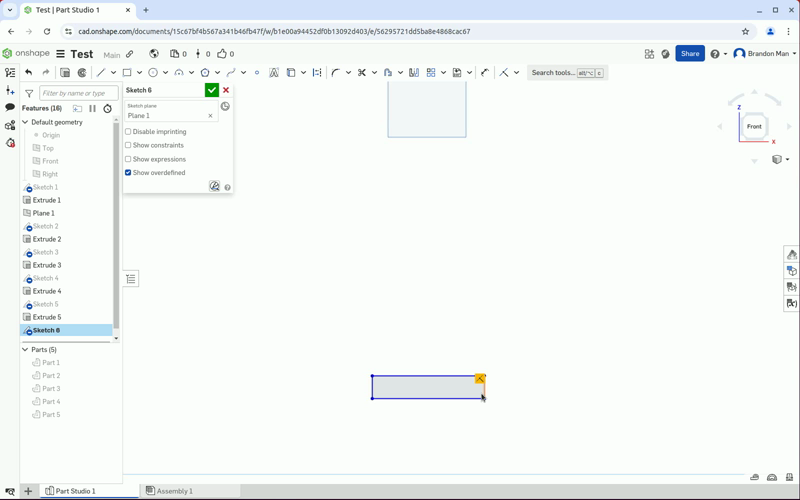
scroll(-6)
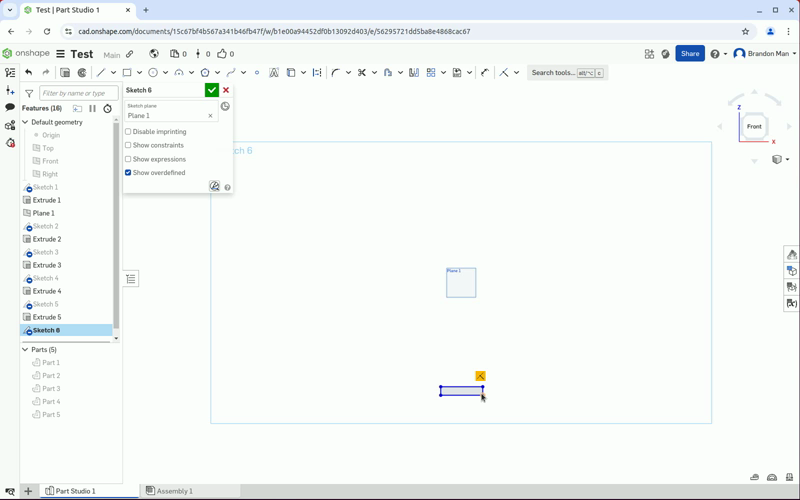
mouse_move(73, 352)
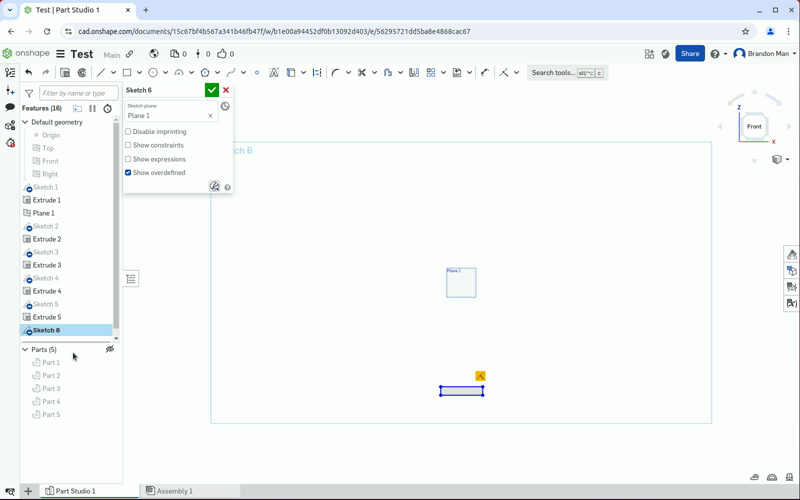
key(shift+y)
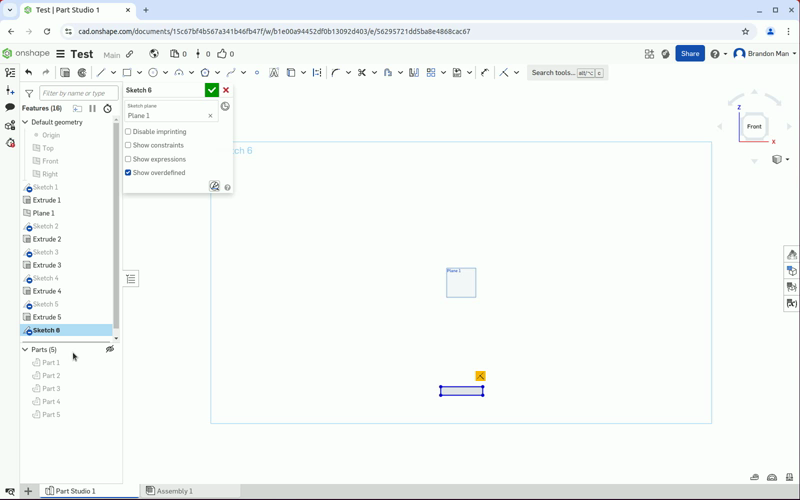
key(shift+e)
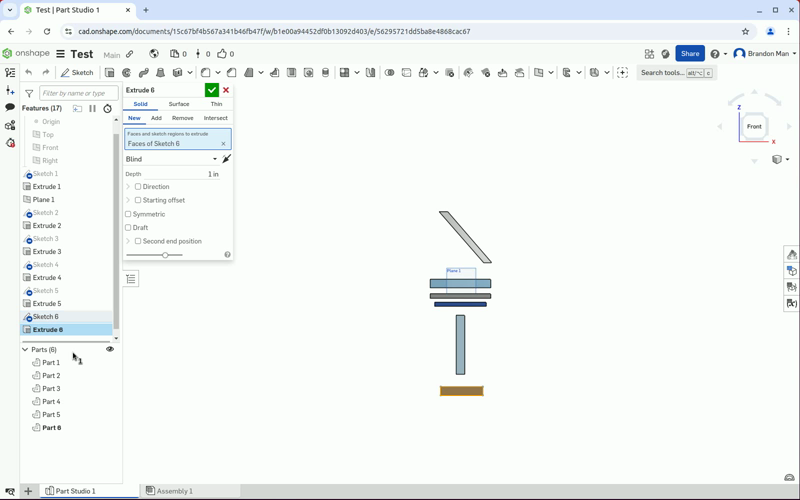
mouse_move(143, 106)
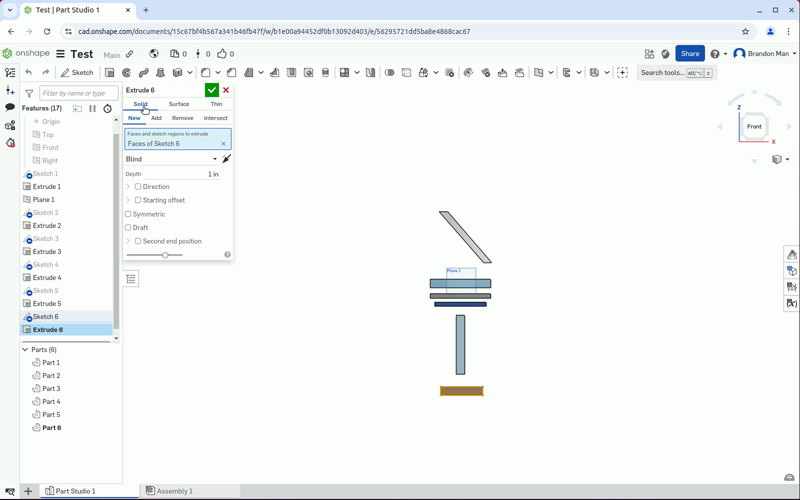
click(143, 106)
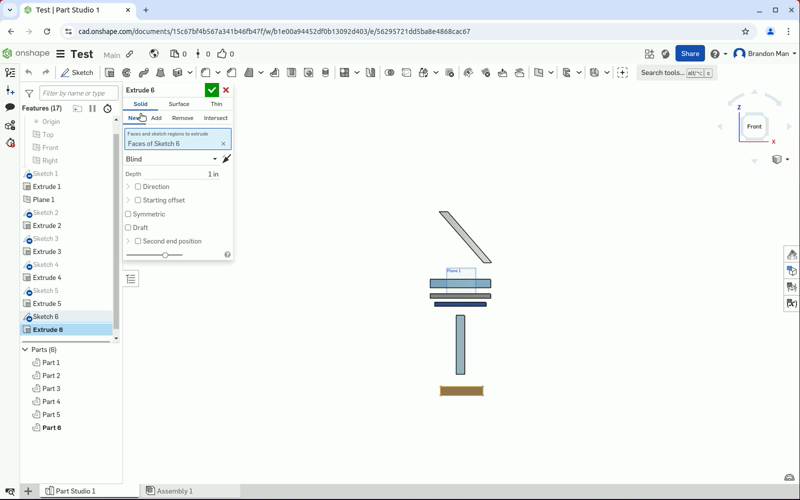
mouse_move(137, 120)
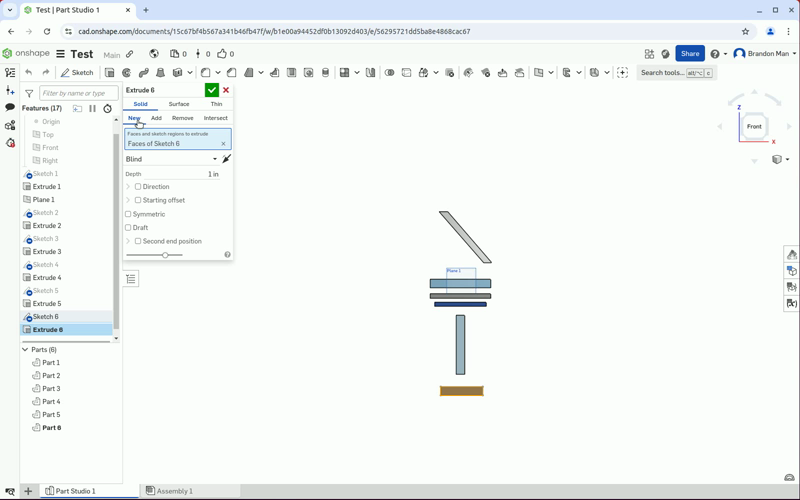
click(137, 120)
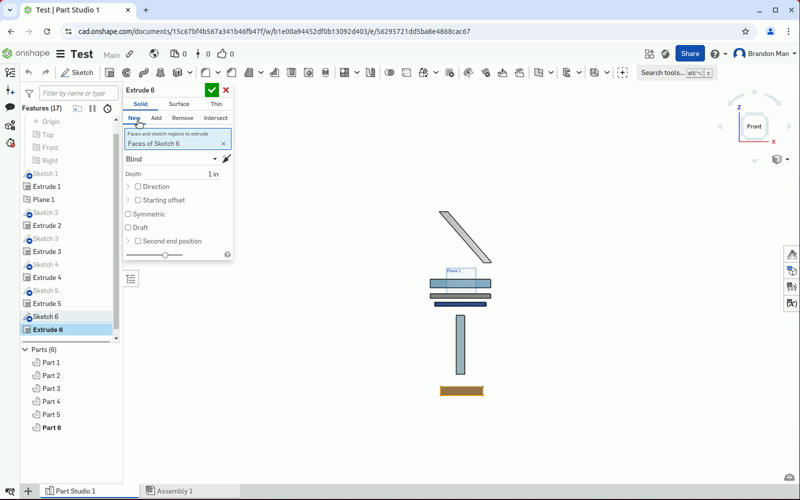
key(tab, 4)
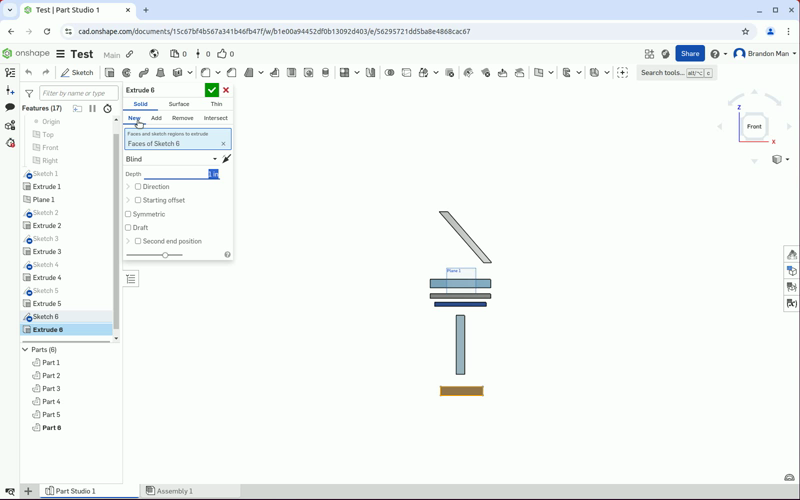
text(0.241)
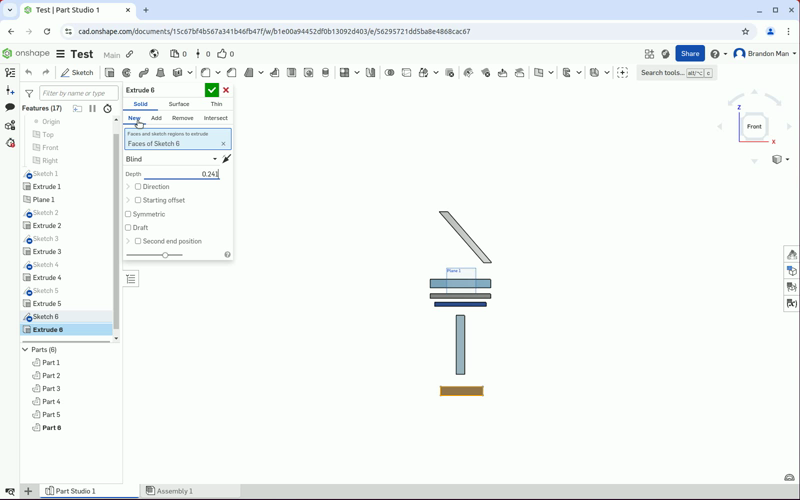
key(enter)
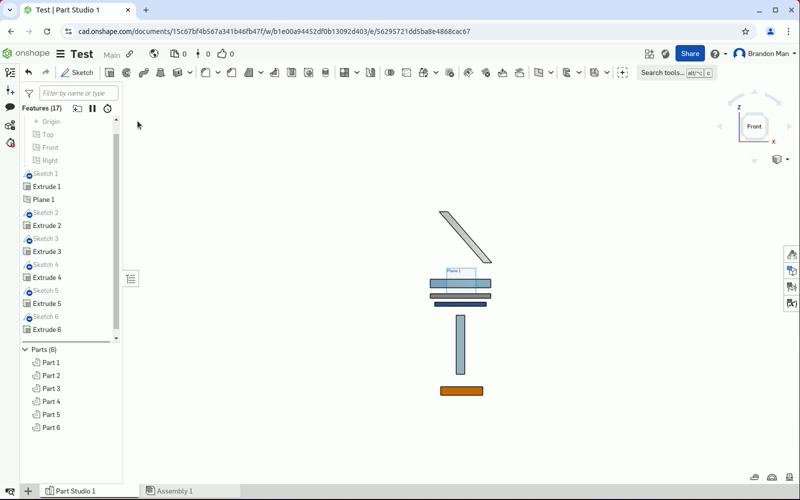
key(shift+h)
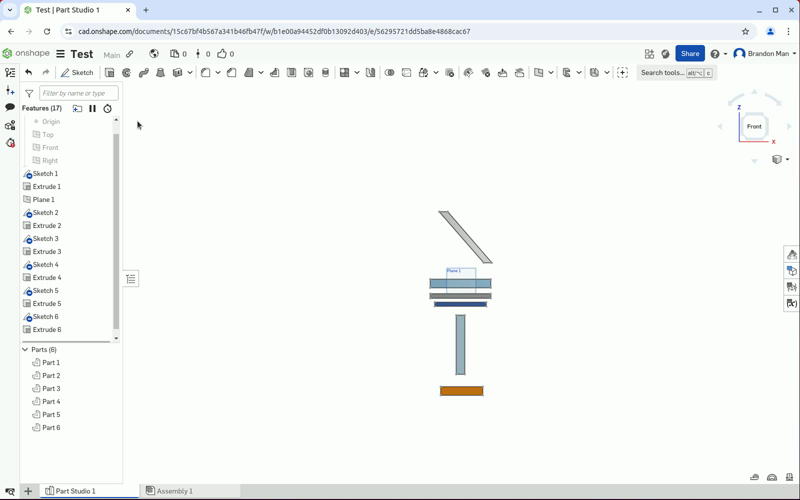
key(shift+h)
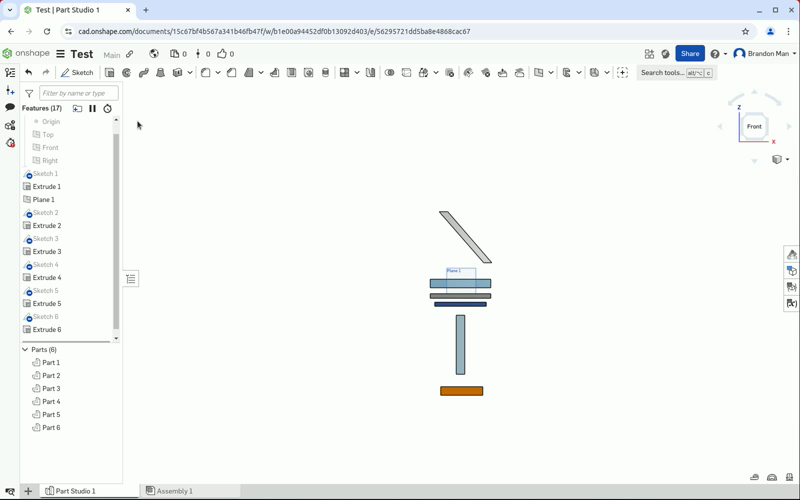
mouse_move(69, 176)
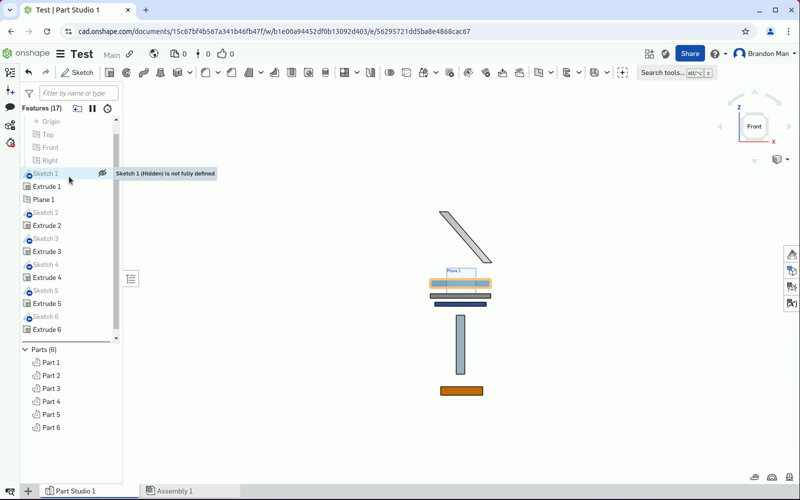
click(69, 176)
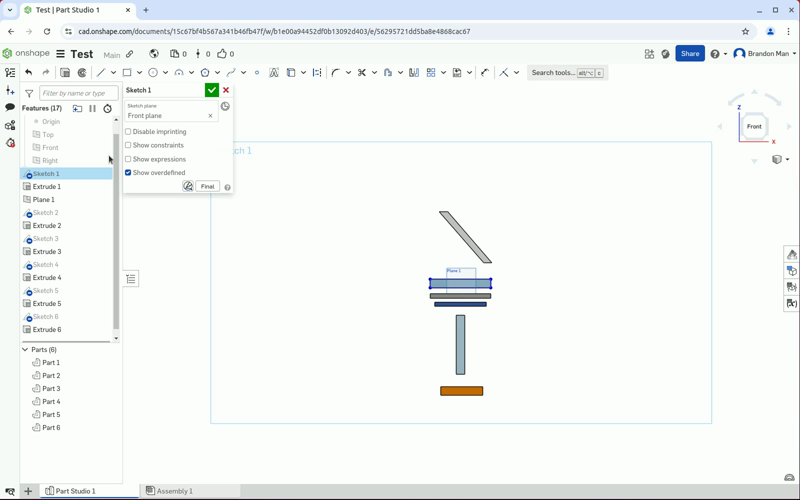
mouse_move(229, 92)
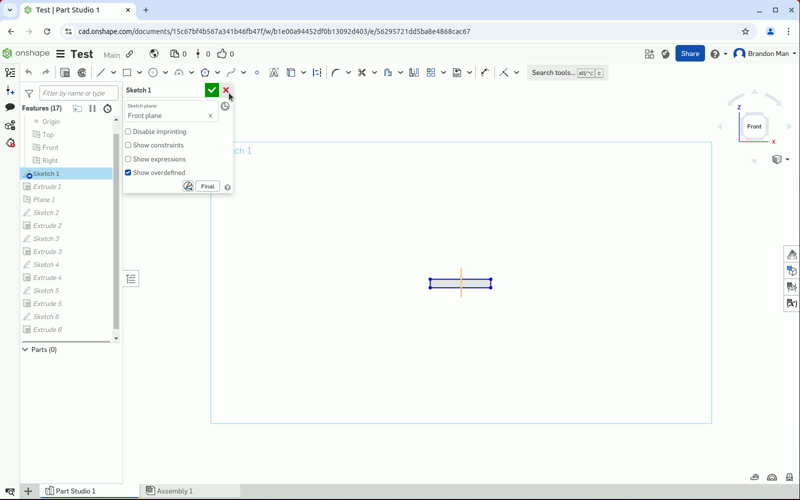
click(229, 92)
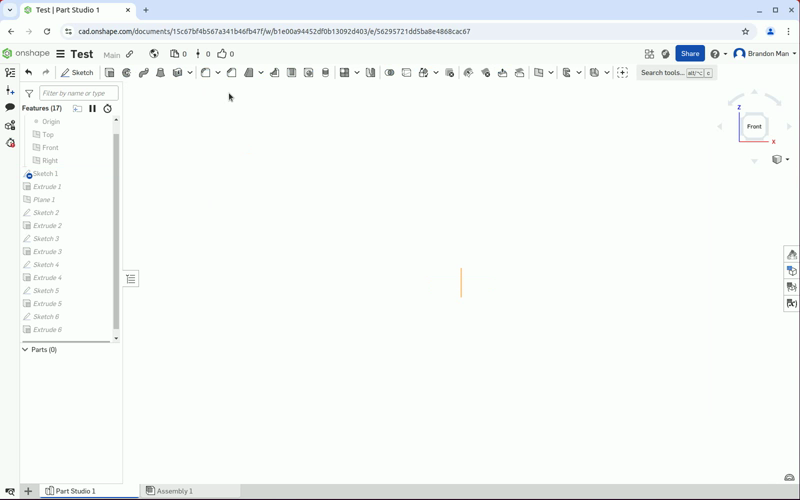
key(shift+s)
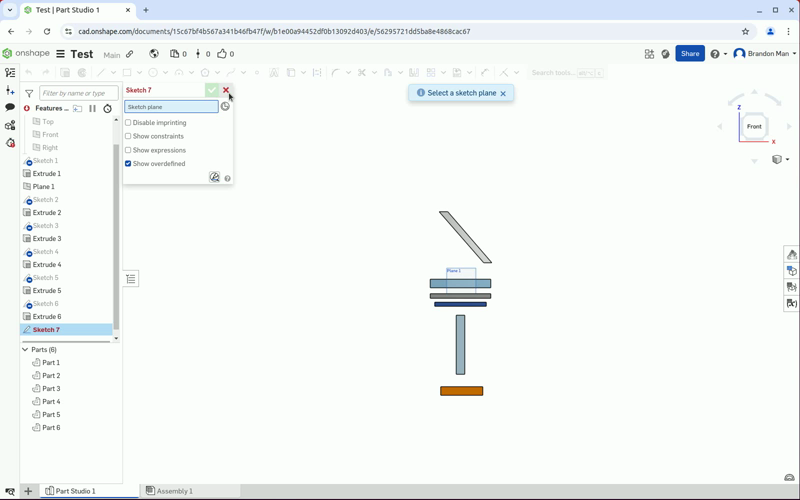
mouse_move(69, 189)
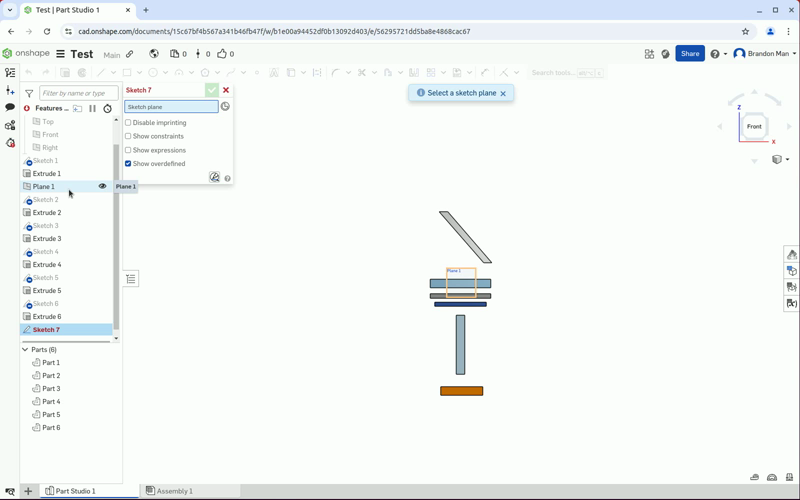
click(69, 189)
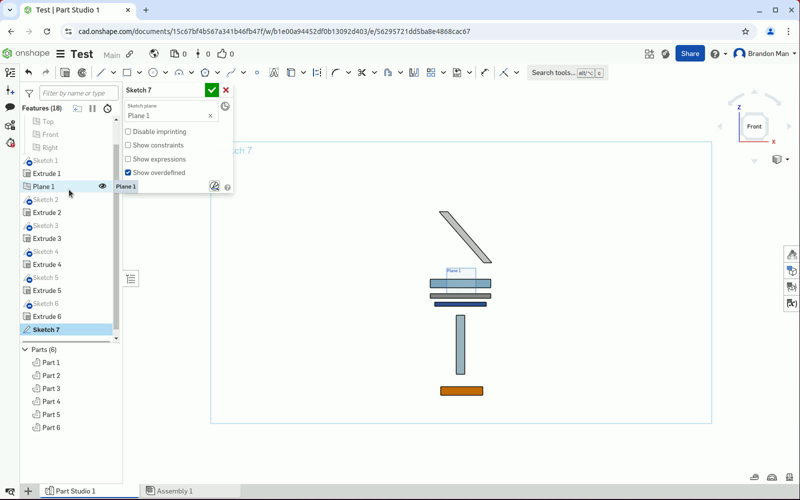
mouse_move(73, 352)
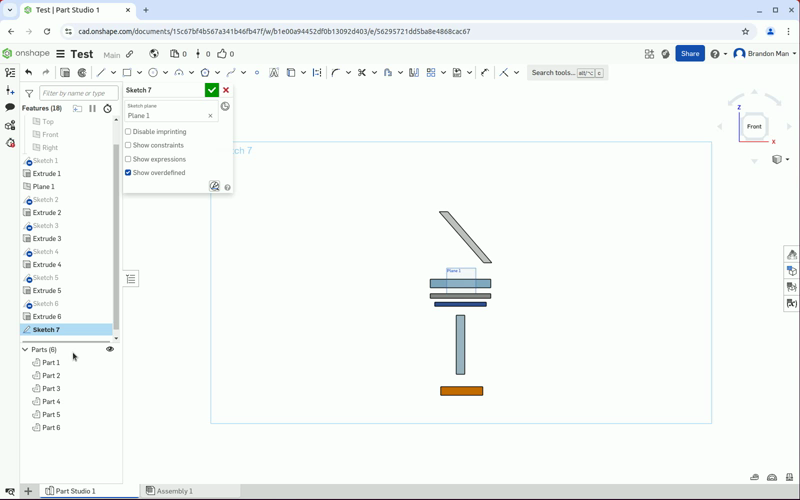
key(y)
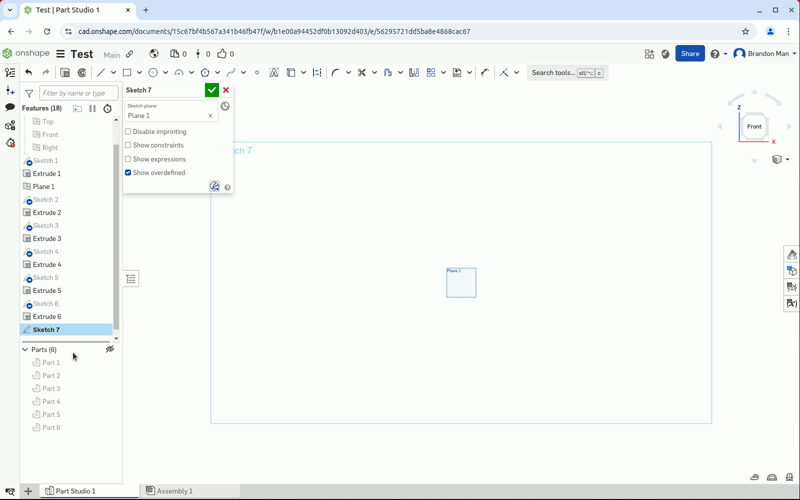
key(l)
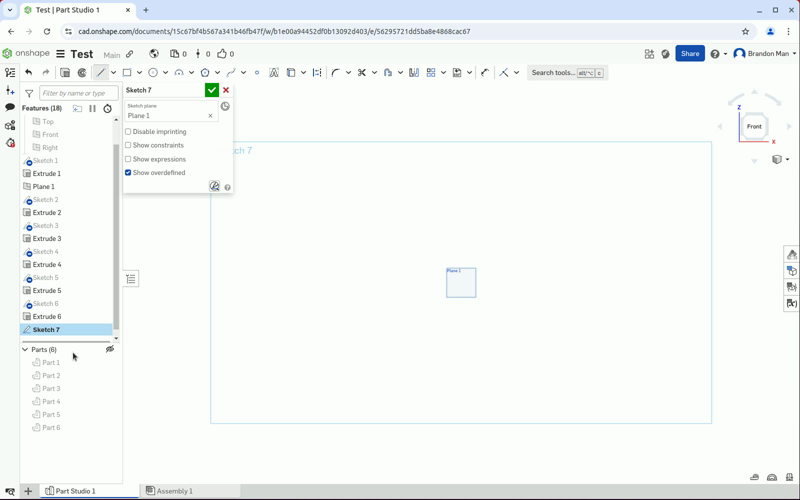
key_down(shift)
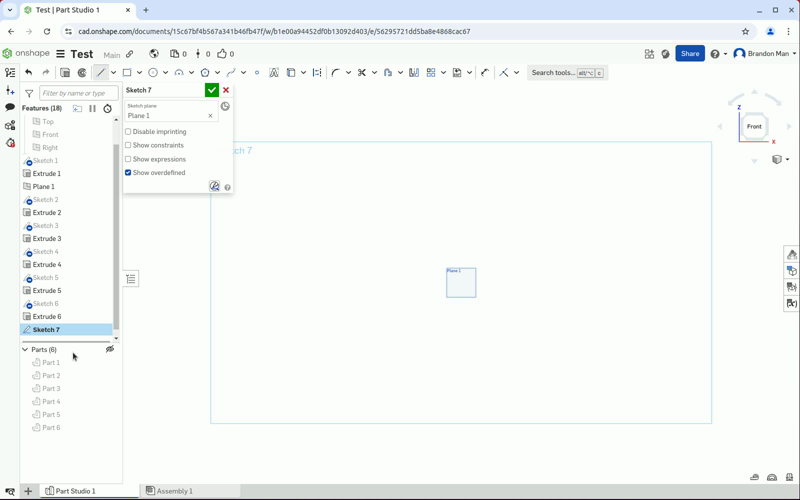
mouse_move(507, 370)
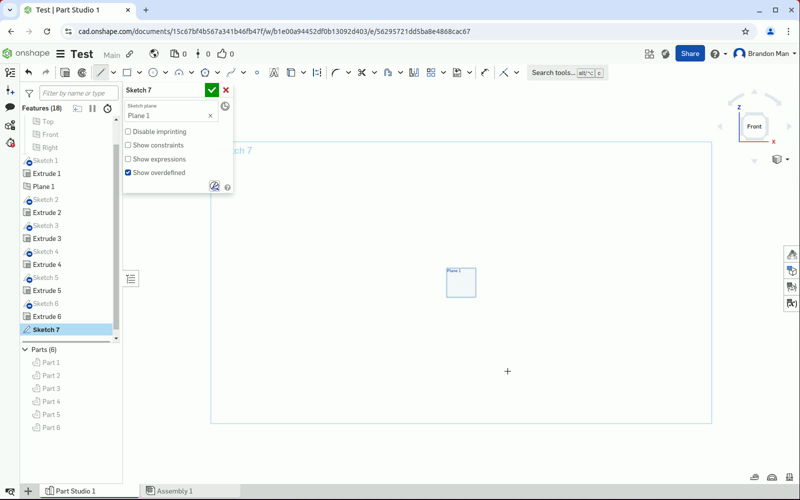
click(507, 370)
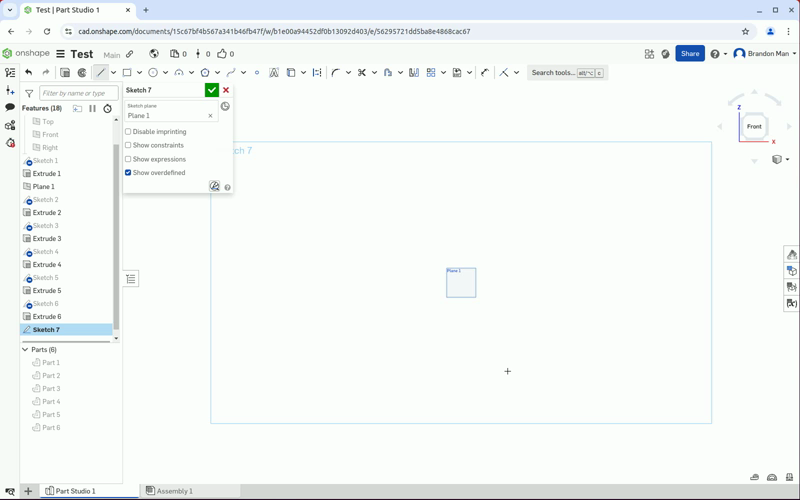
key_up(shift)
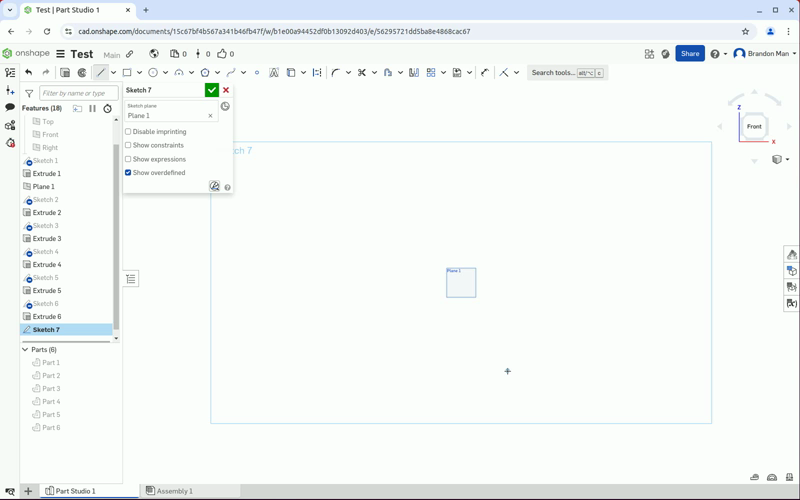
key_down(shift)
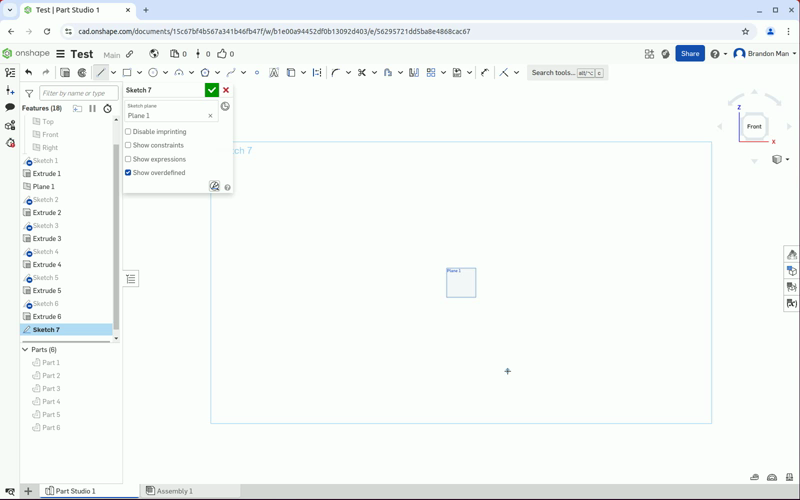
mouse_move(537, 370)
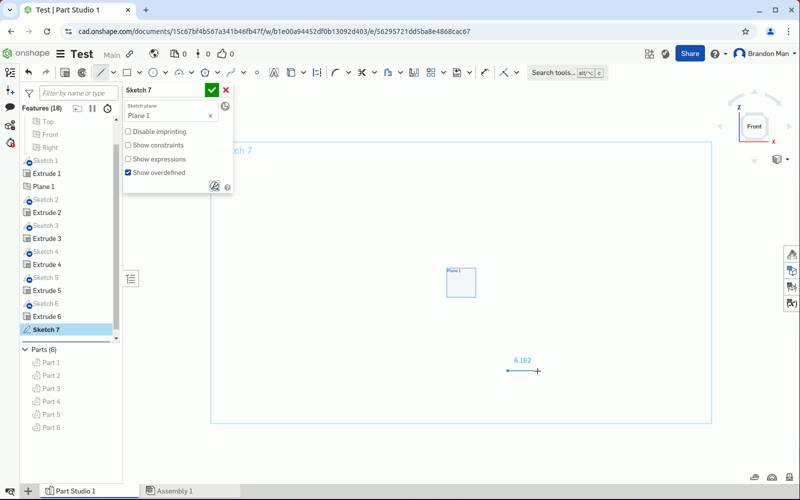
mouse_move(516, 370)
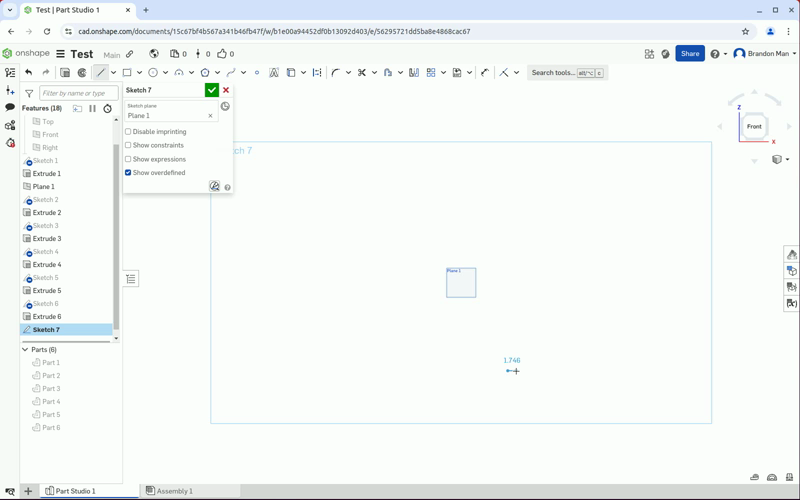
click(516, 370)
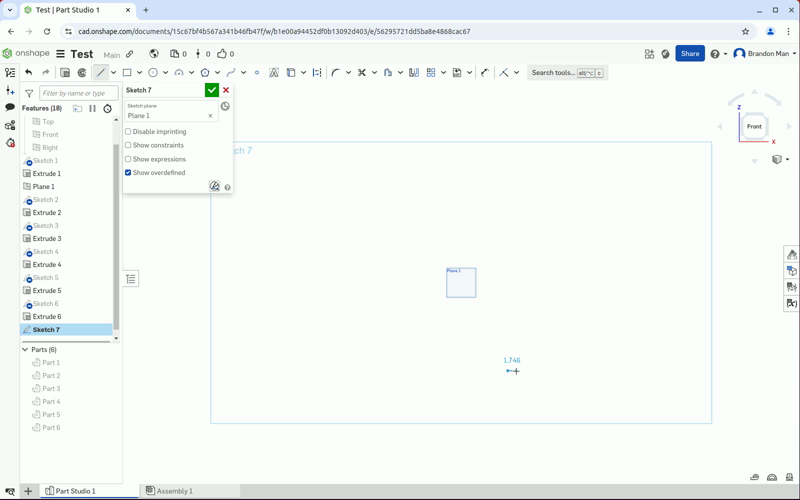
key_up(shift)
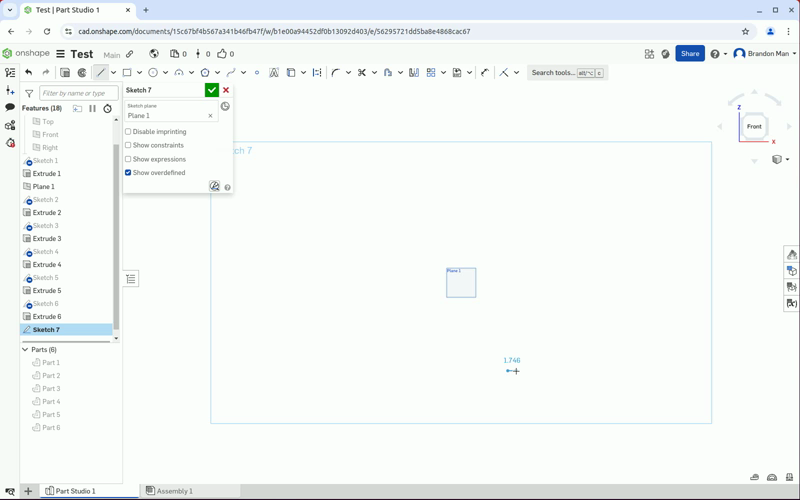
key_down(shift)
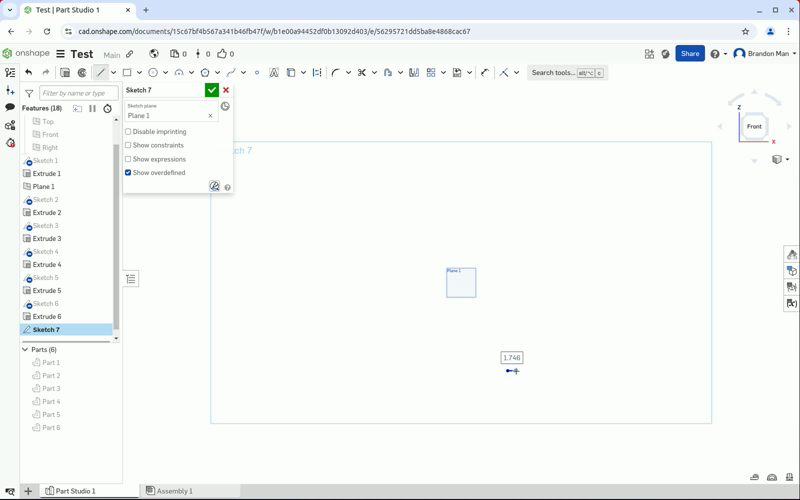
mouse_move(546, 370)
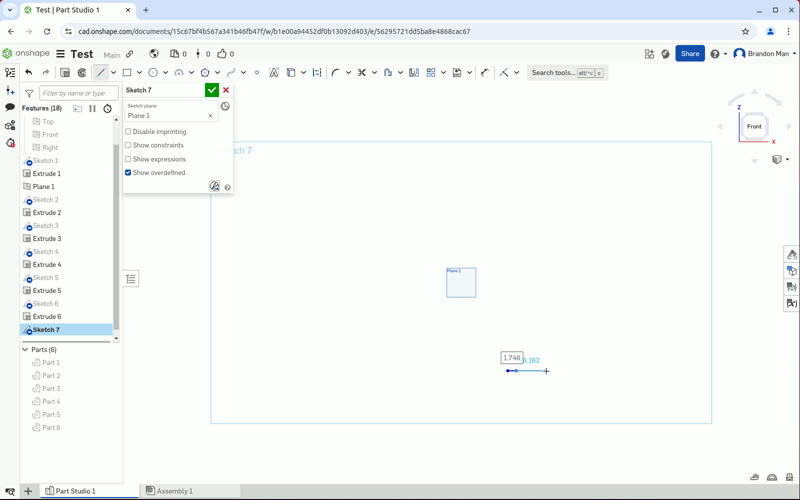
mouse_move(516, 319)
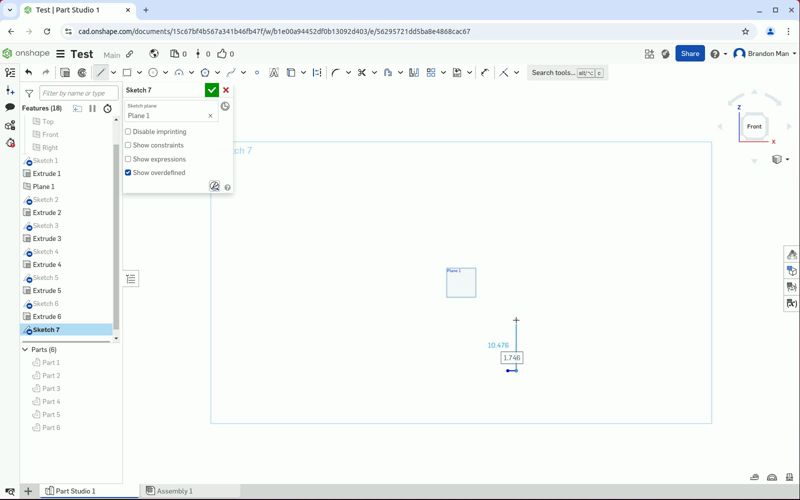
click(516, 319)
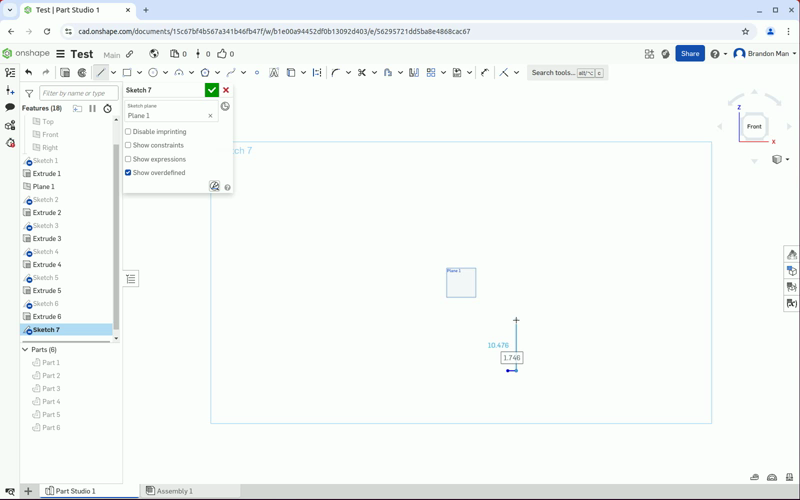
key_up(shift)
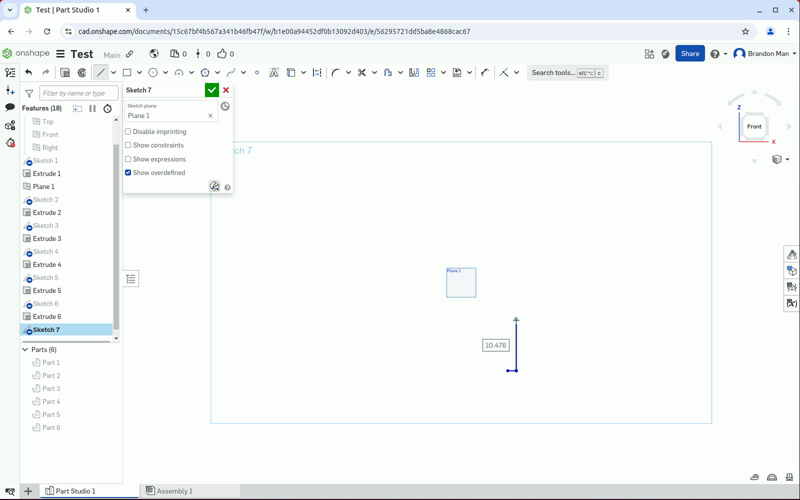
key_down(shift)
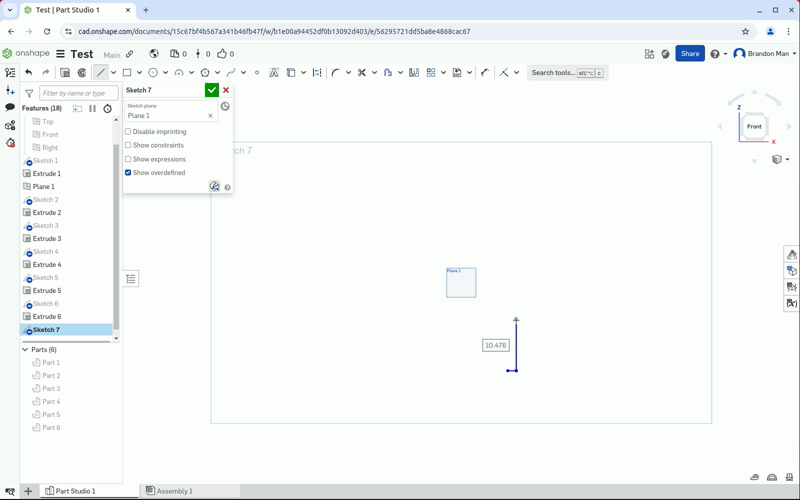
mouse_move(546, 319)
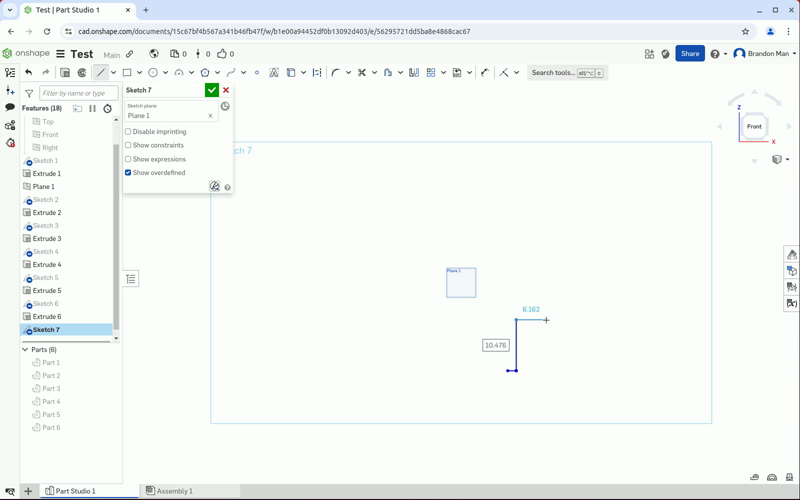
mouse_move(507, 319)
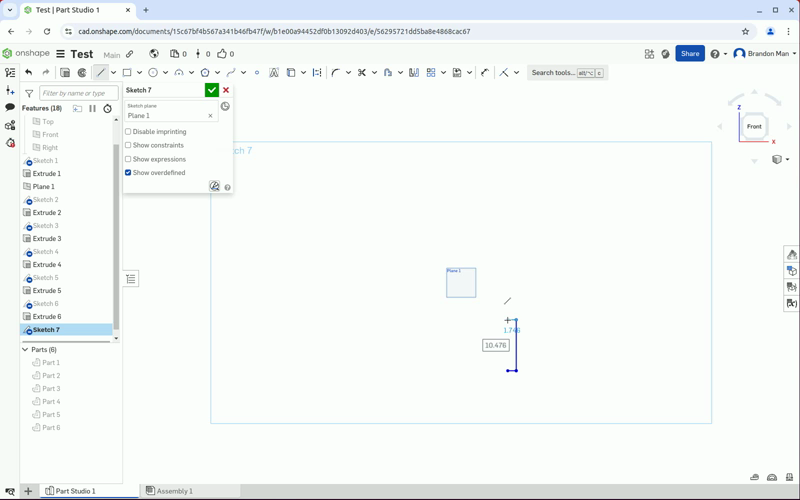
click(507, 319)
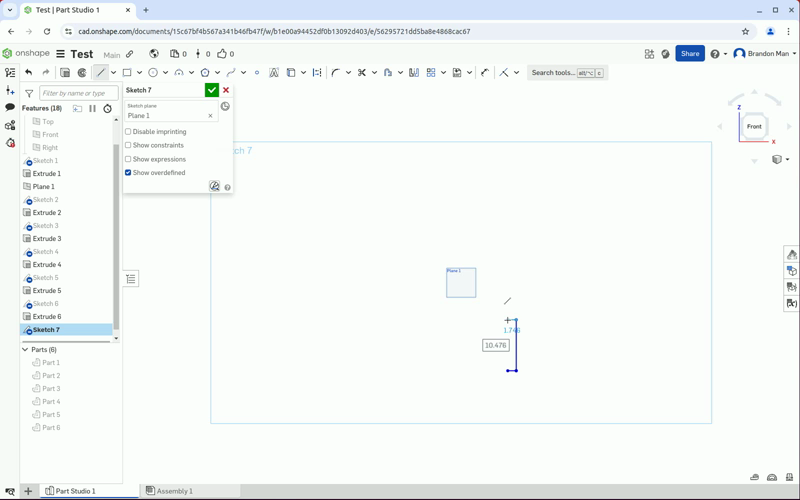
key_up(shift)
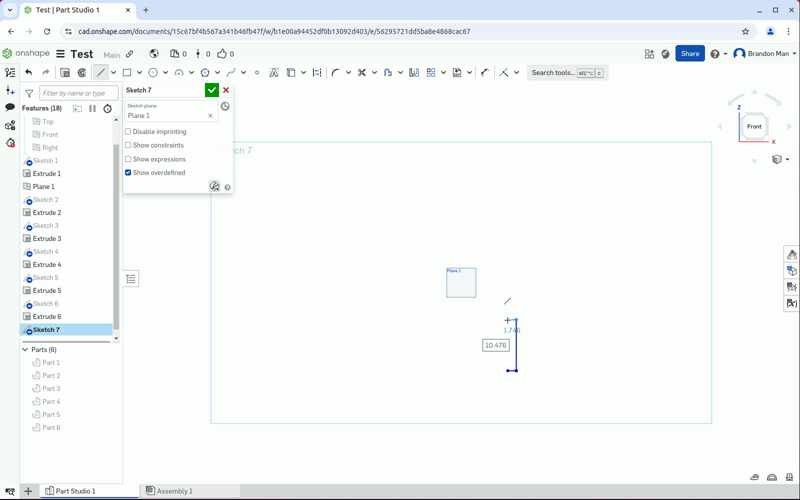
mouse_move(537, 319)
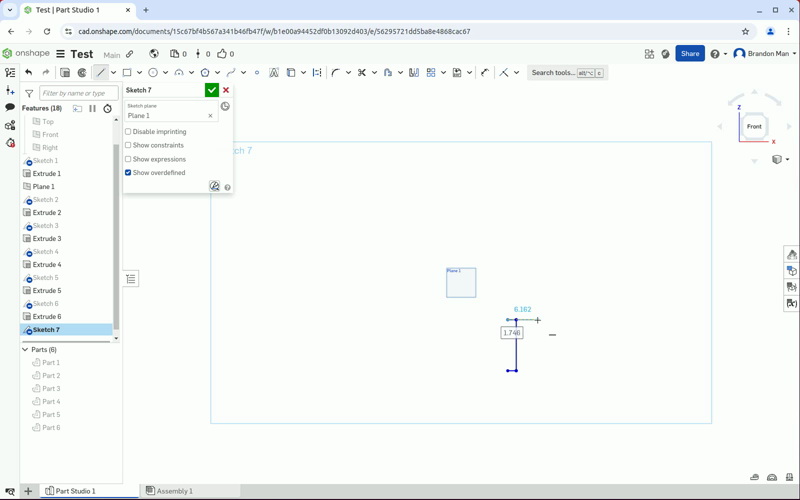
key_down(shift)
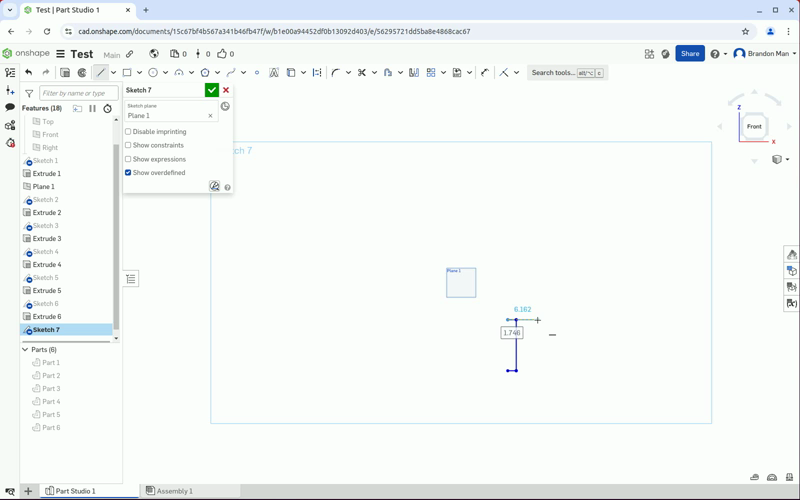
mouse_move(507, 370)
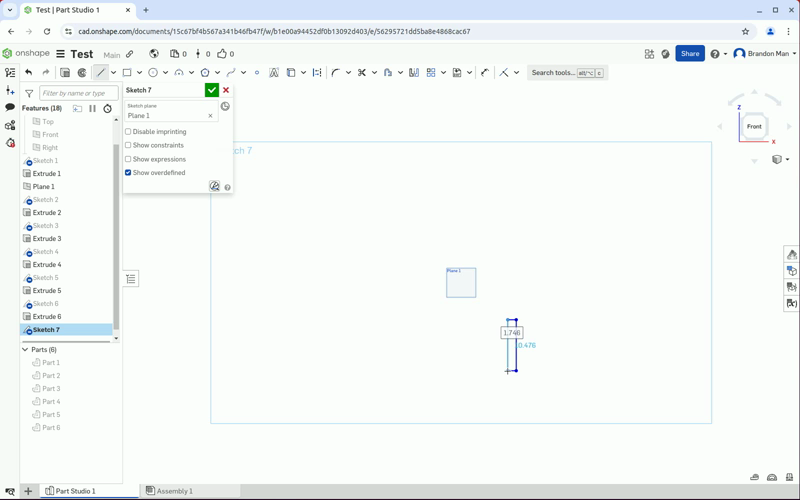
key_up(shift)
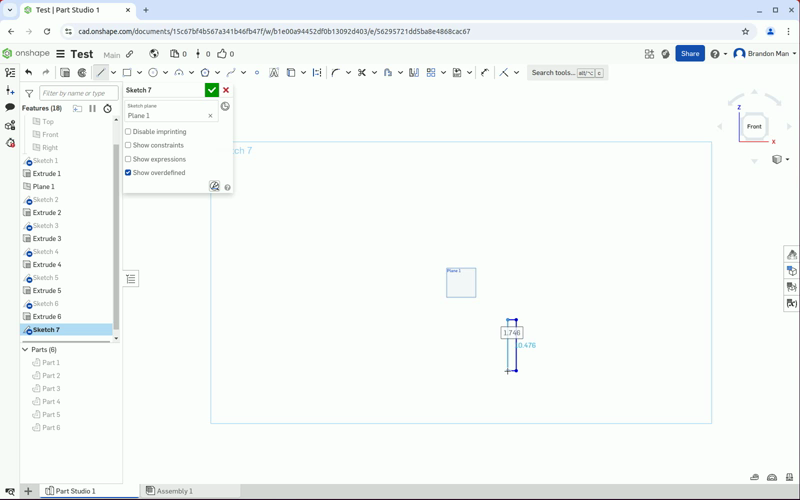
click(507, 370)
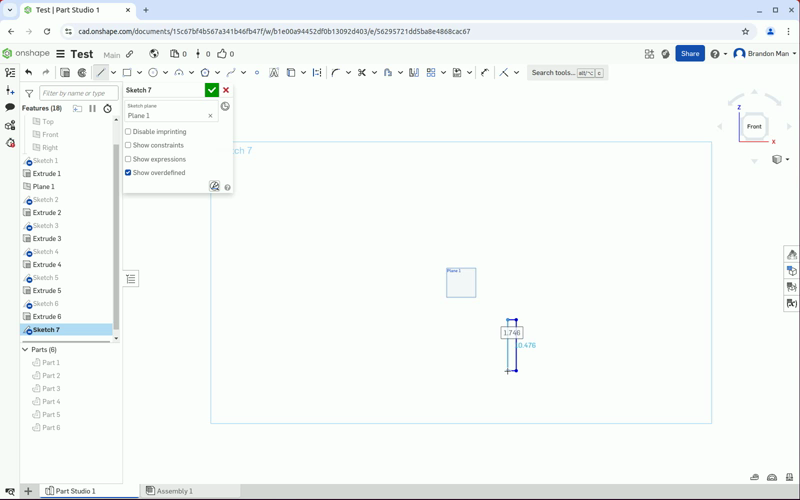
key(esc)
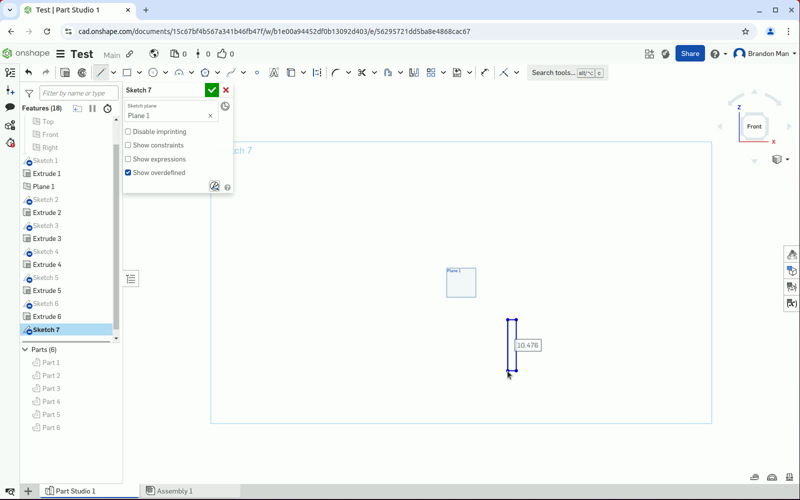
mouse_move(515, 341)
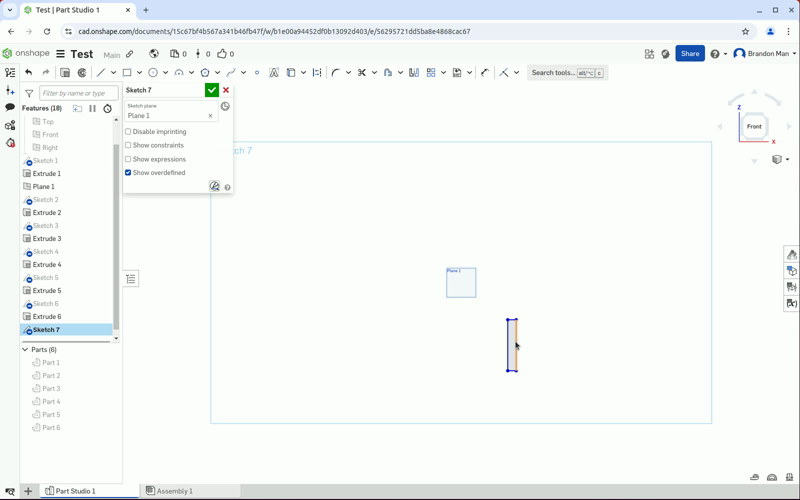
scroll(6)
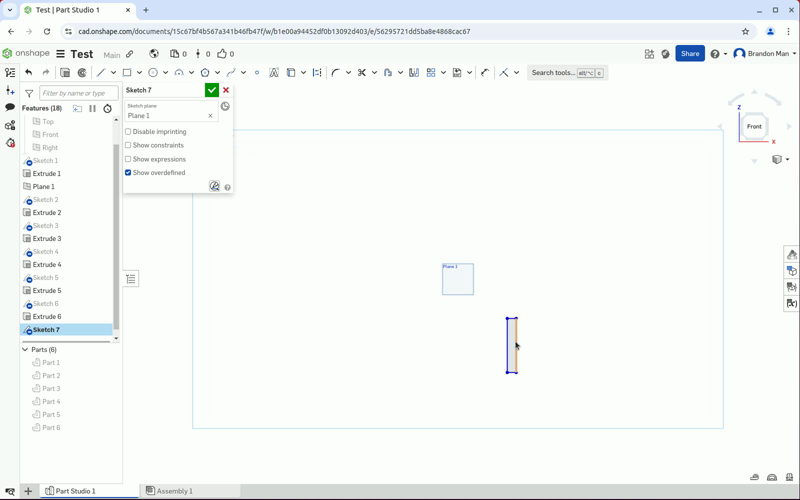
scroll(6)
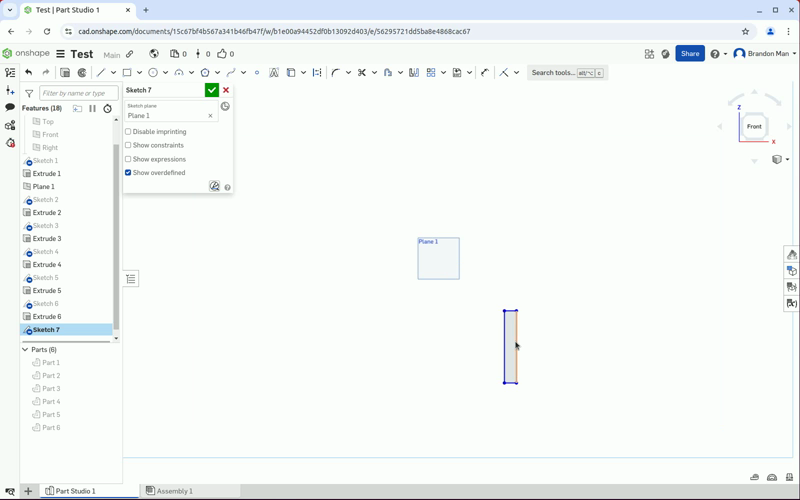
scroll(6)
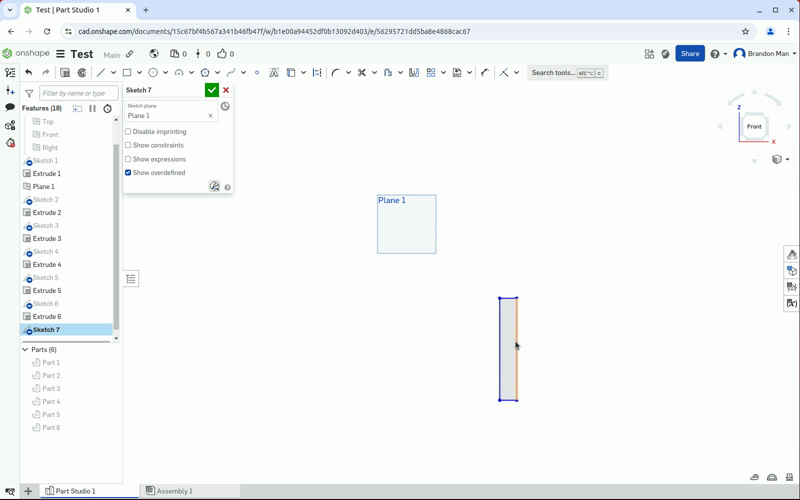
scroll(6)
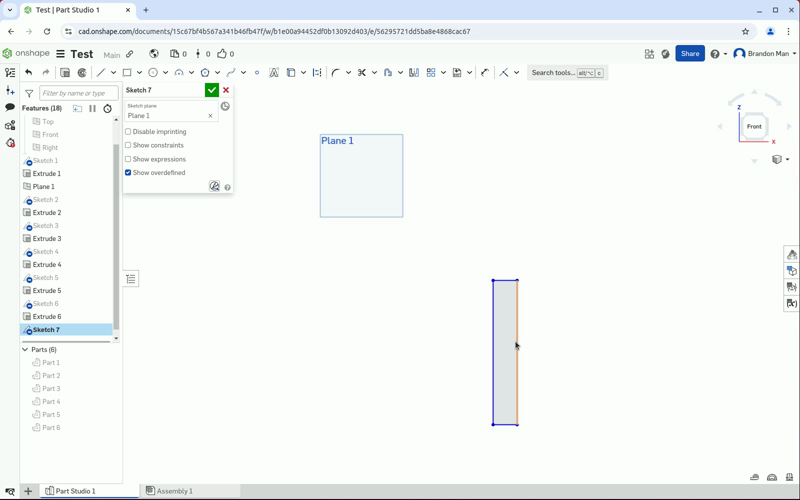
scroll(6)
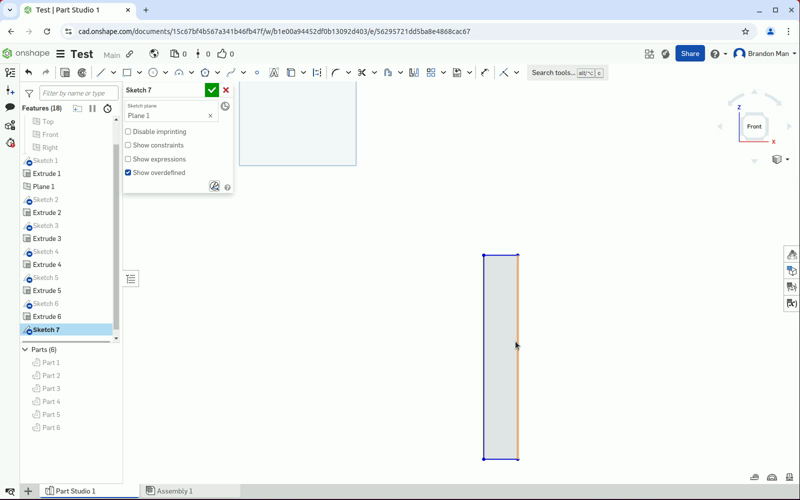
scroll(6)
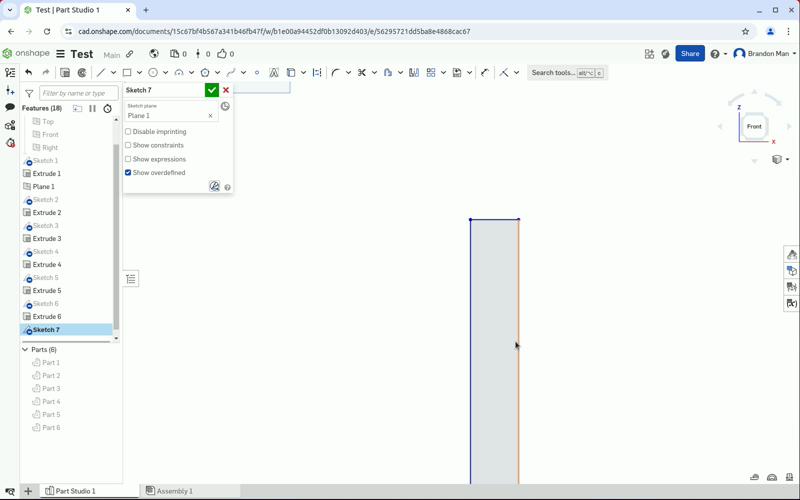
scroll(6)
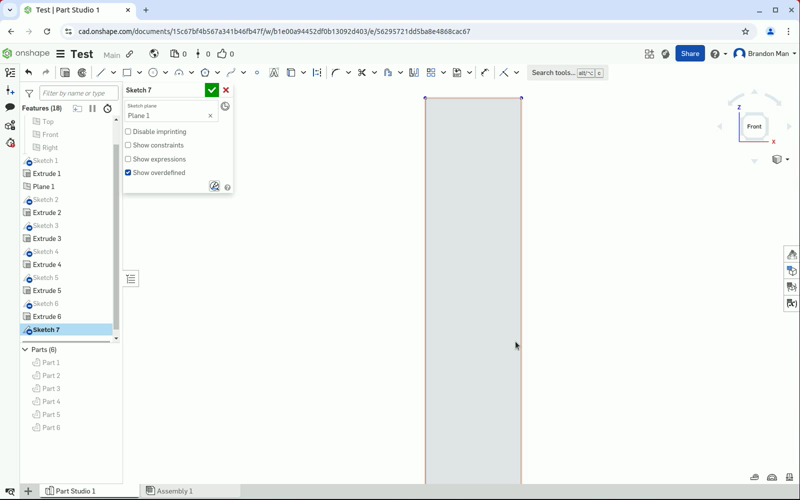
click(515, 341)
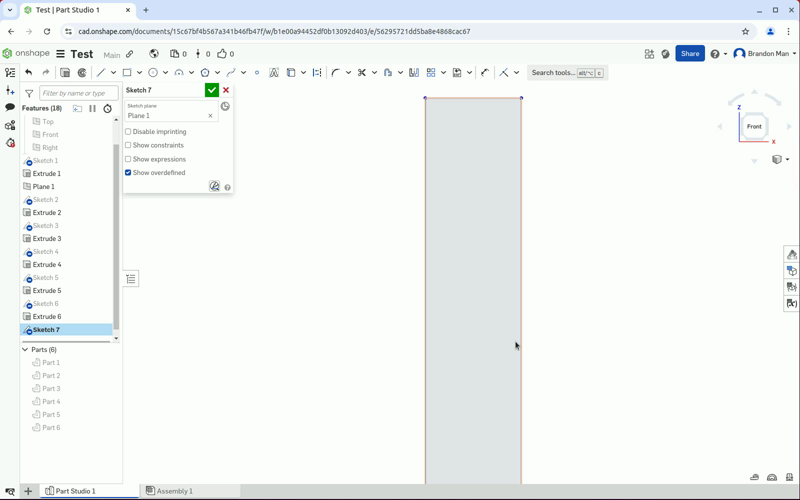
scroll(-6)
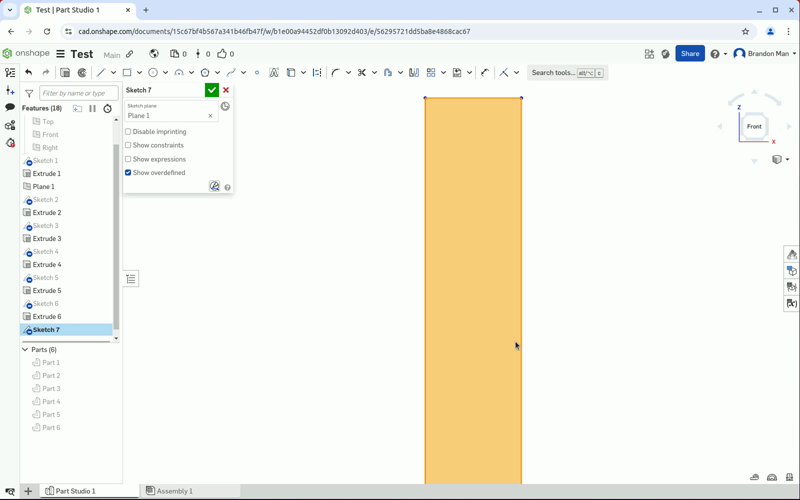
scroll(-6)
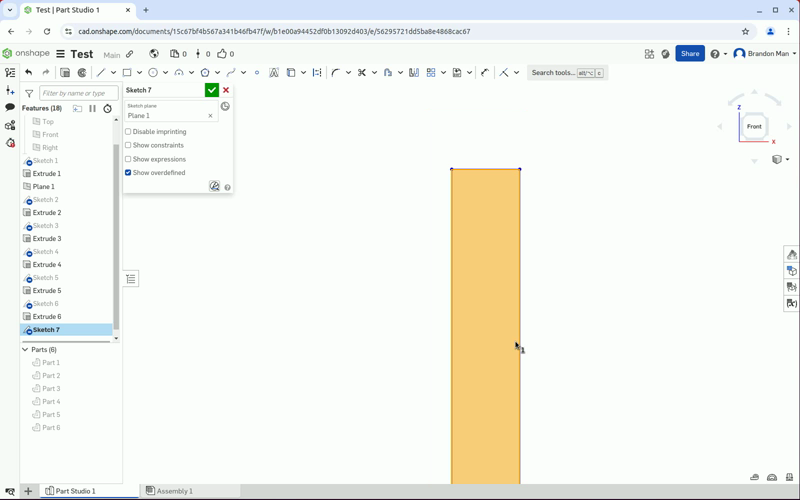
scroll(-6)
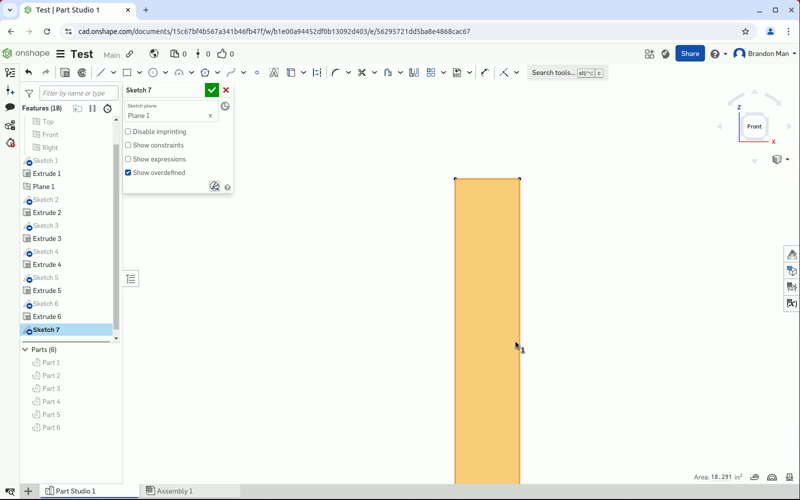
scroll(-6)
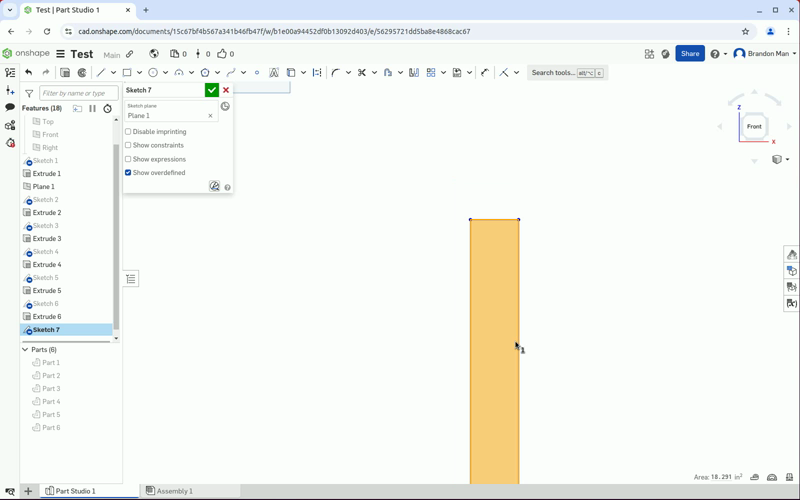
scroll(-6)
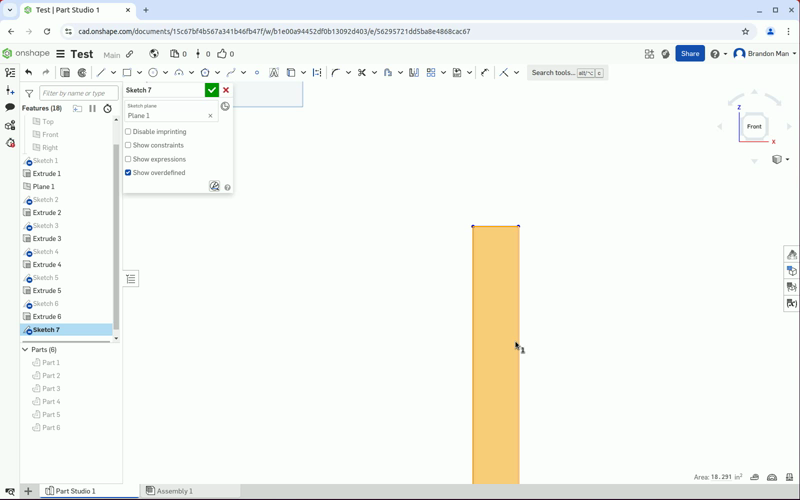
scroll(-6)
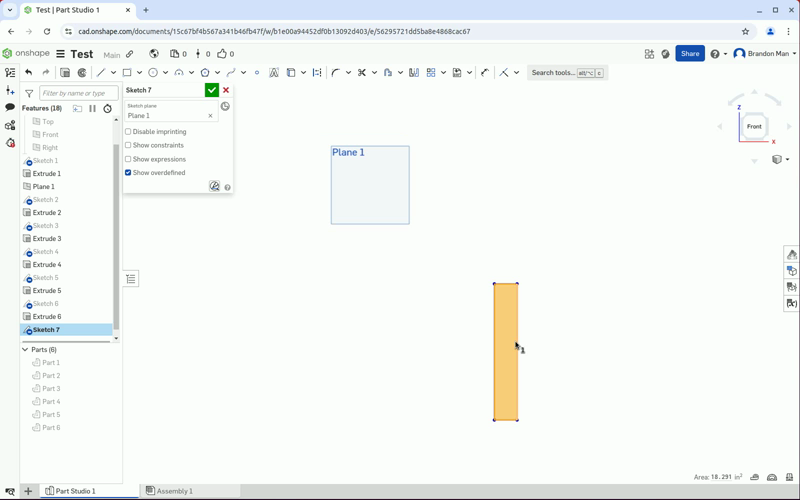
scroll(-6)
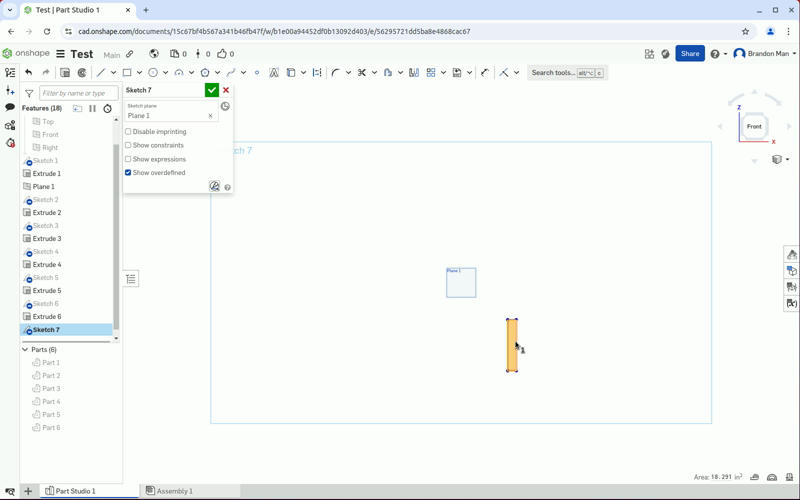
mouse_move(73, 352)
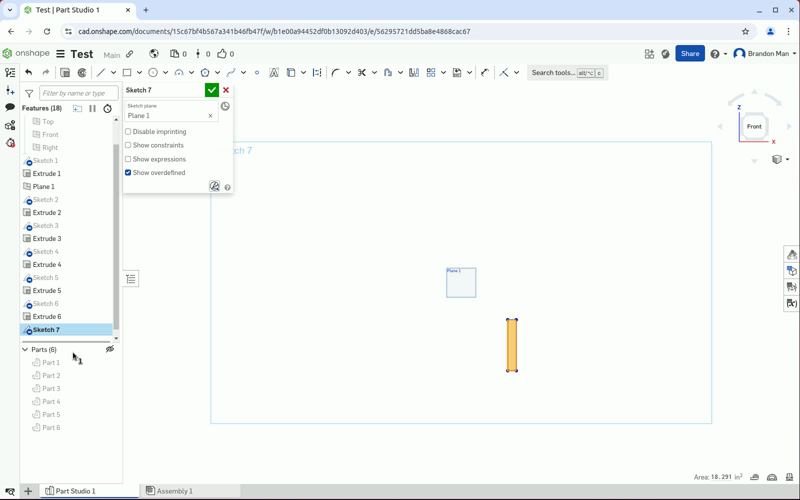
key(shift+y)
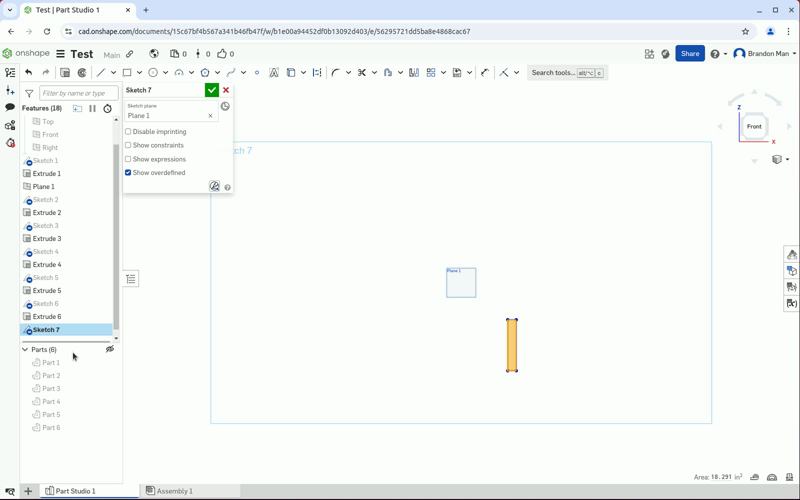
key(shift+e)
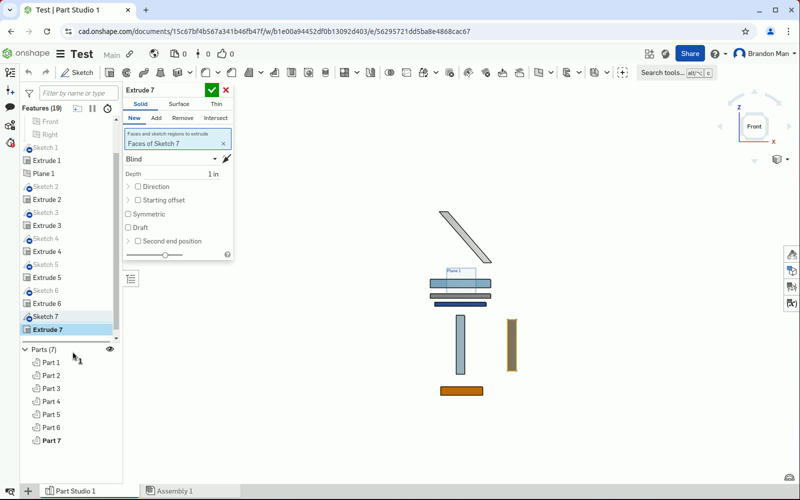
mouse_move(143, 106)
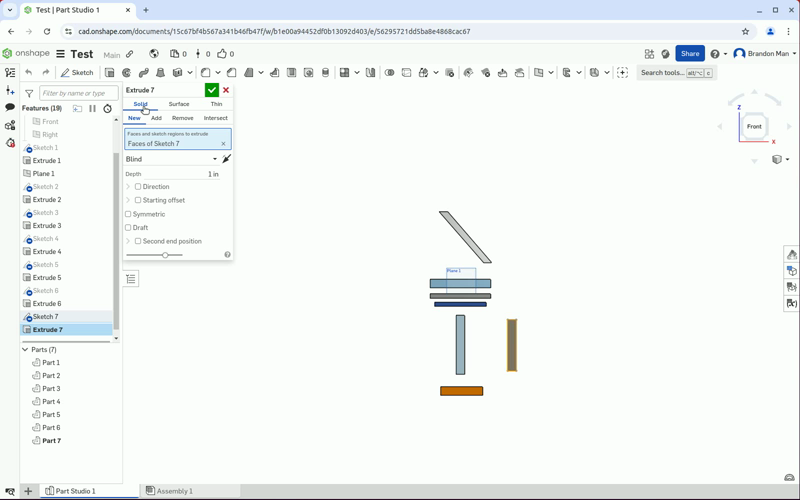
click(143, 106)
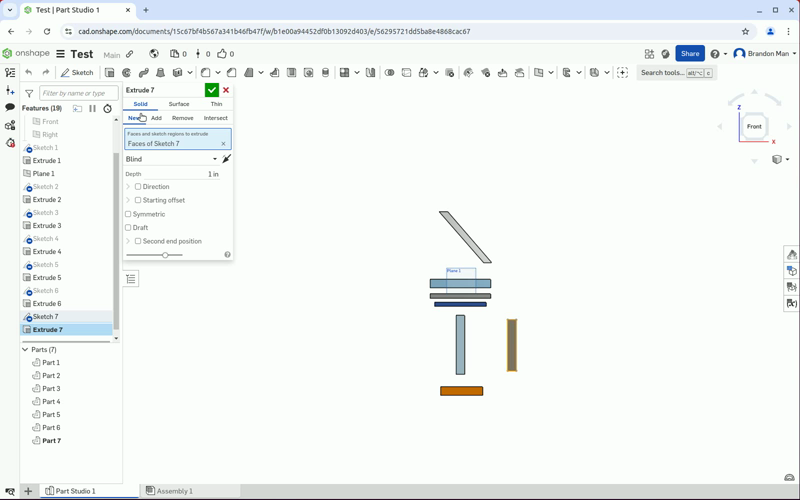
mouse_move(137, 120)
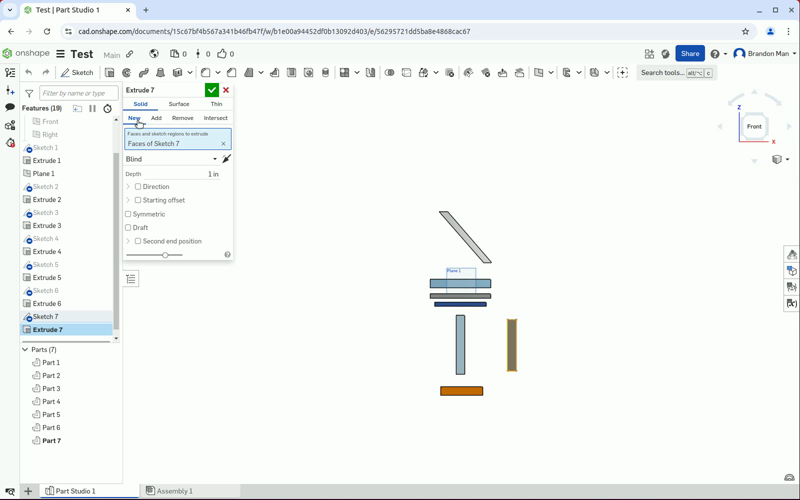
click(137, 120)
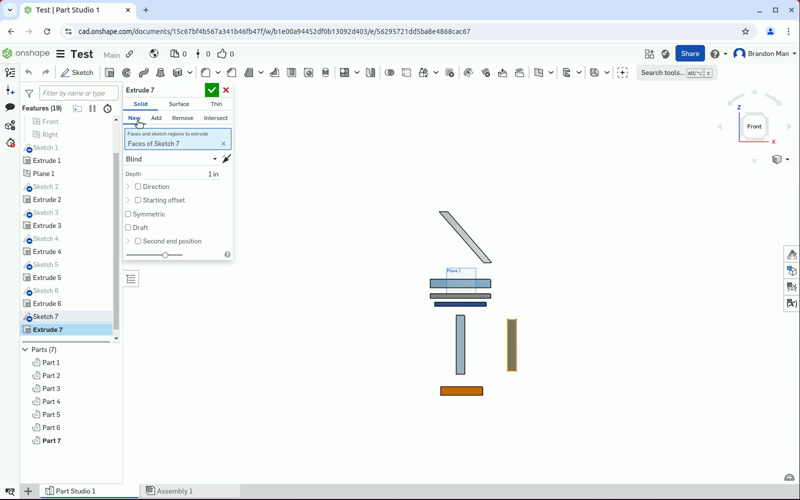
key(tab, 4)
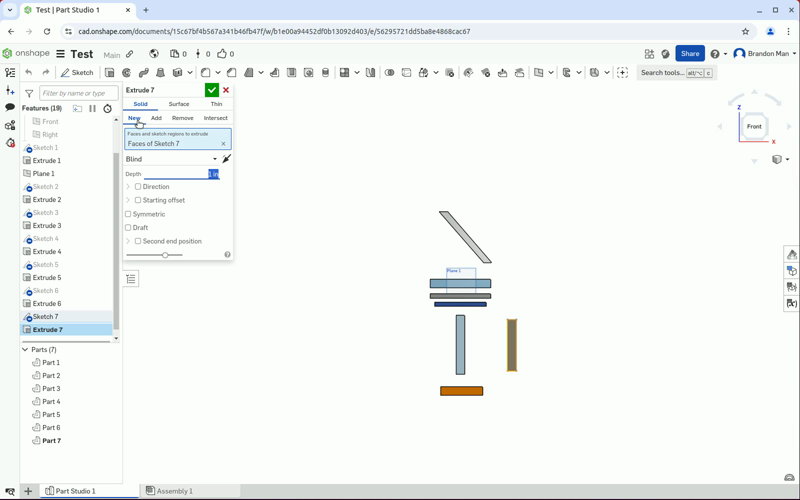
text(0.241)
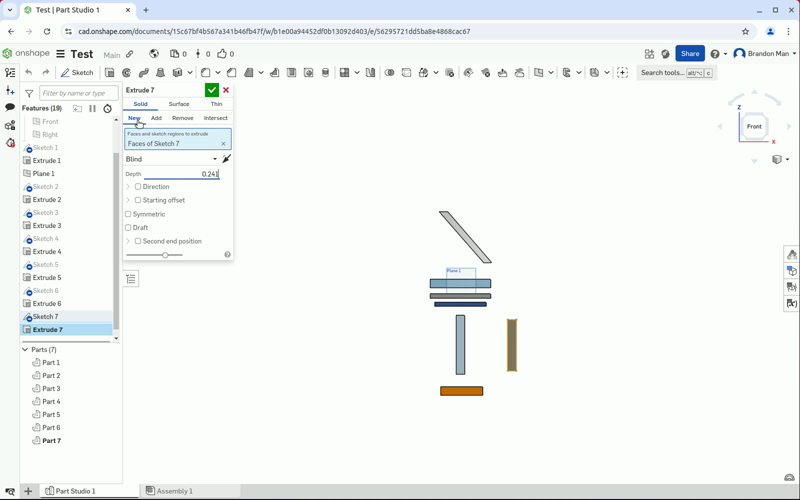
key(enter)
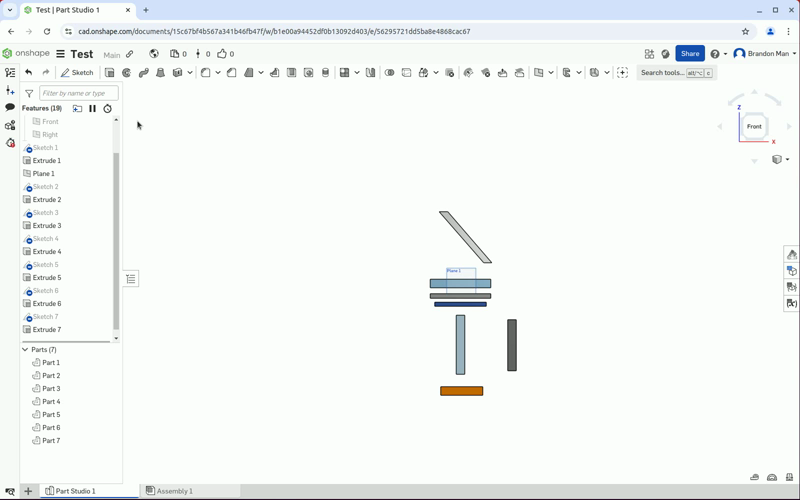
key(shift+h)
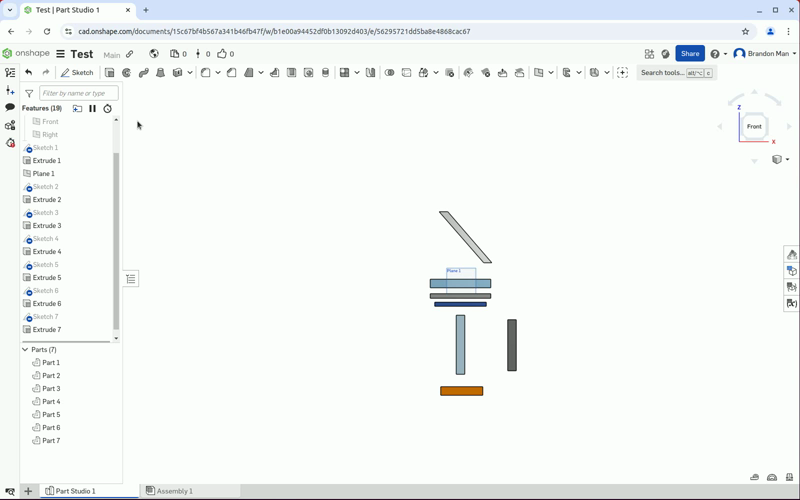
key(shift+h)
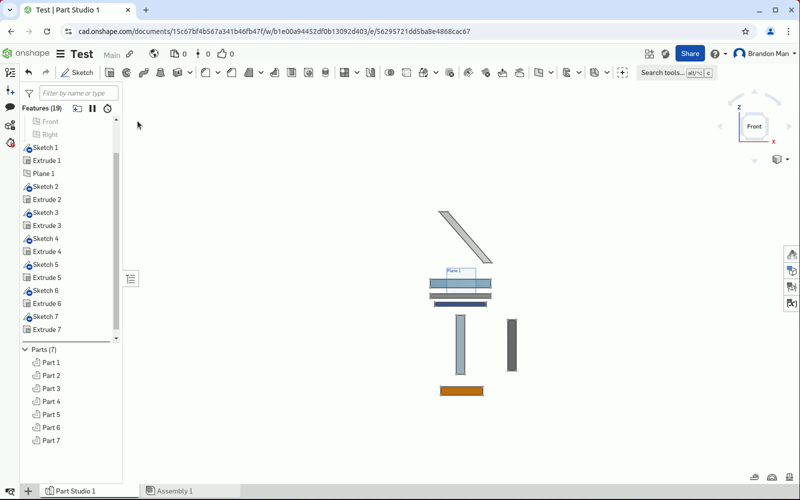
key(shift+7)
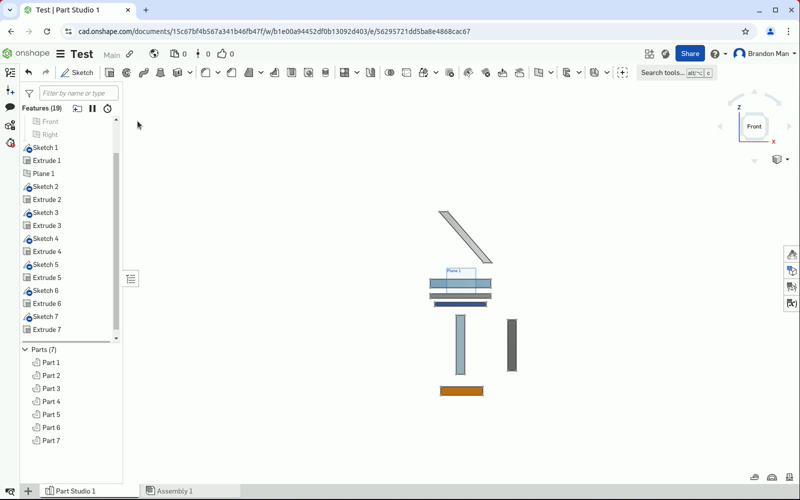
key(left, 2)
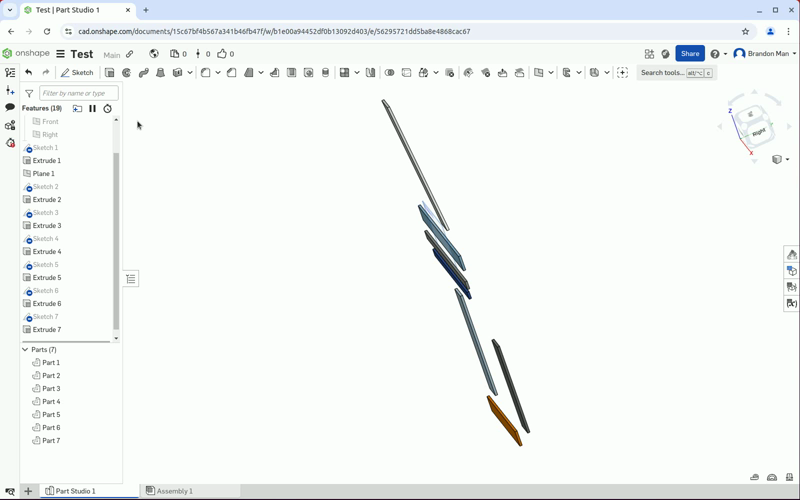
key(down, 2)
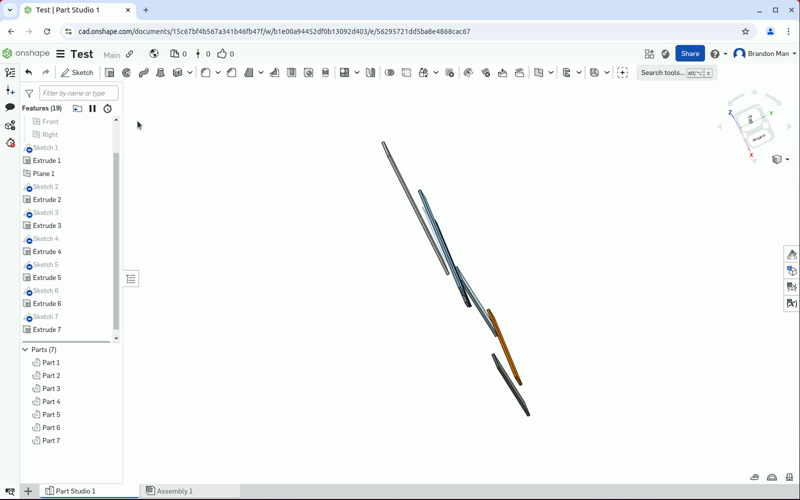
key(up, 2)
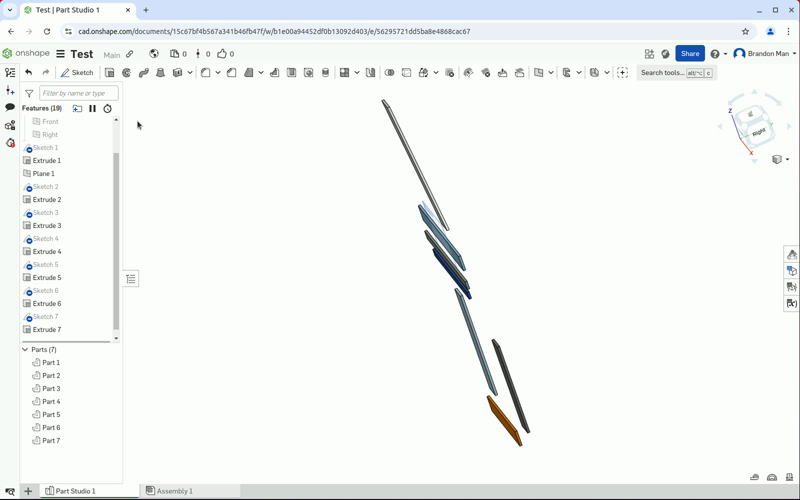
key(right, 2)
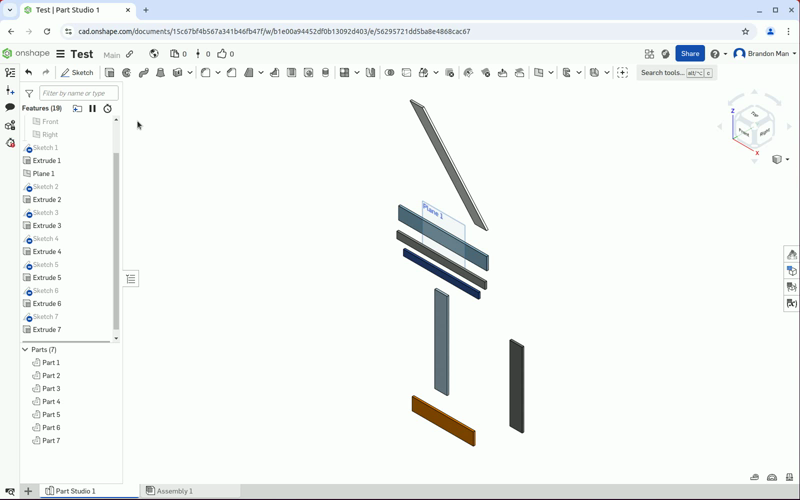
mouse_move(69, 150)
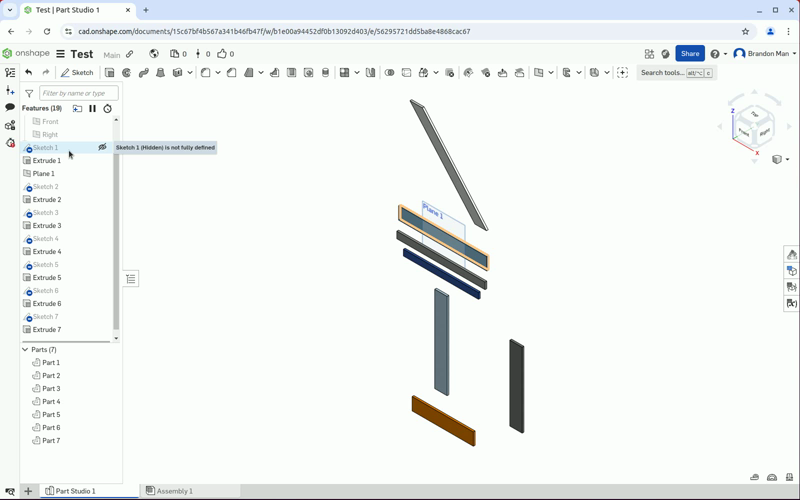
click(69, 150)